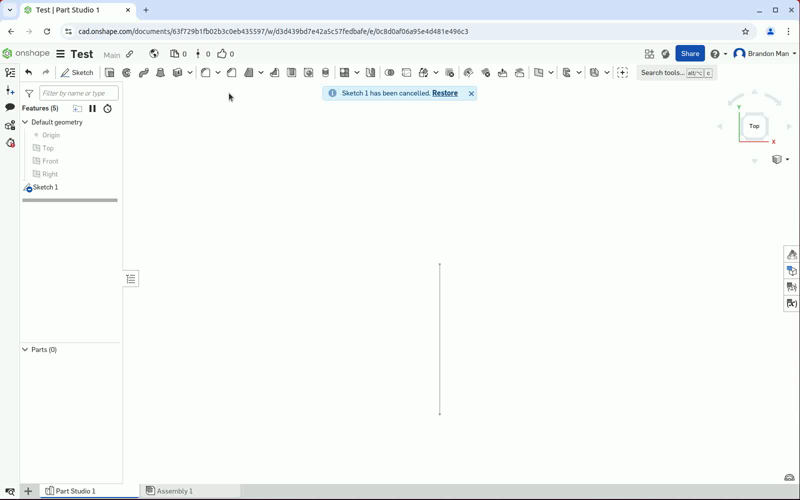
key(shift+h)
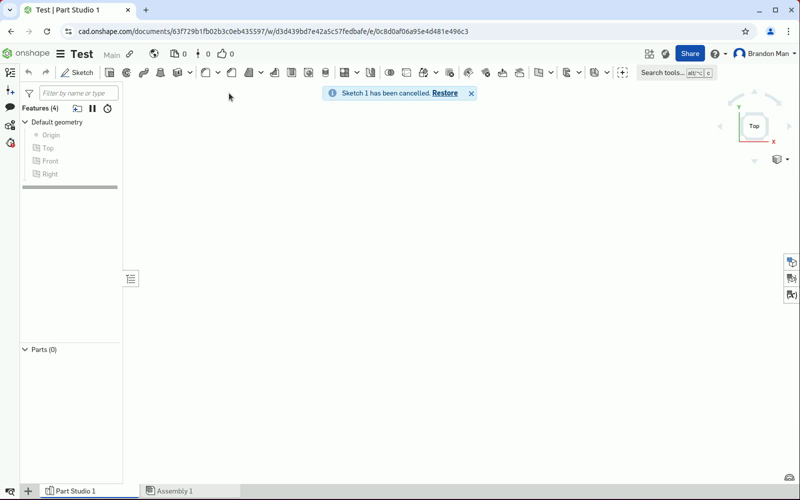
mouse_move(73, 352)
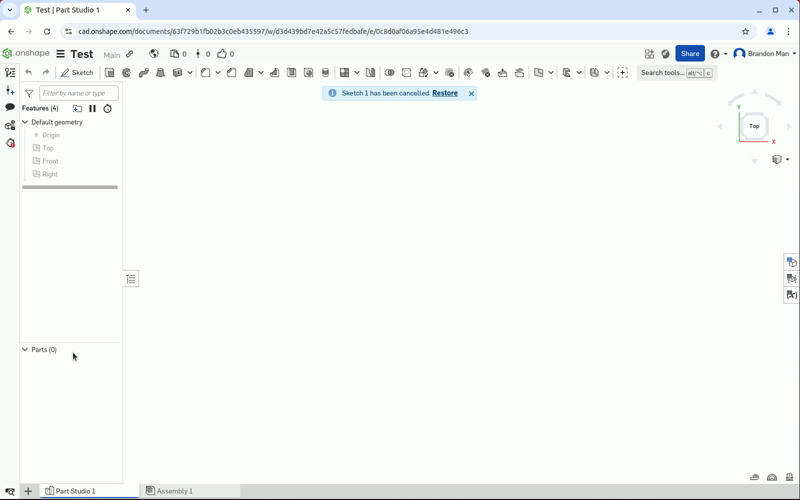
key(y)
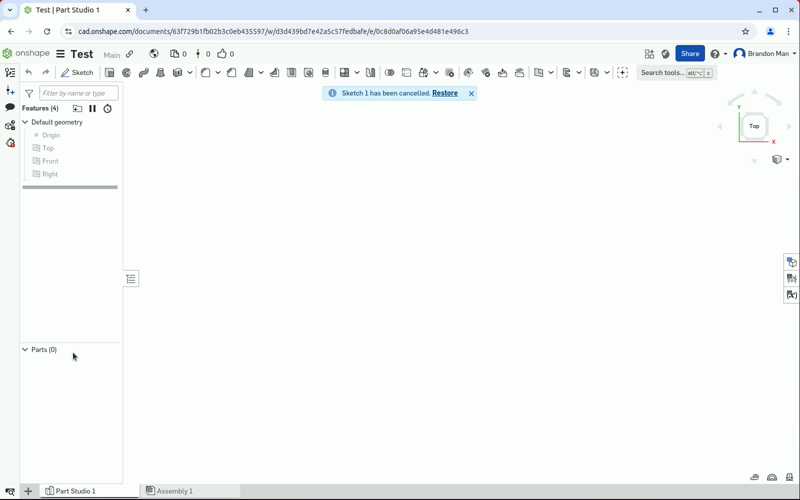
key(shift+p)
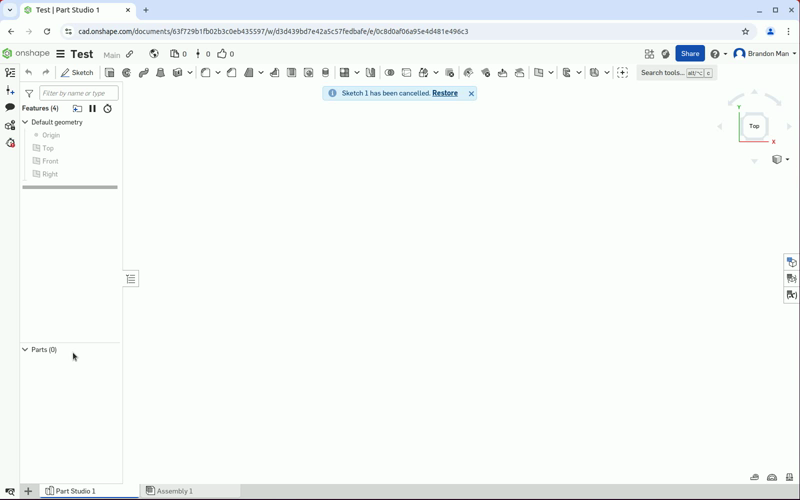
key(space)
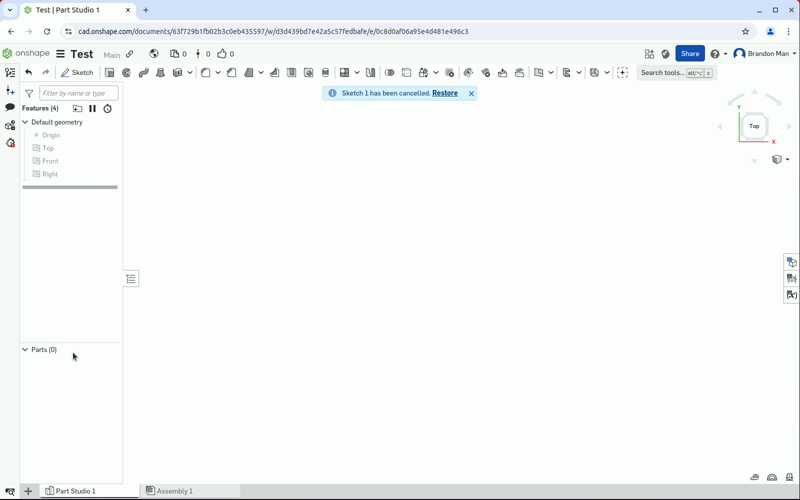
key_down(shift)
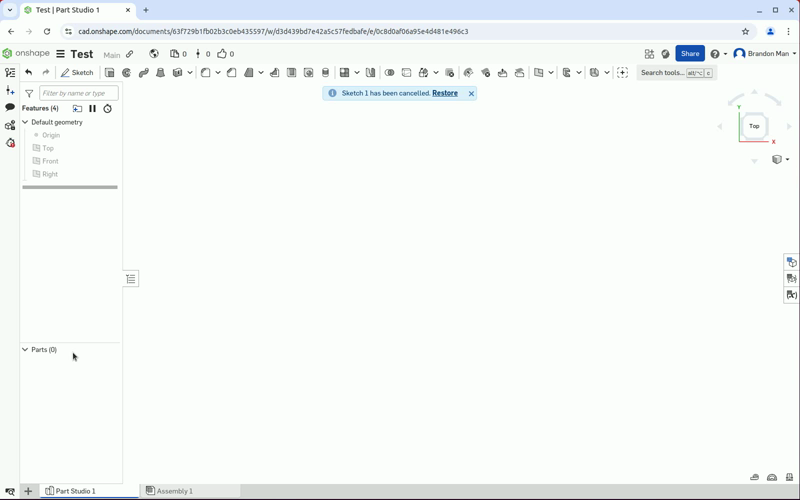
key(up)
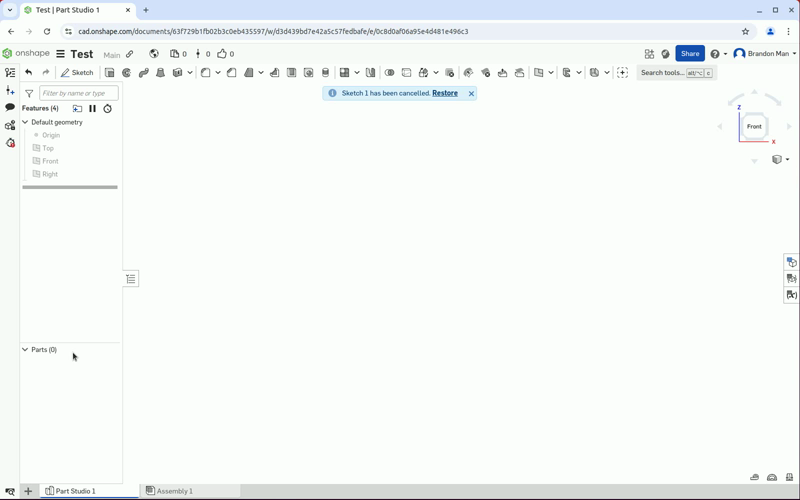
key_up(shift)
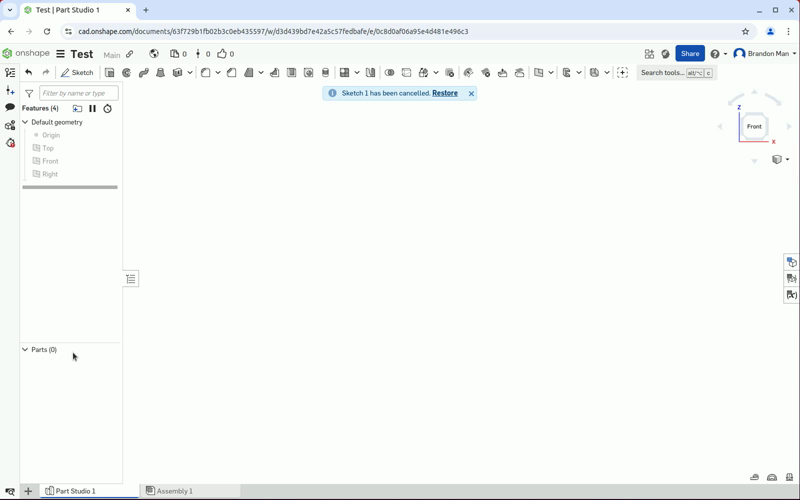
mouse_move(73, 352)
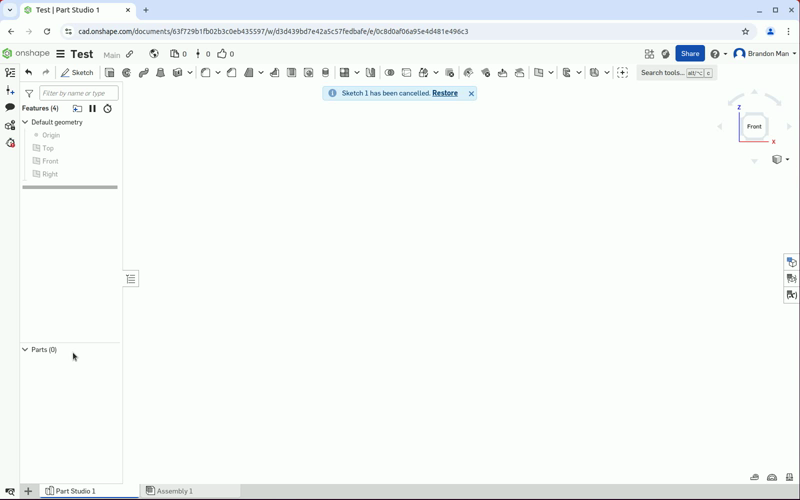
key(shift+y)
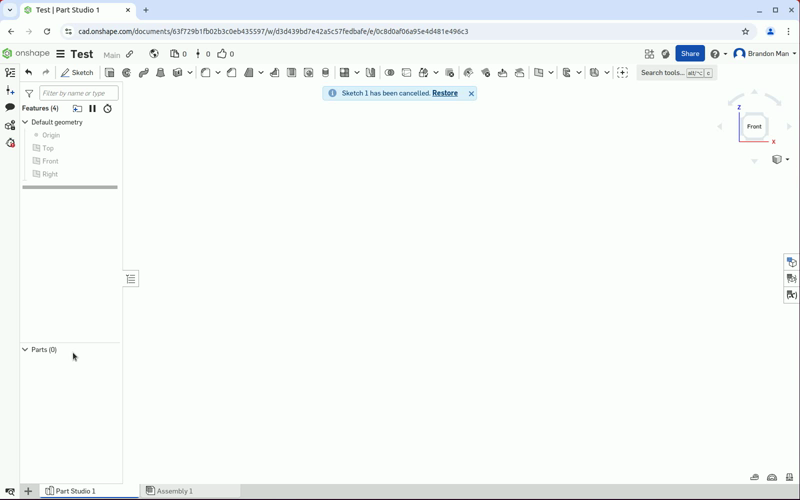
key(shift+s)
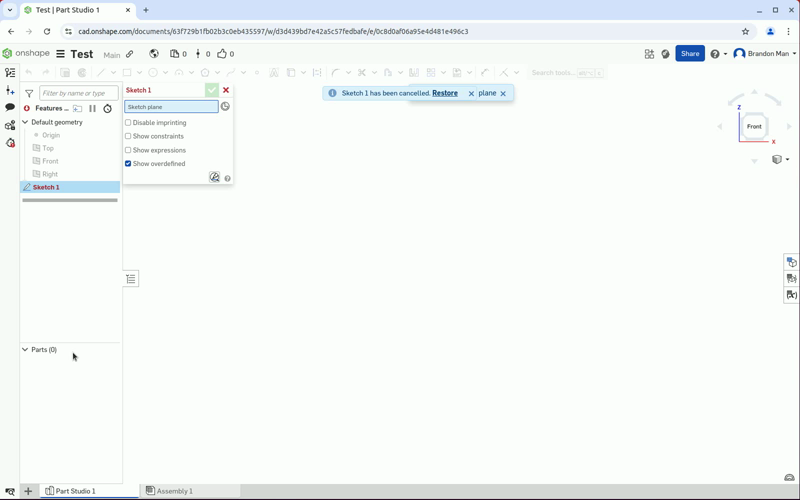
mouse_move(73, 163)
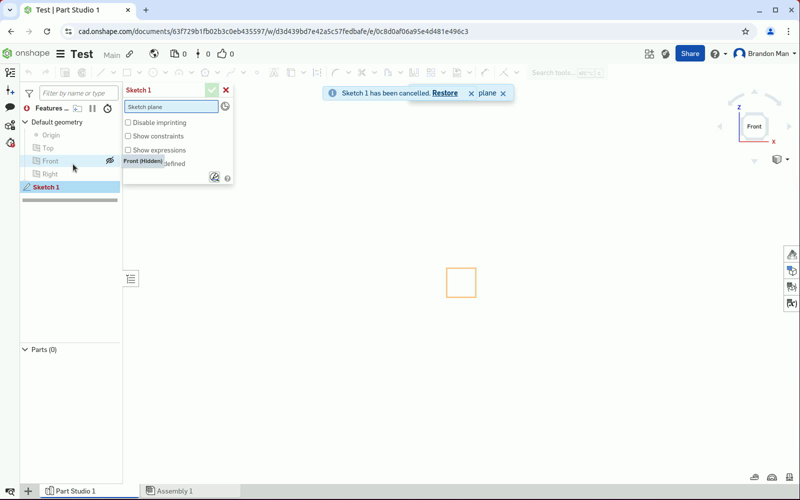
click(73, 163)
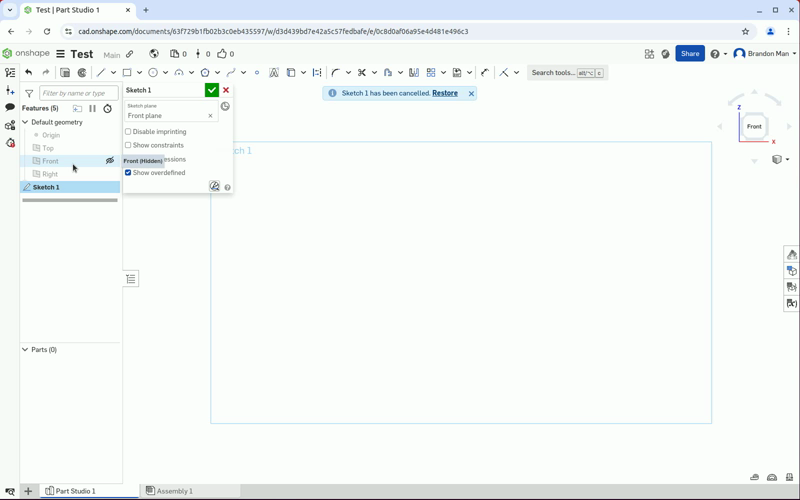
mouse_move(73, 352)
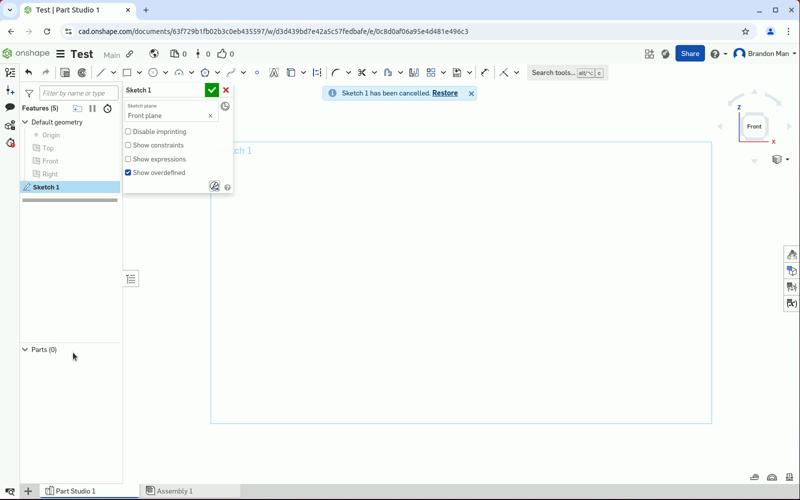
key(y)
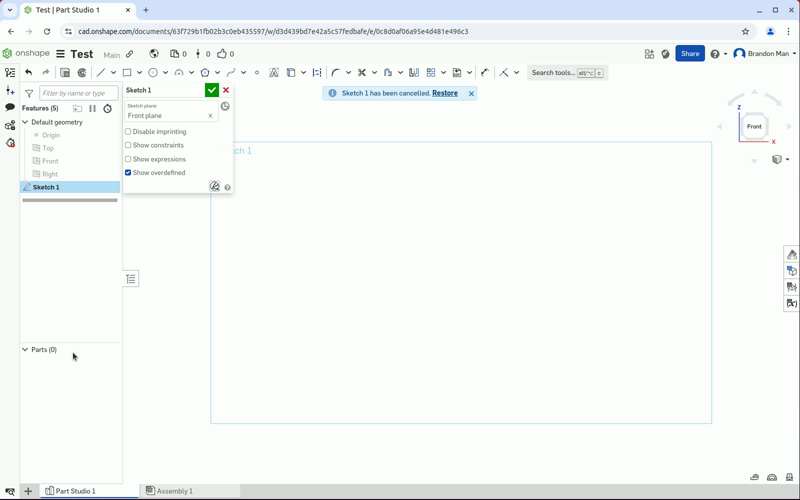
key(l)
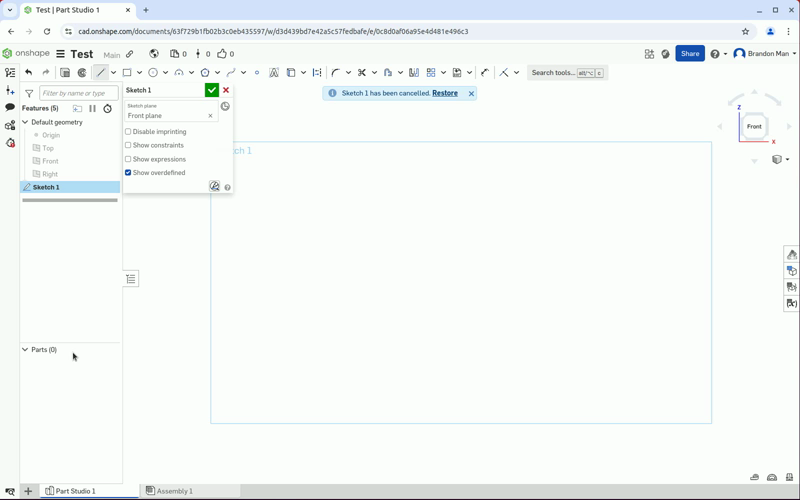
key_down(shift)
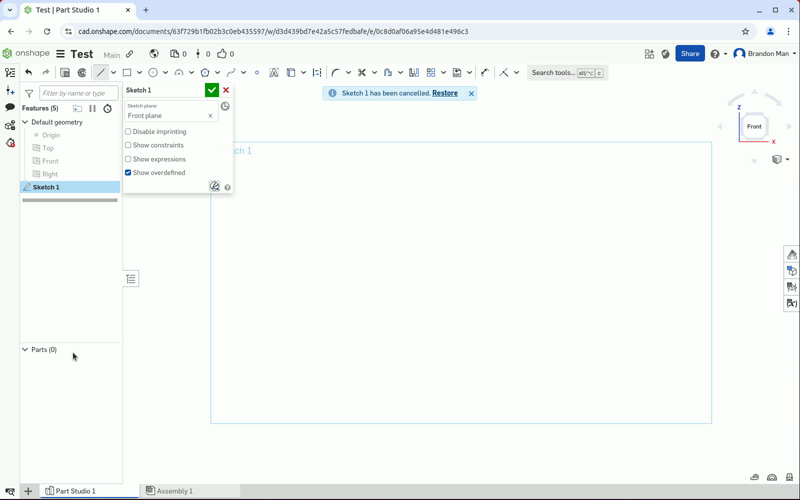
mouse_move(460, 282)
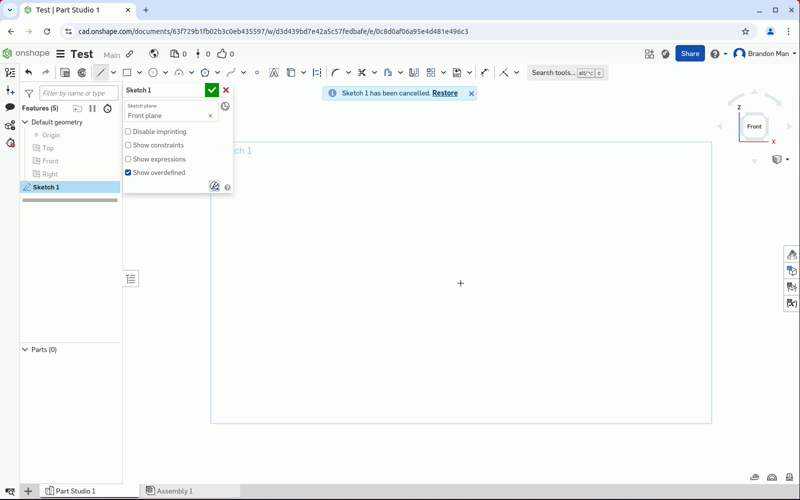
click(460, 282)
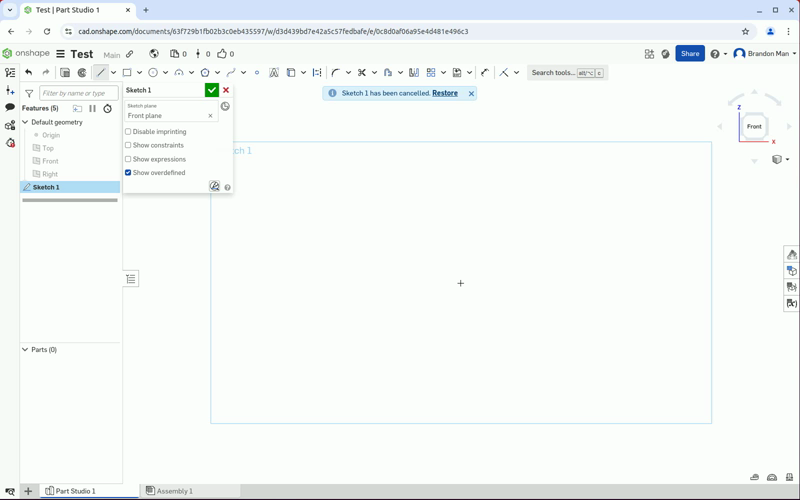
key_up(shift)
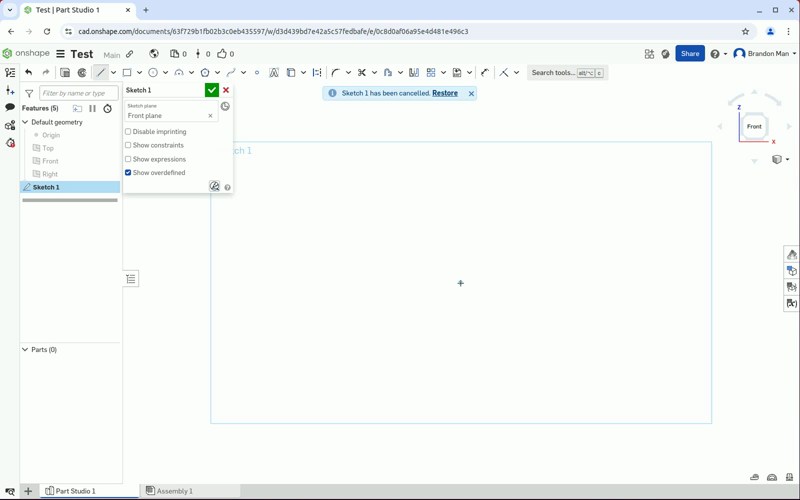
key_down(shift)
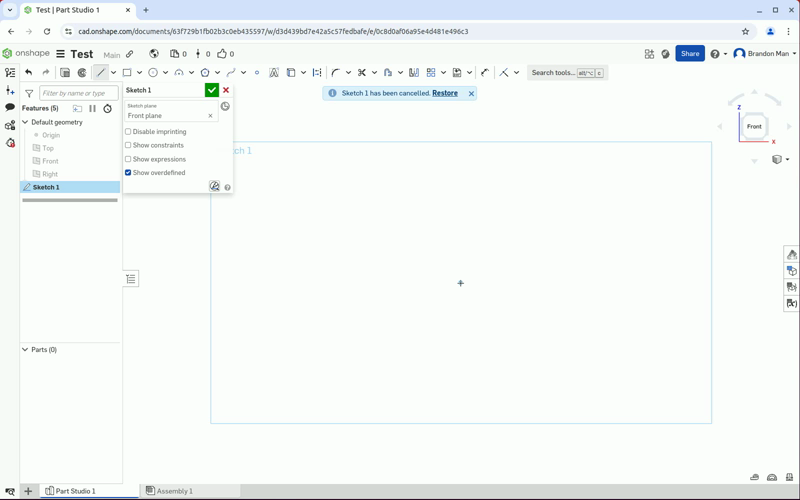
mouse_move(490, 282)
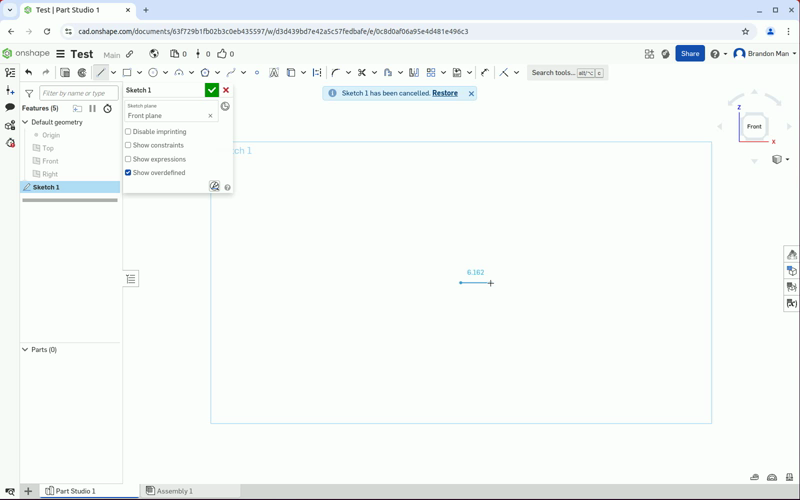
mouse_move(478, 282)
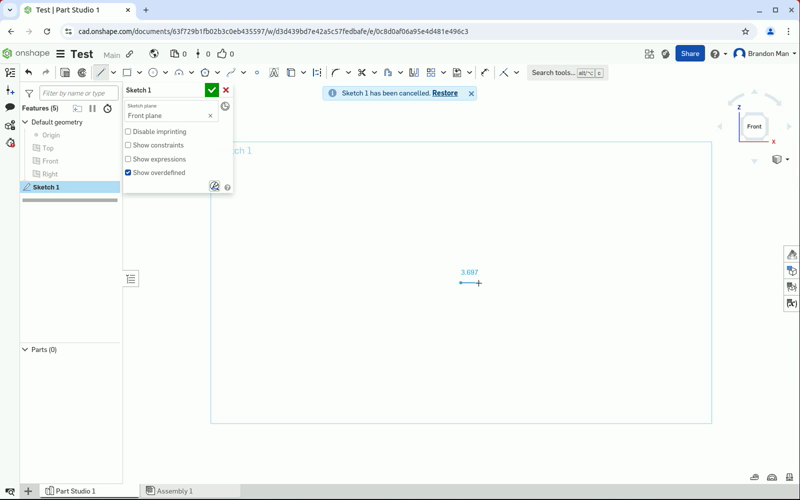
click(478, 282)
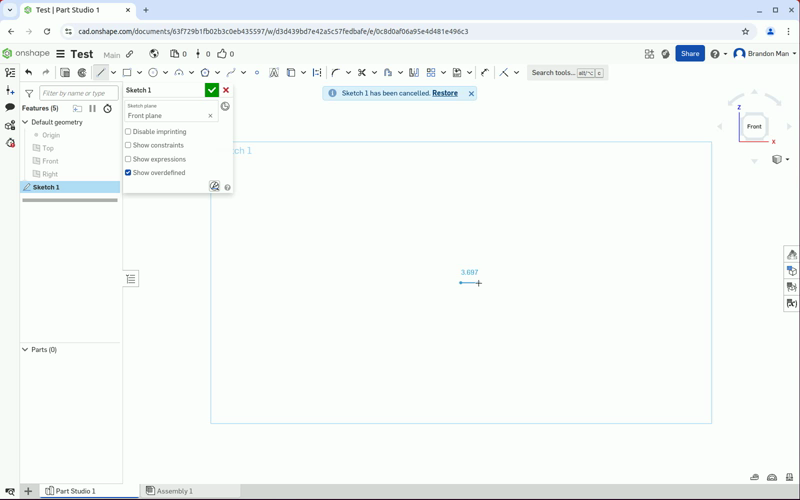
key_up(shift)
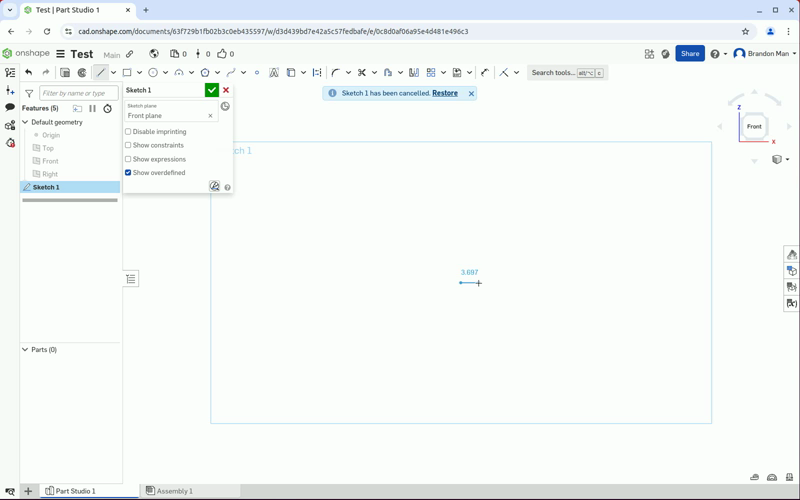
key_down(shift)
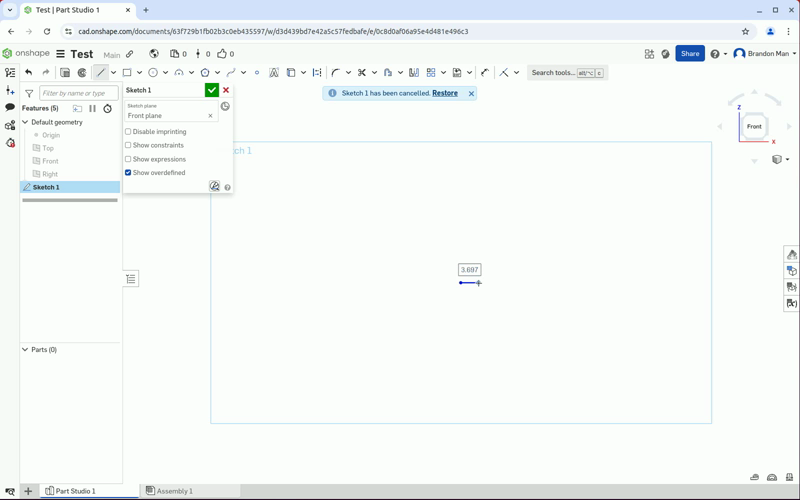
mouse_move(508, 282)
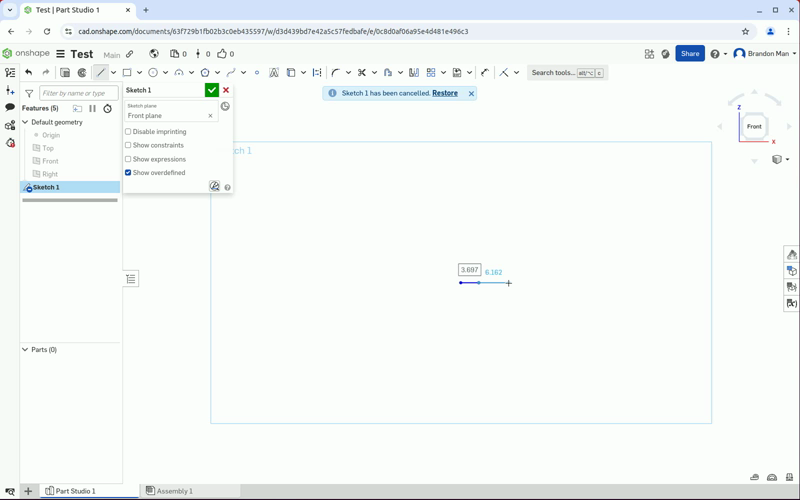
mouse_move(478, 252)
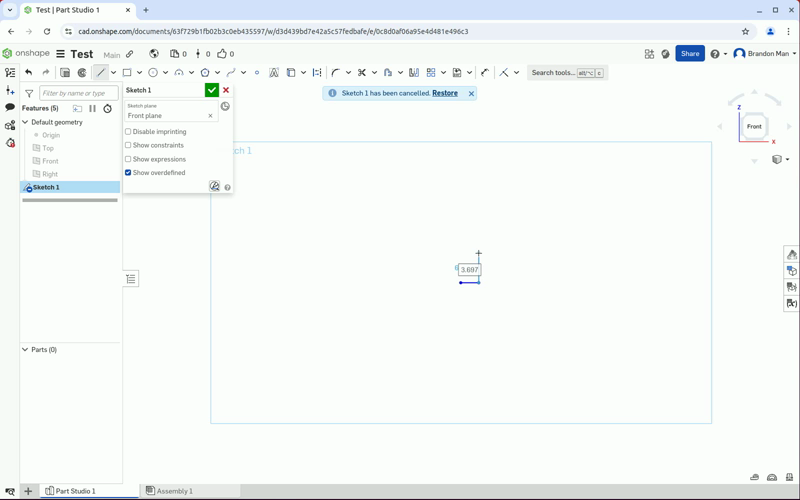
click(478, 252)
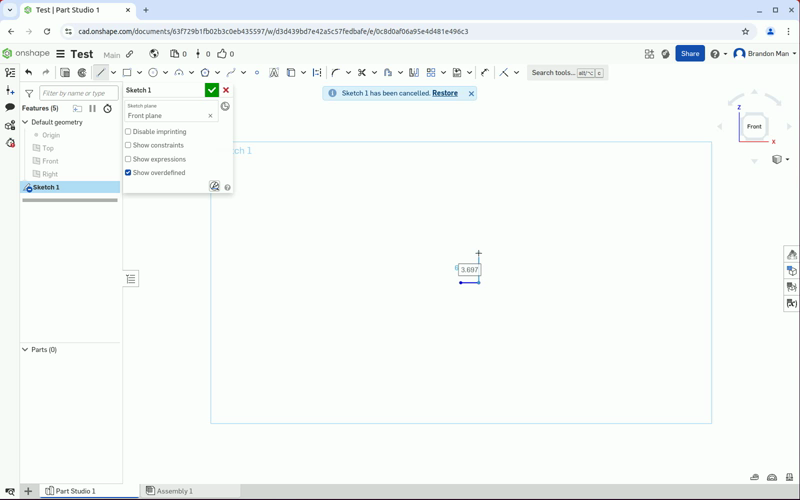
key_up(shift)
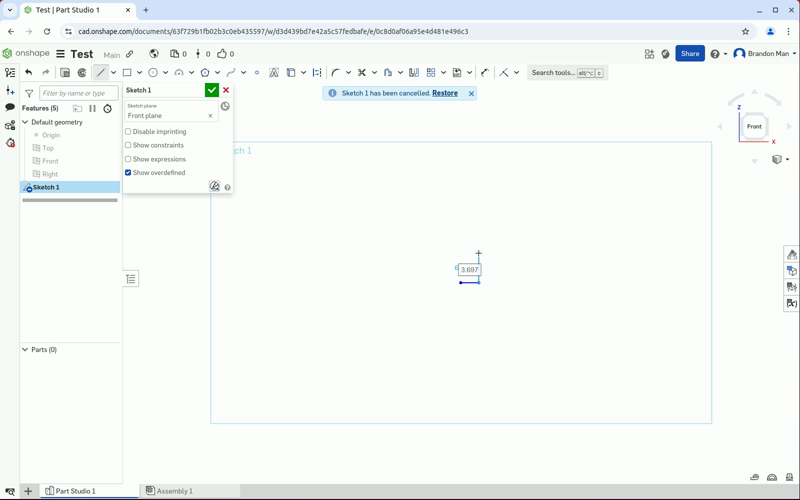
key_down(shift)
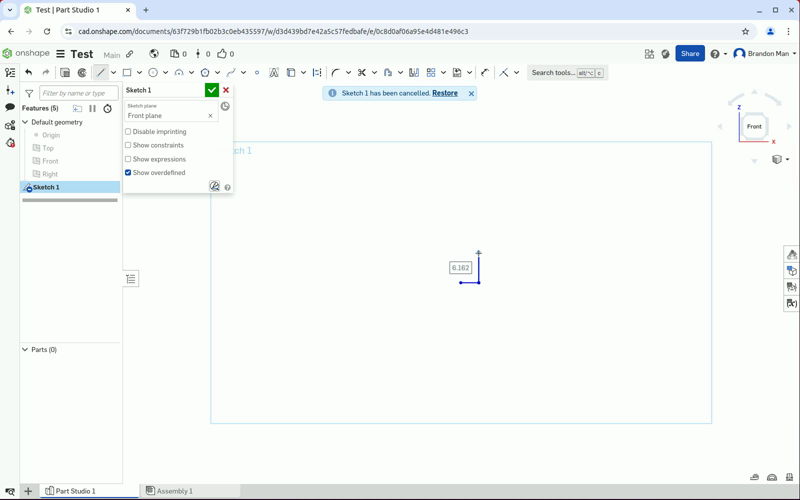
mouse_move(508, 252)
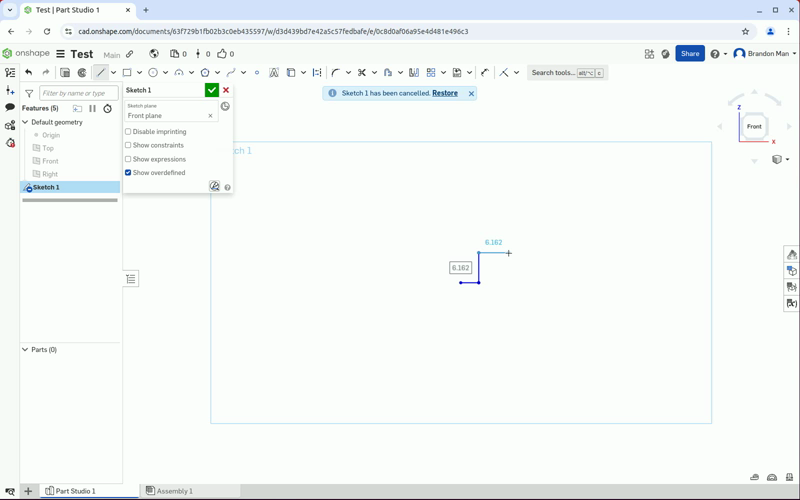
mouse_move(460, 252)
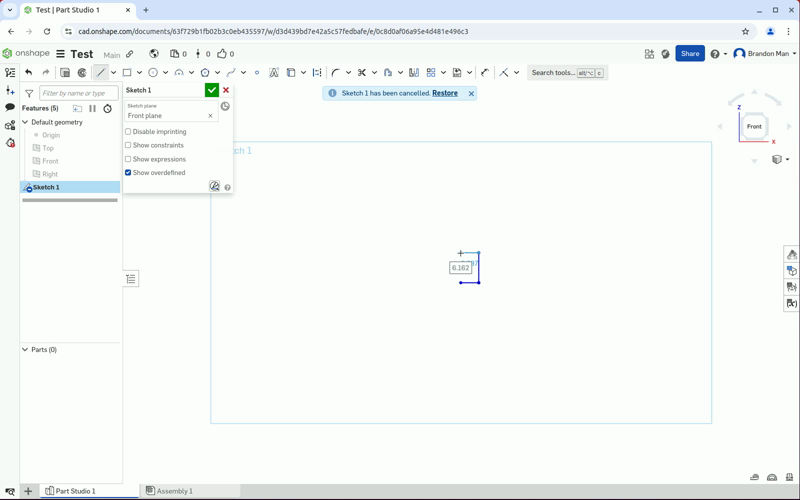
click(460, 252)
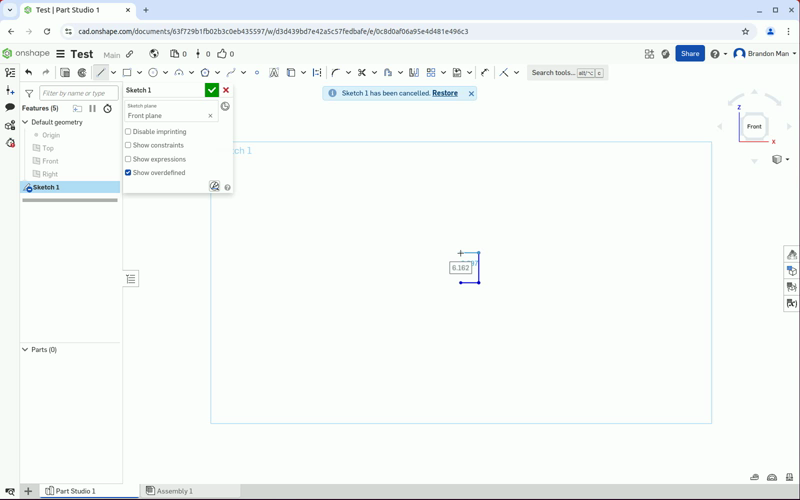
key_up(shift)
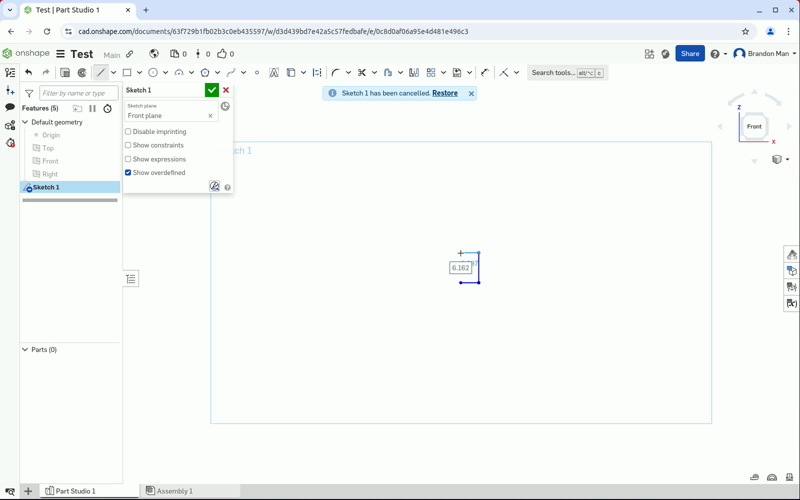
mouse_move(490, 252)
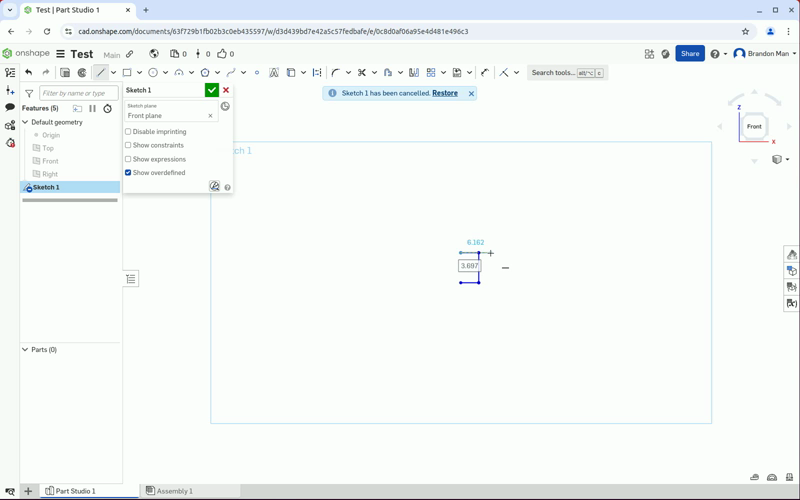
key_down(shift)
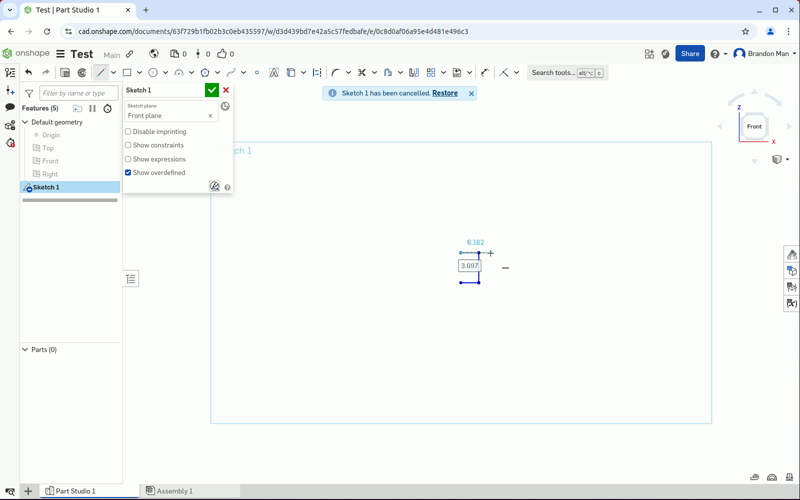
mouse_move(460, 282)
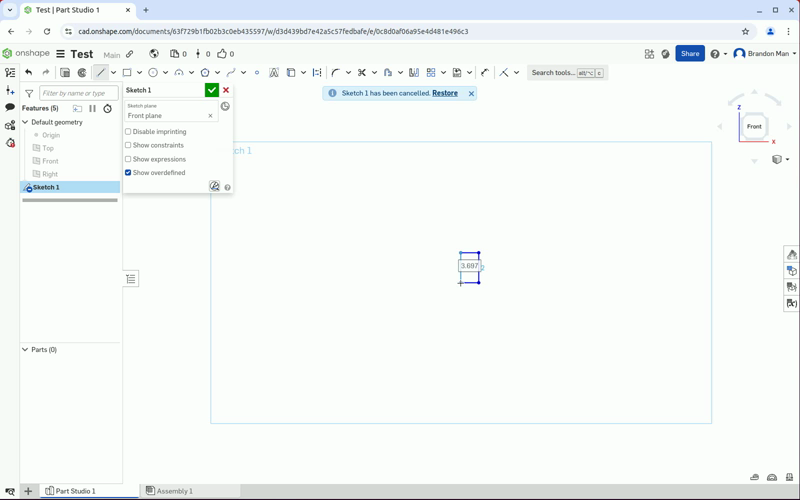
key_up(shift)
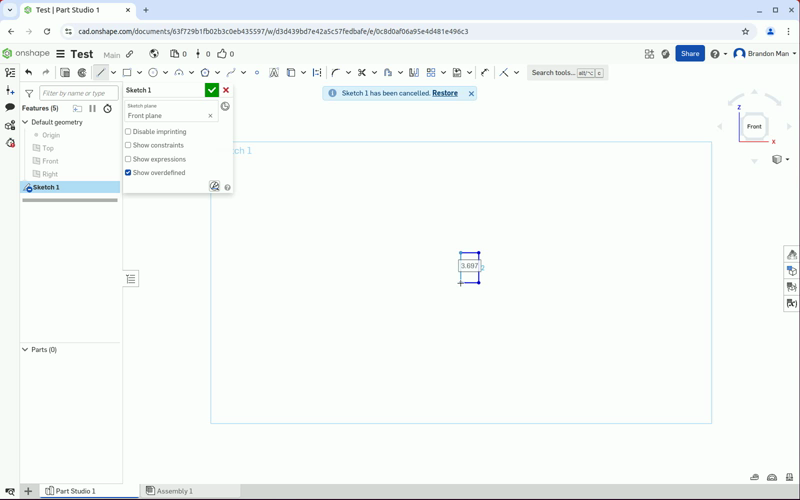
click(460, 282)
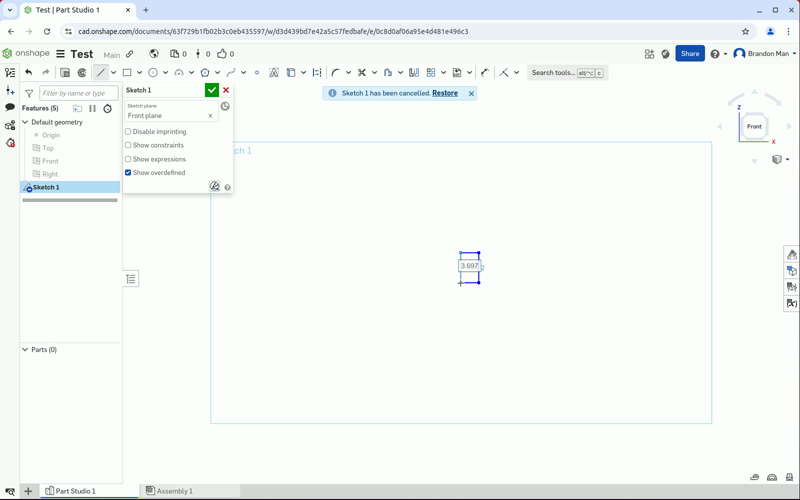
key(esc)
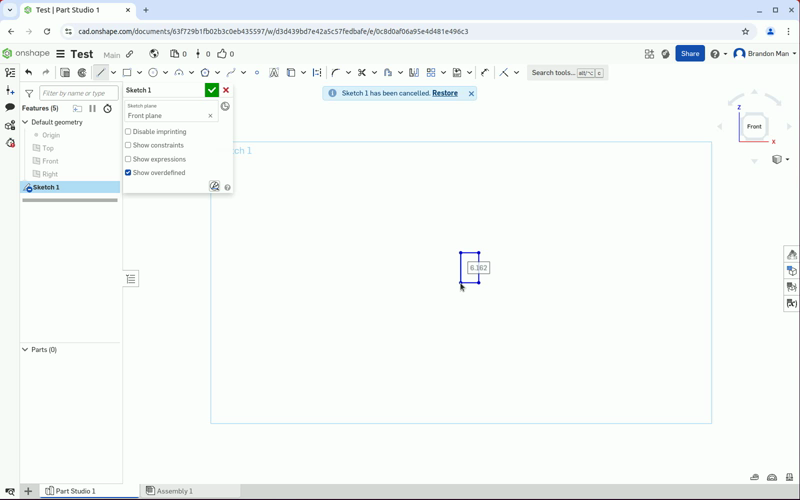
mouse_move(466, 266)
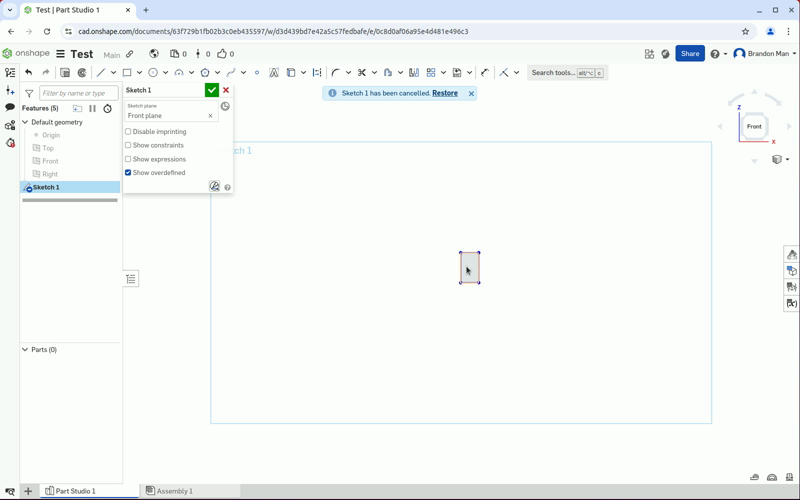
scroll(6)
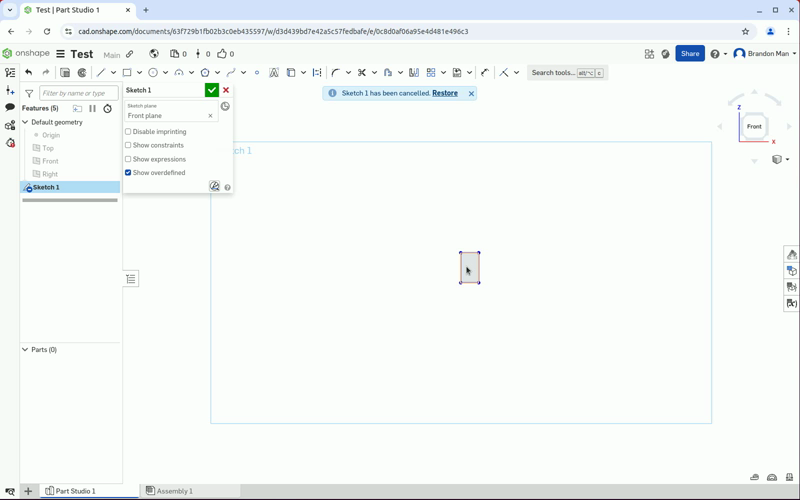
scroll(6)
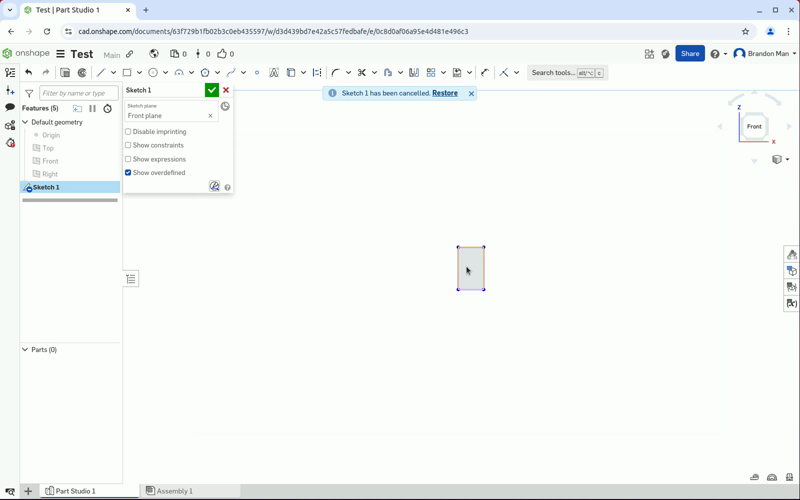
scroll(6)
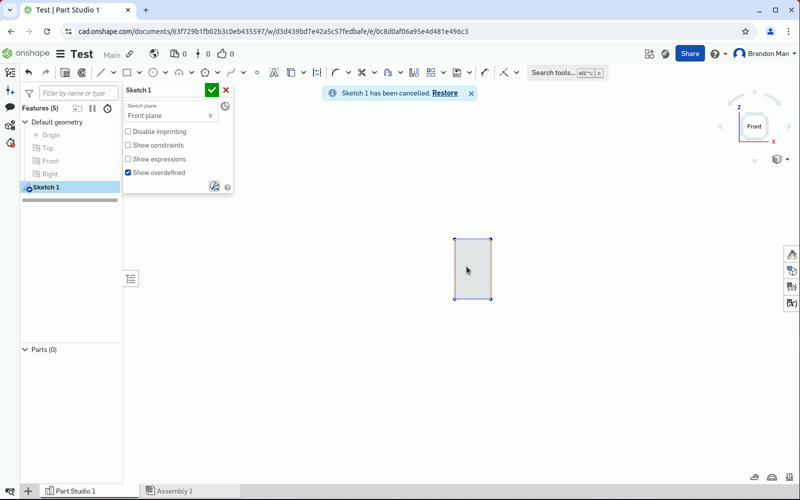
scroll(6)
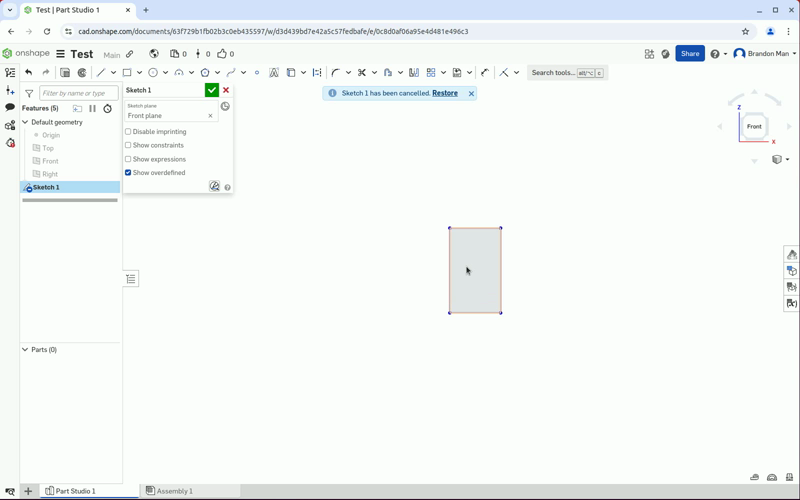
scroll(6)
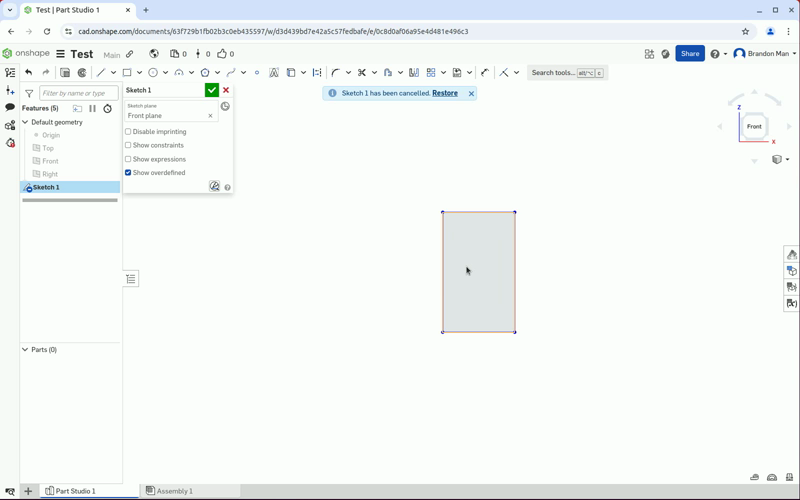
scroll(6)
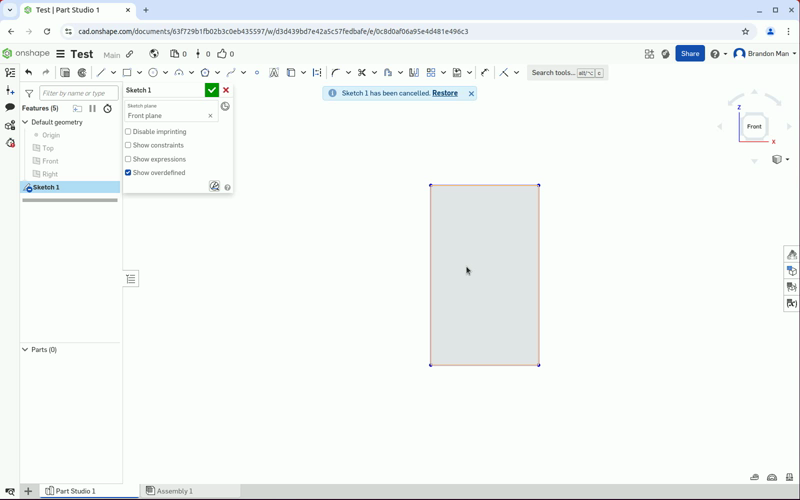
scroll(6)
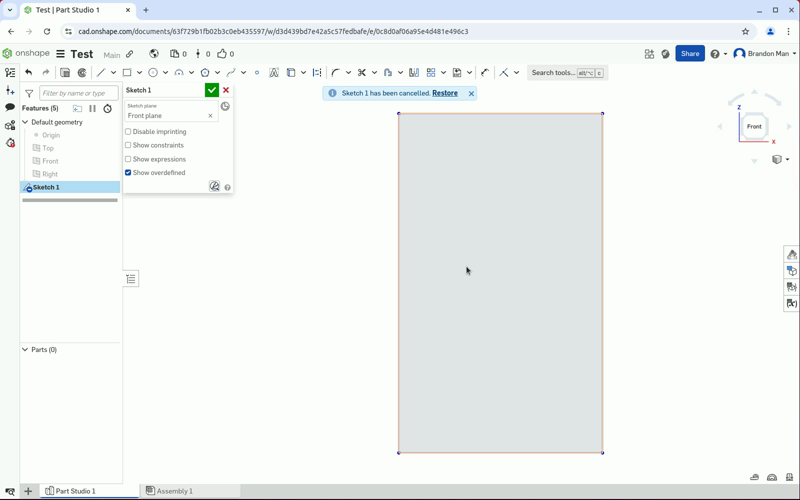
click(466, 266)
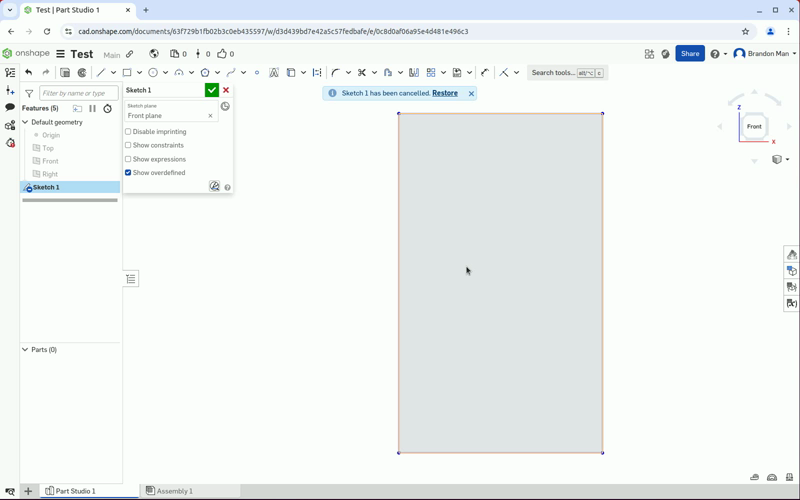
scroll(-6)
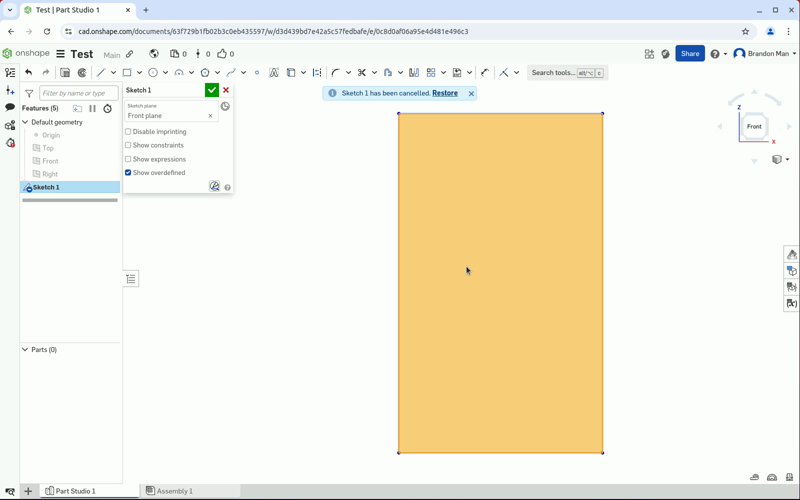
scroll(-6)
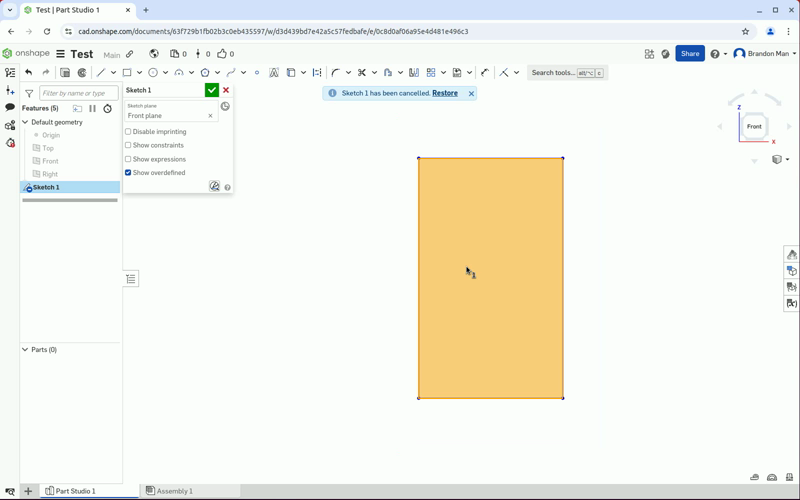
scroll(-6)
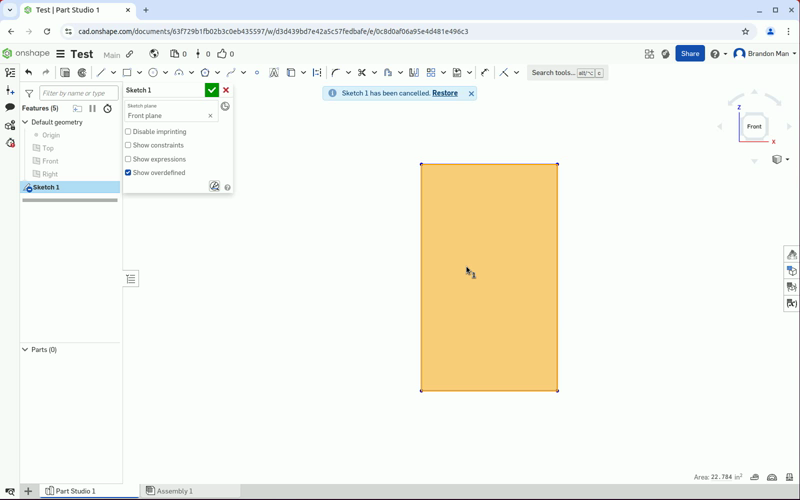
scroll(-6)
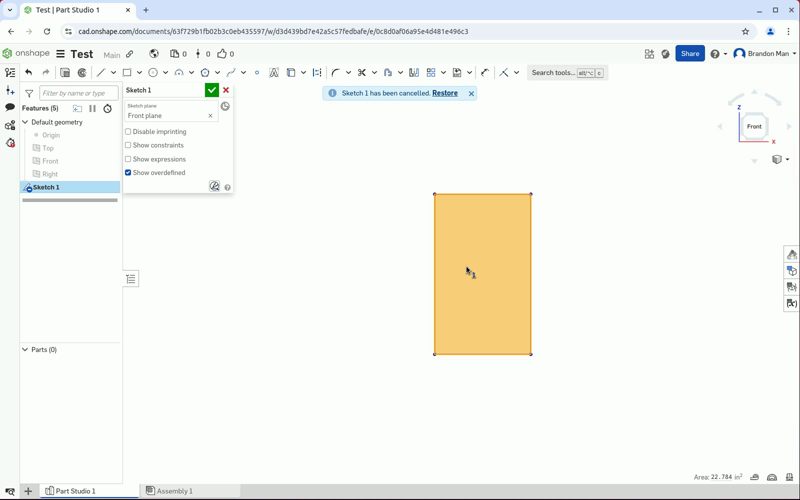
scroll(-6)
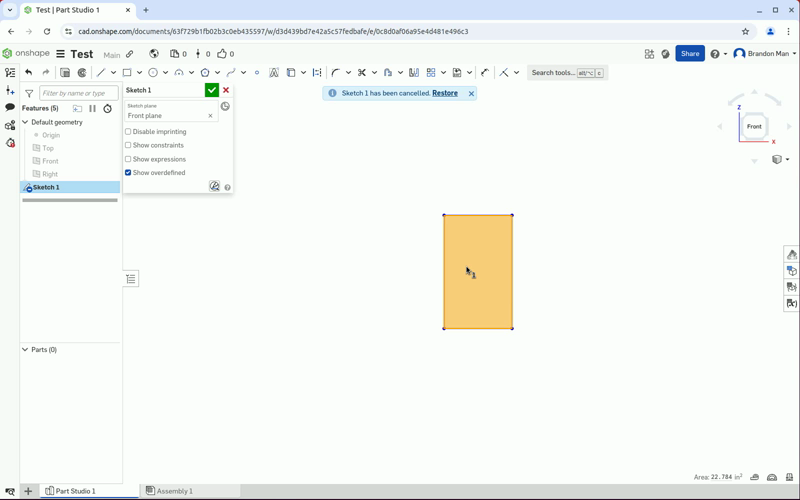
scroll(-6)
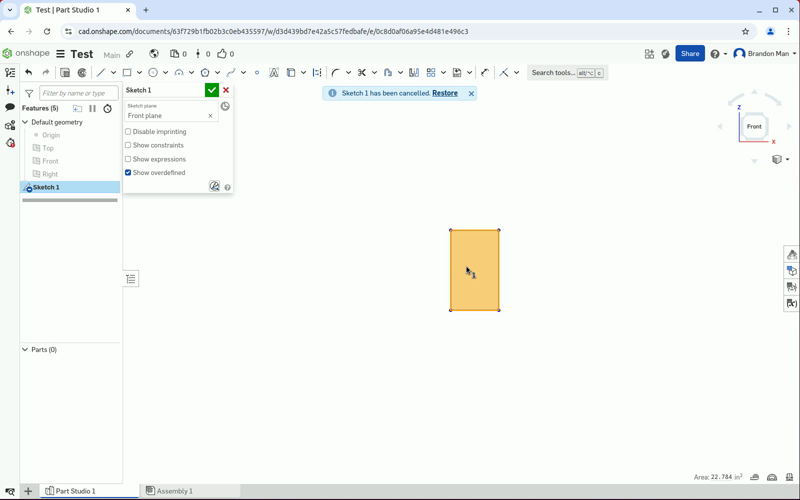
scroll(-6)
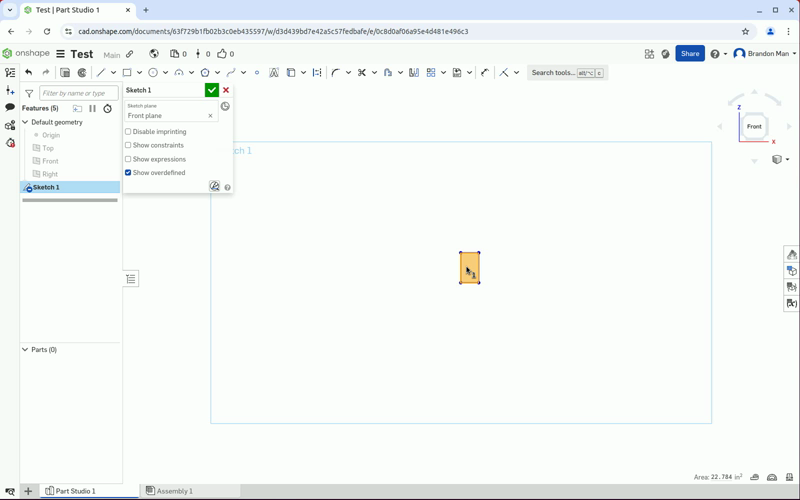
mouse_move(73, 352)
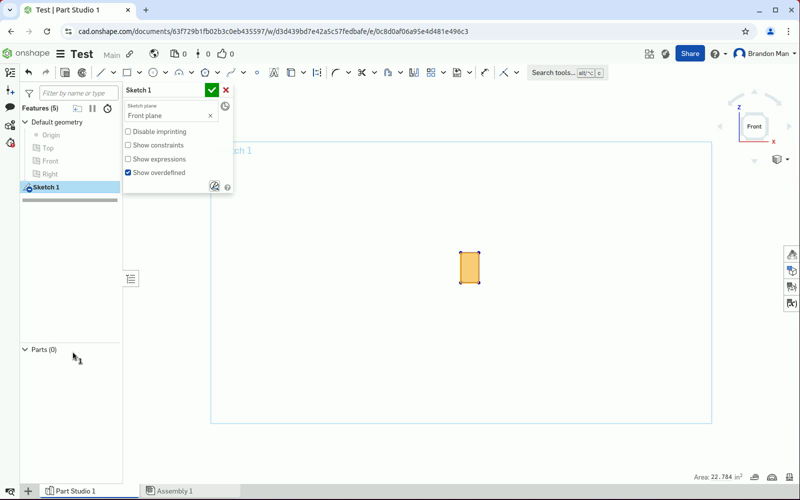
key(shift+y)
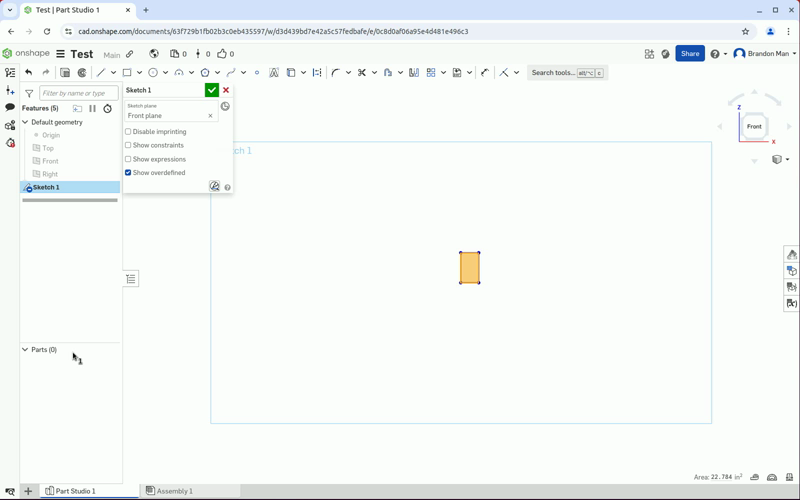
key(shift+e)
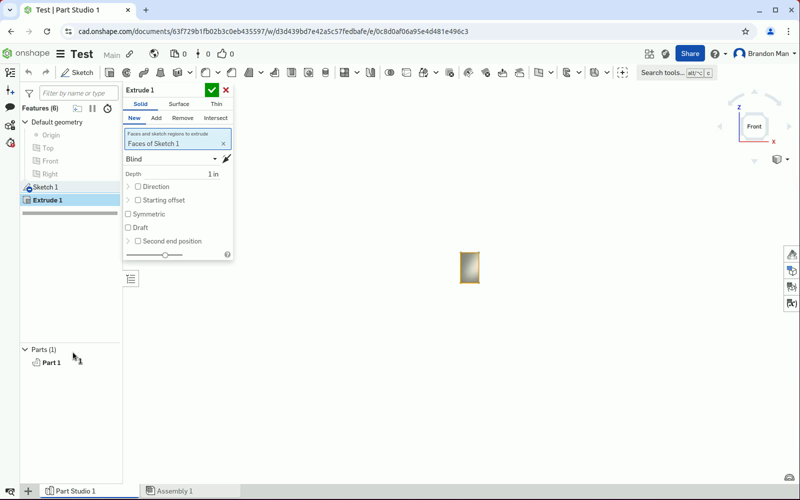
mouse_move(143, 106)
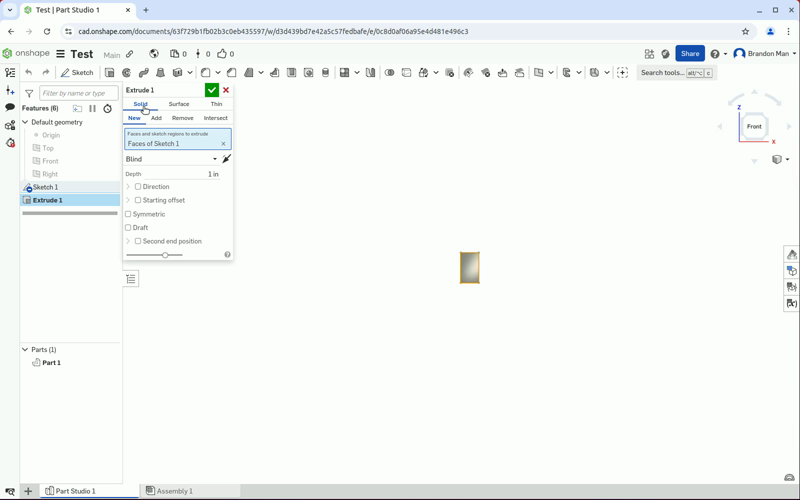
click(143, 106)
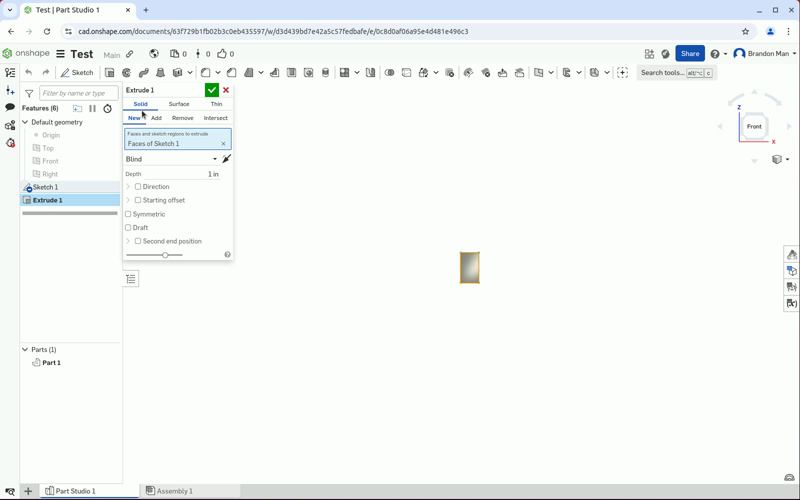
mouse_move(137, 120)
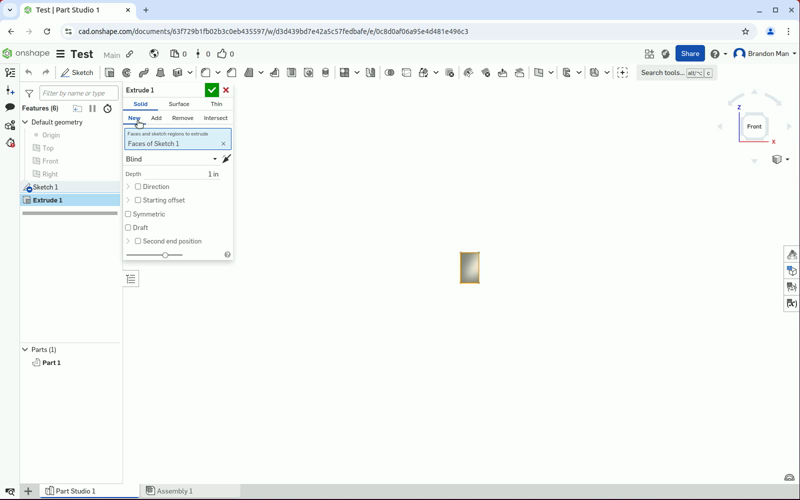
click(137, 120)
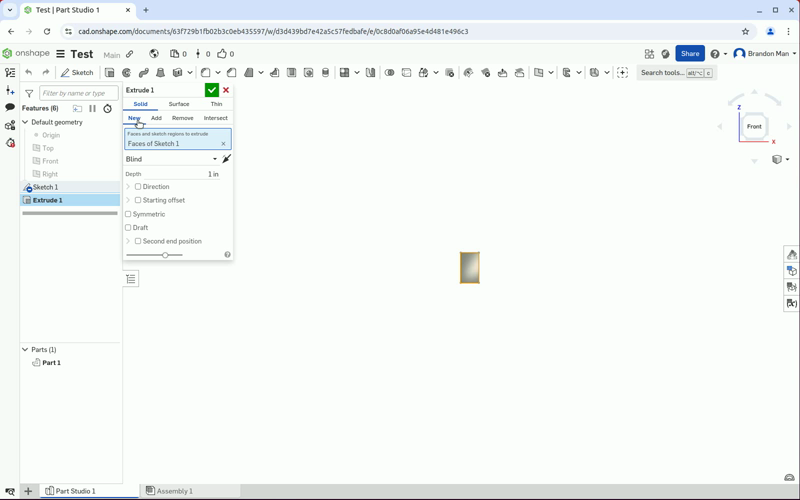
key(tab, 4)
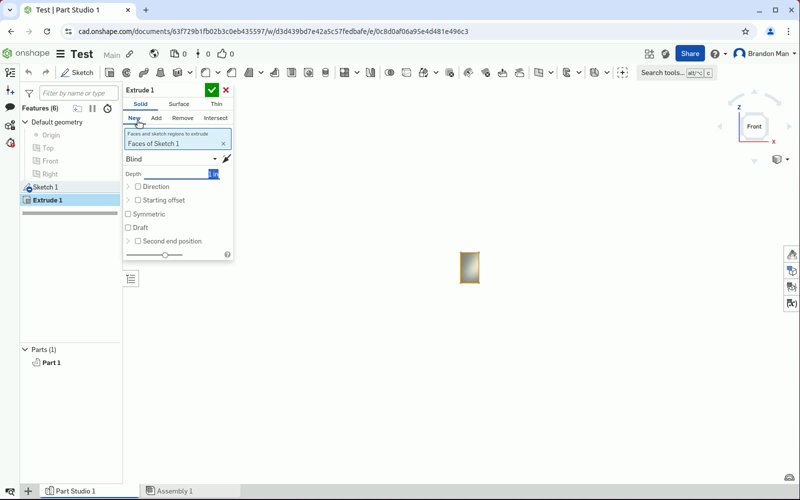
text(-0.241)
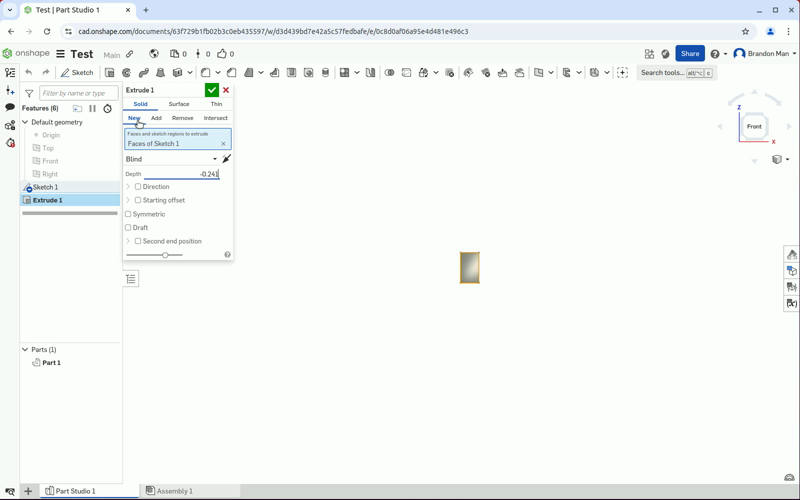
key(enter)
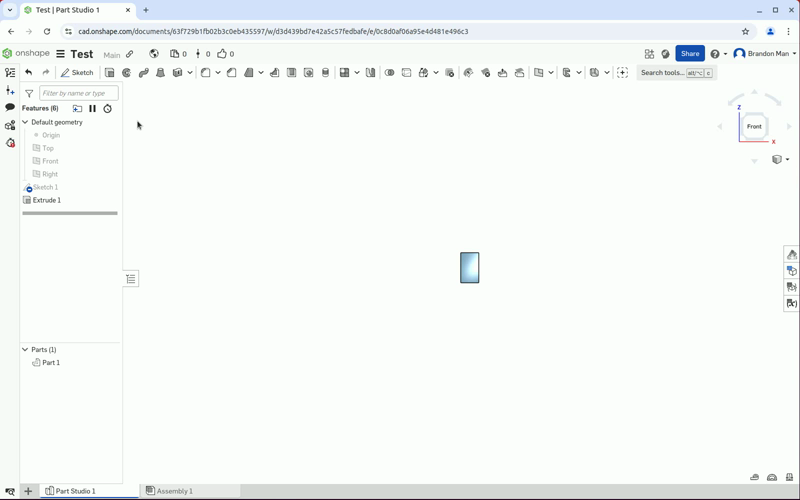
key(shift+h)
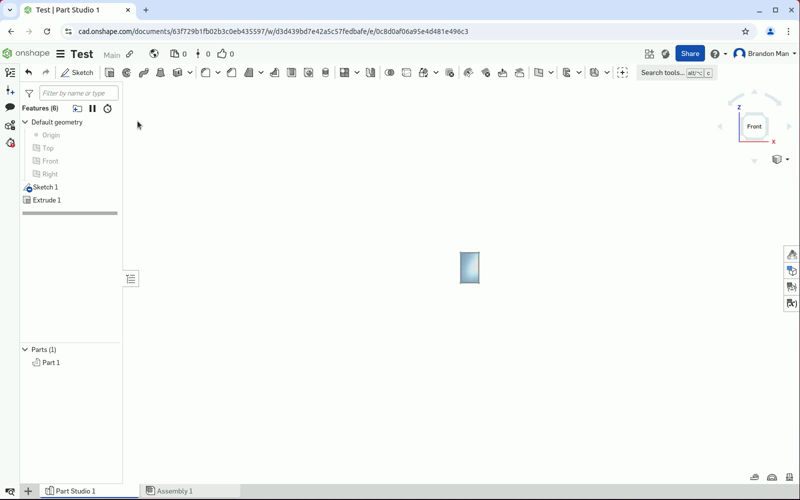
key(shift+h)
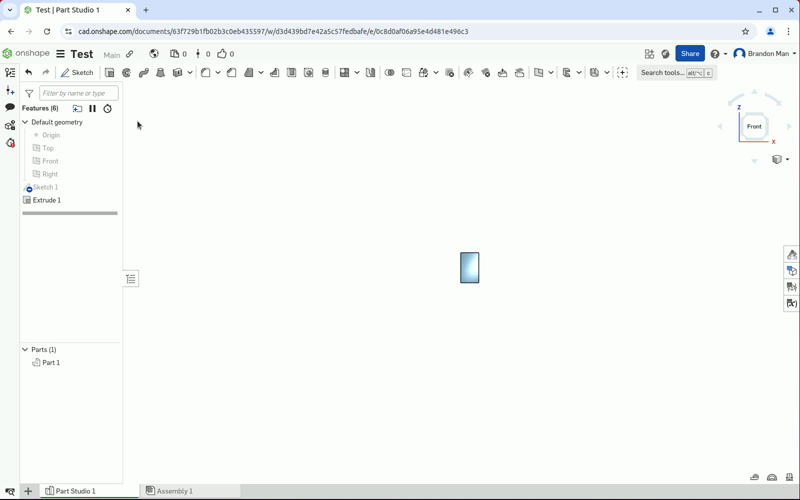
mouse_move(73, 189)
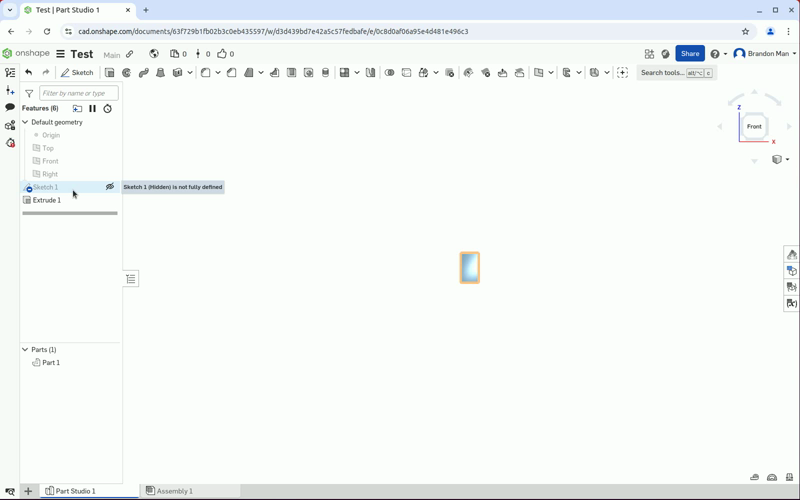
click(73, 189)
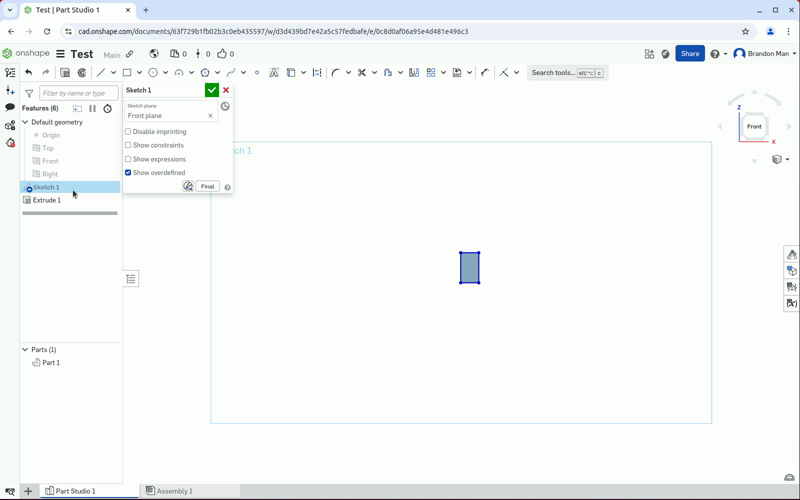
mouse_move(229, 92)
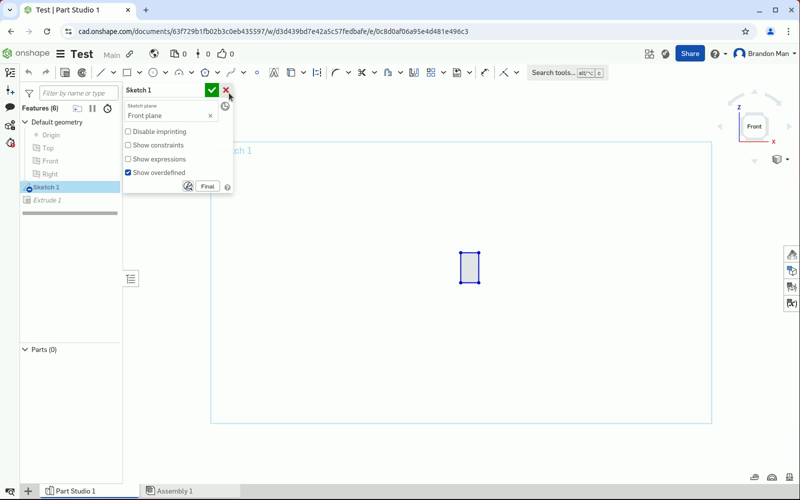
click(229, 92)
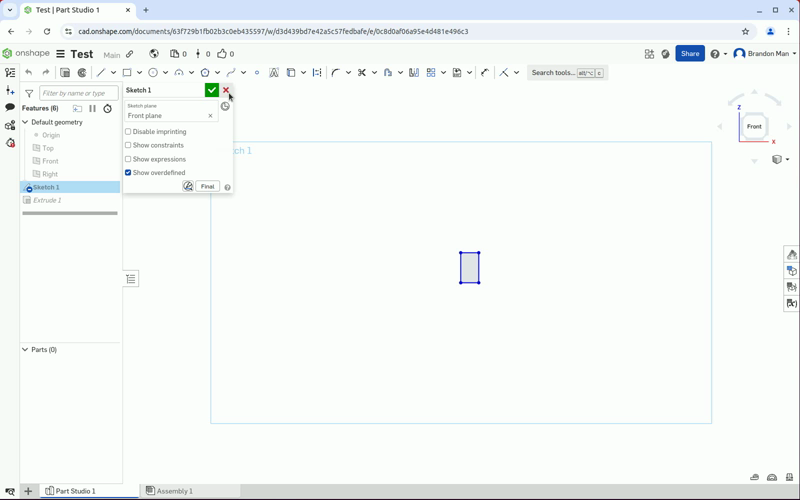
key(shift+s)
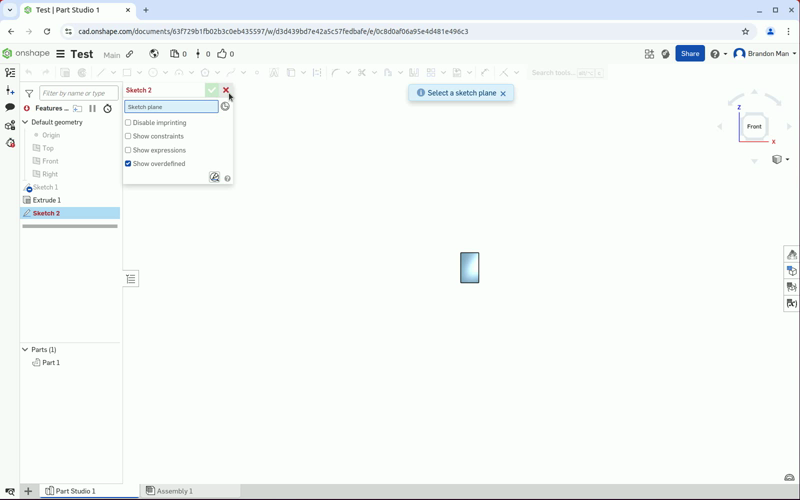
mouse_move(73, 163)
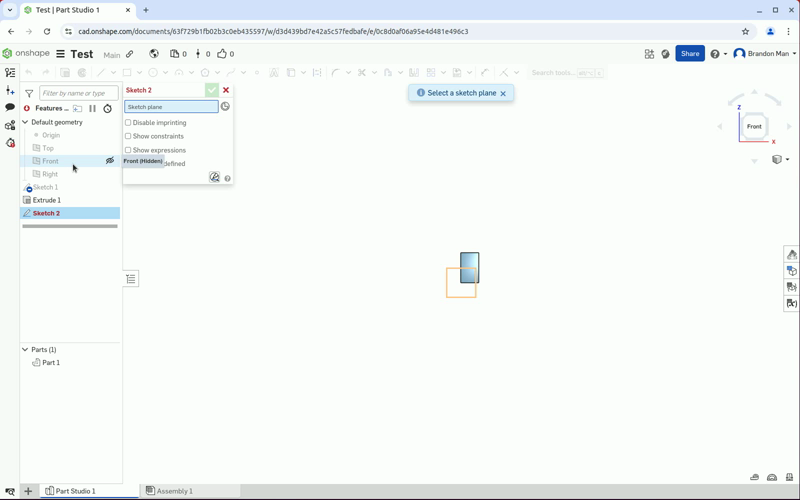
click(73, 163)
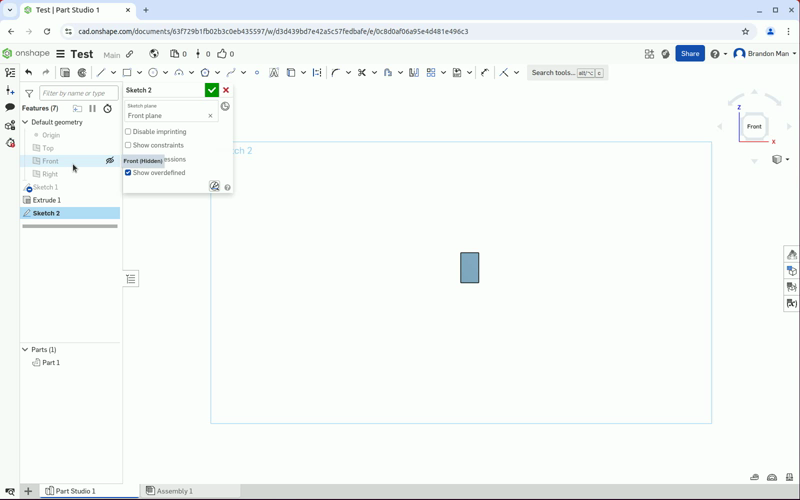
mouse_move(73, 352)
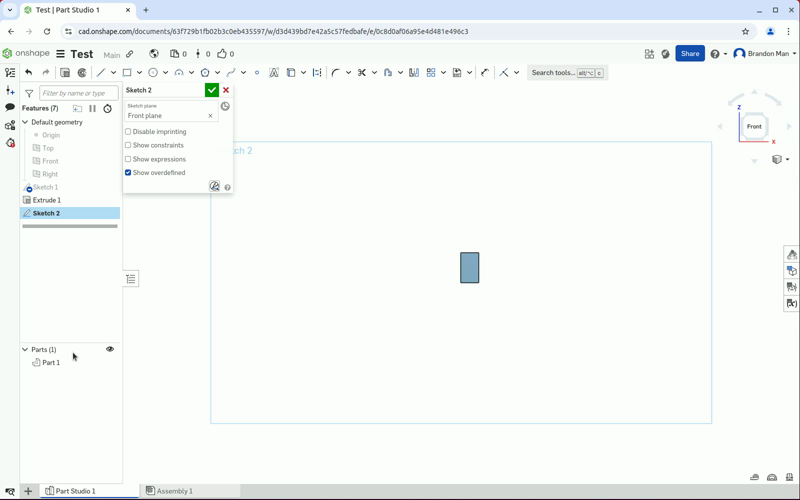
key(y)
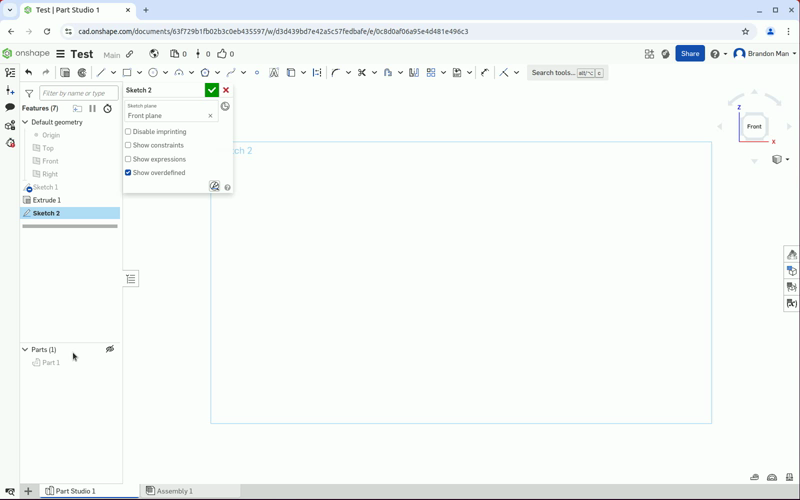
key(l)
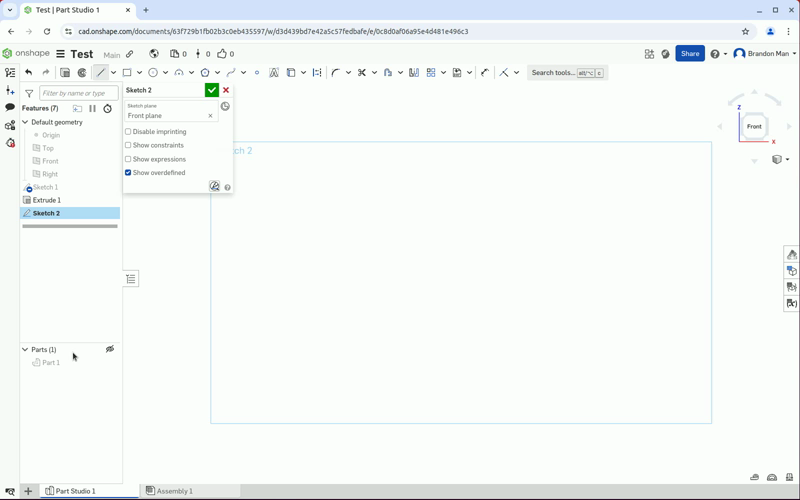
key_down(shift)
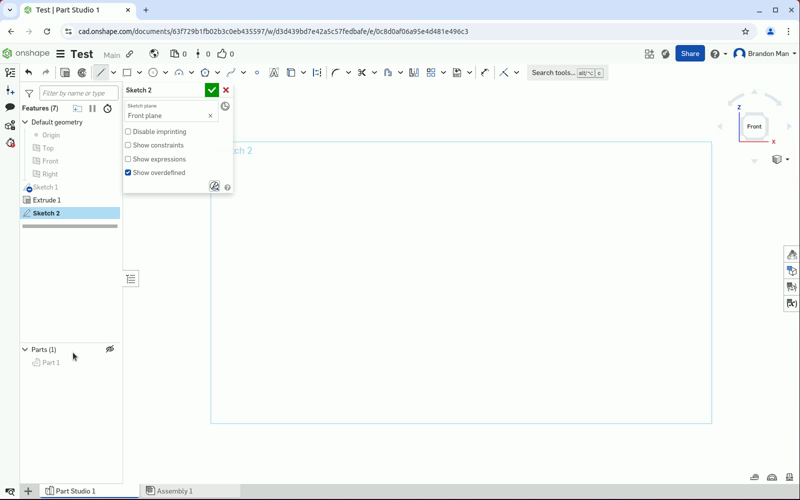
mouse_move(460, 282)
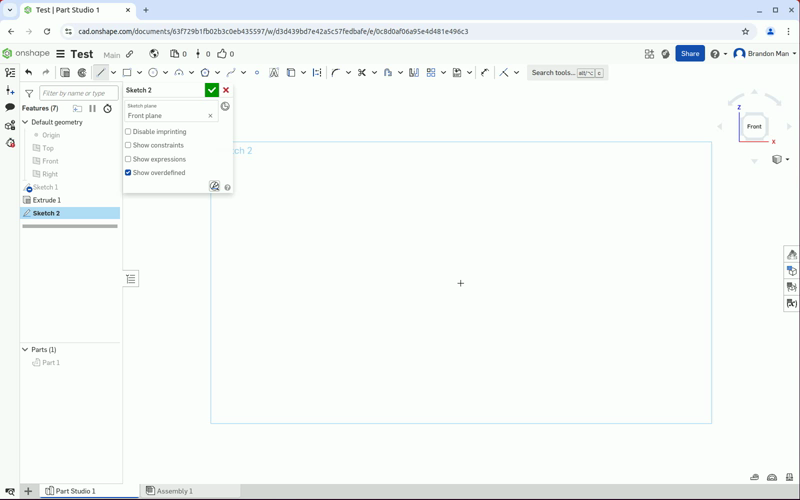
click(460, 282)
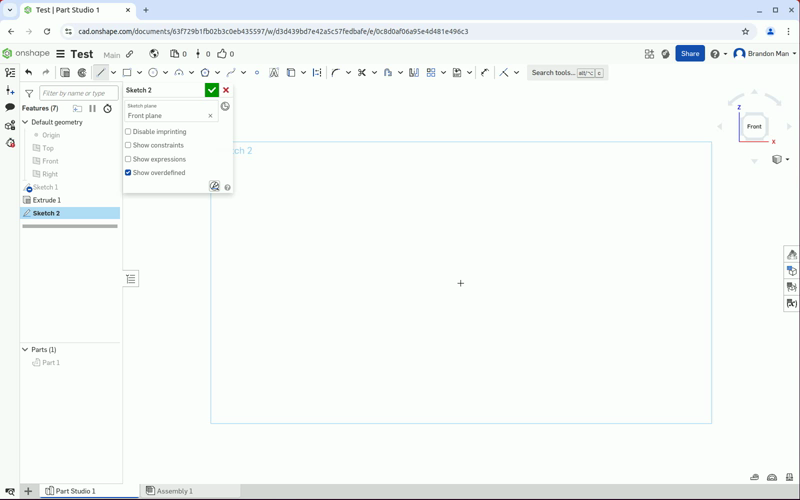
key_up(shift)
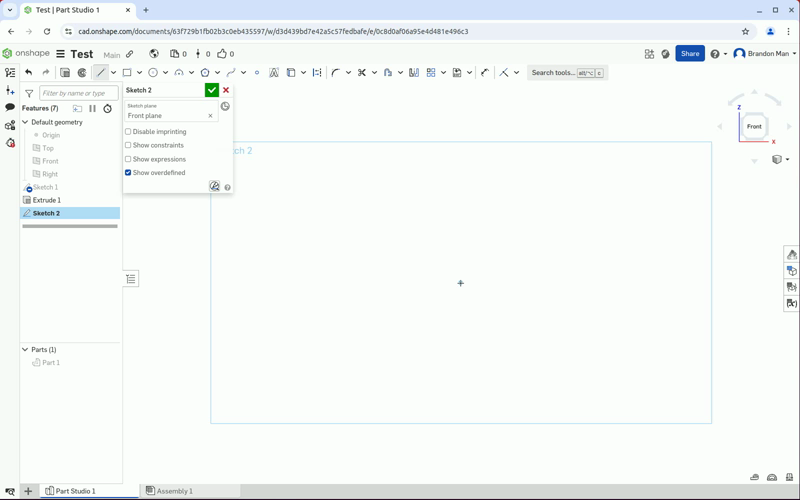
key_down(shift)
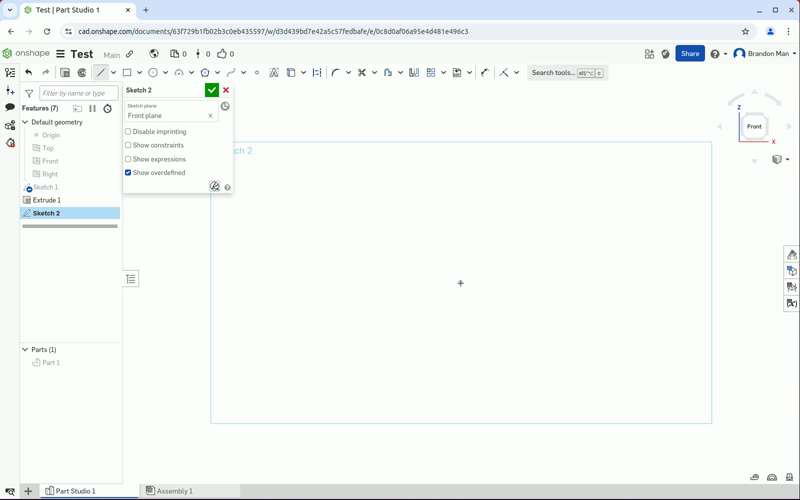
mouse_move(490, 282)
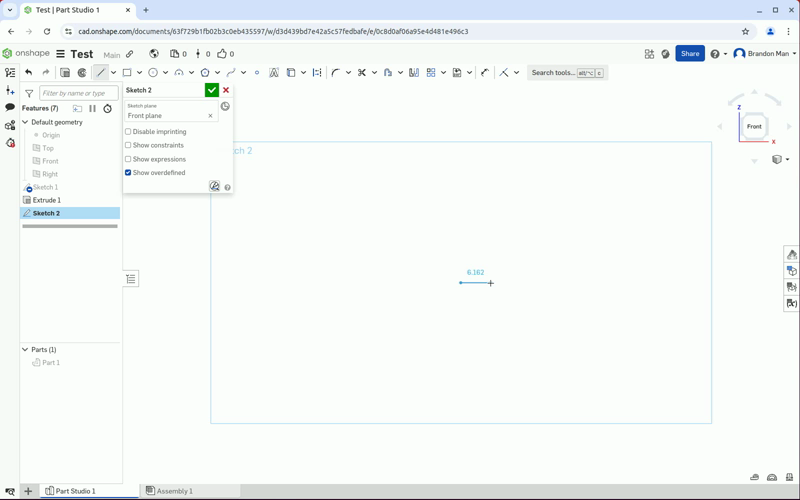
mouse_move(478, 282)
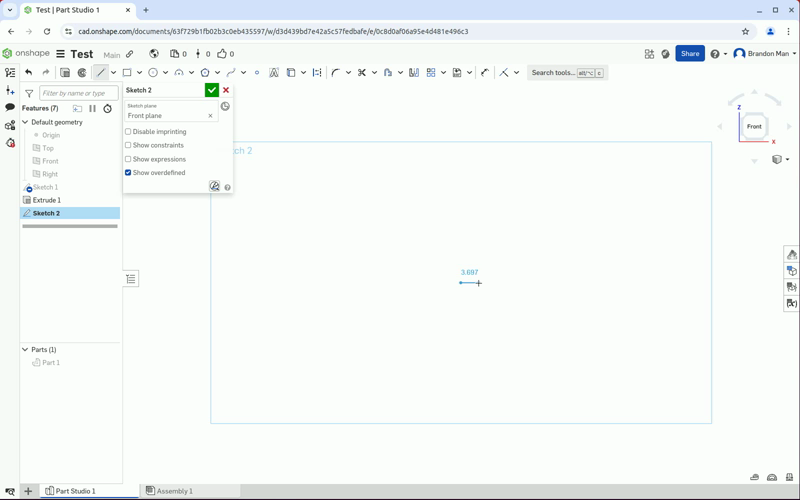
click(478, 282)
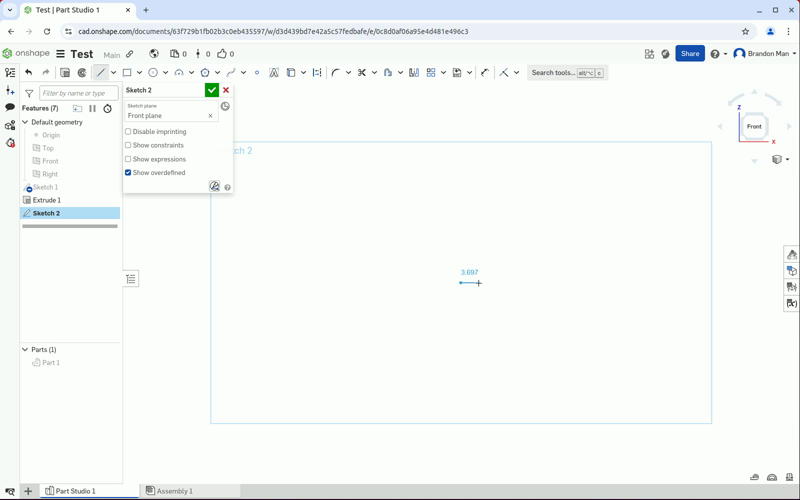
key_up(shift)
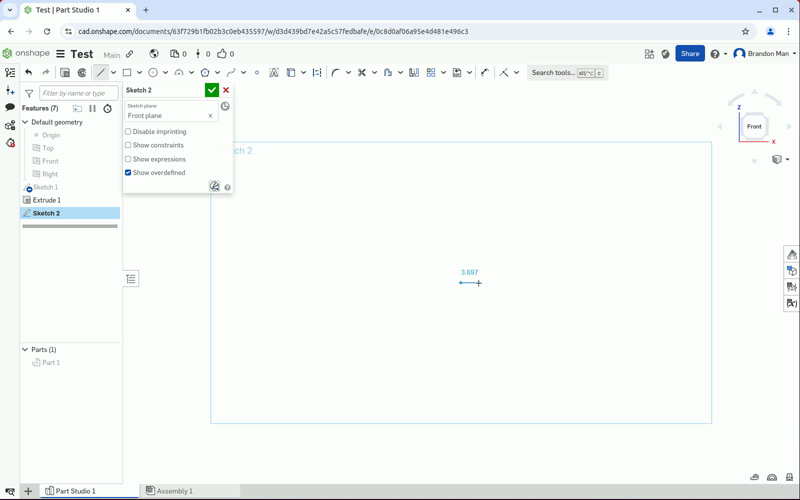
key_down(shift)
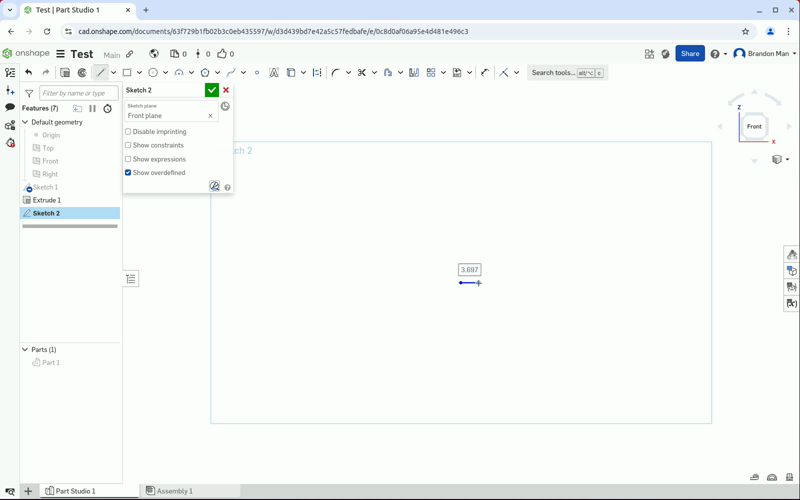
mouse_move(508, 282)
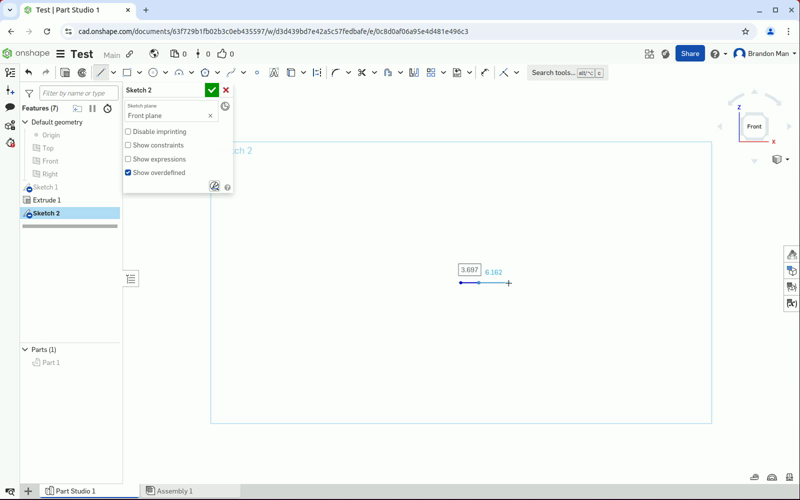
mouse_move(478, 252)
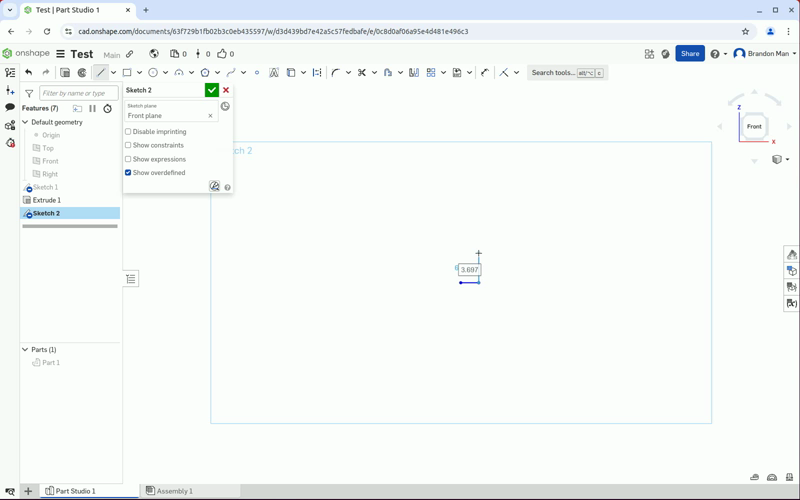
click(478, 252)
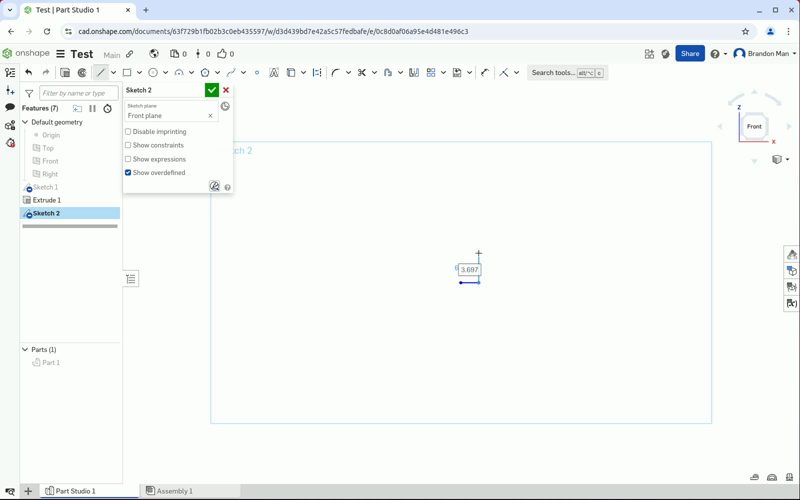
key_up(shift)
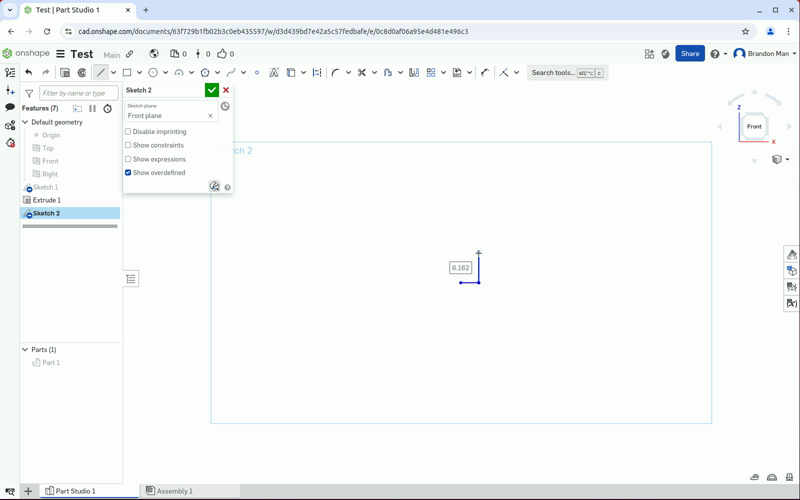
key_down(shift)
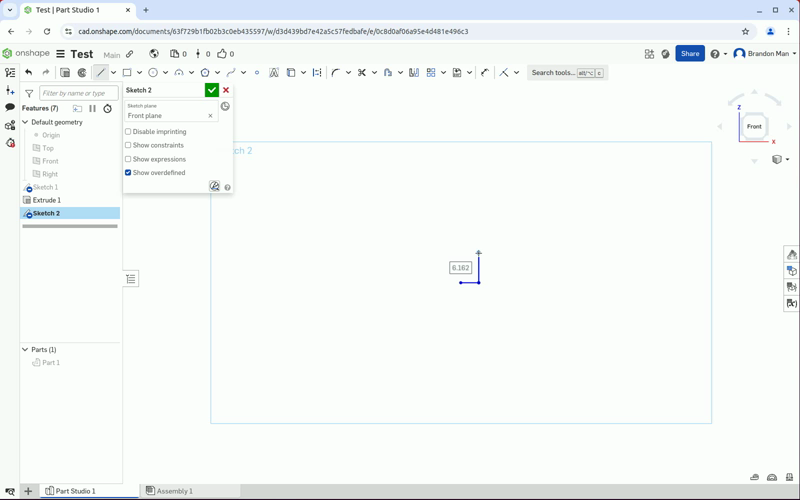
mouse_move(508, 252)
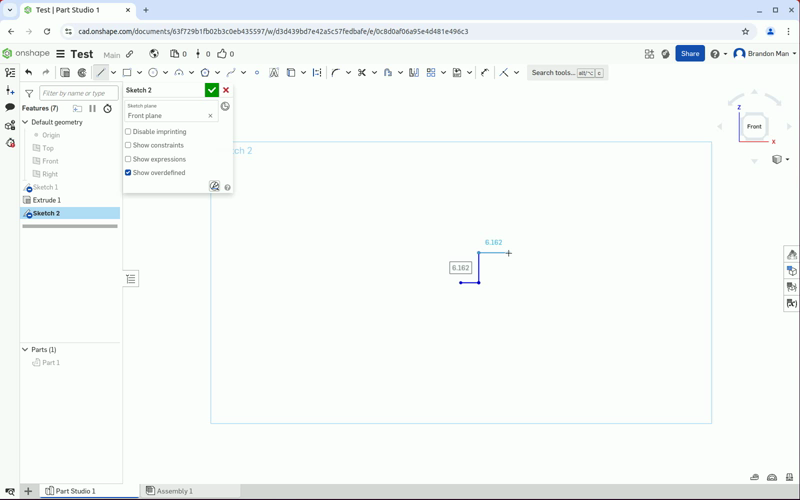
mouse_move(460, 252)
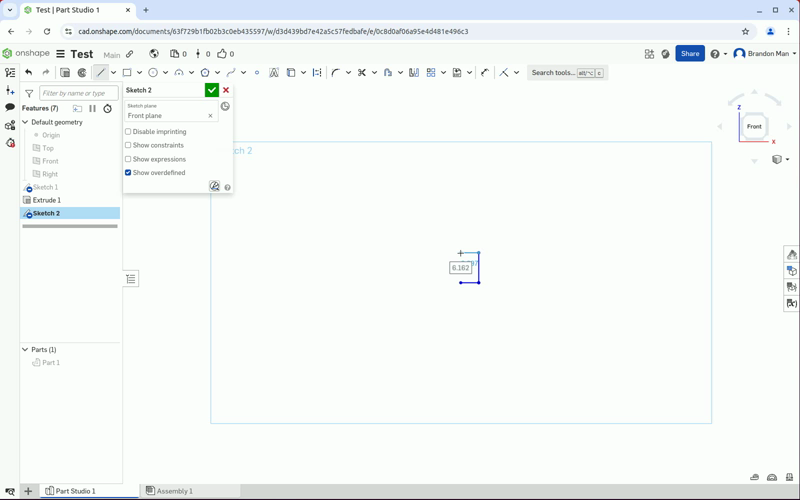
click(460, 252)
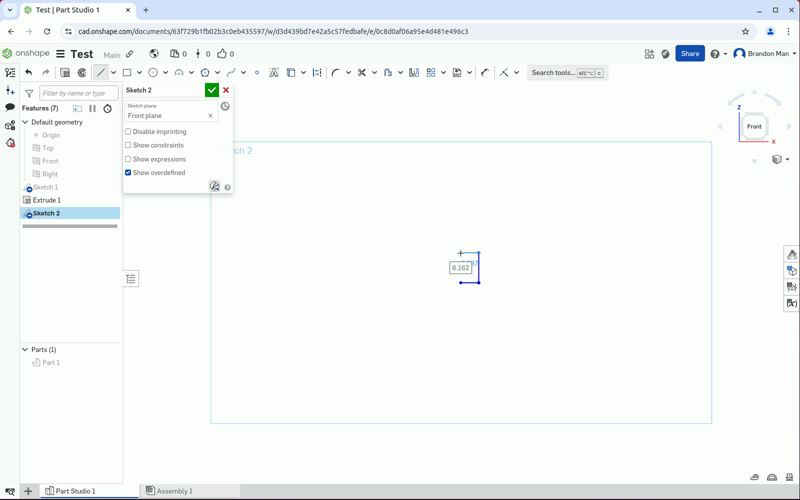
key_up(shift)
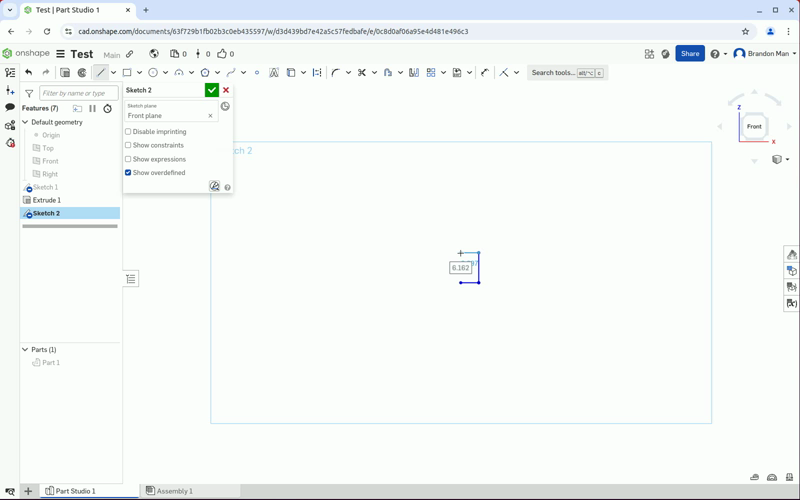
mouse_move(490, 252)
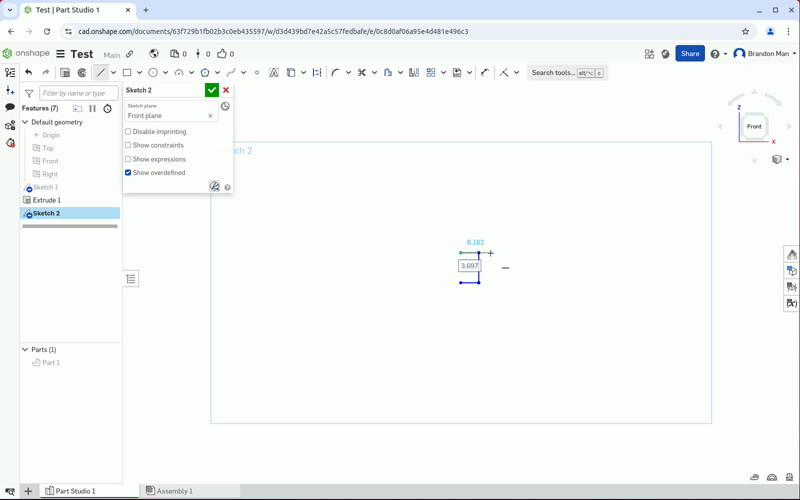
key_down(shift)
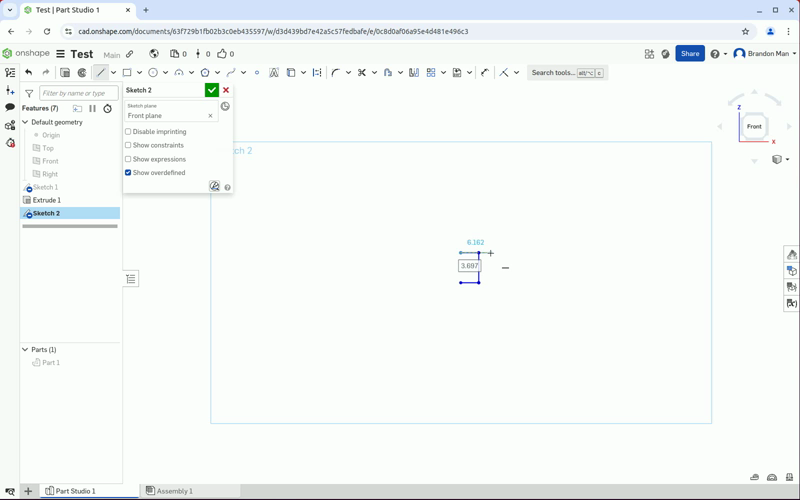
mouse_move(460, 282)
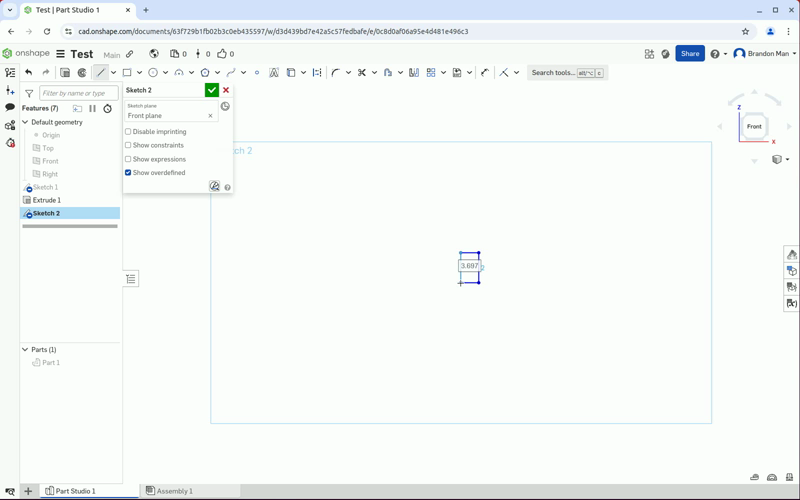
key_up(shift)
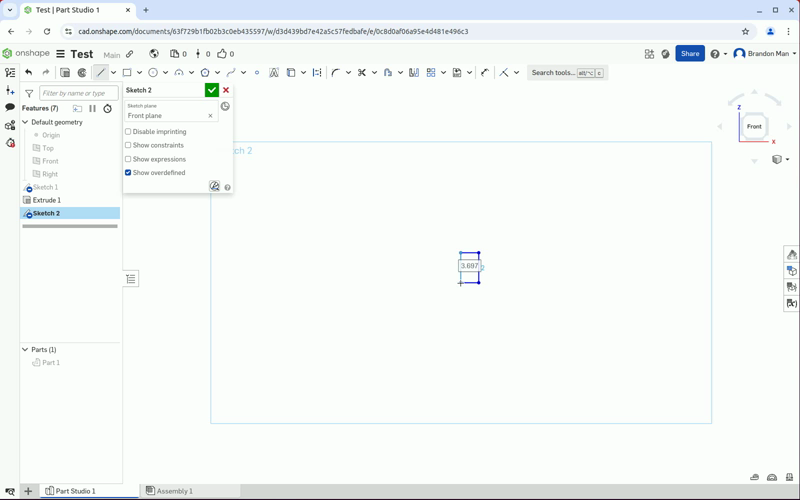
click(460, 282)
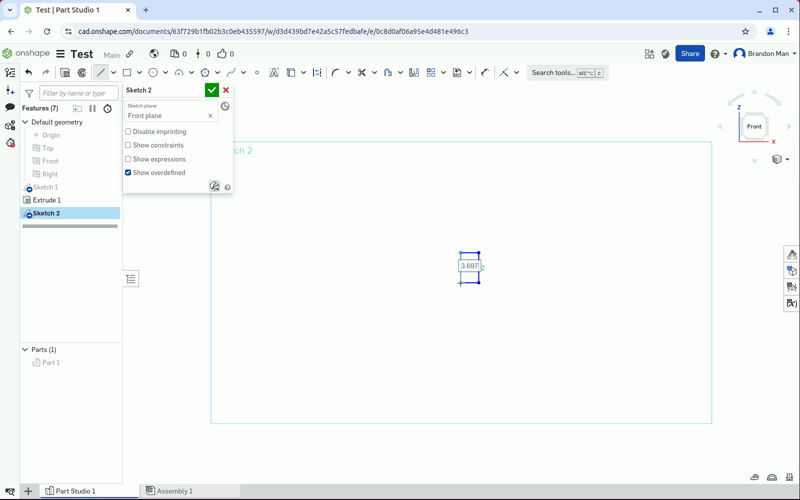
key(esc)
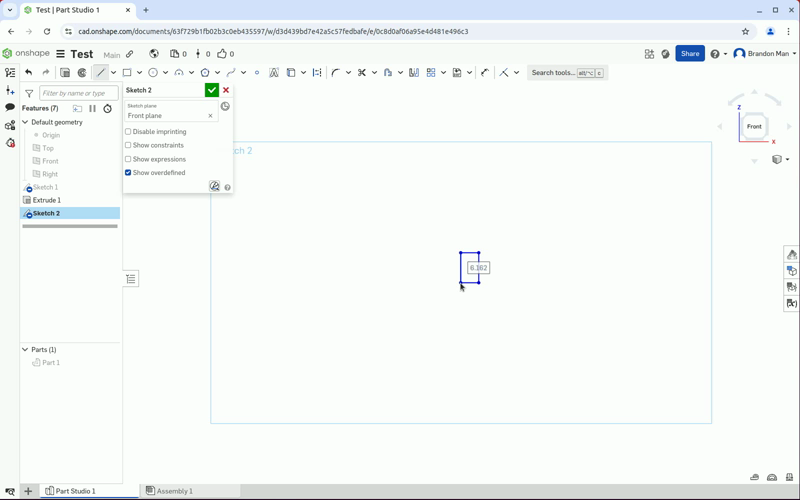
mouse_move(465, 270)
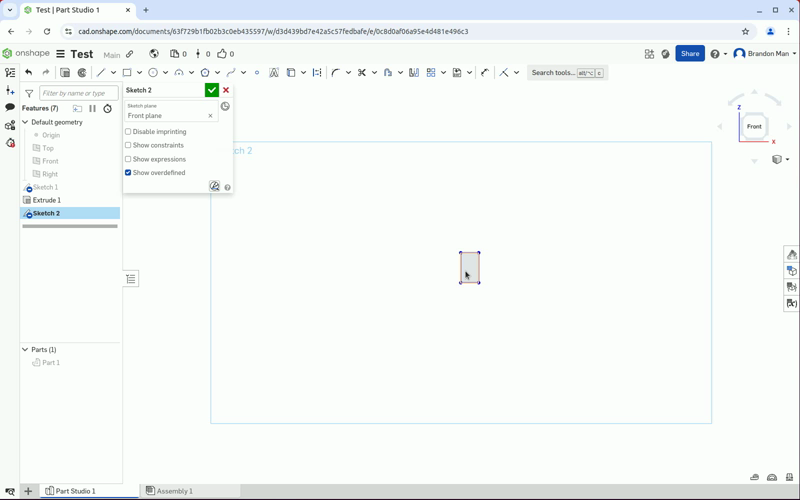
scroll(6)
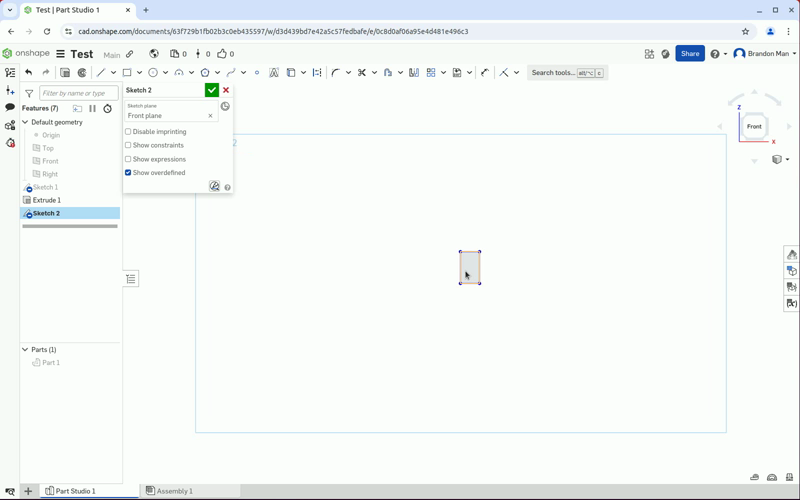
scroll(6)
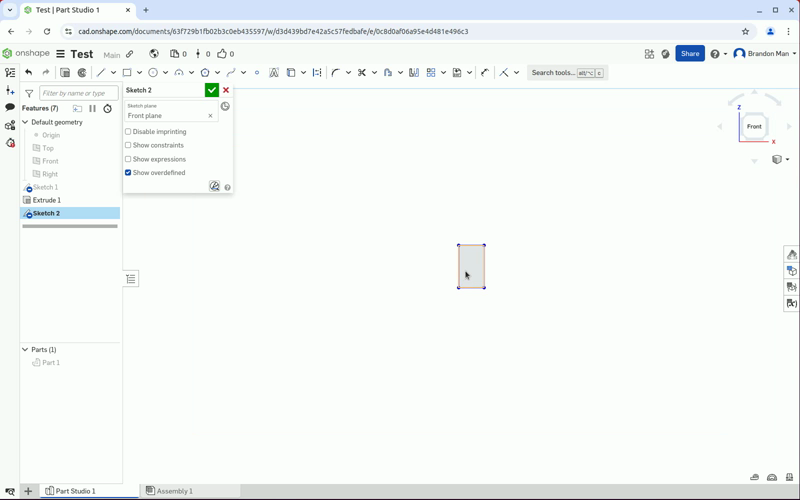
scroll(6)
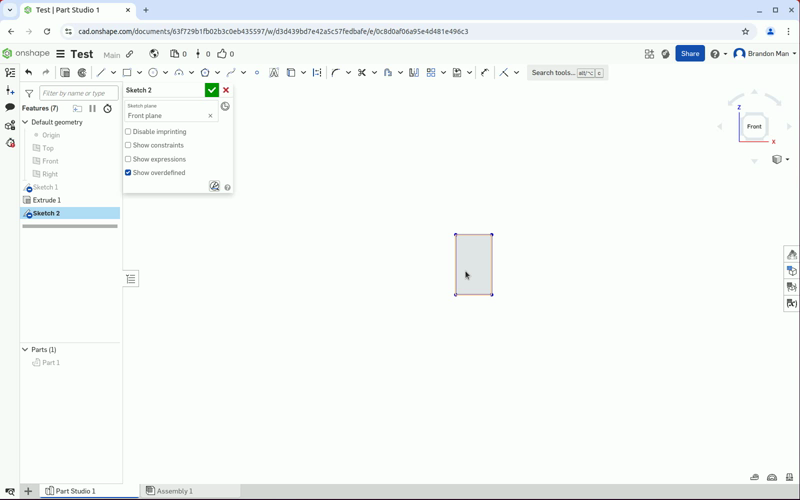
scroll(6)
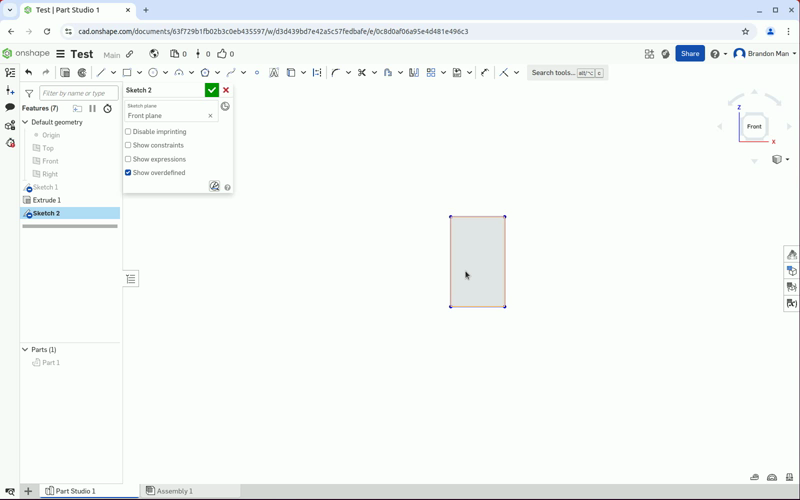
scroll(6)
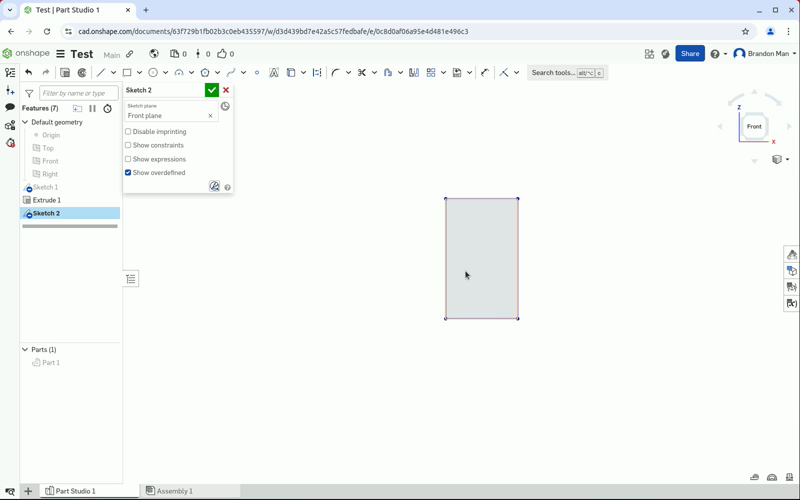
scroll(6)
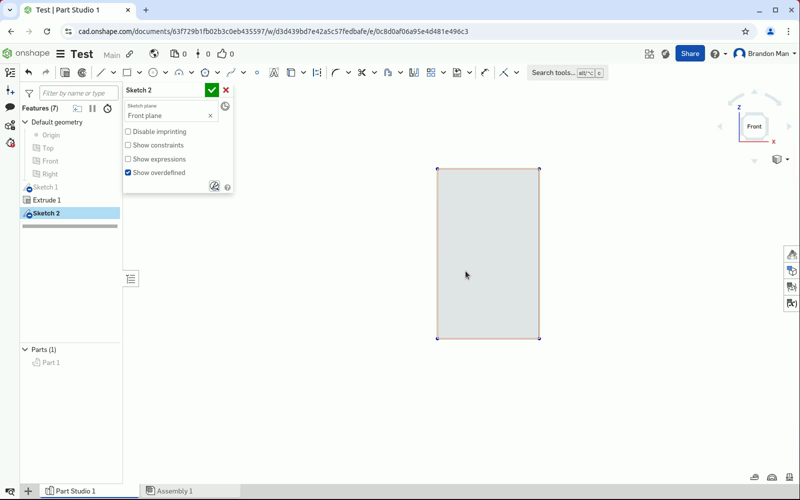
scroll(6)
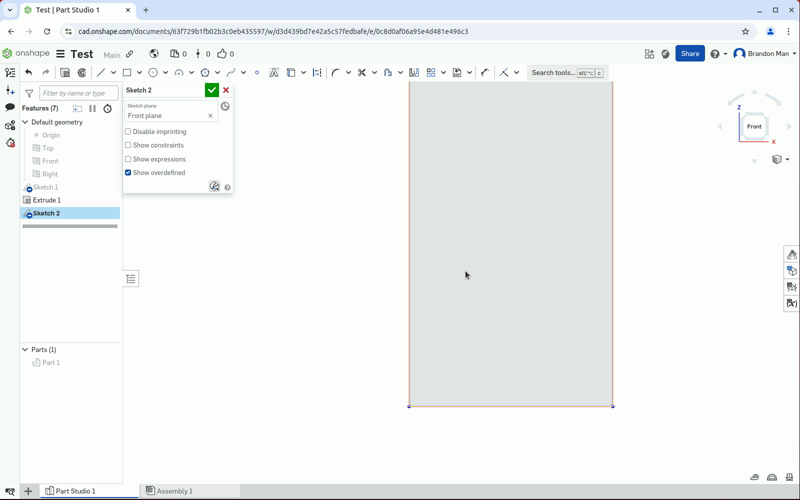
click(465, 270)
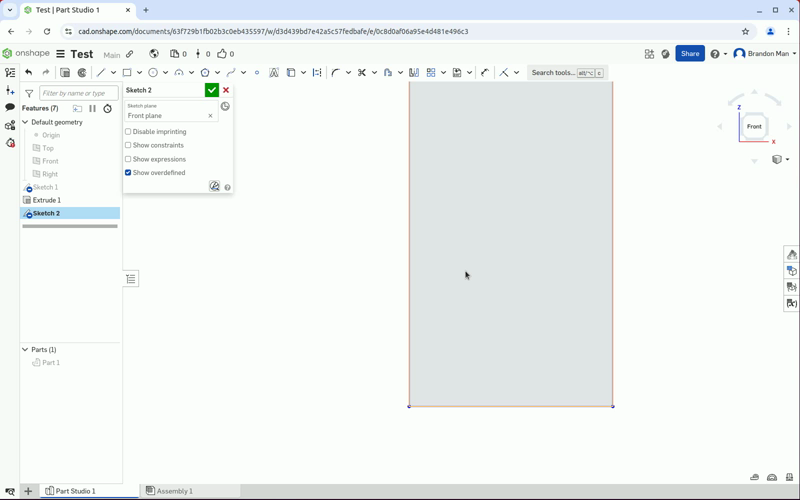
scroll(-6)
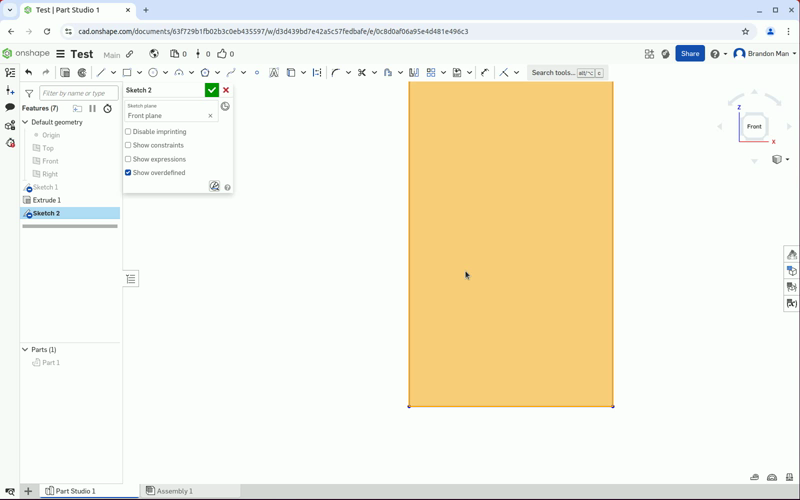
scroll(-6)
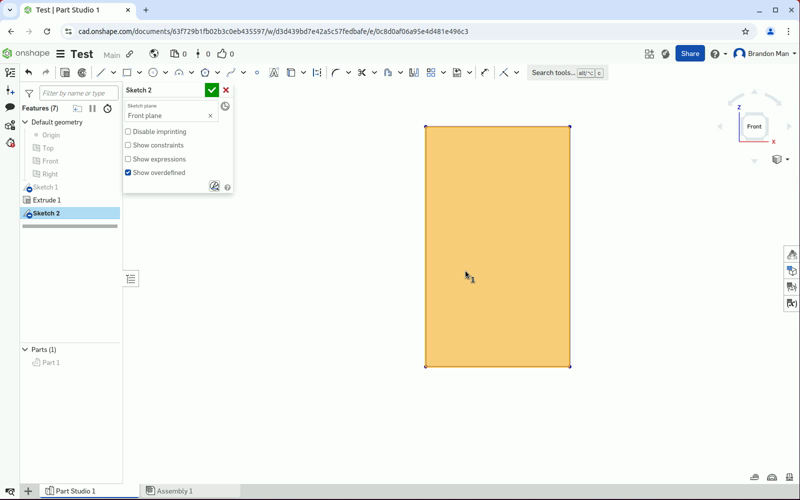
scroll(-6)
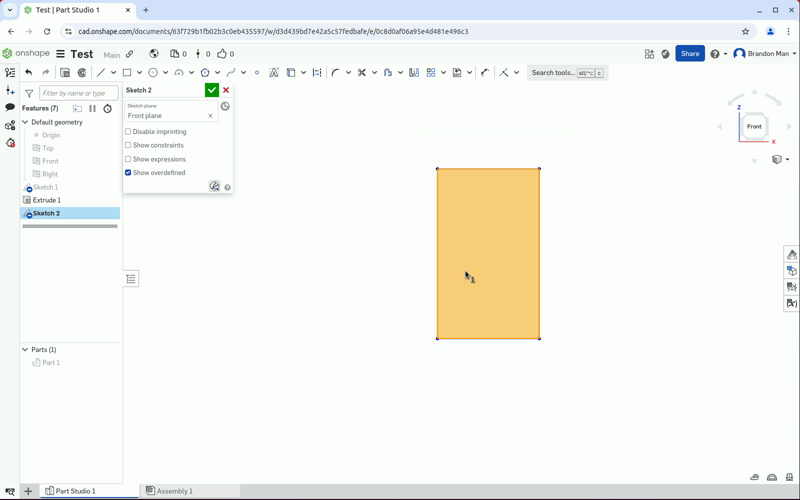
scroll(-6)
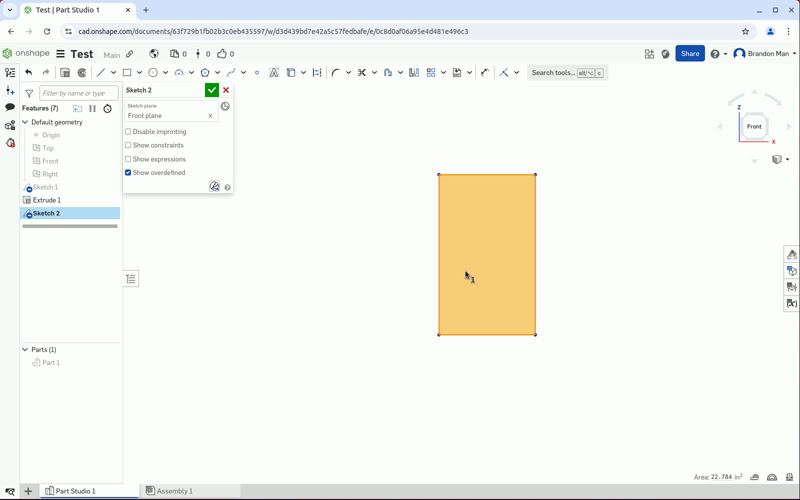
scroll(-6)
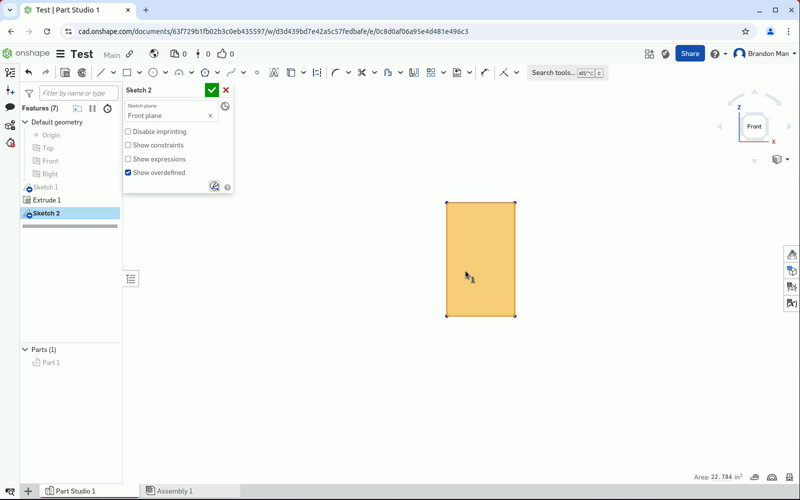
scroll(-6)
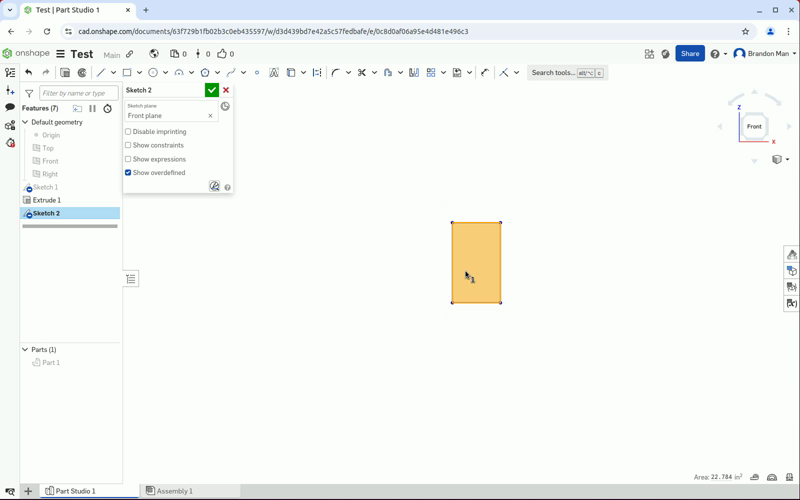
scroll(-6)
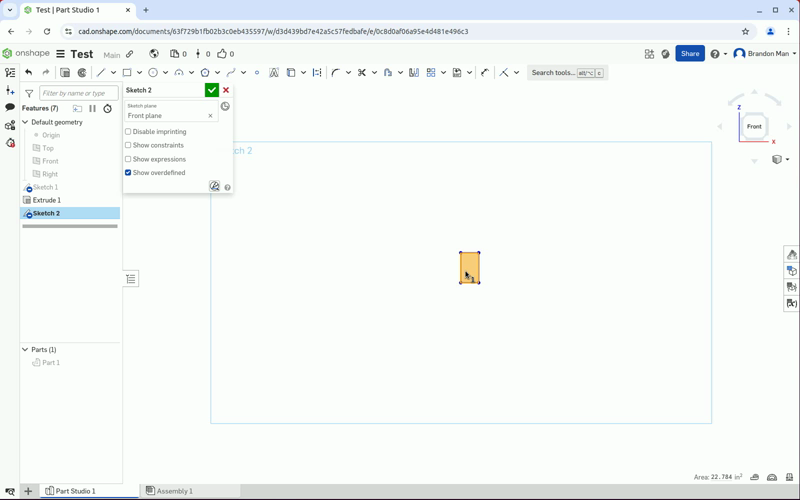
mouse_move(73, 352)
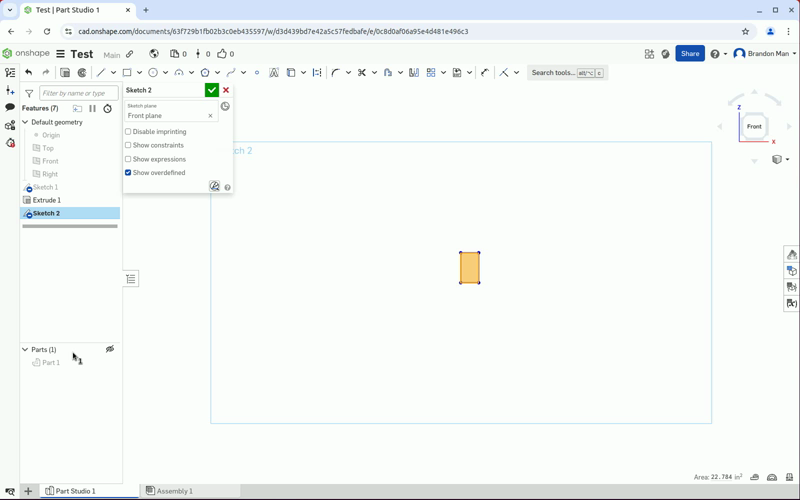
key(shift+y)
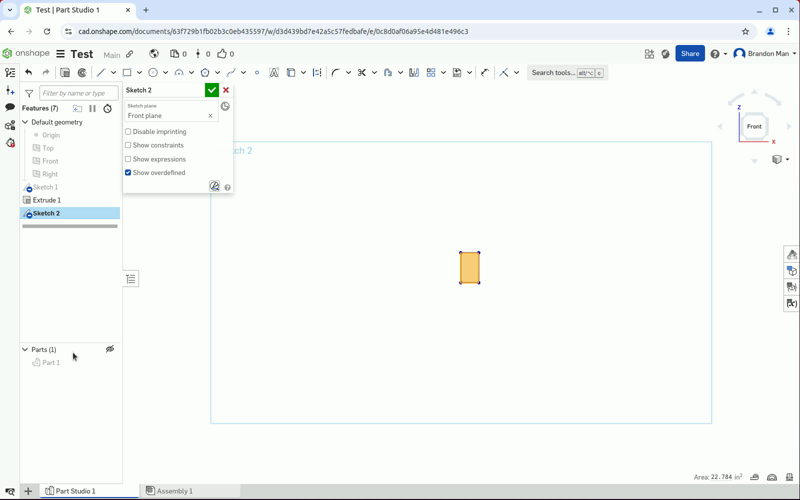
key(shift+e)
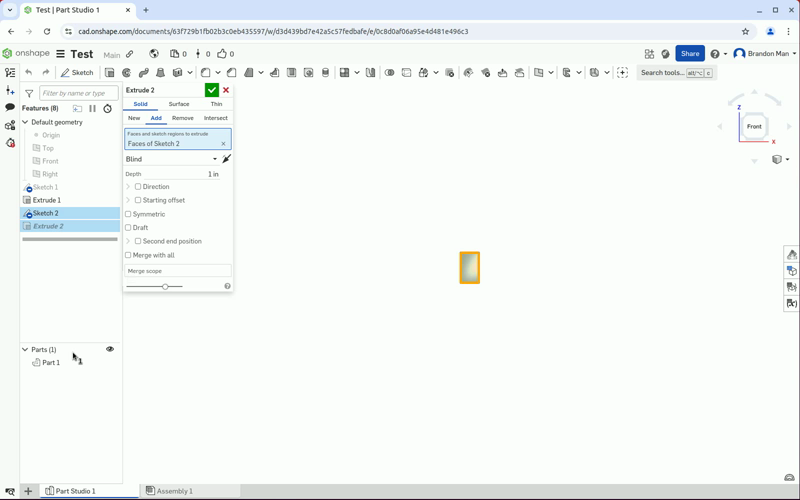
mouse_move(143, 106)
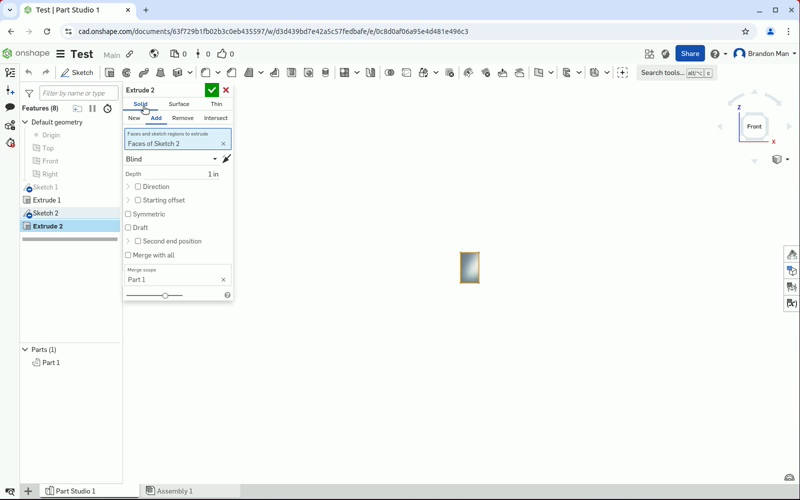
click(143, 106)
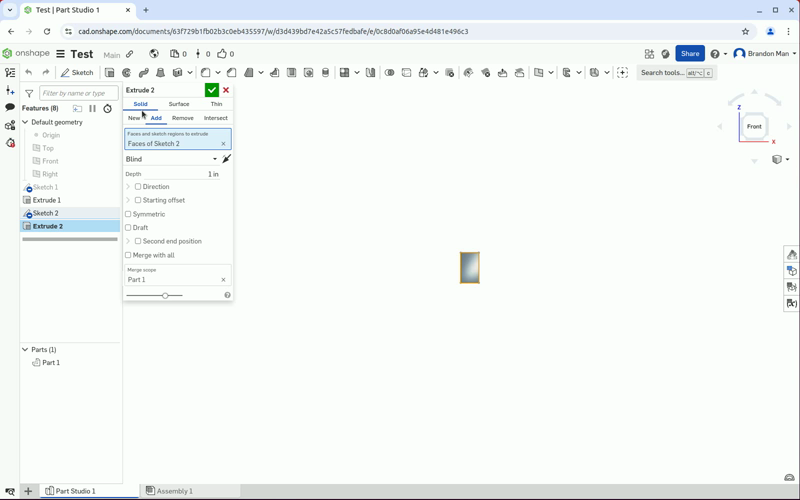
mouse_move(137, 120)
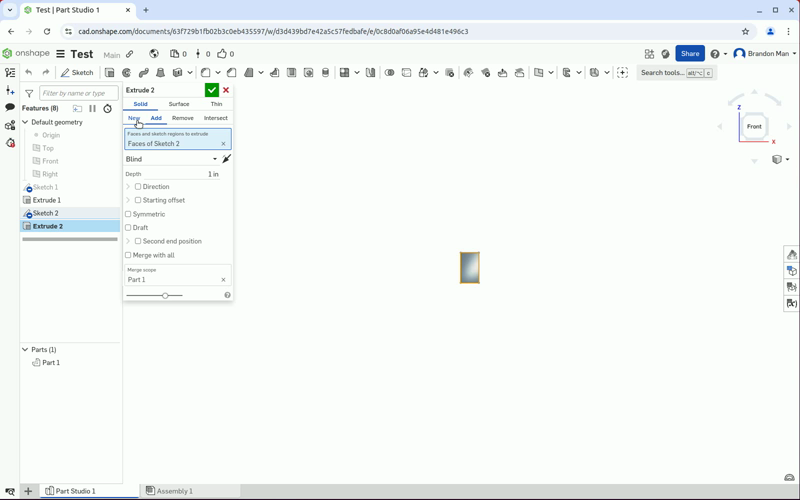
click(137, 120)
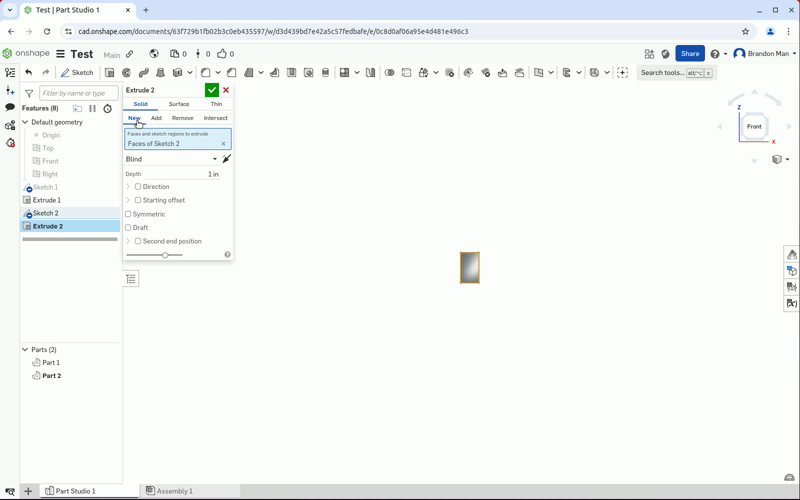
key(tab, 4)
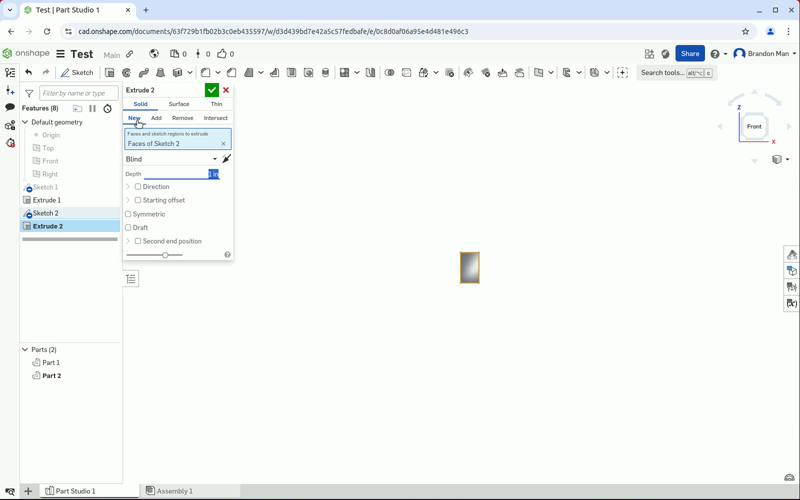
text(-0.241)
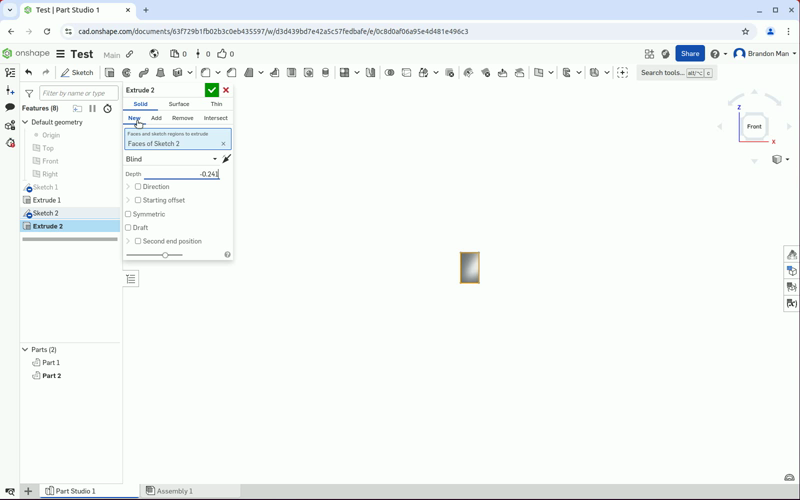
key(enter)
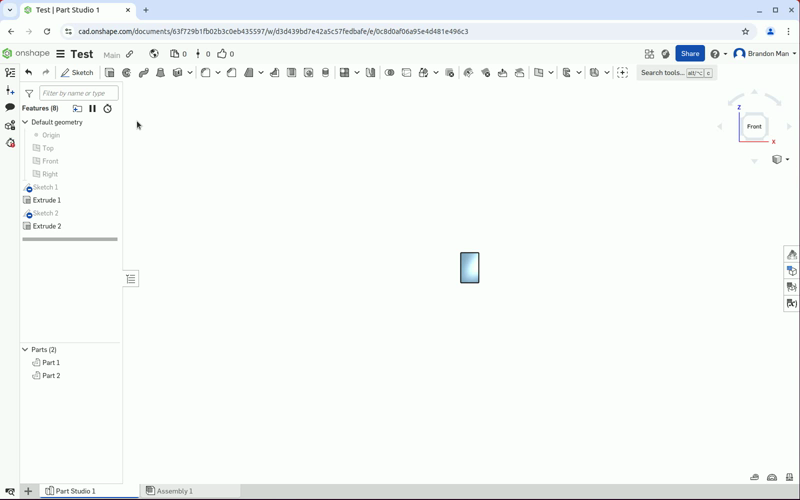
key(shift+h)
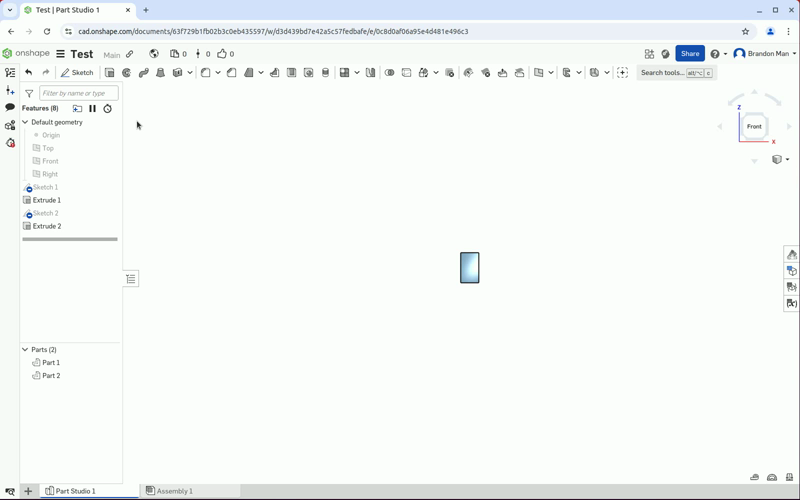
key(shift+h)
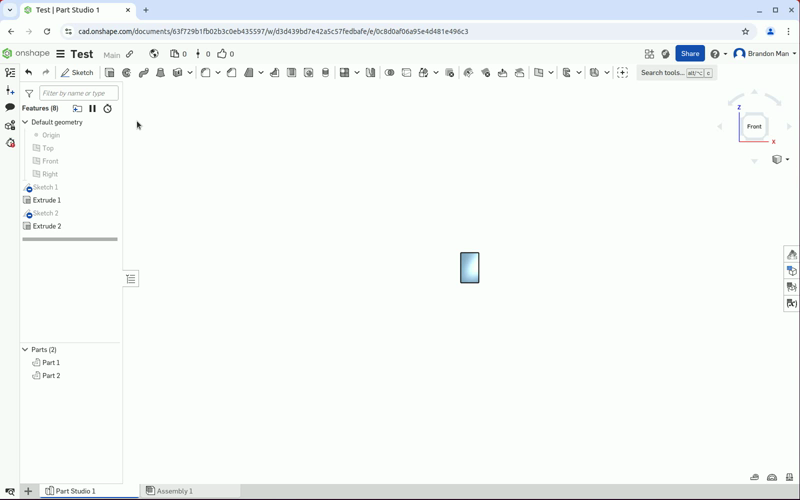
mouse_move(73, 189)
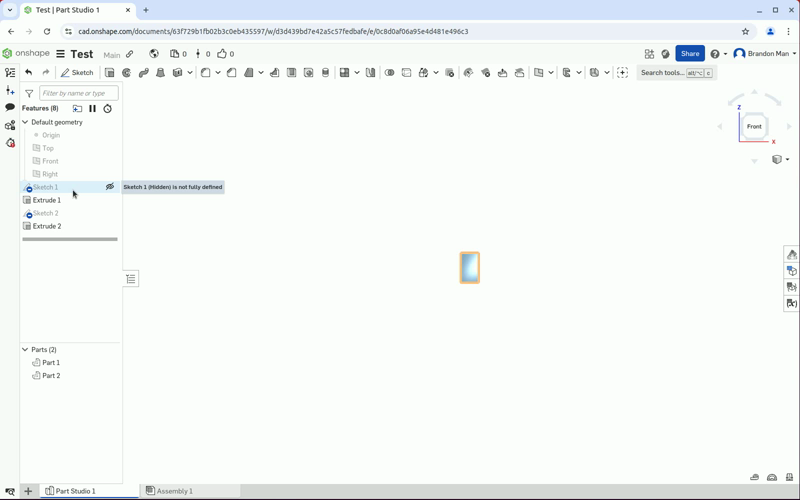
click(73, 189)
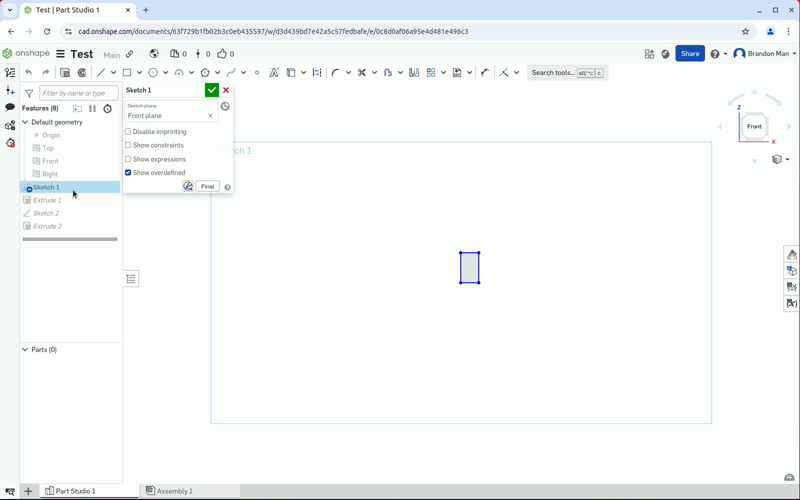
mouse_move(229, 92)
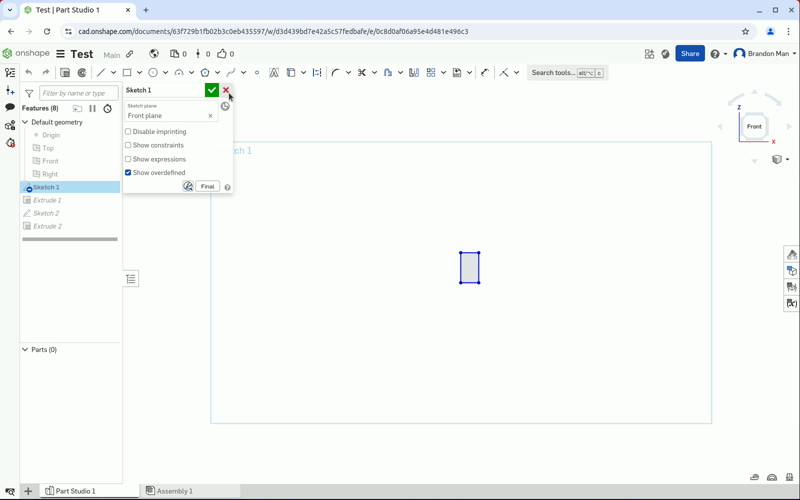
click(229, 92)
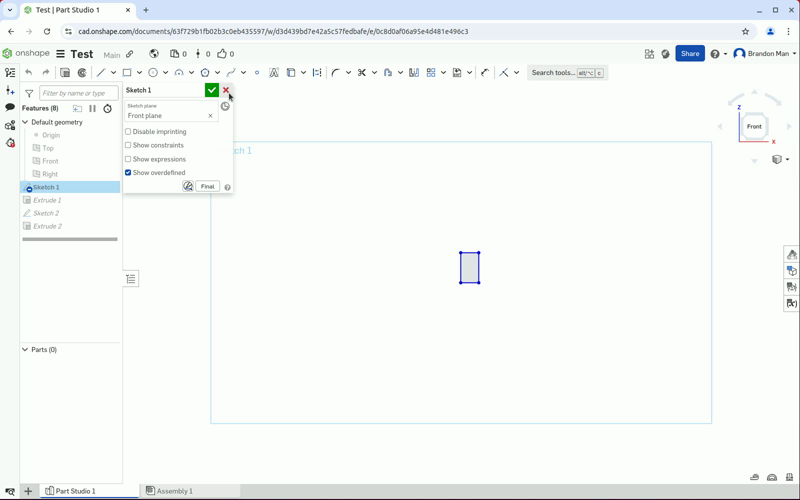
key(shift+s)
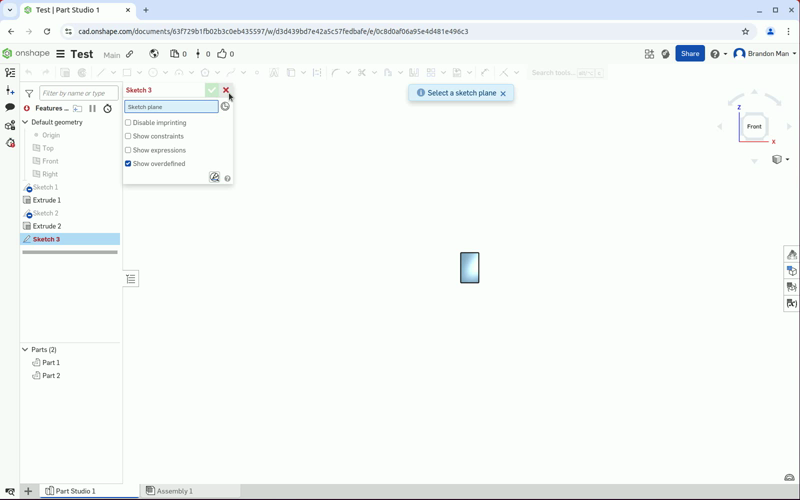
mouse_move(73, 163)
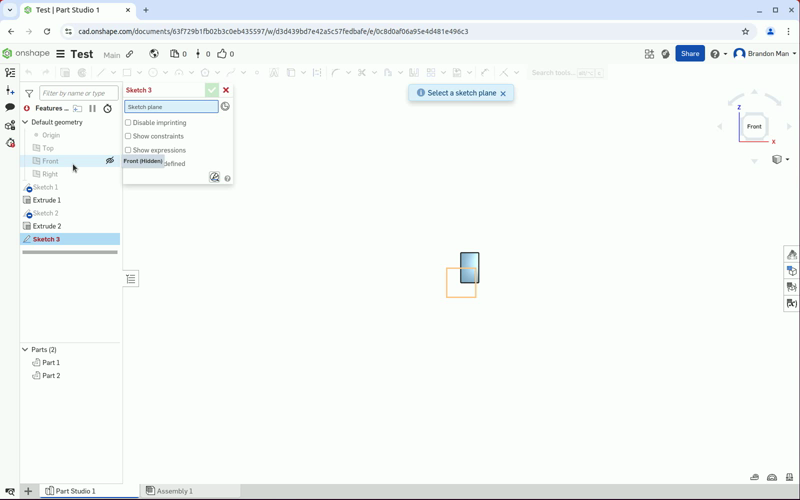
click(73, 163)
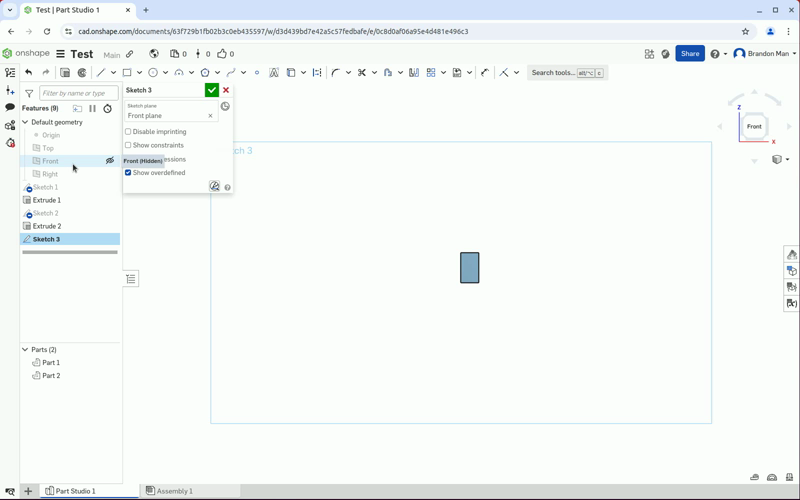
mouse_move(73, 352)
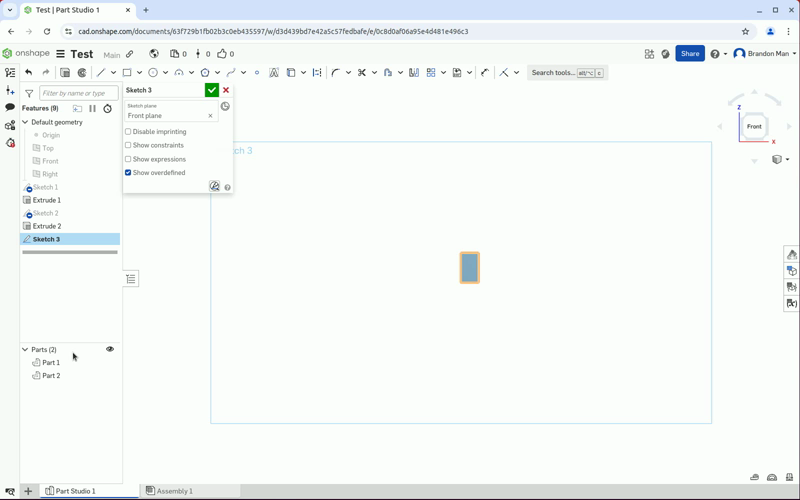
key(y)
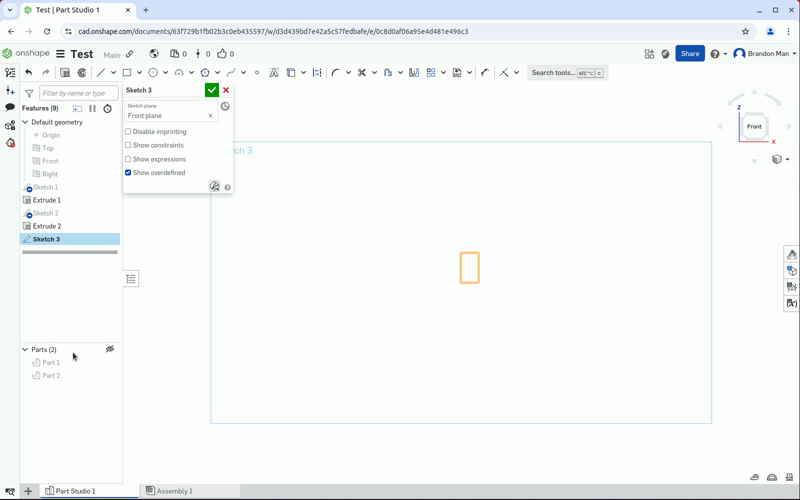
key(l)
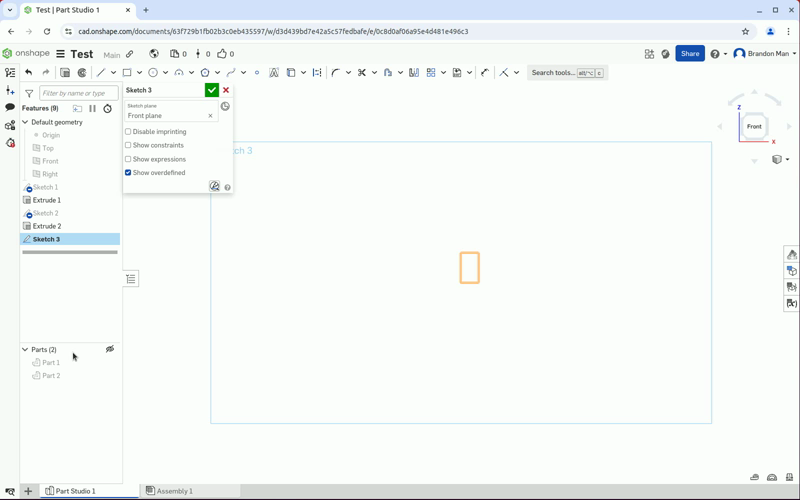
key_down(shift)
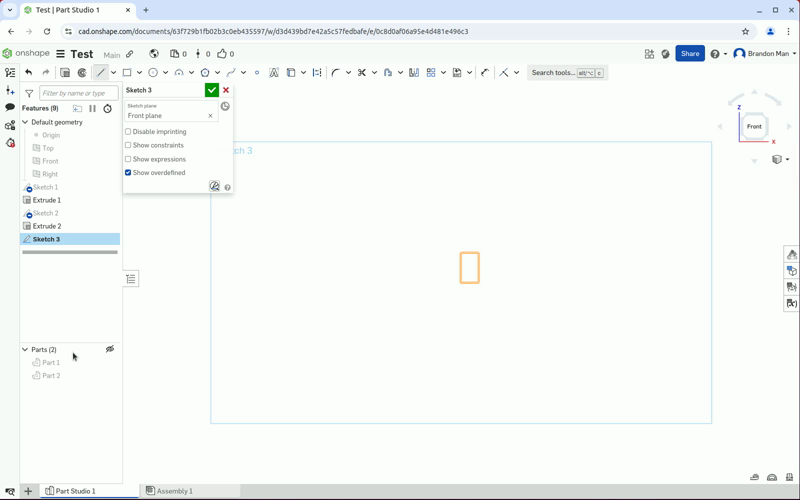
mouse_move(481, 282)
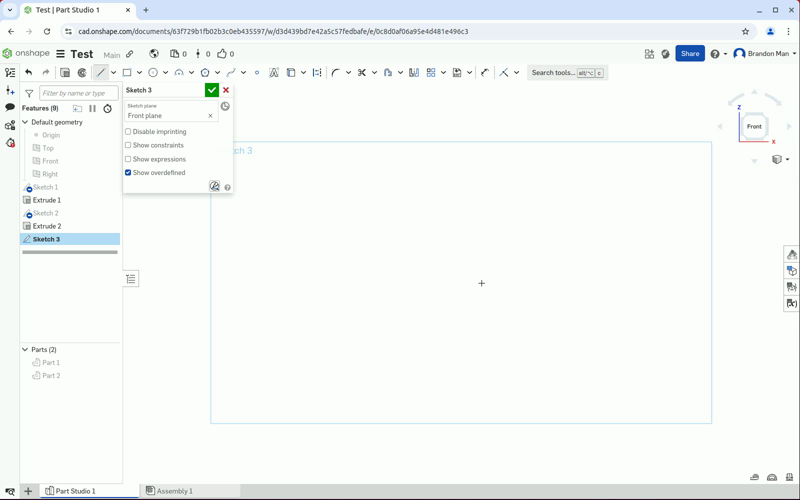
click(481, 282)
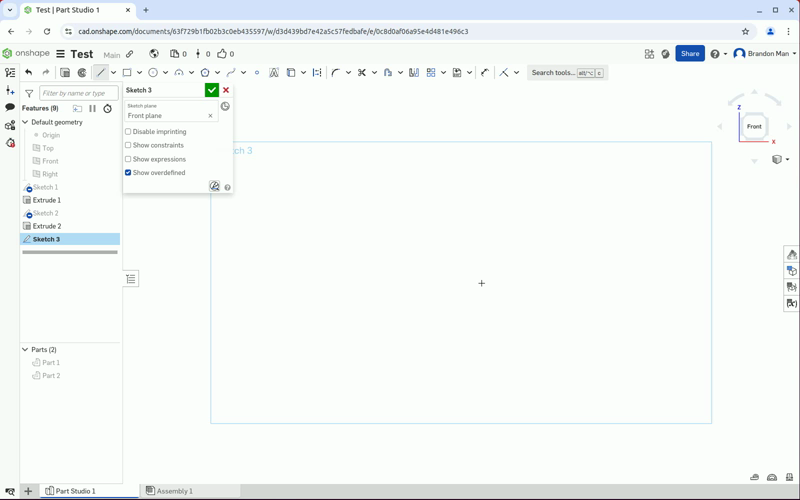
key_up(shift)
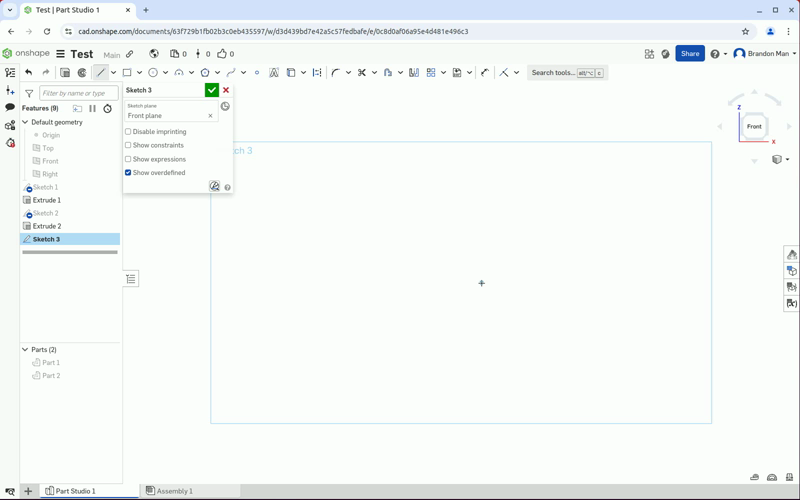
key_down(shift)
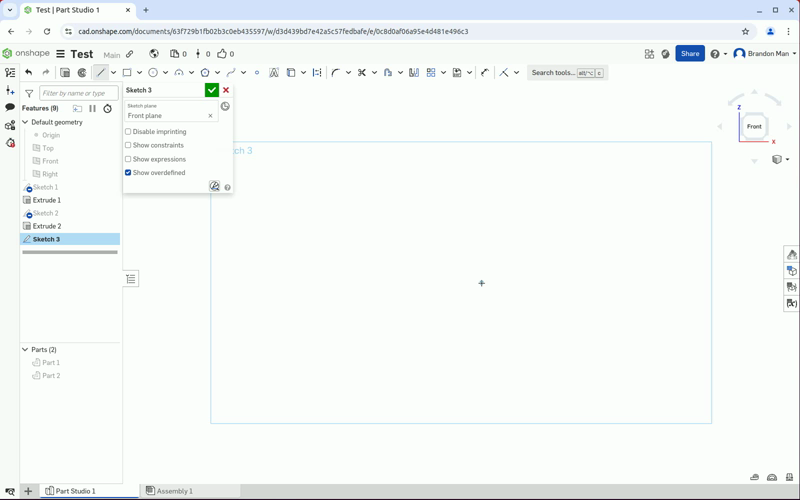
mouse_move(511, 282)
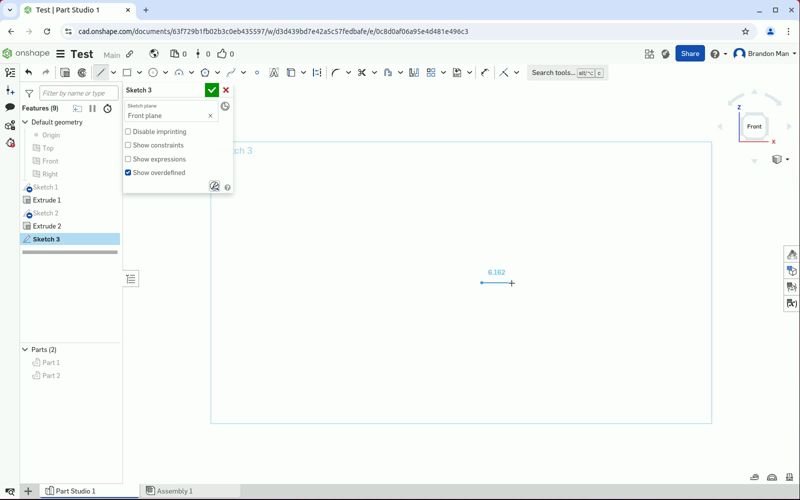
mouse_move(496, 282)
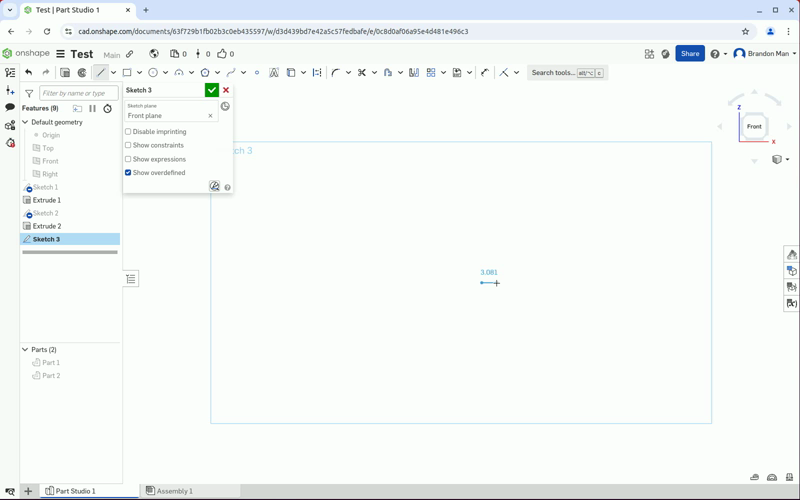
click(496, 282)
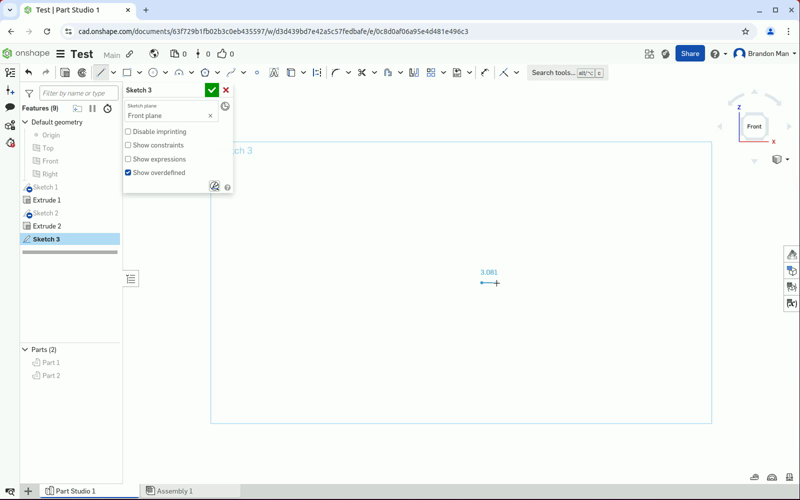
key_up(shift)
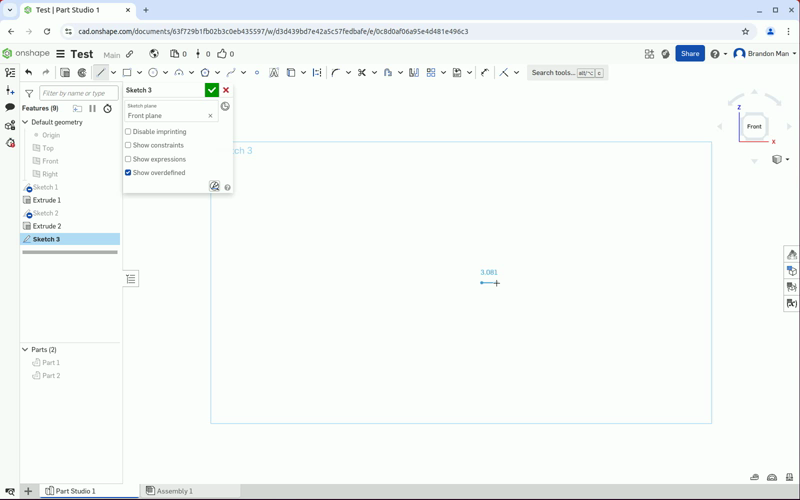
key_down(shift)
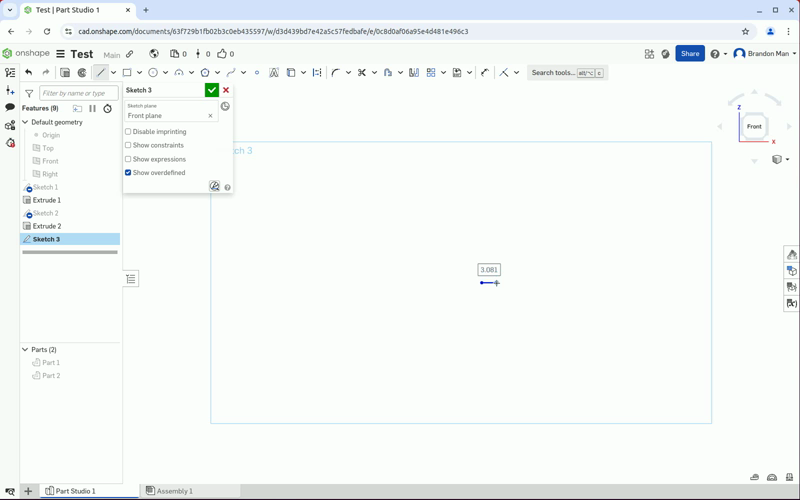
mouse_move(526, 282)
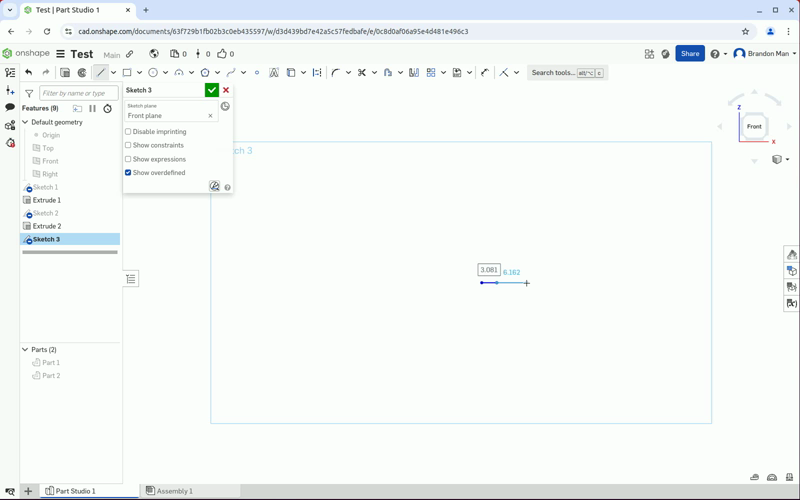
mouse_move(496, 252)
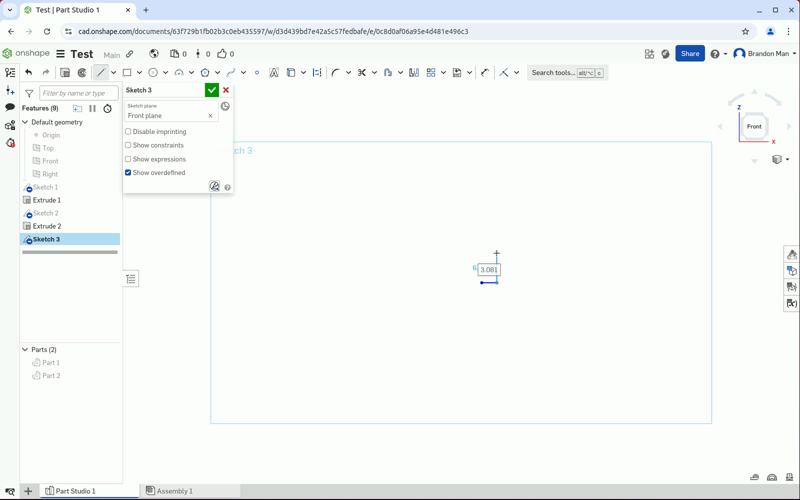
click(496, 252)
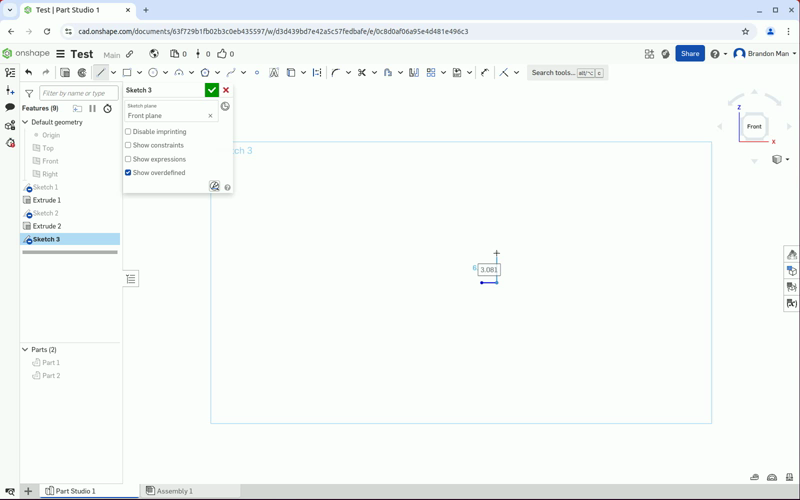
key_up(shift)
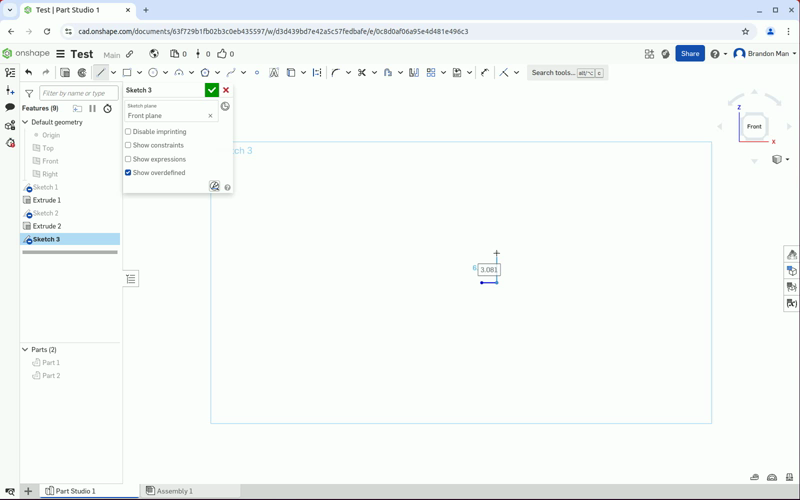
key_down(shift)
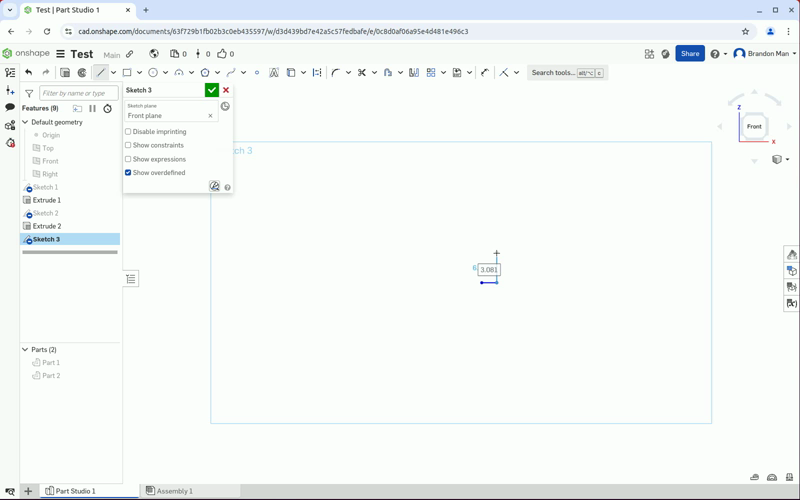
mouse_move(526, 252)
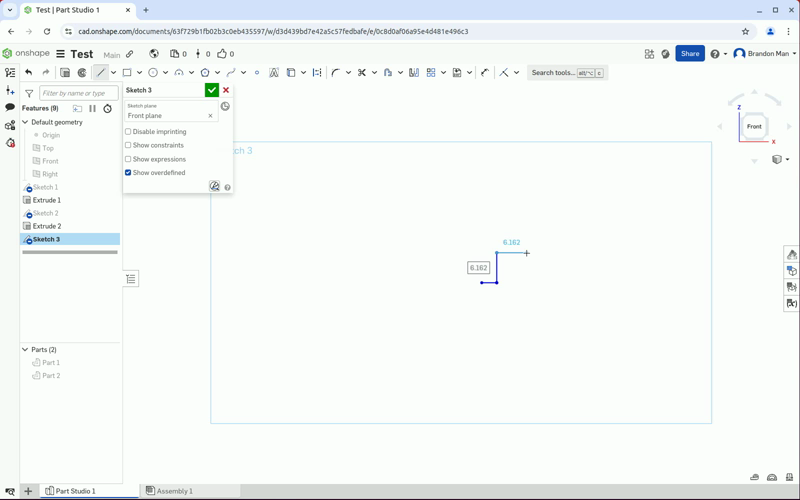
mouse_move(481, 252)
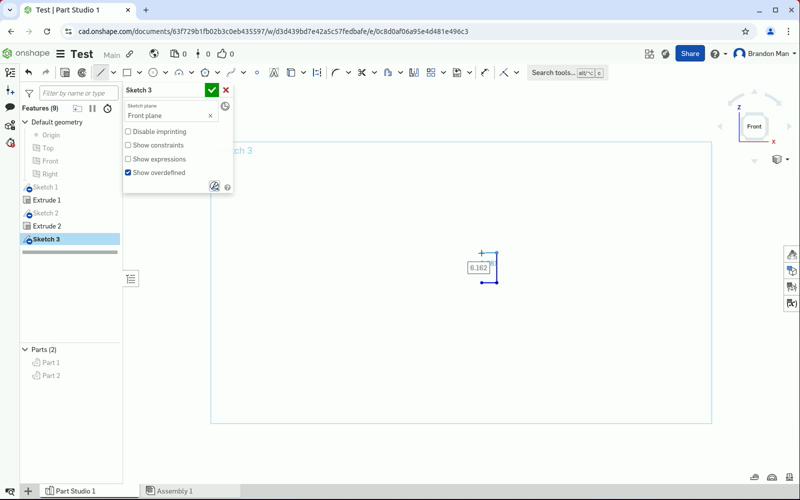
click(481, 252)
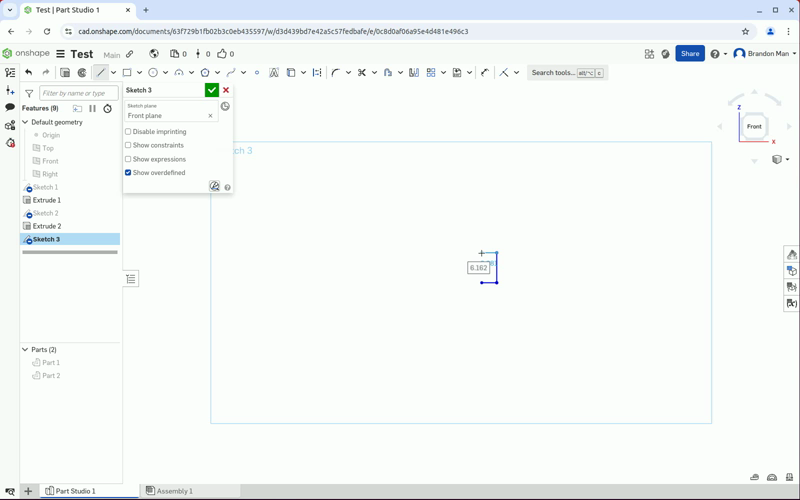
key_up(shift)
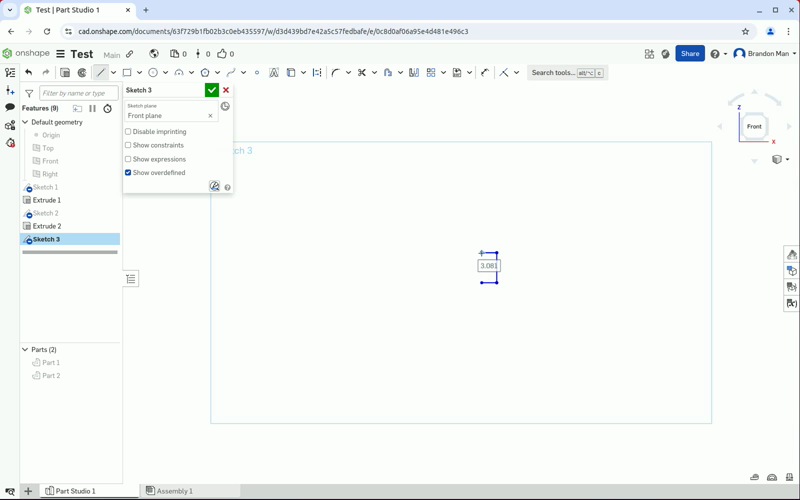
mouse_move(511, 252)
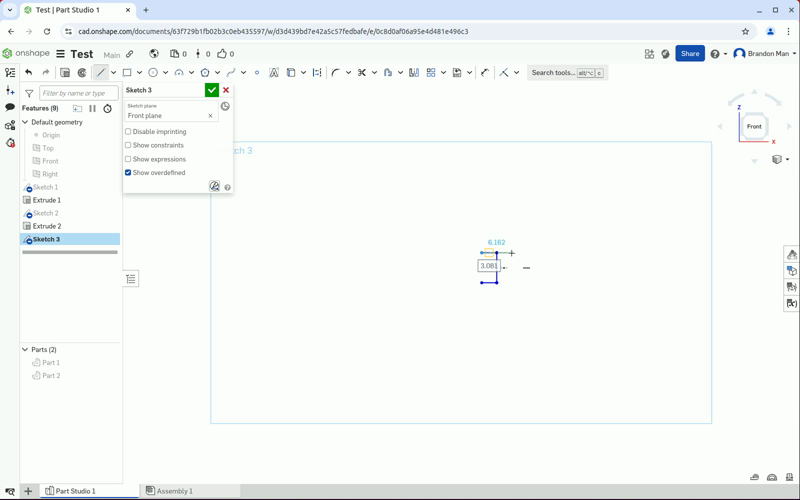
key_down(shift)
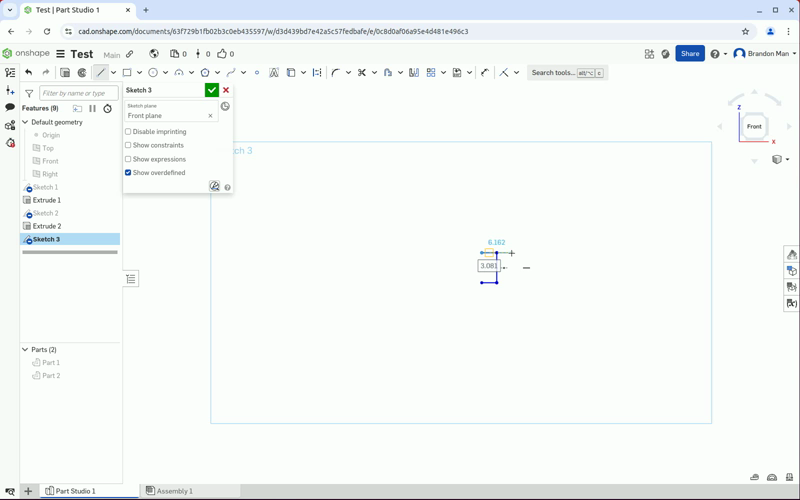
mouse_move(481, 282)
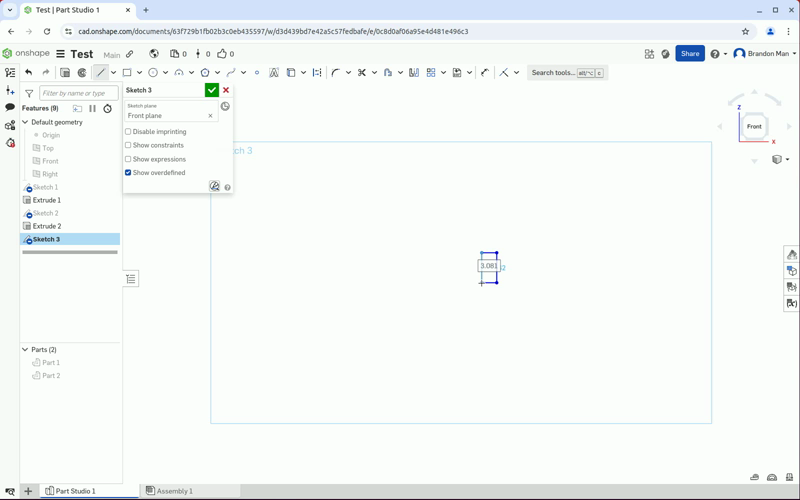
key_up(shift)
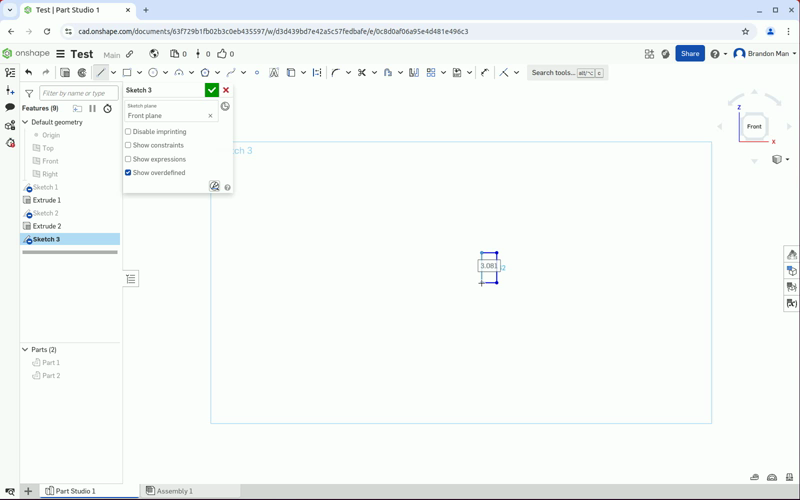
click(481, 282)
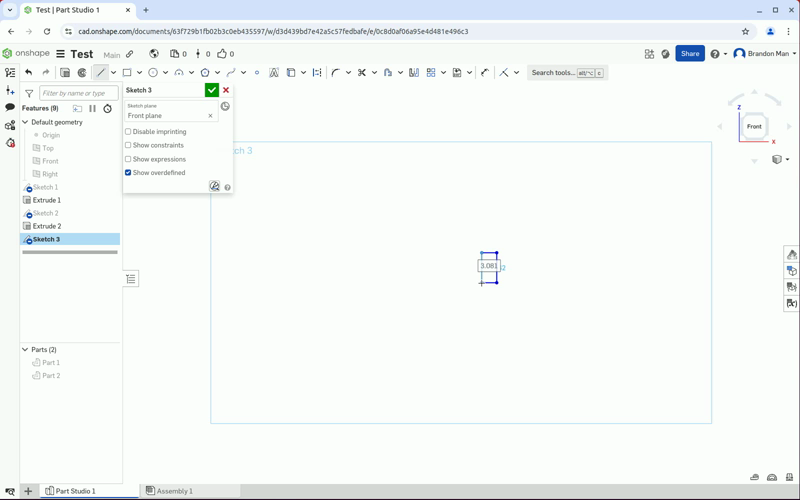
key(esc)
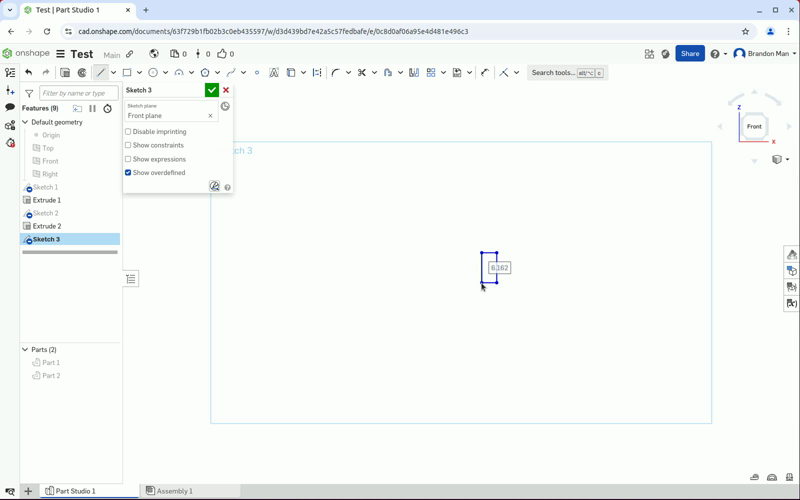
mouse_move(485, 267)
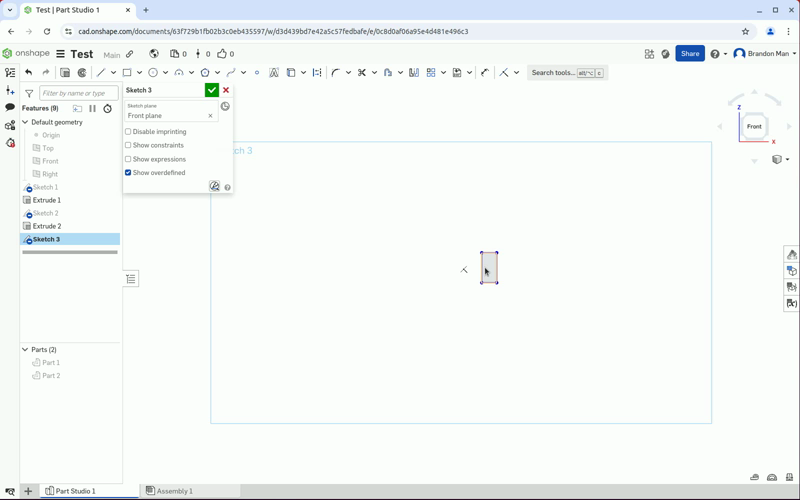
scroll(6)
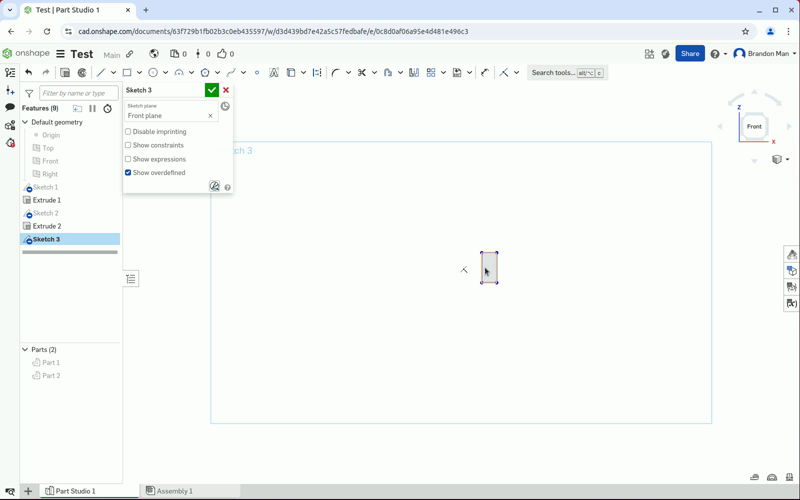
scroll(6)
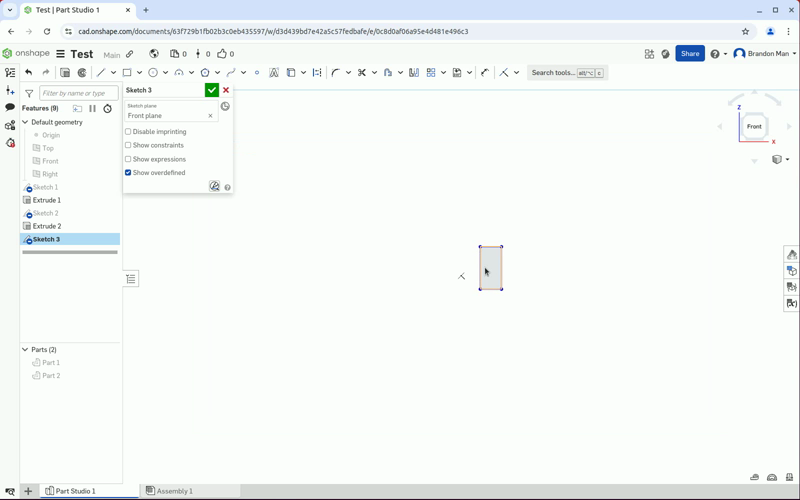
scroll(6)
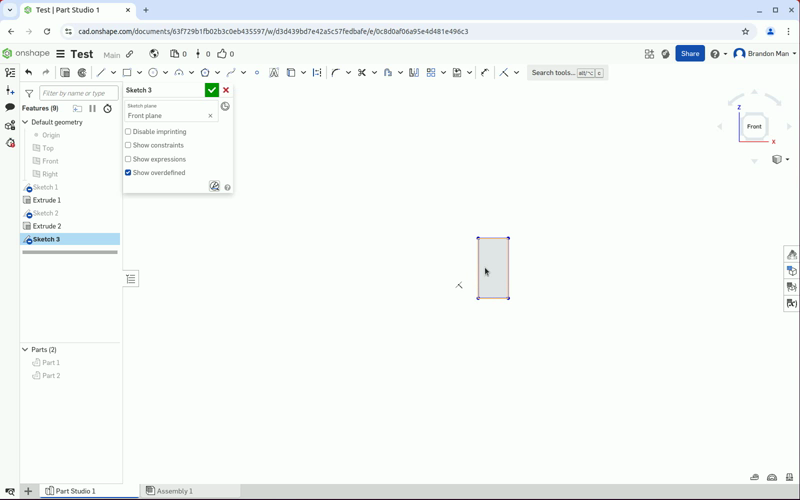
scroll(6)
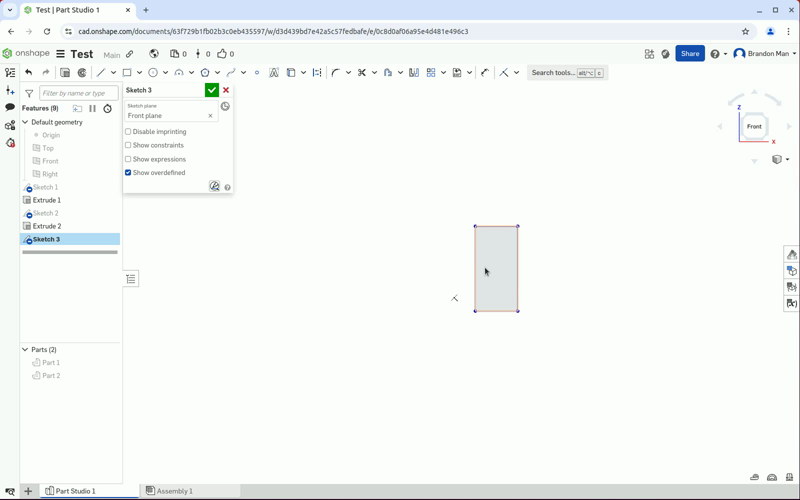
scroll(6)
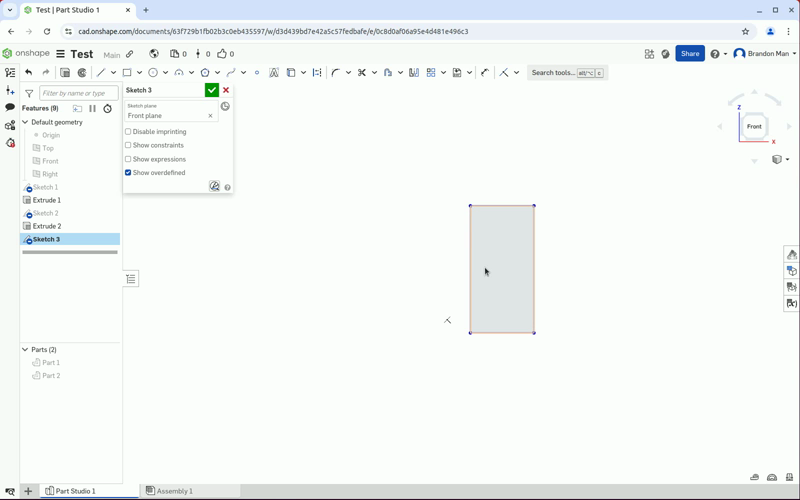
scroll(6)
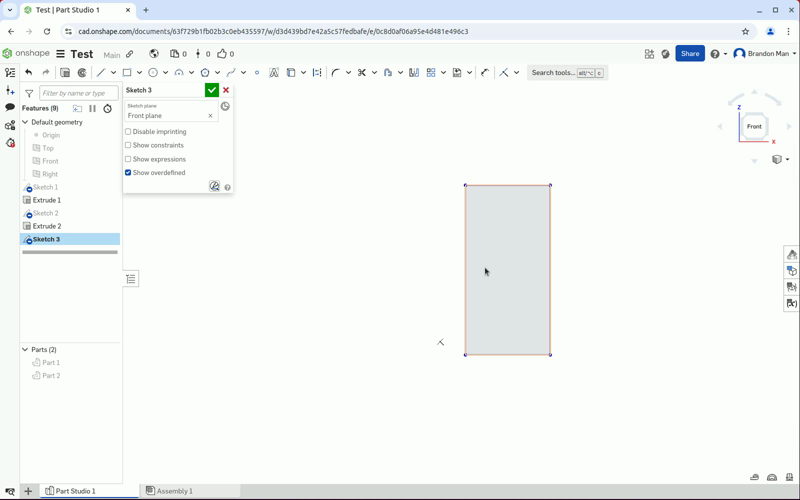
scroll(6)
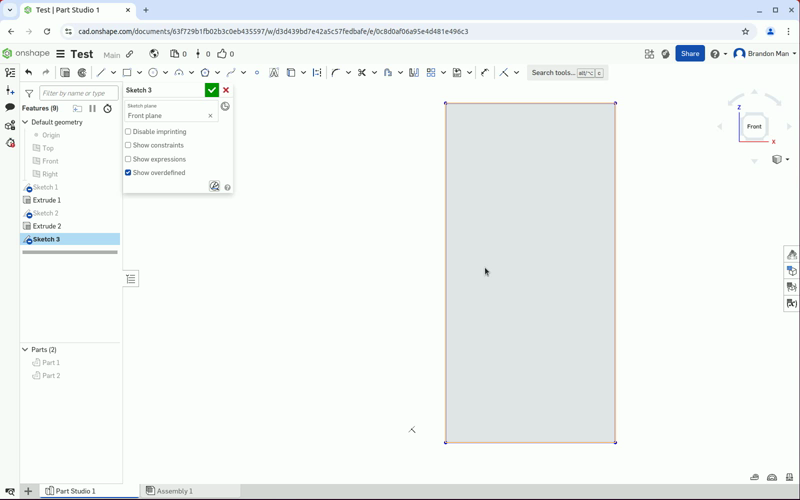
click(485, 267)
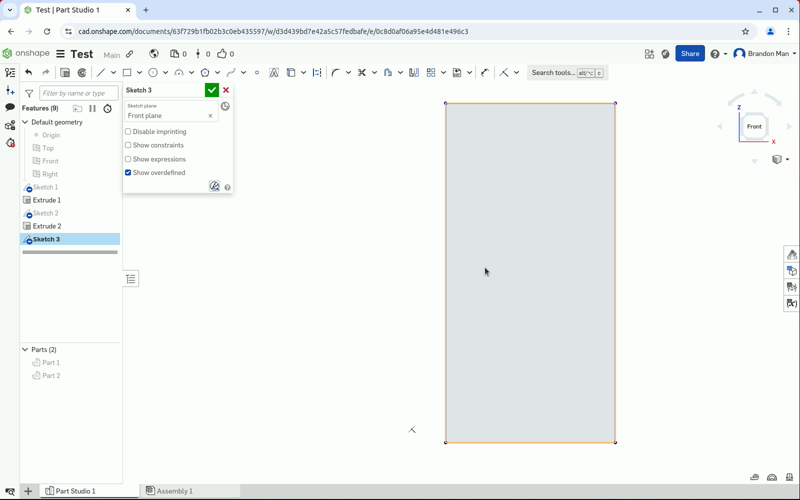
scroll(-6)
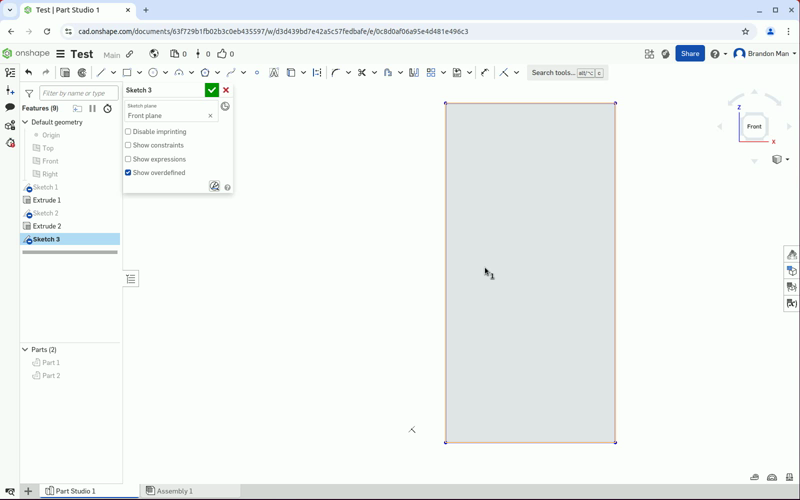
scroll(-6)
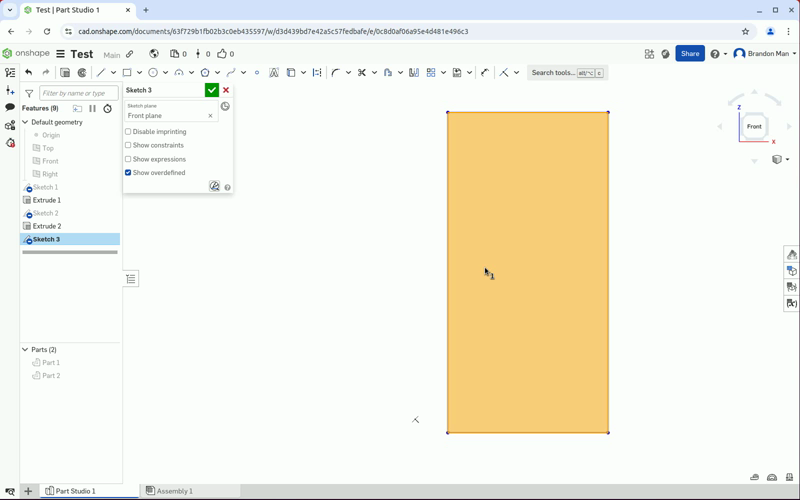
scroll(-6)
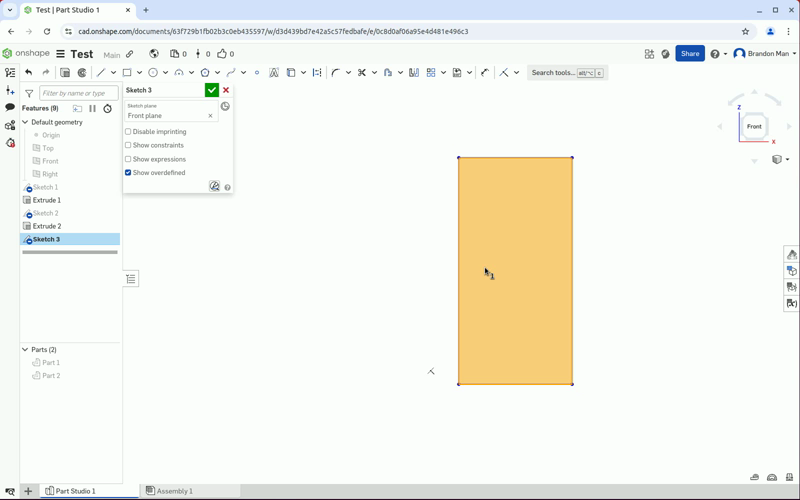
scroll(-6)
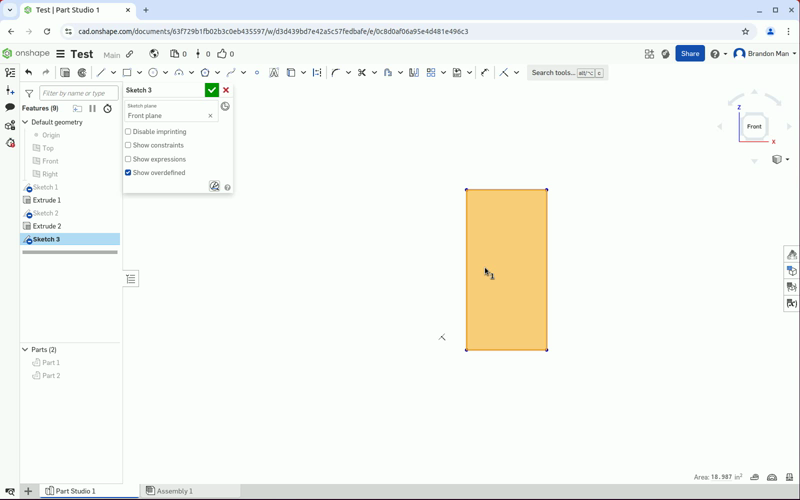
scroll(-6)
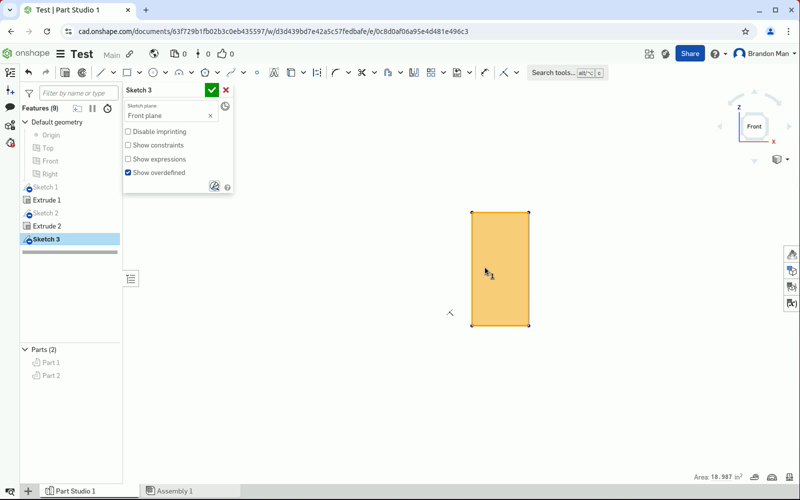
scroll(-6)
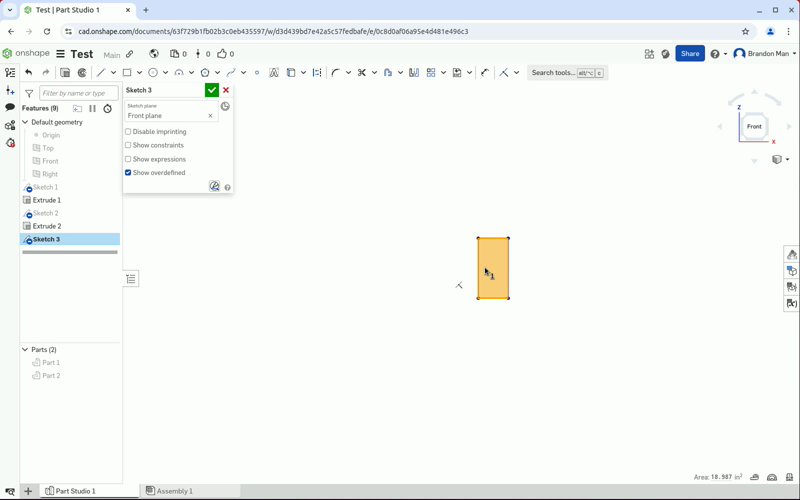
scroll(-6)
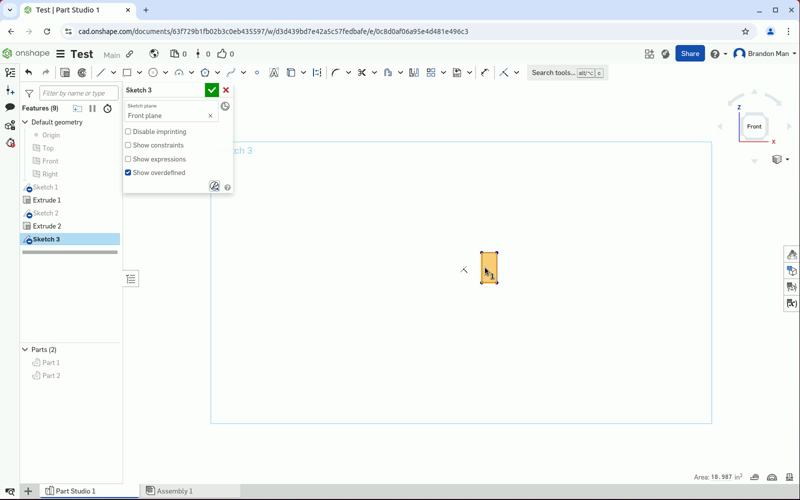
mouse_move(73, 352)
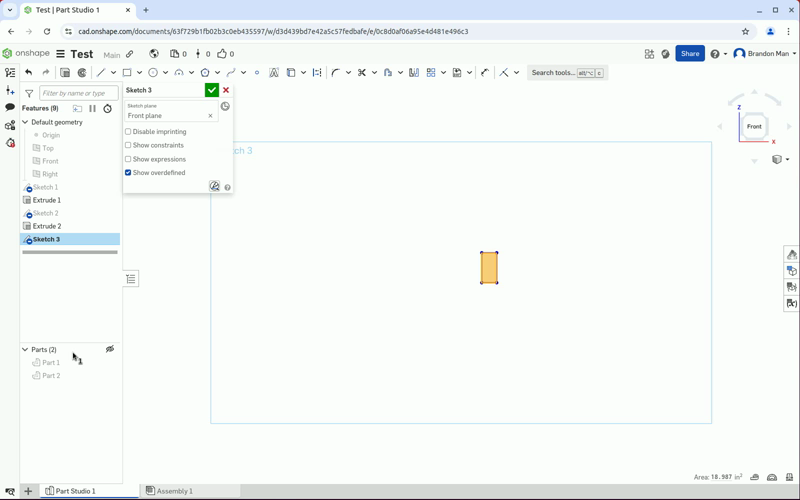
key(shift+y)
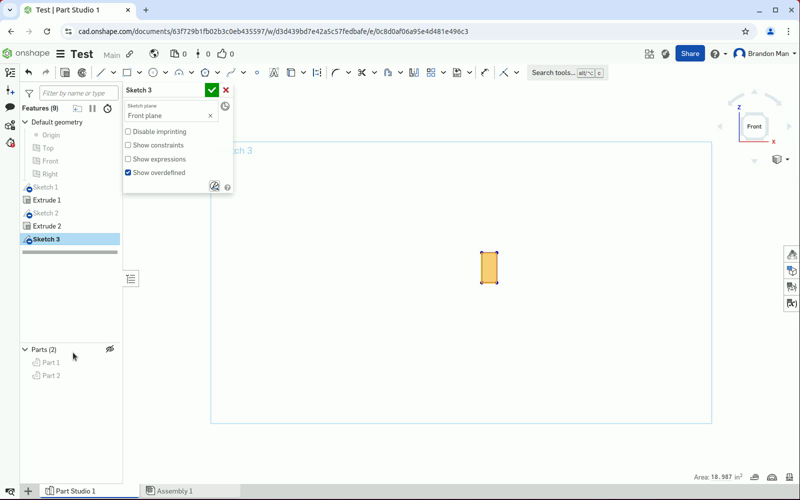
key(shift+e)
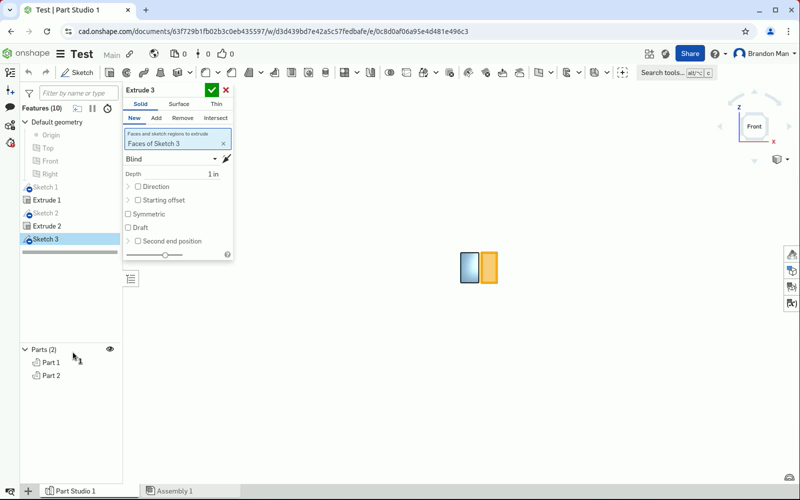
mouse_move(143, 106)
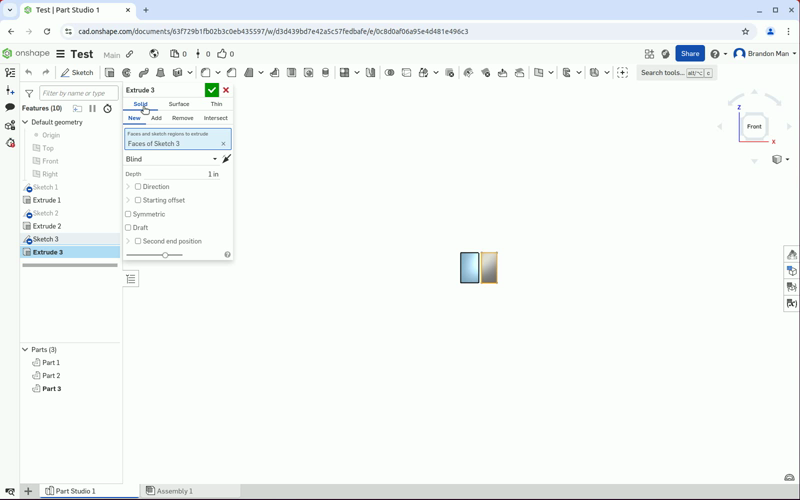
click(143, 106)
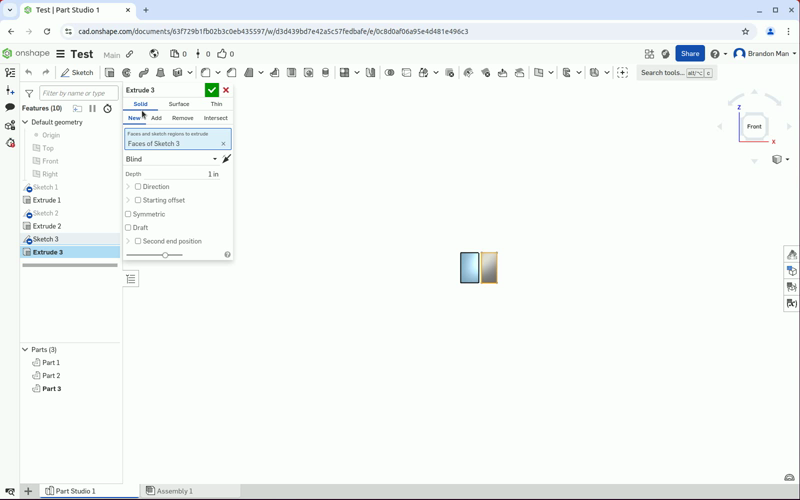
mouse_move(137, 120)
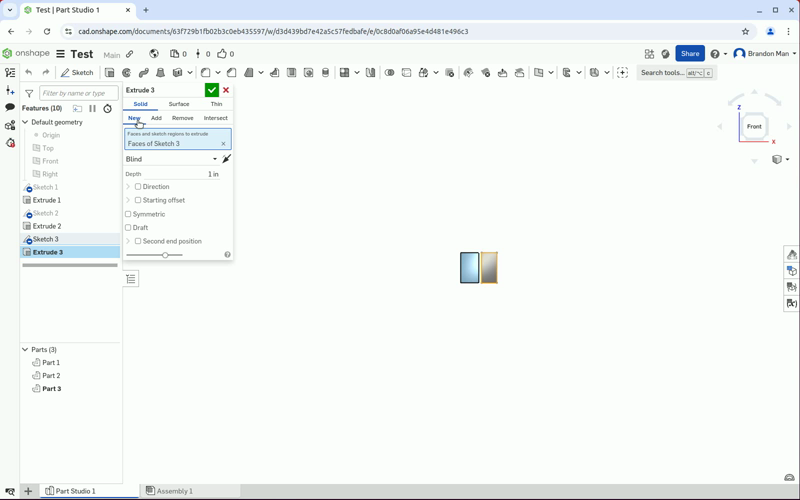
click(137, 120)
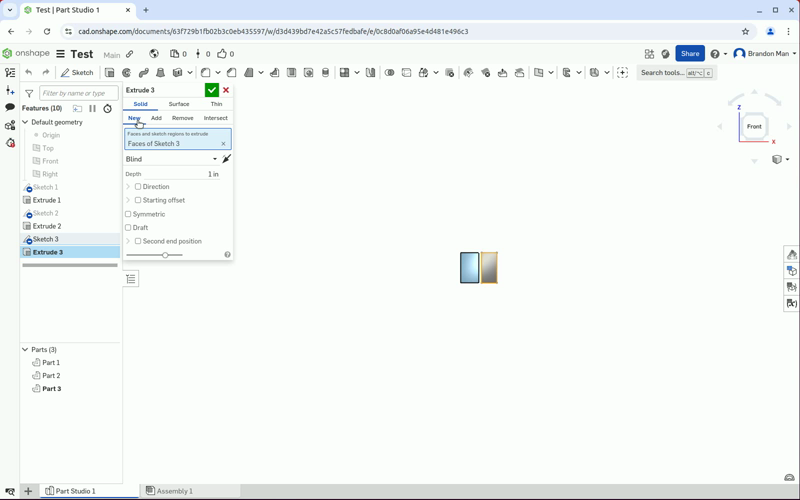
key(tab, 4)
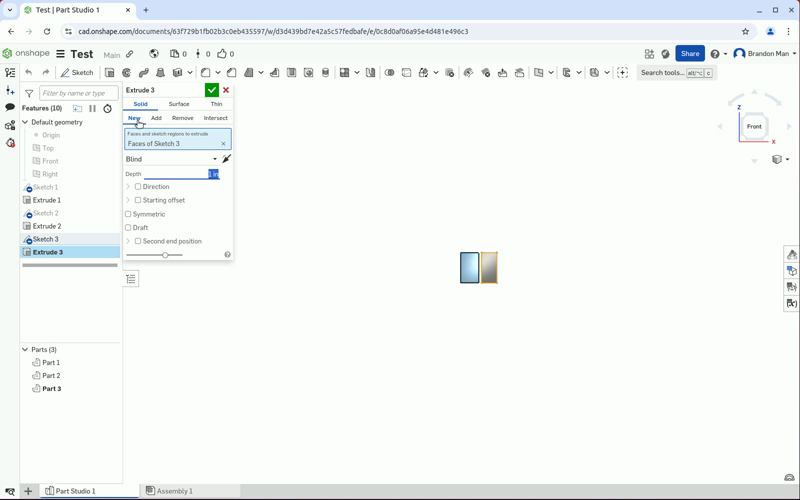
text(-0.241)
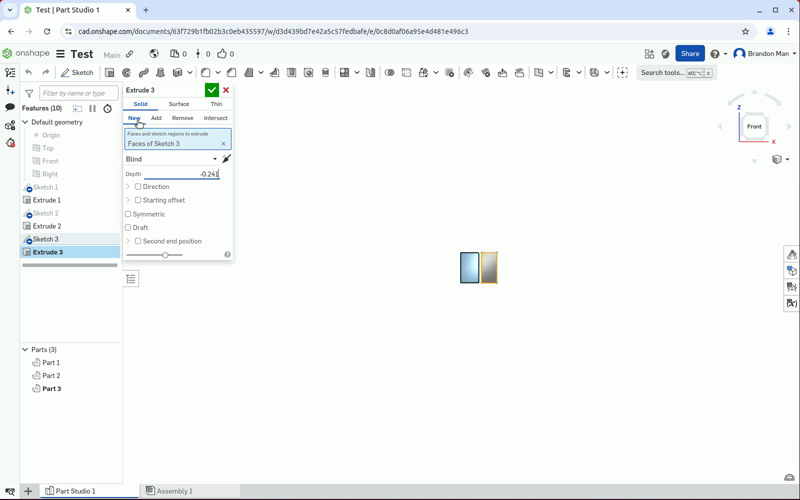
key(enter)
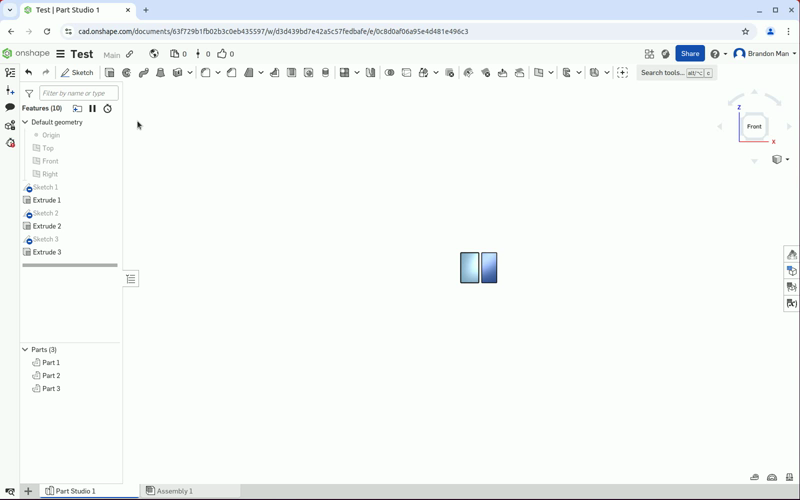
key(shift+h)
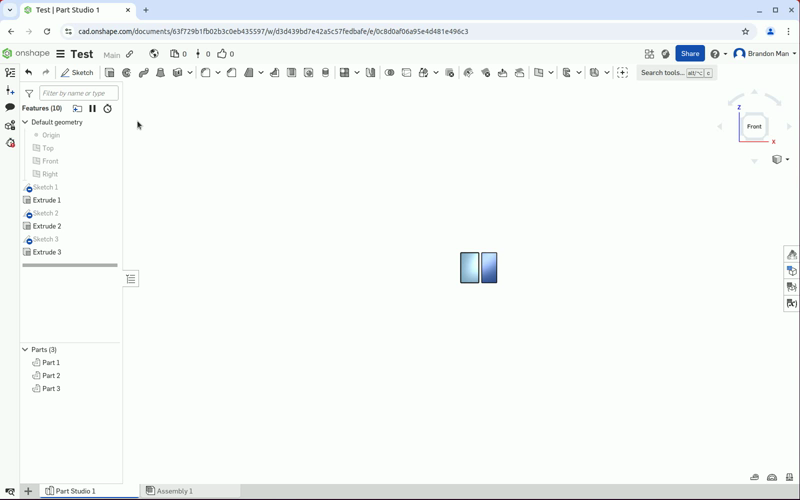
key(shift+h)
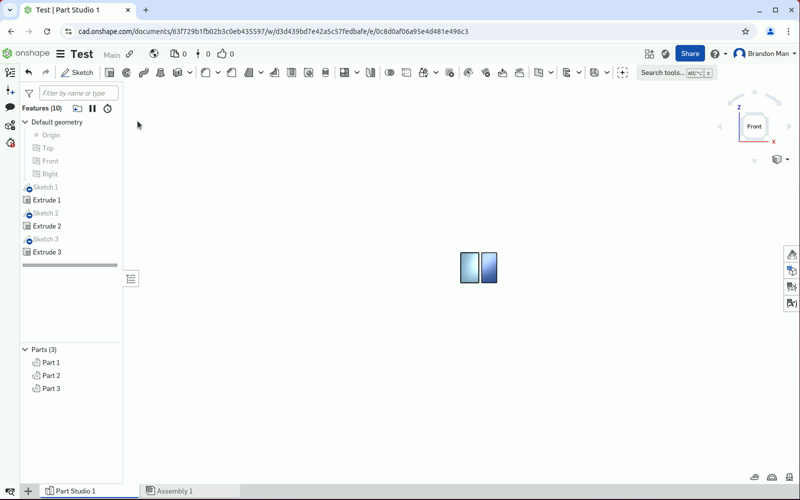
mouse_move(73, 189)
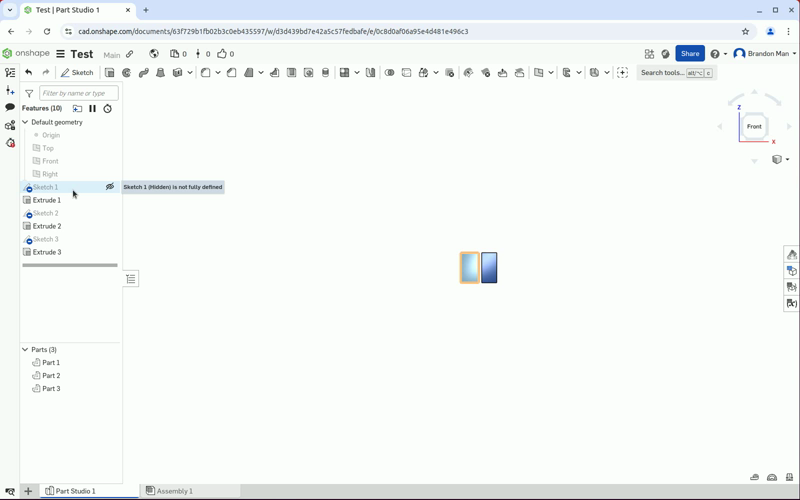
click(73, 189)
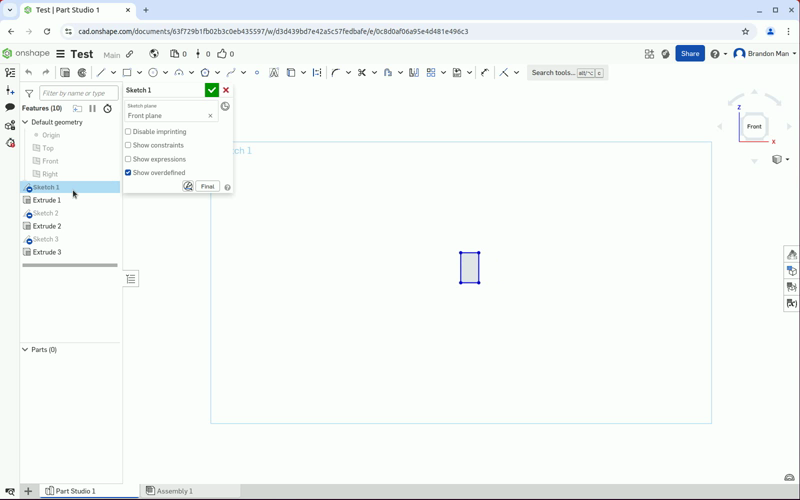
mouse_move(229, 92)
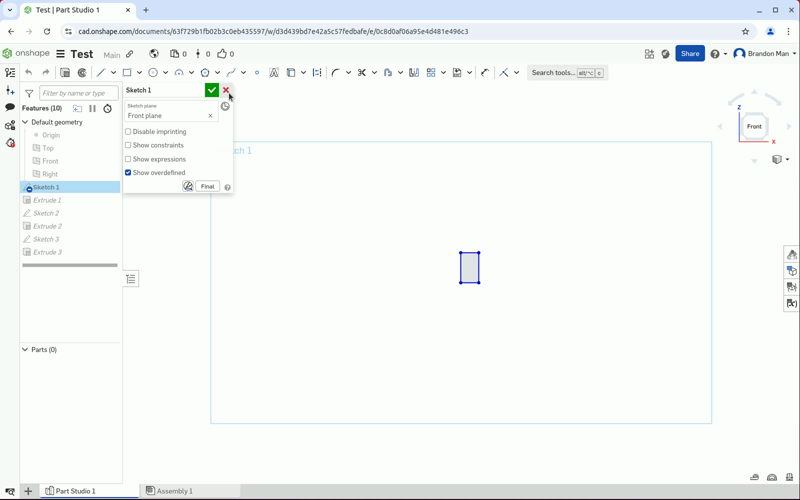
click(229, 92)
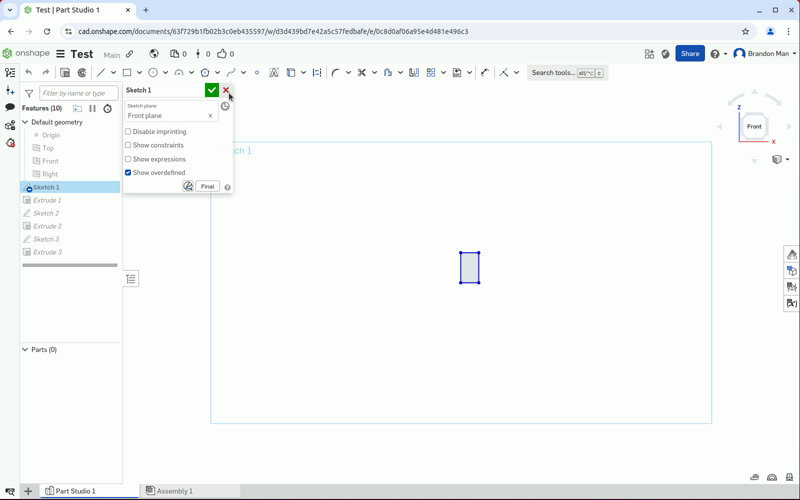
key(shift+s)
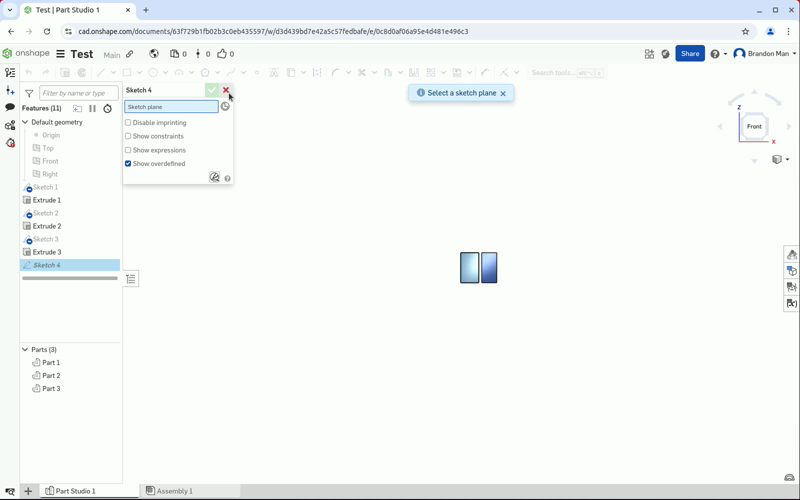
mouse_move(73, 163)
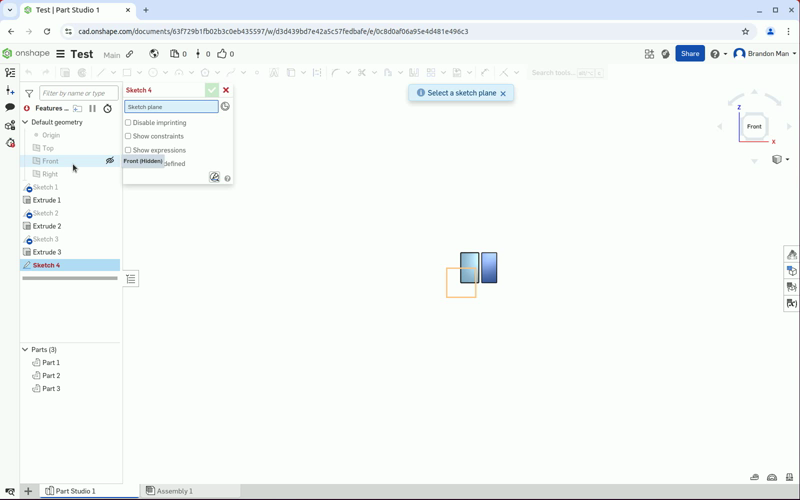
click(73, 163)
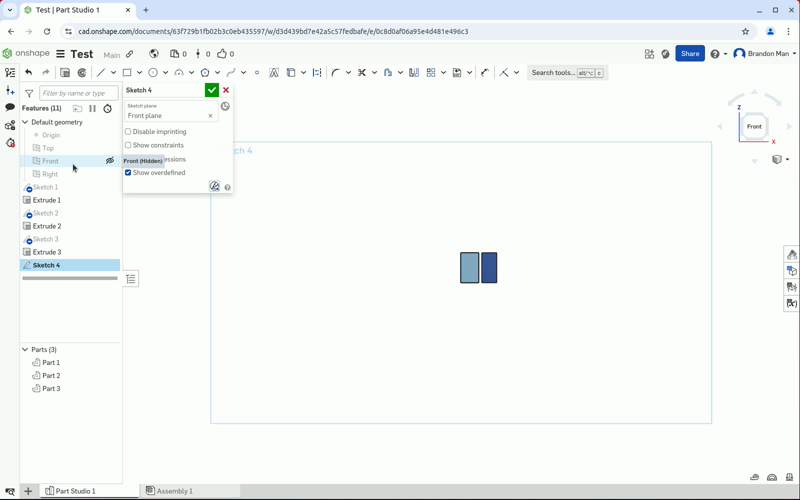
mouse_move(73, 352)
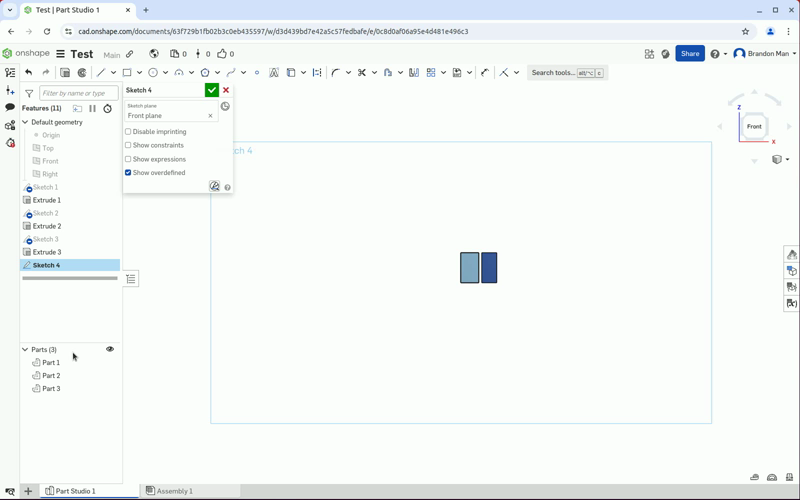
key(y)
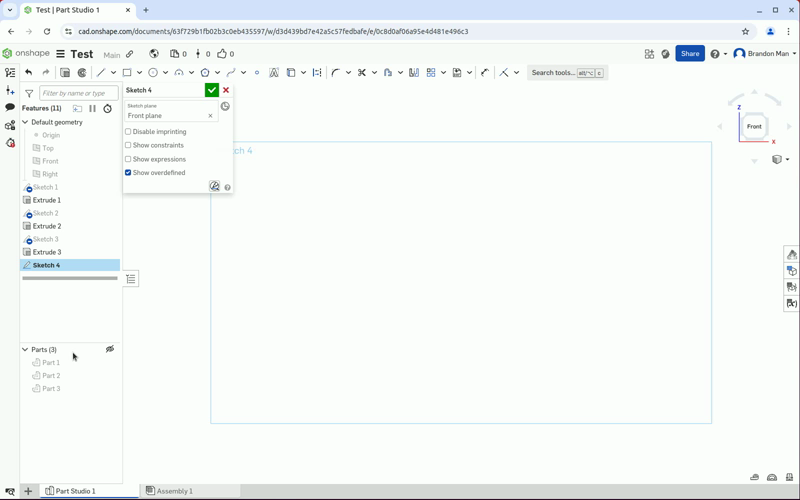
key(l)
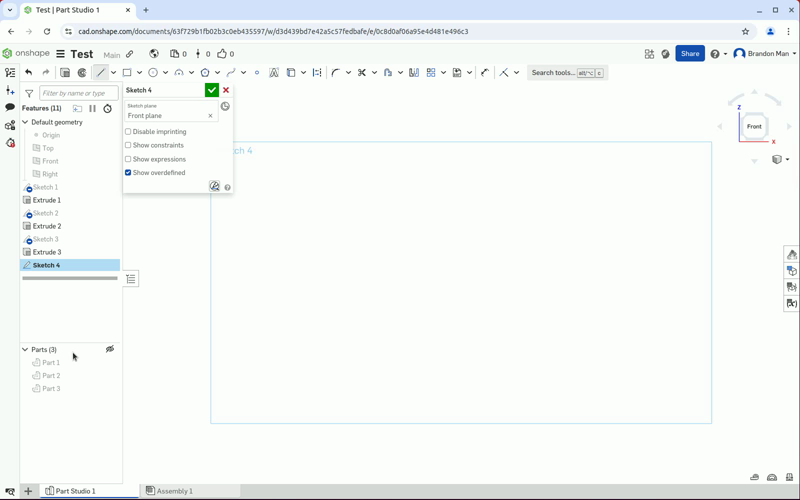
key_down(shift)
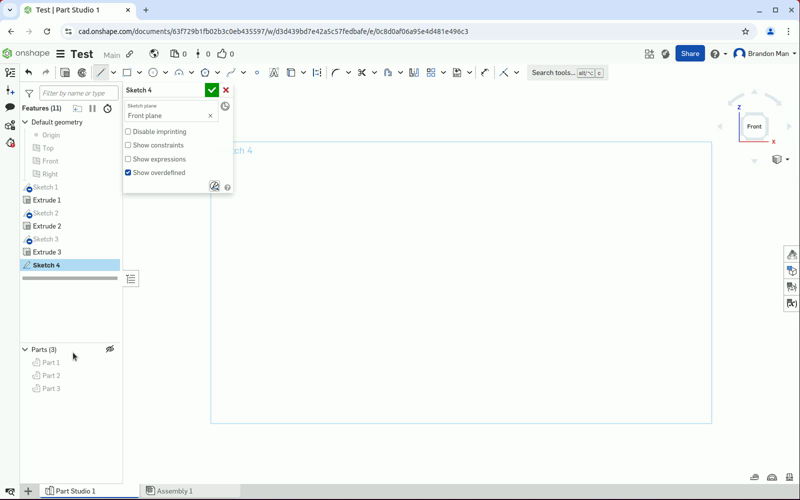
mouse_move(500, 282)
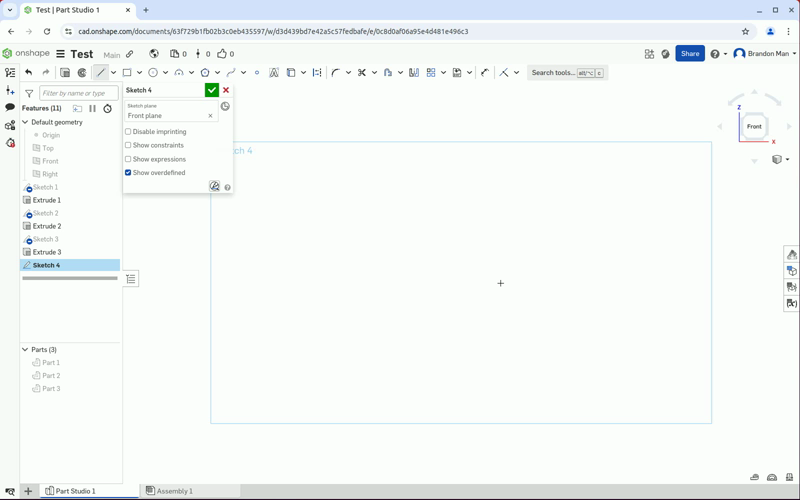
click(500, 282)
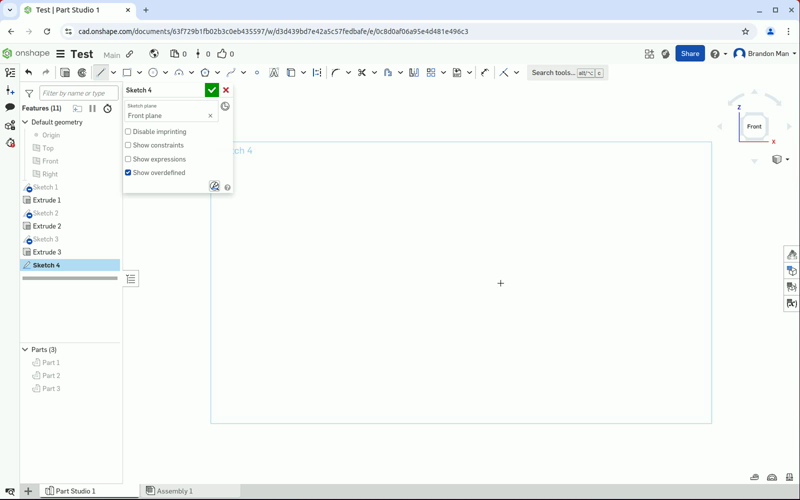
key_up(shift)
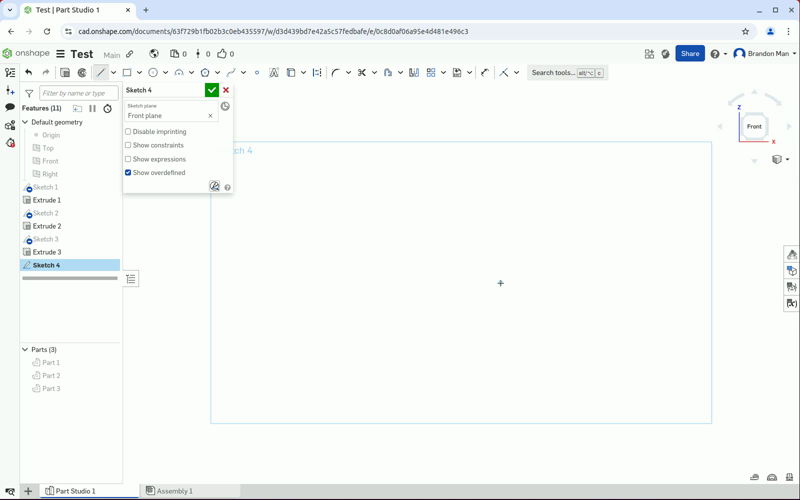
key_down(shift)
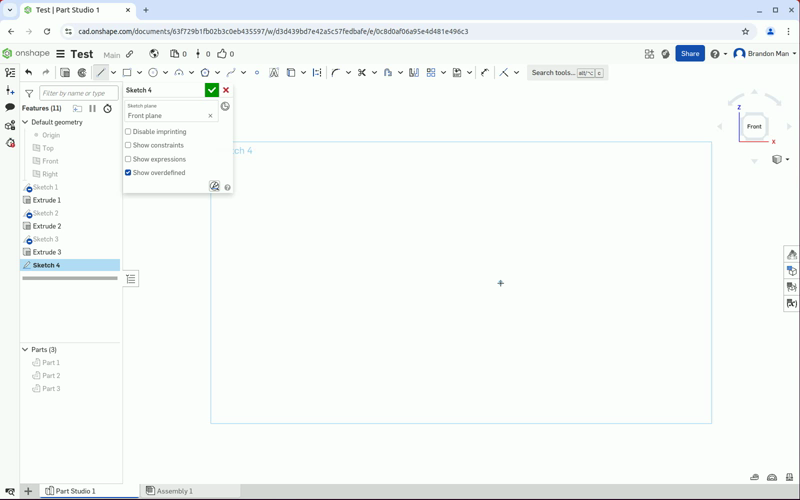
mouse_move(530, 282)
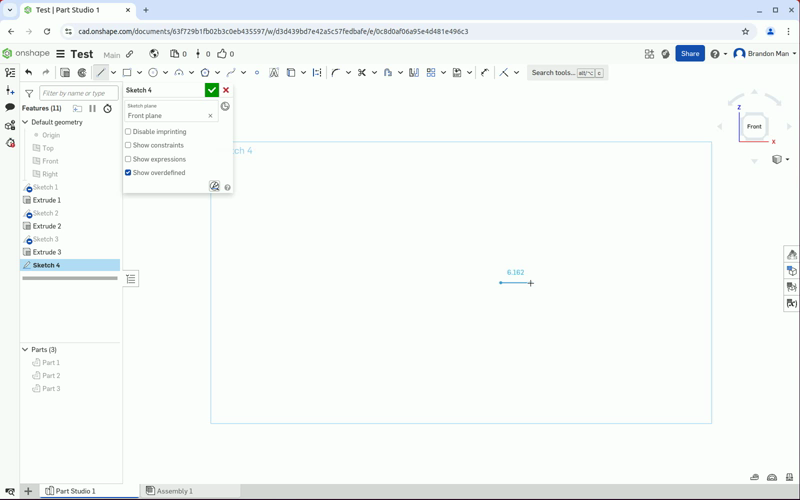
mouse_move(508, 282)
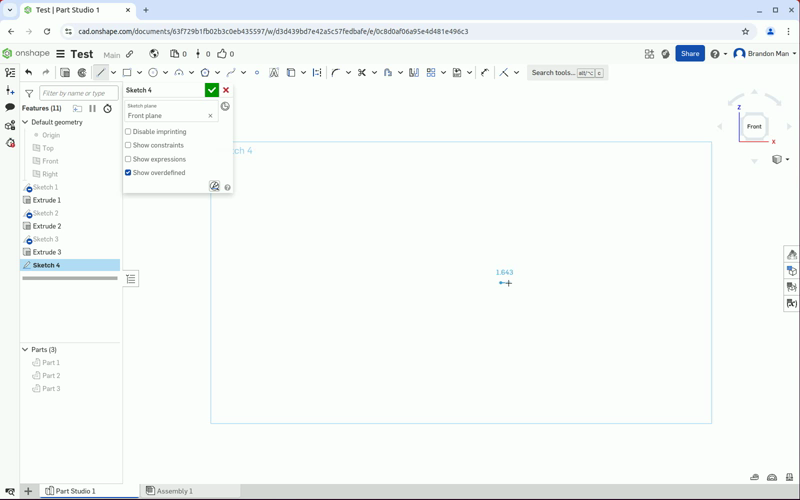
click(508, 282)
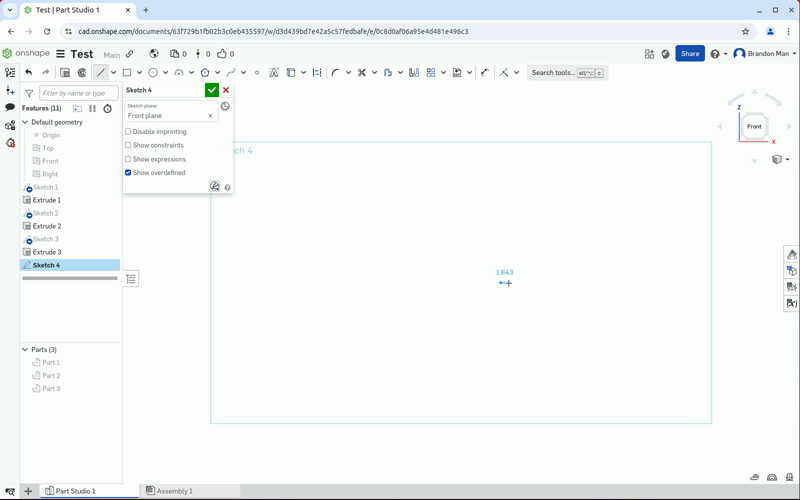
key_up(shift)
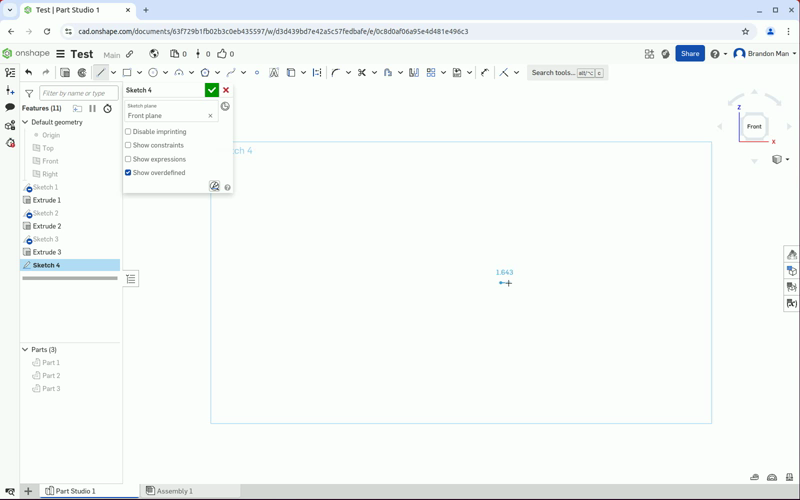
key_down(shift)
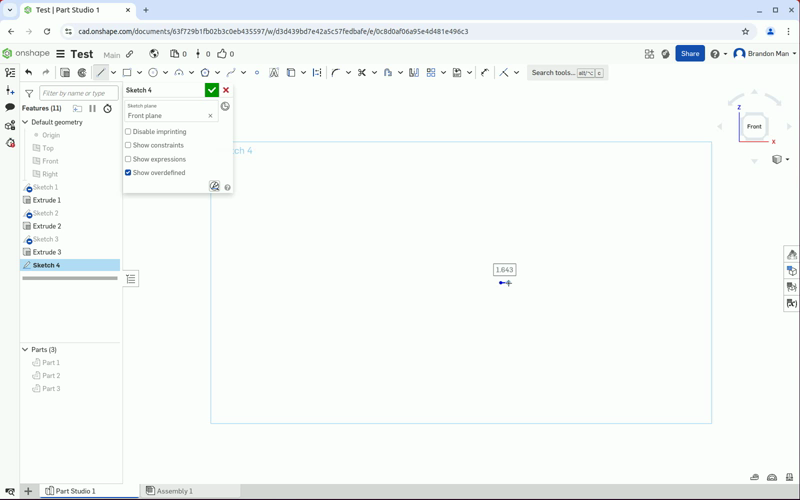
mouse_move(538, 282)
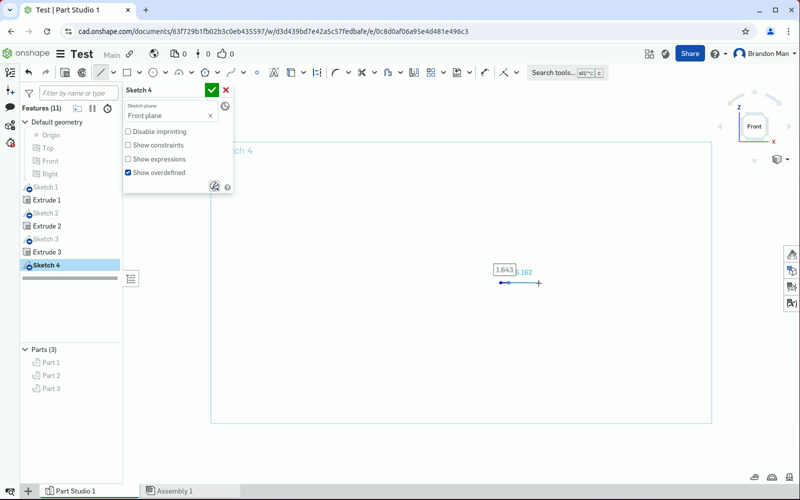
mouse_move(508, 252)
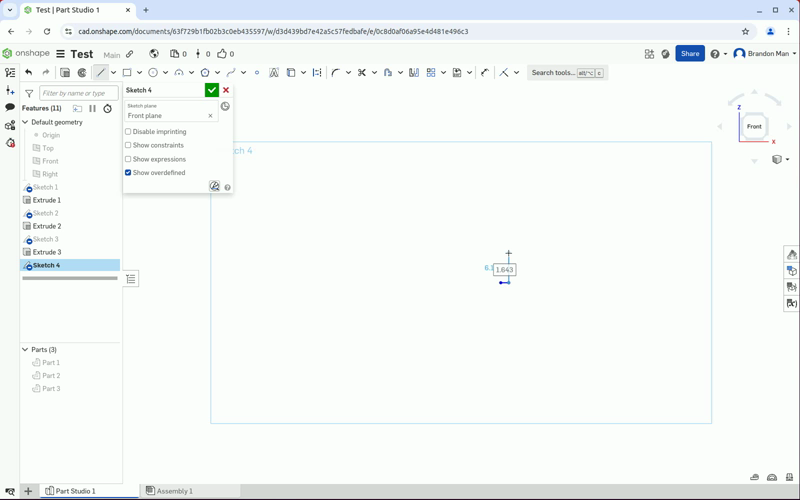
click(508, 252)
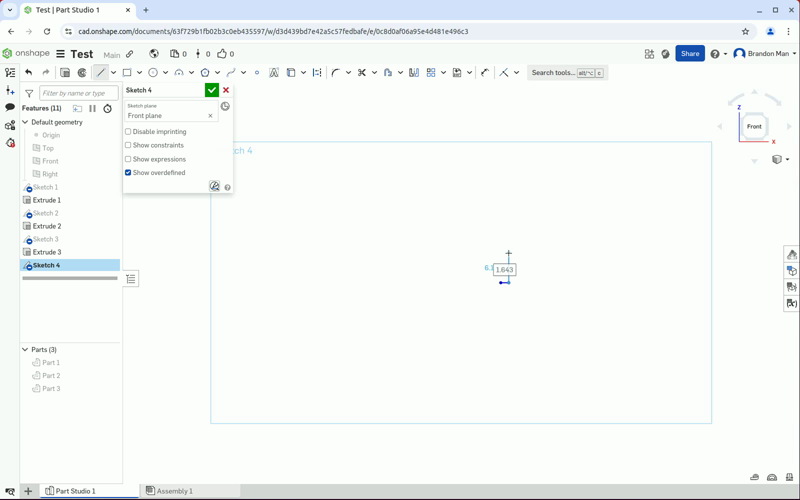
key_up(shift)
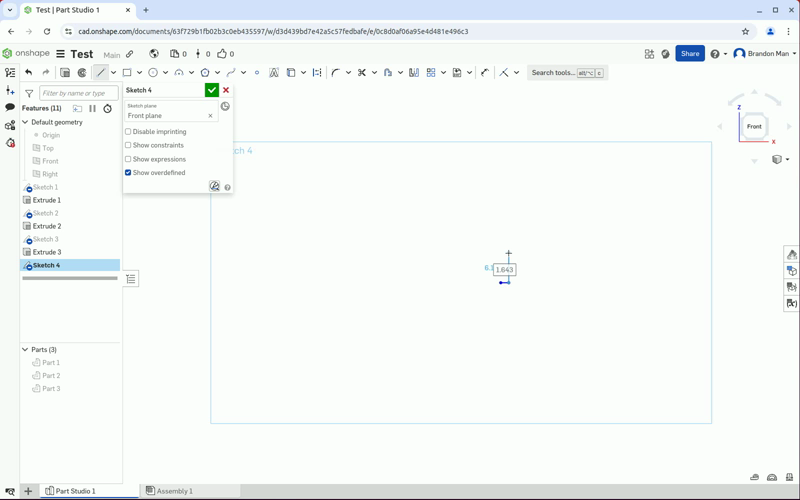
key_down(shift)
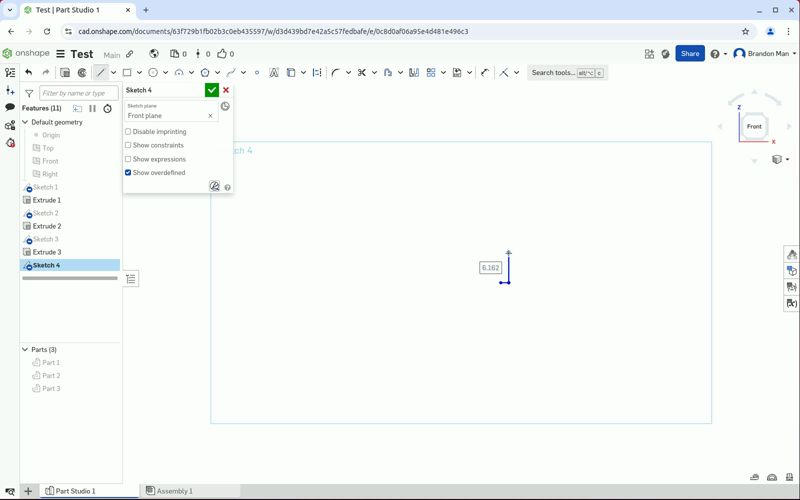
mouse_move(538, 252)
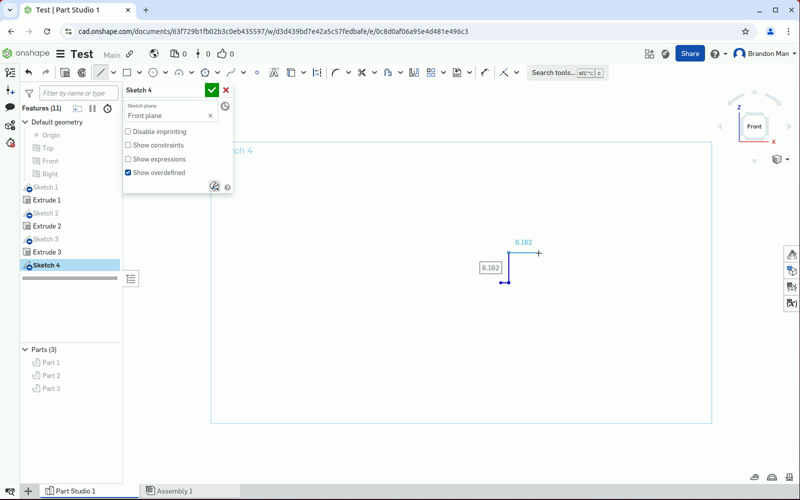
mouse_move(508, 250)
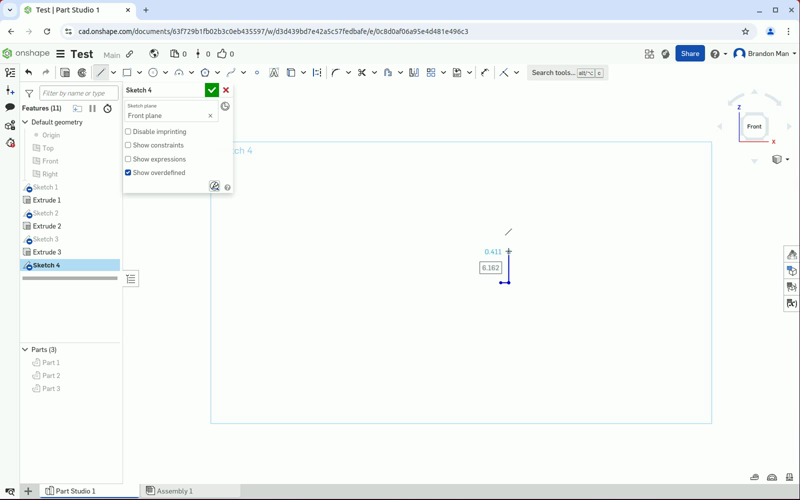
scroll(6)
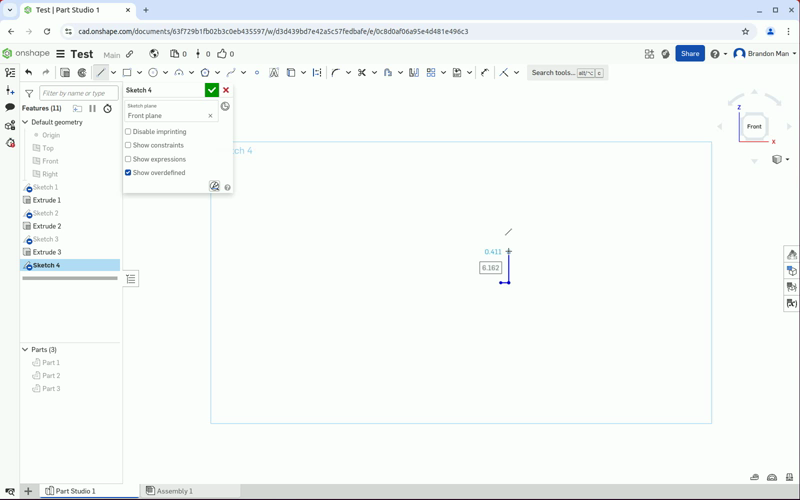
scroll(6)
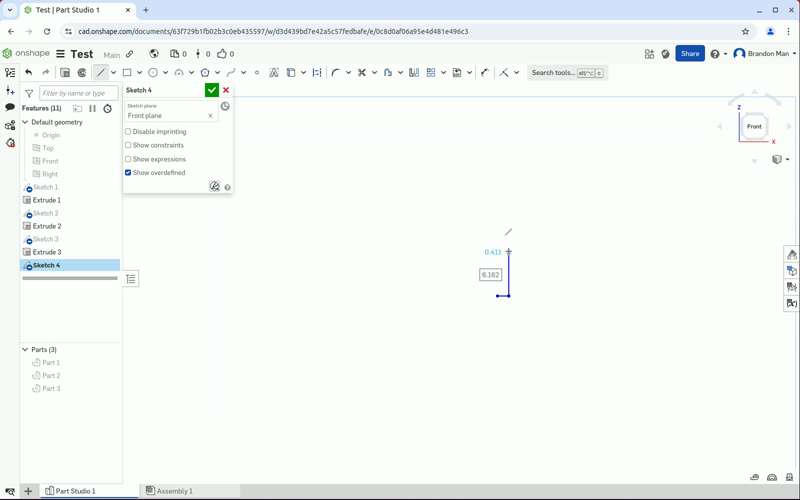
scroll(6)
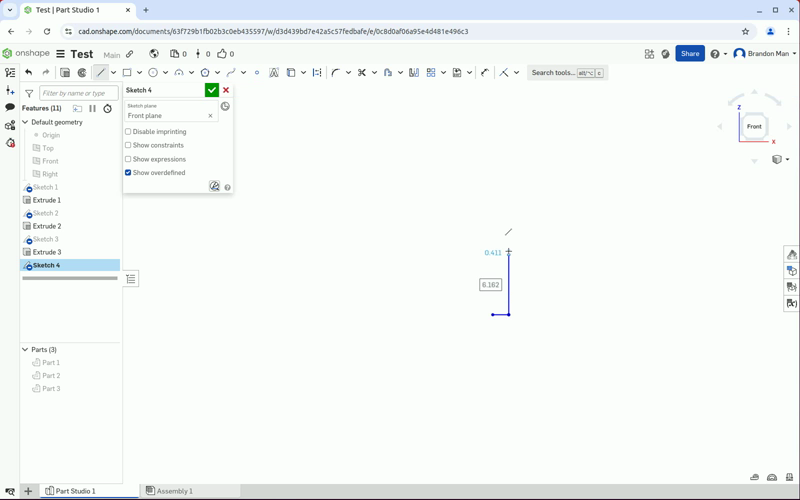
scroll(6)
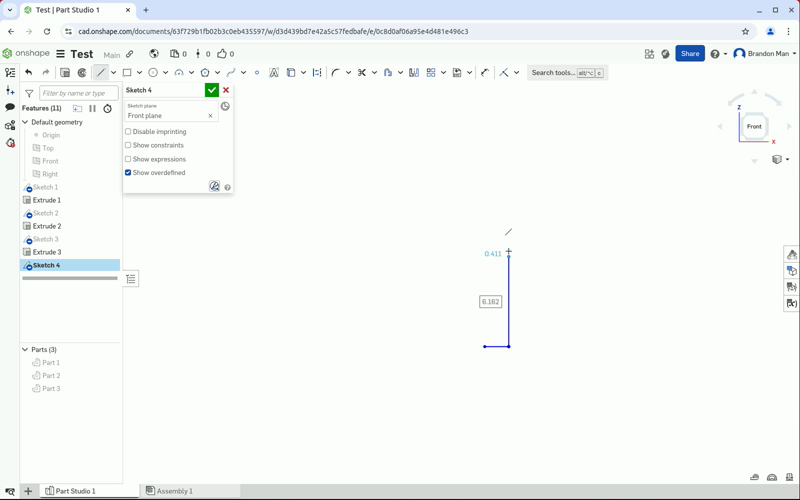
scroll(6)
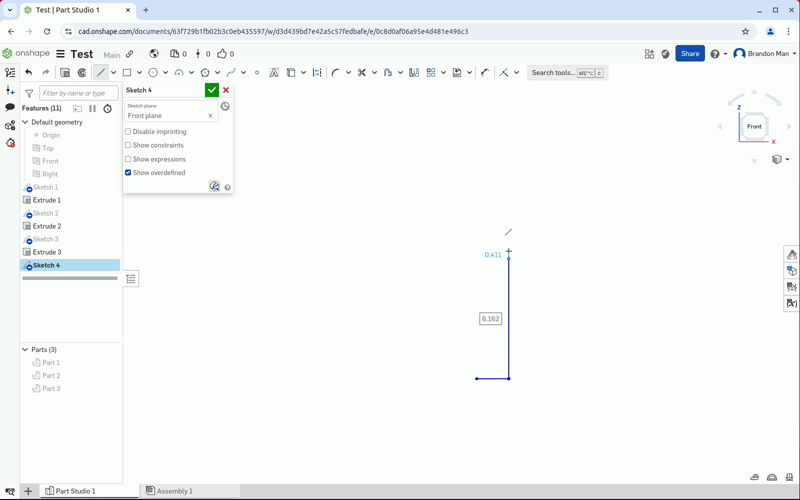
scroll(6)
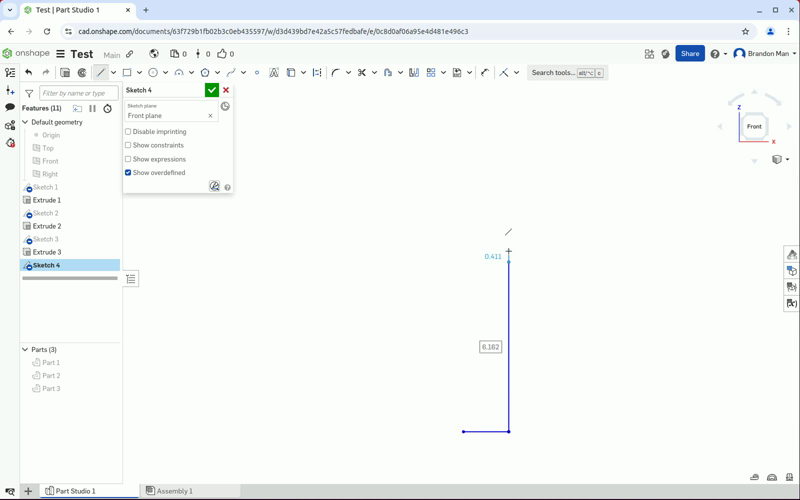
scroll(6)
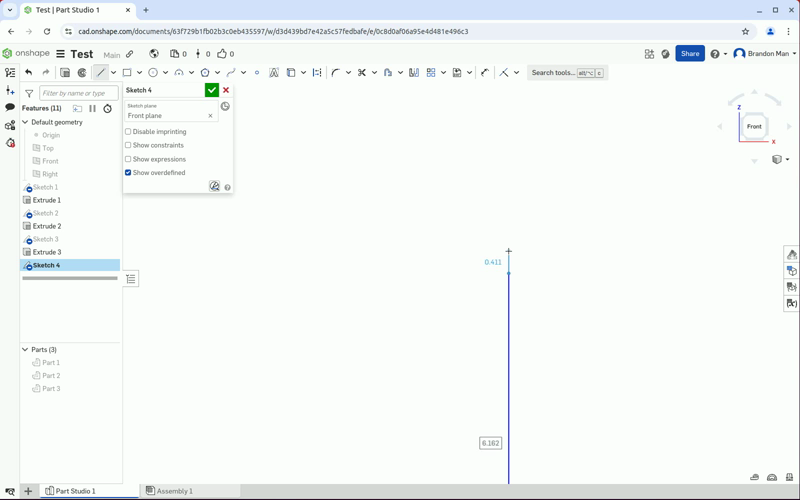
click(508, 250)
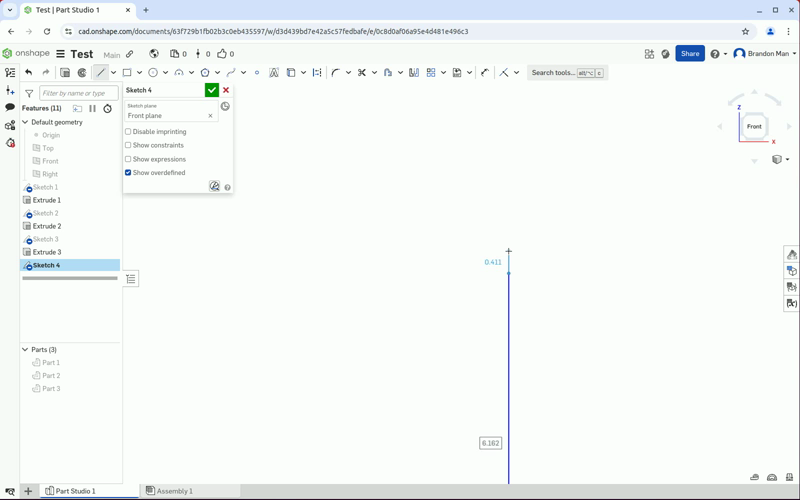
scroll(-6)
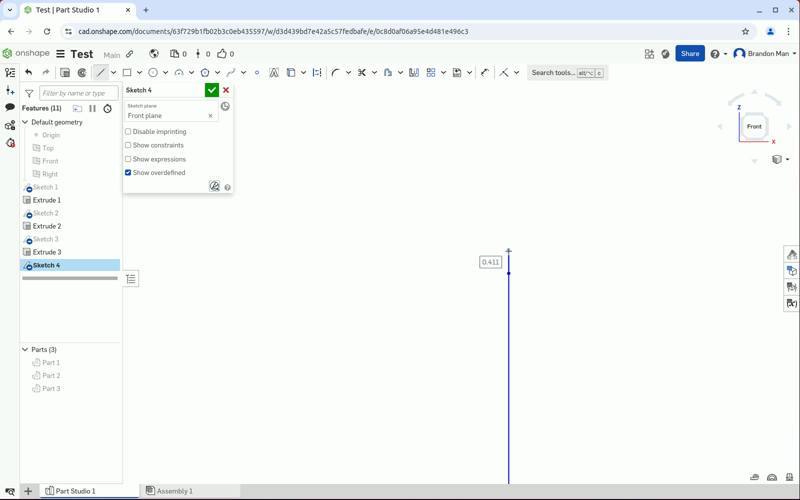
scroll(-6)
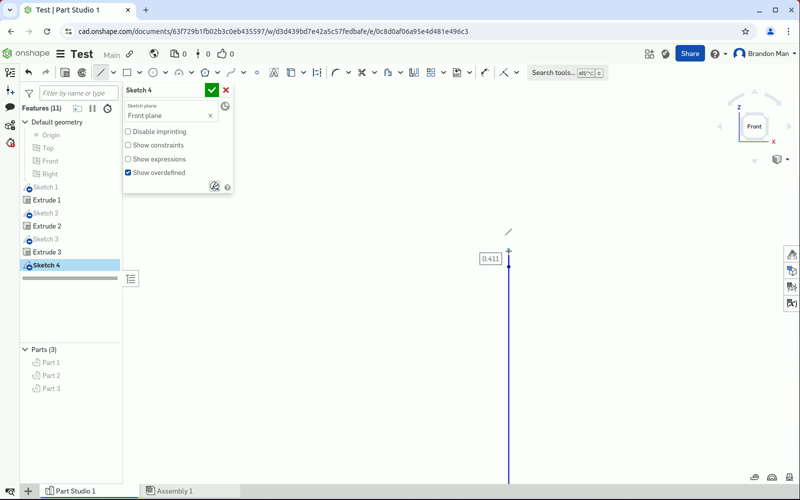
scroll(-6)
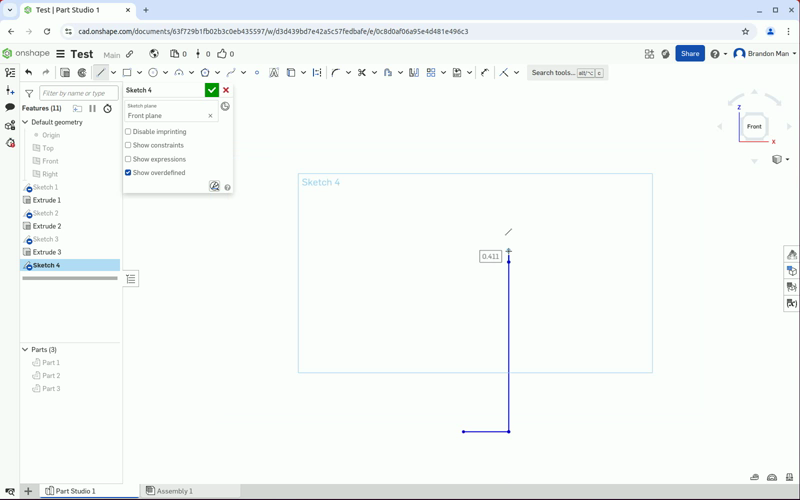
scroll(-6)
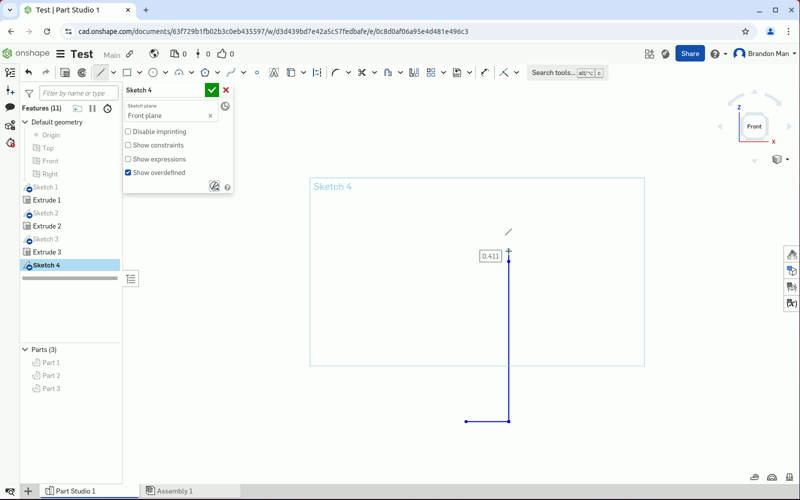
scroll(-6)
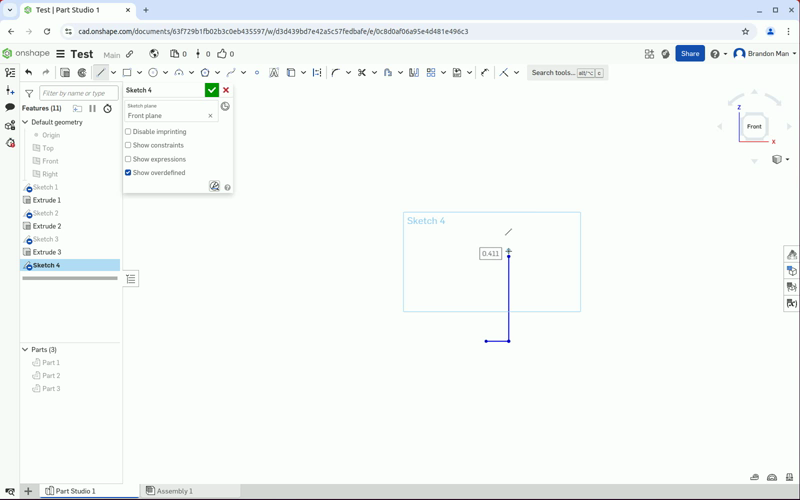
scroll(-6)
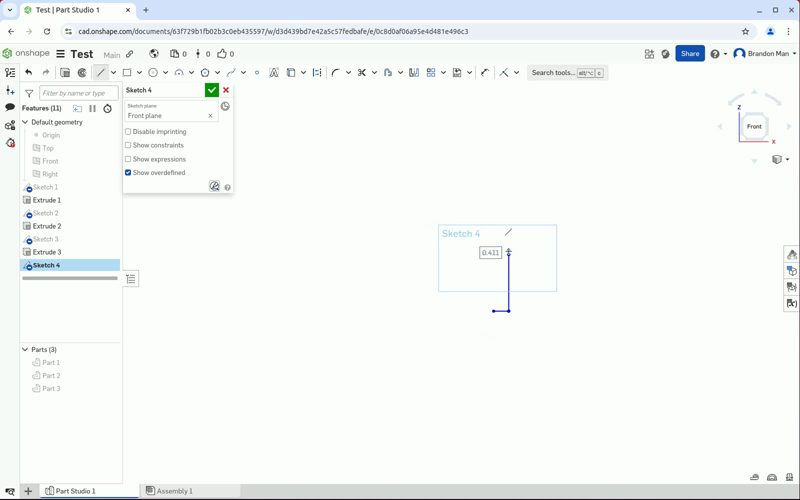
scroll(-6)
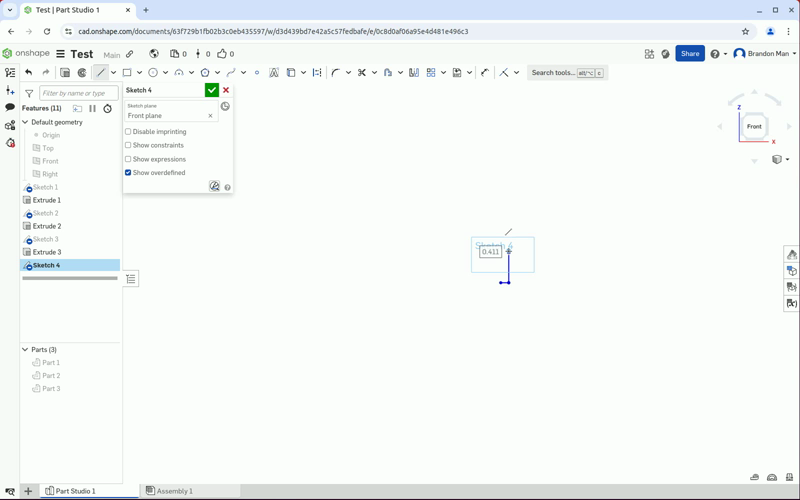
key_up(shift)
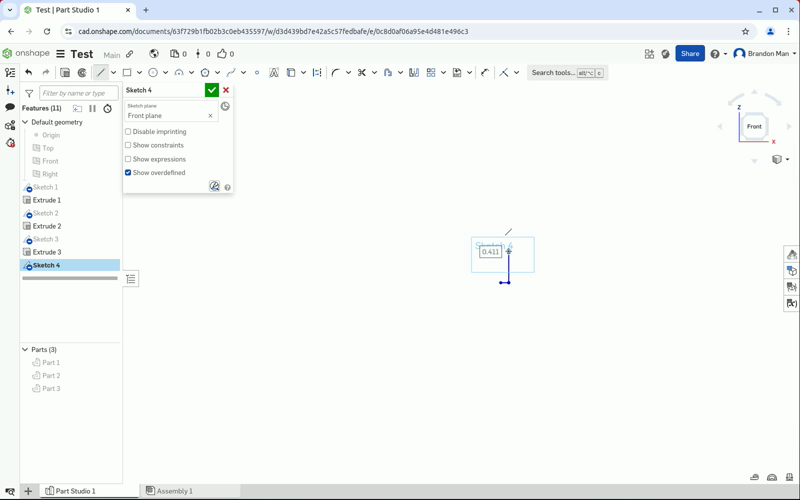
key_down(shift)
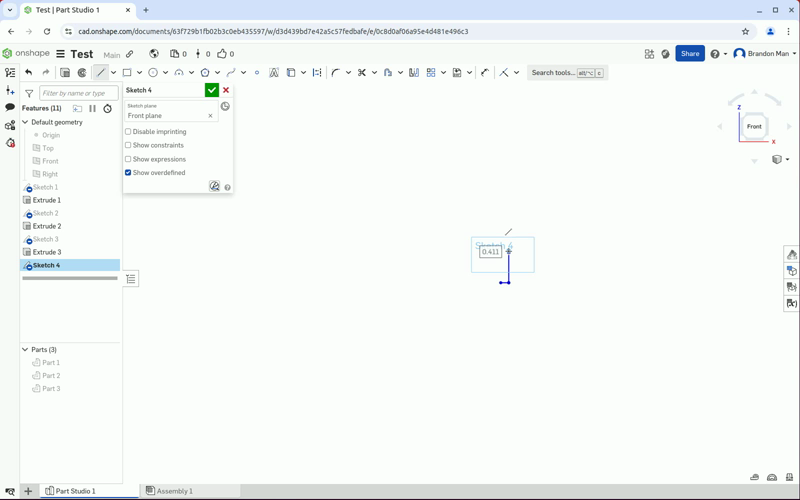
mouse_move(538, 250)
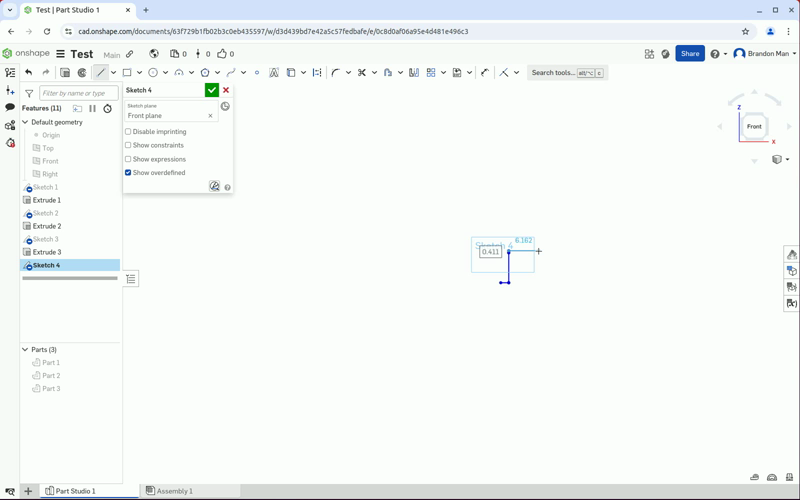
mouse_move(500, 250)
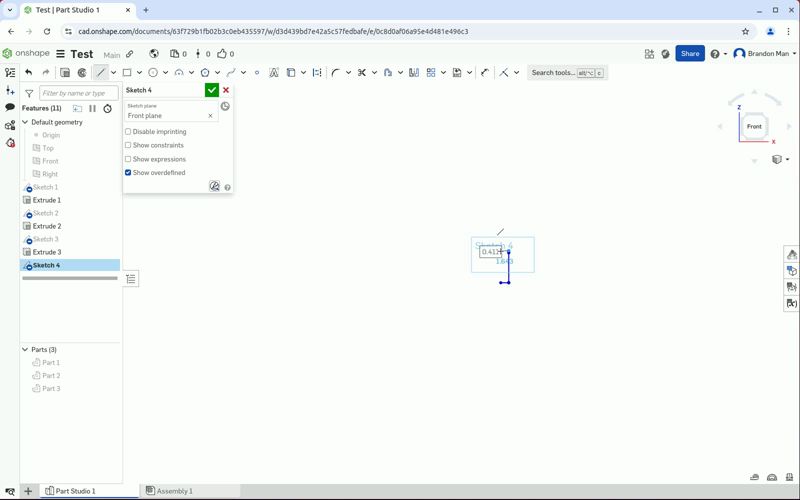
click(500, 250)
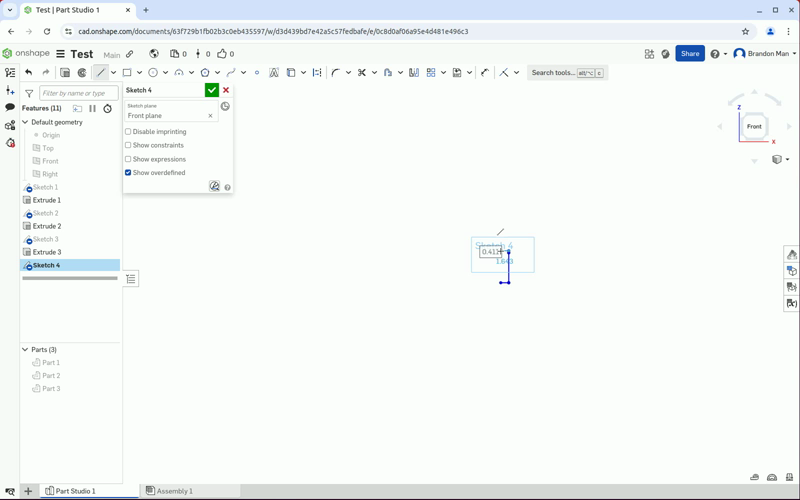
key_up(shift)
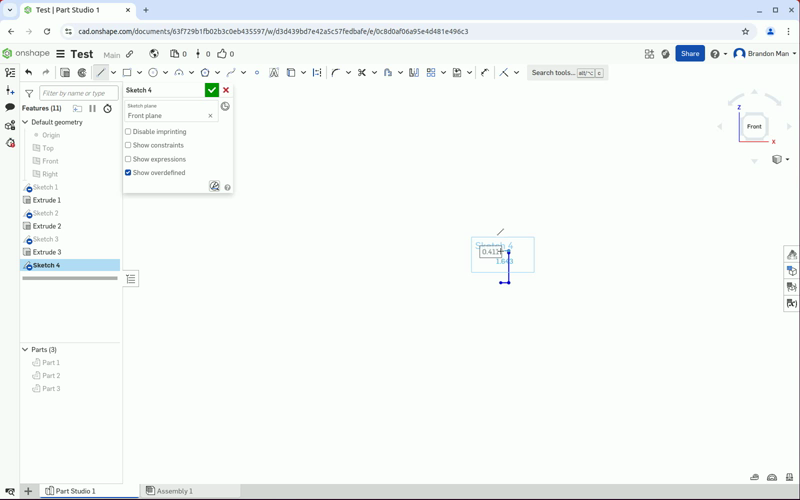
key_down(shift)
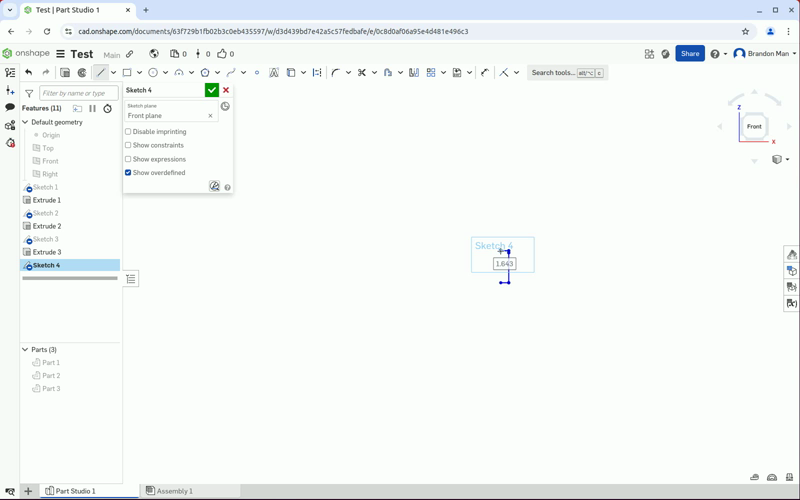
mouse_move(530, 250)
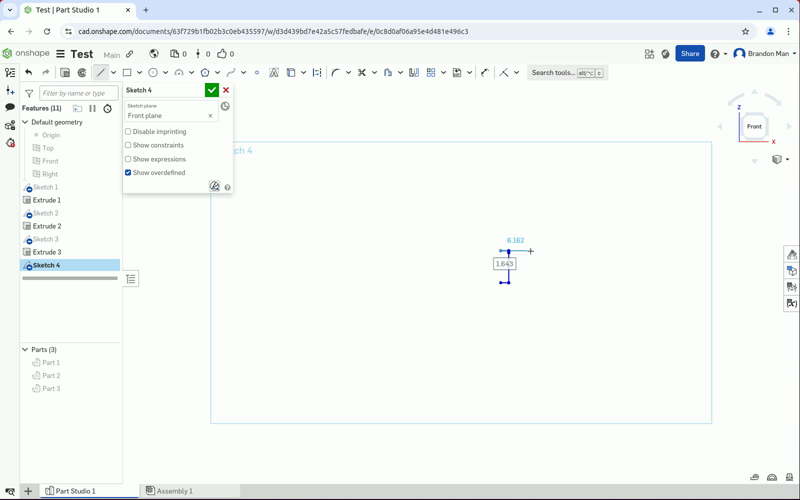
mouse_move(500, 252)
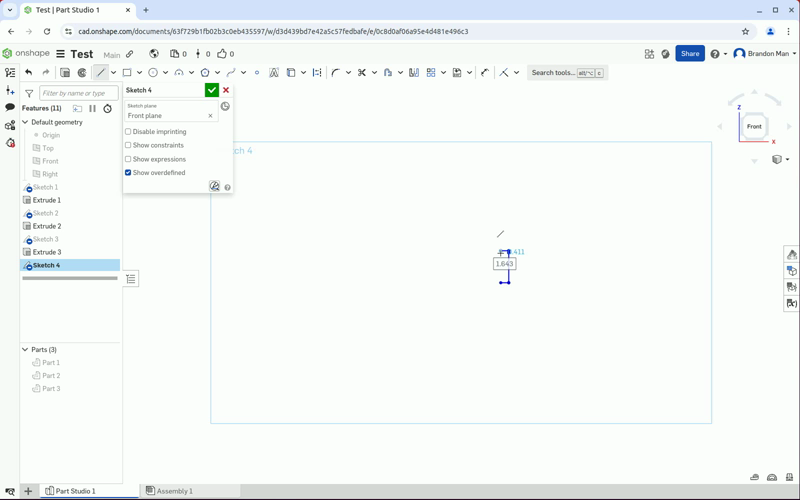
scroll(6)
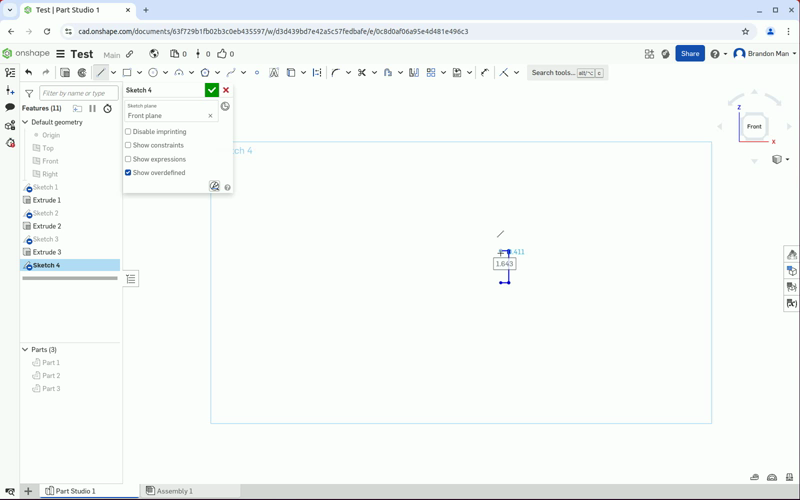
scroll(6)
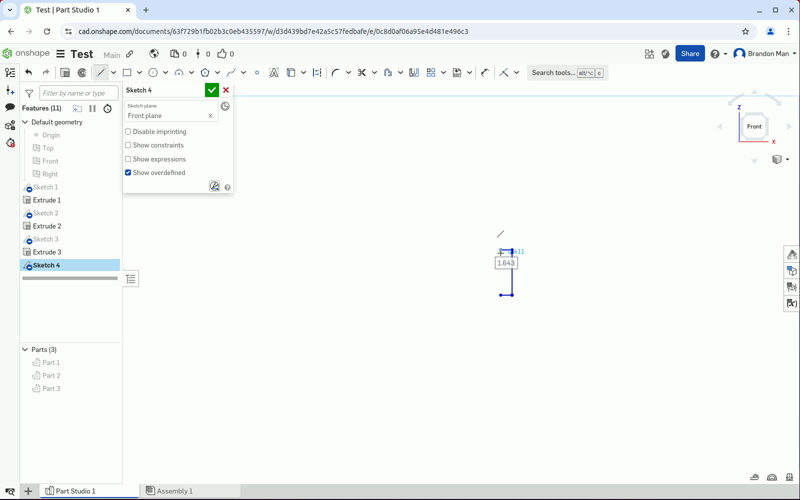
scroll(6)
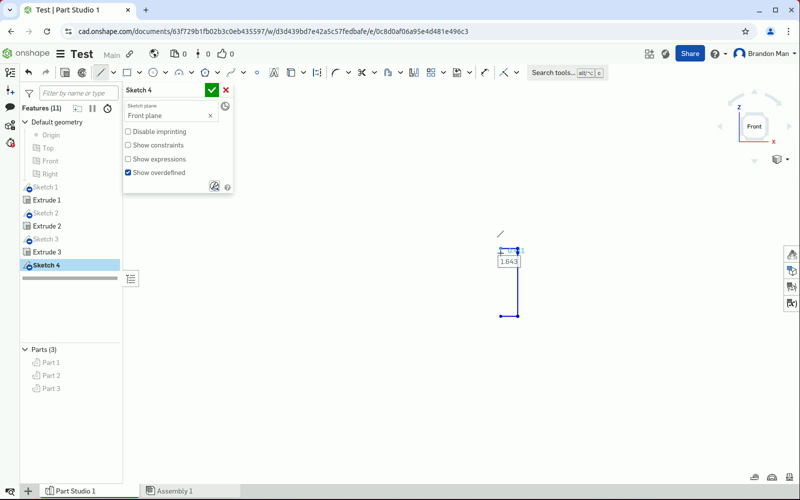
scroll(6)
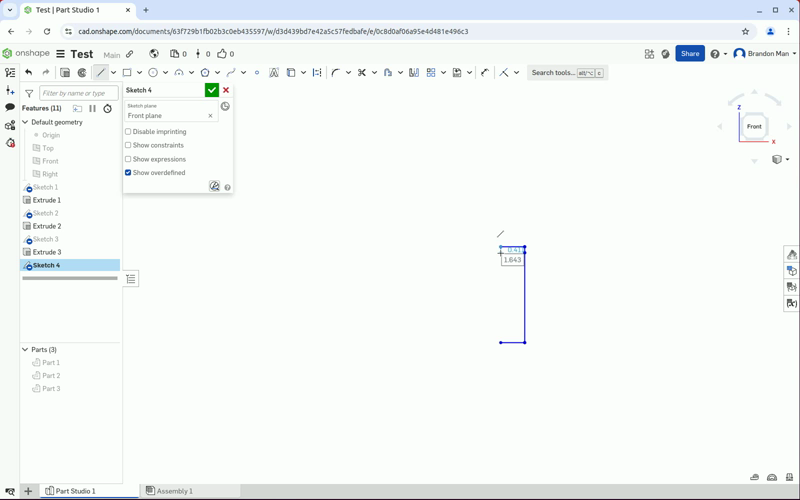
scroll(6)
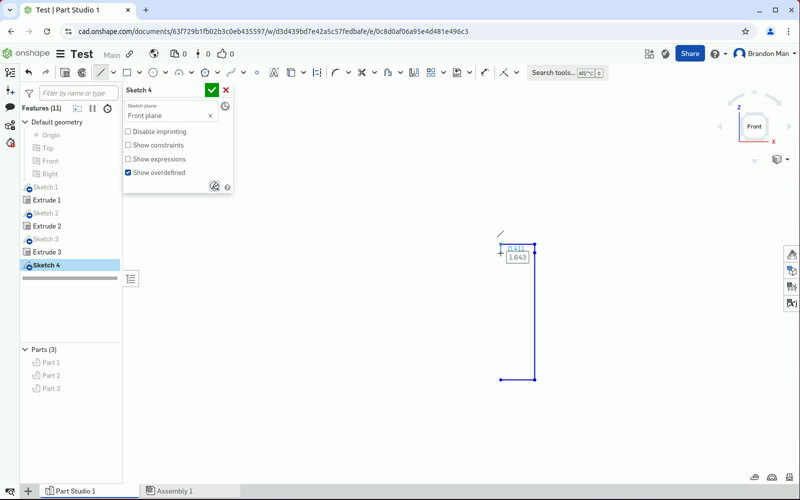
scroll(6)
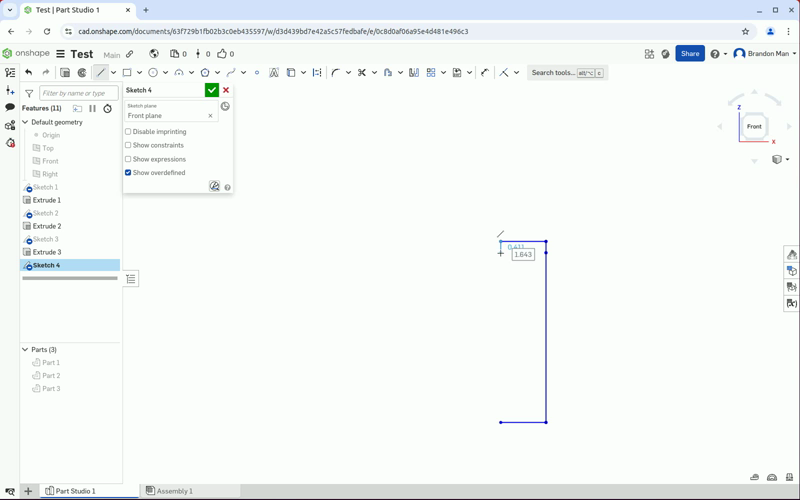
scroll(6)
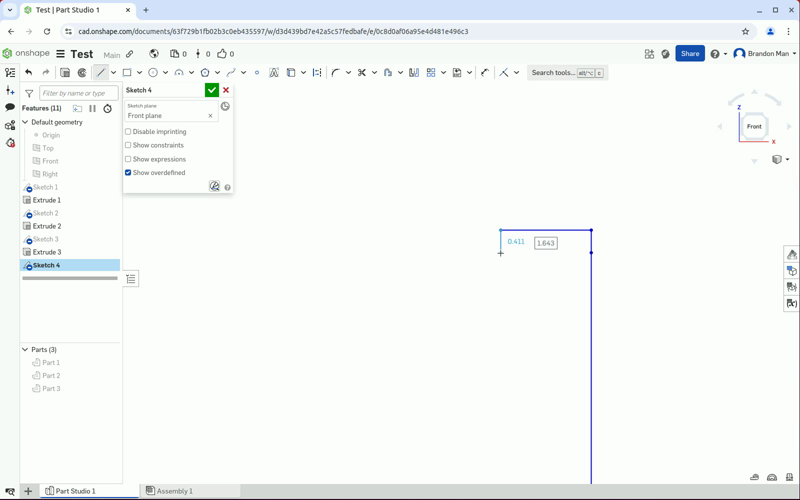
click(500, 252)
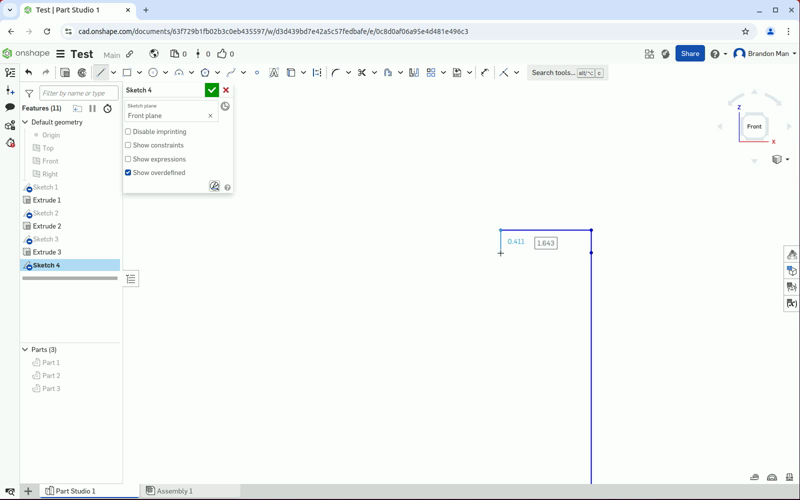
scroll(-6)
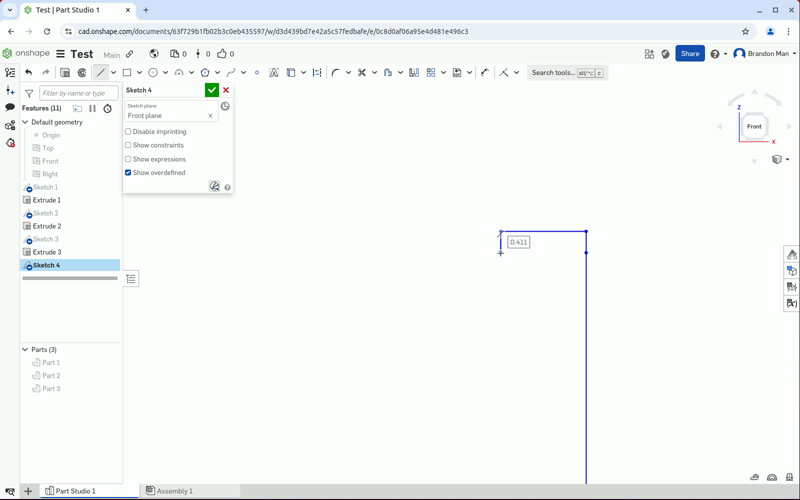
scroll(-6)
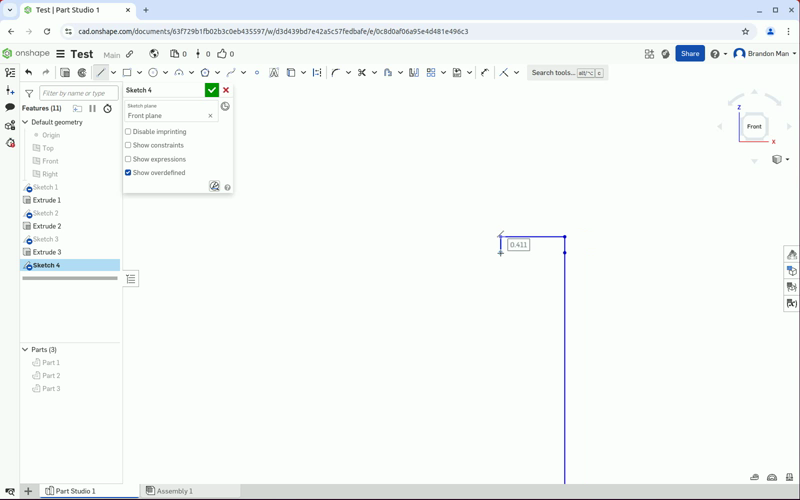
scroll(-6)
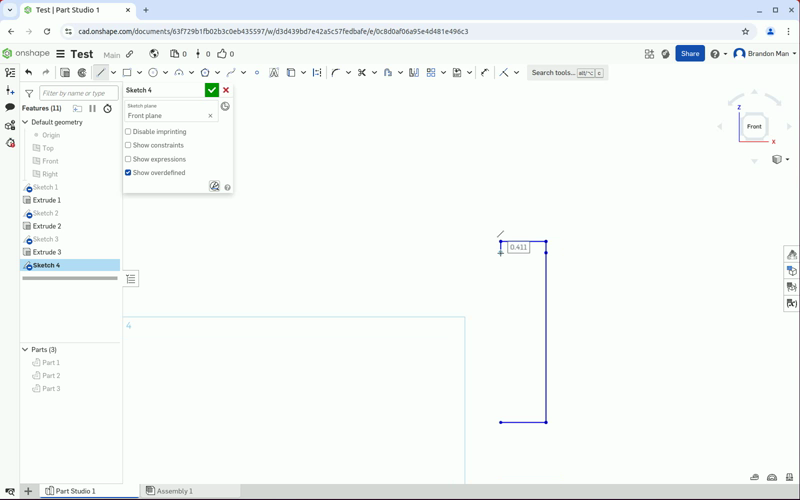
scroll(-6)
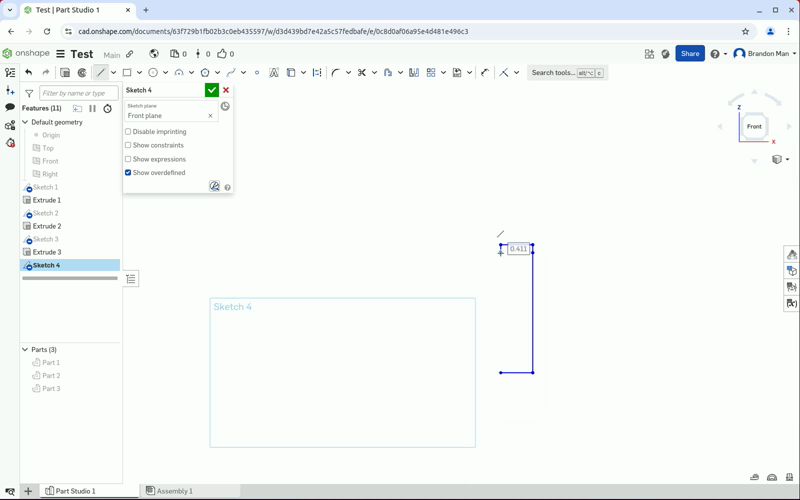
scroll(-6)
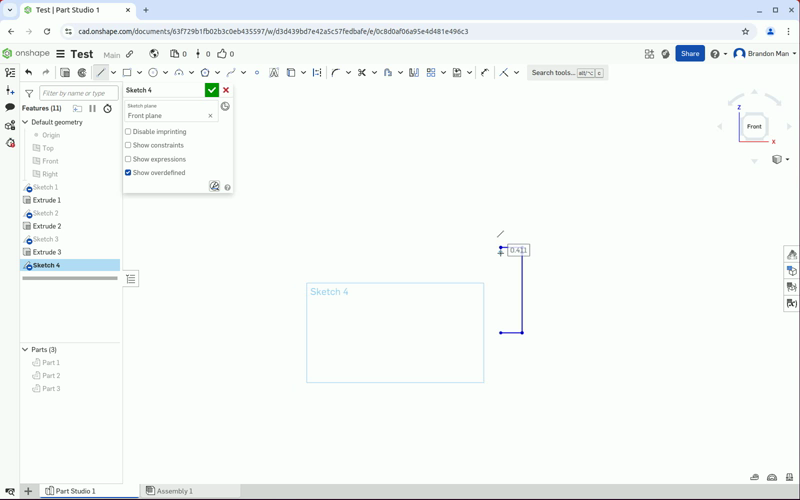
scroll(-6)
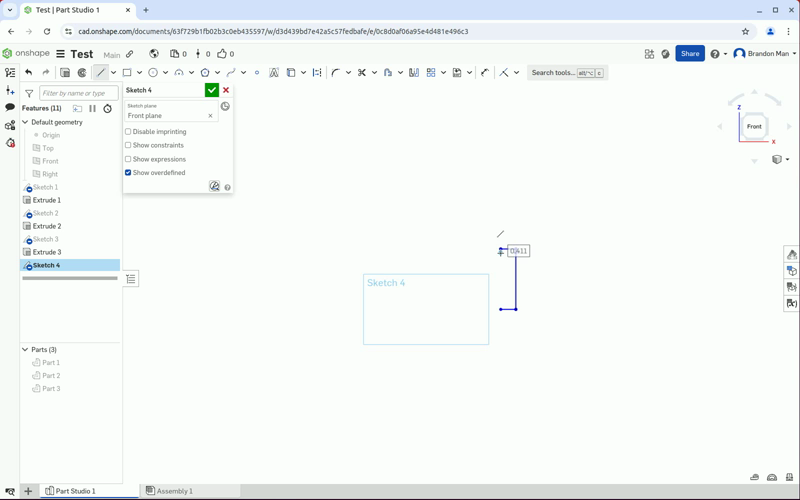
scroll(-6)
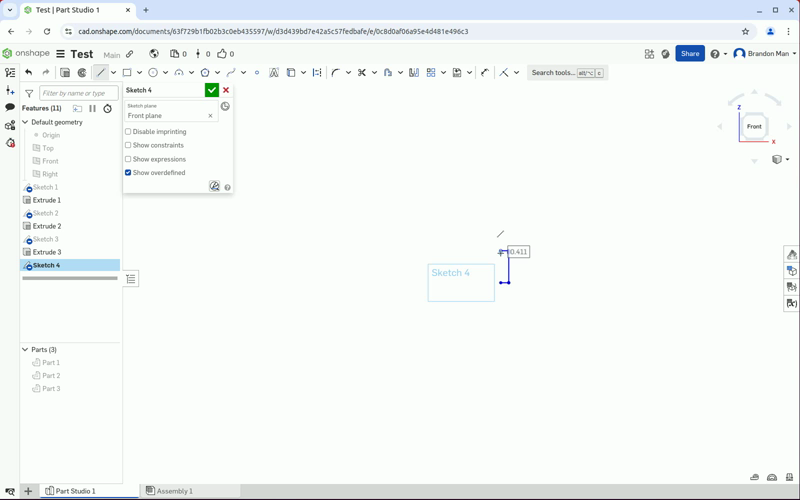
key_up(shift)
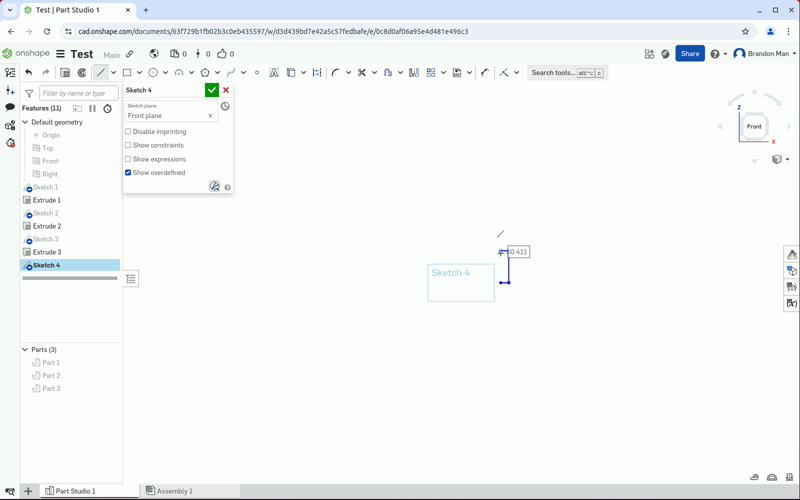
mouse_move(530, 252)
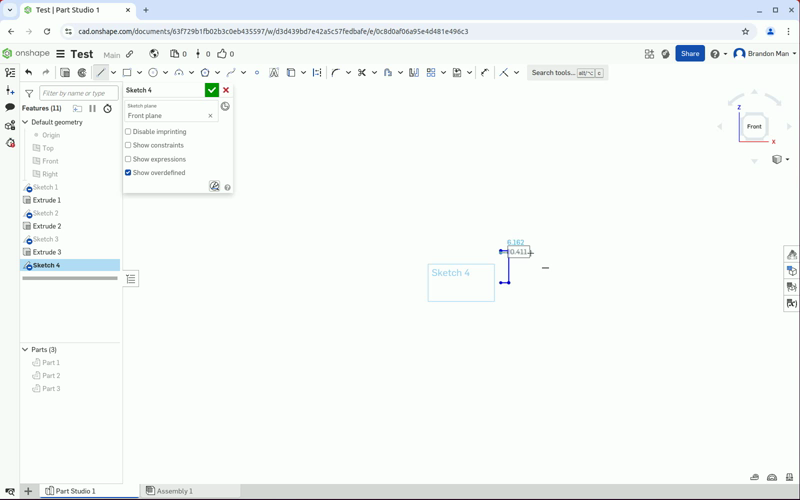
key_down(shift)
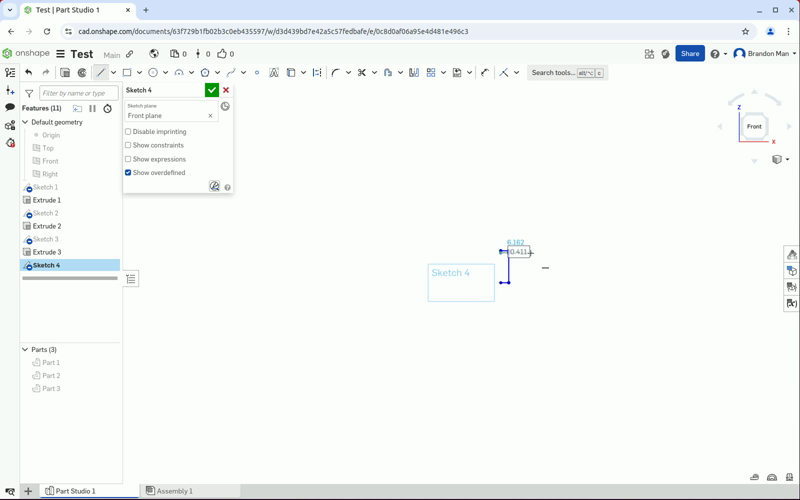
mouse_move(500, 282)
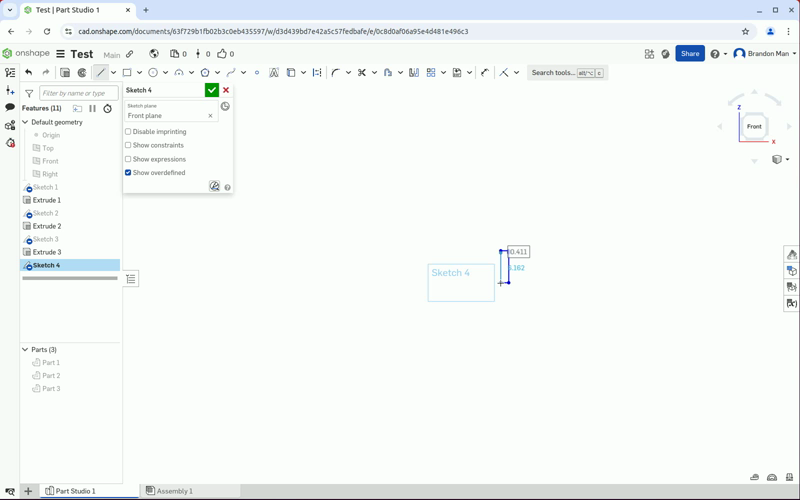
key_up(shift)
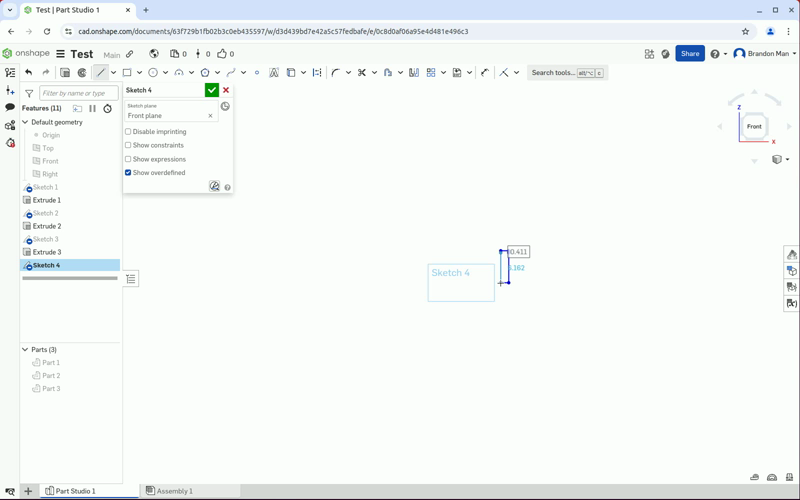
click(500, 282)
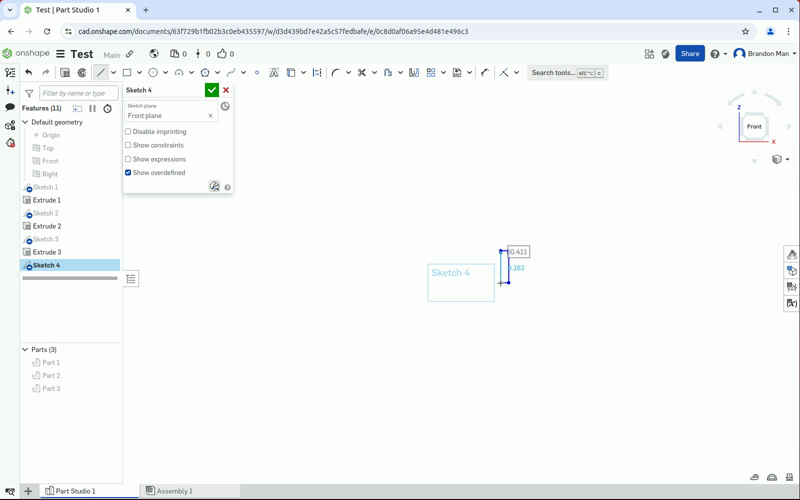
key(esc)
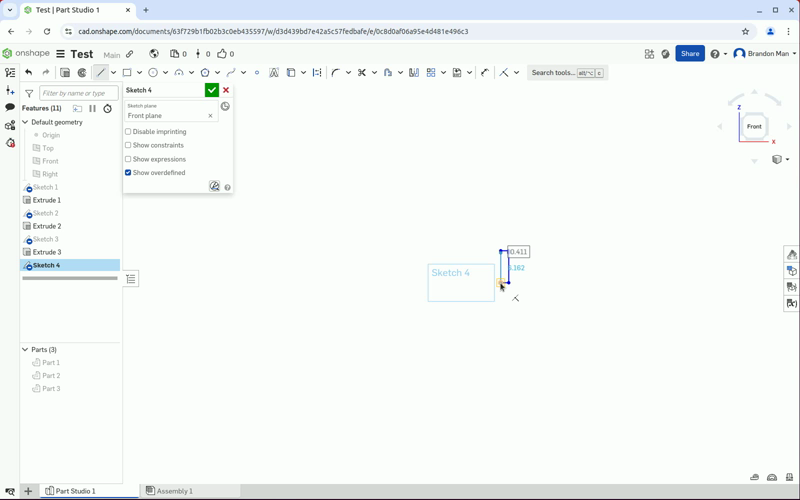
mouse_move(504, 274)
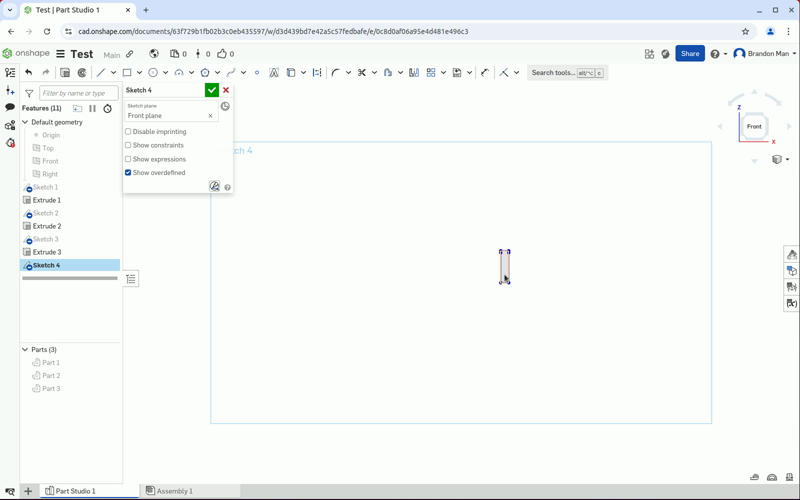
scroll(6)
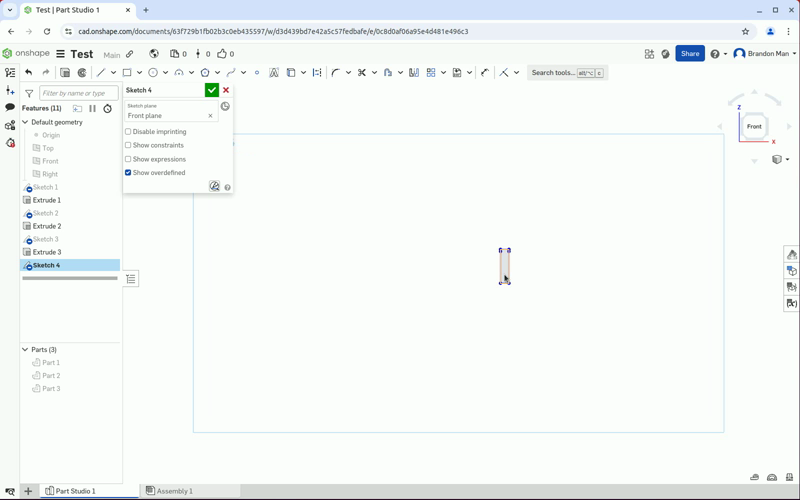
scroll(6)
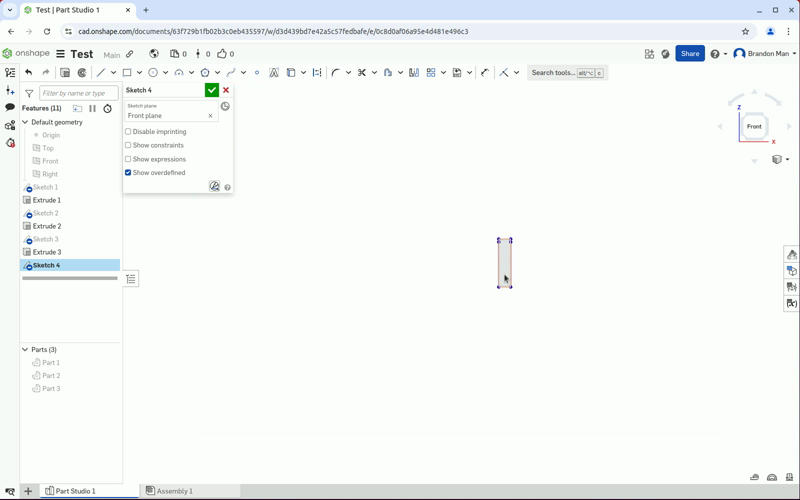
scroll(6)
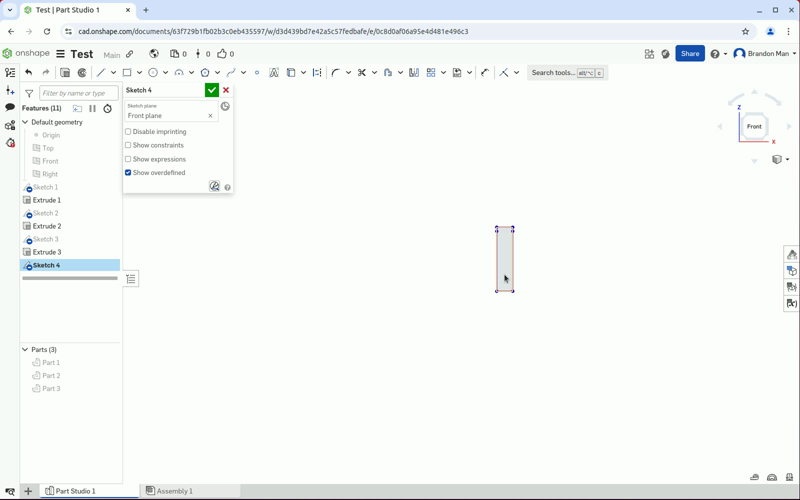
scroll(6)
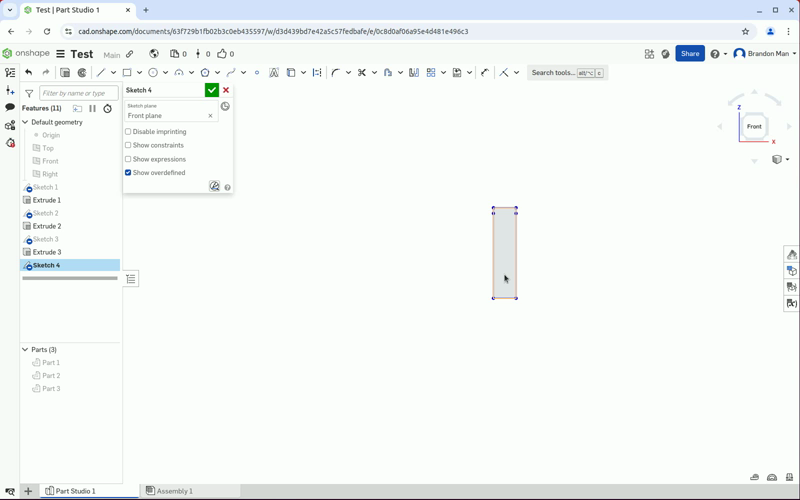
scroll(6)
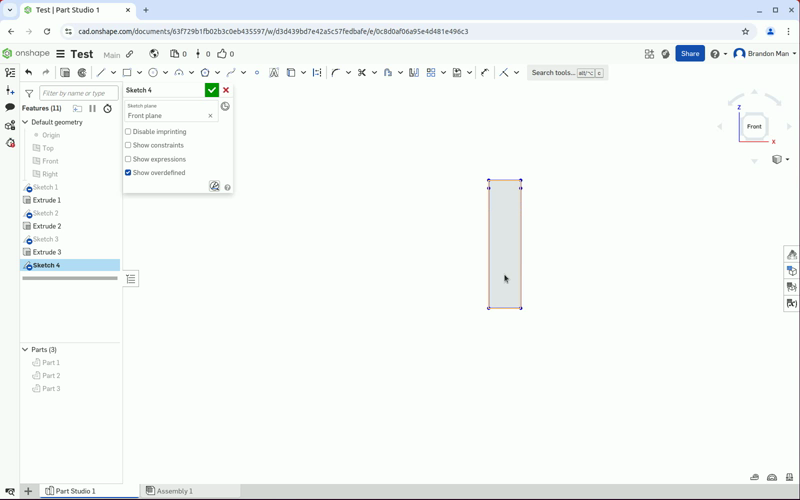
scroll(6)
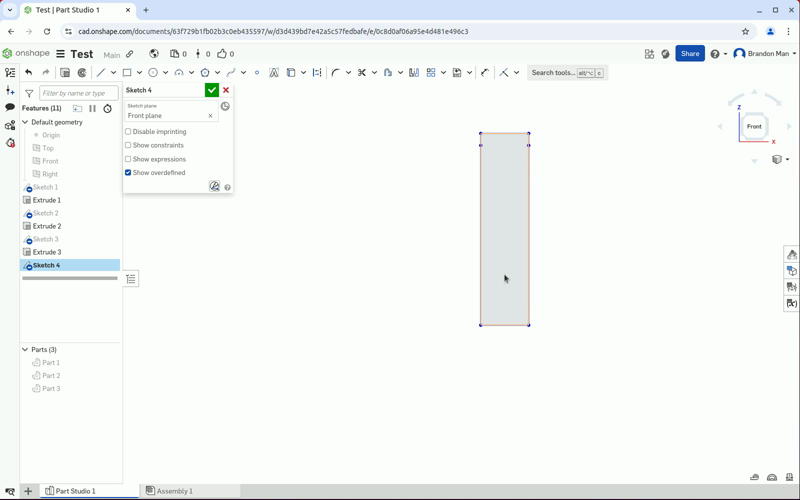
scroll(6)
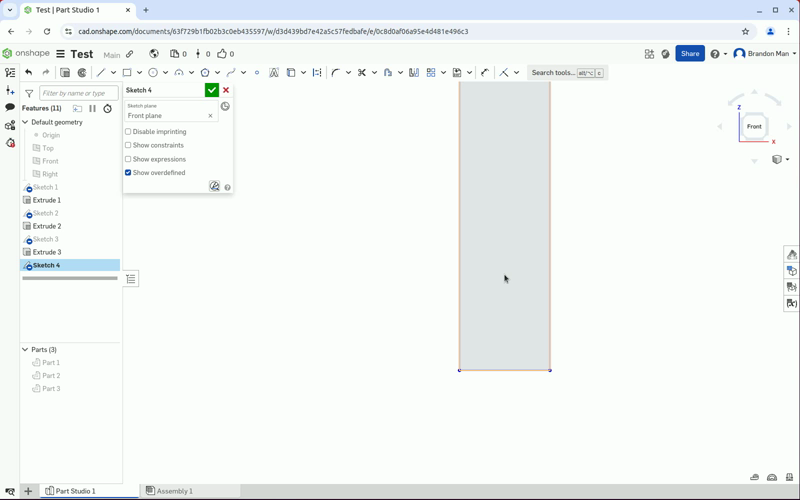
click(504, 274)
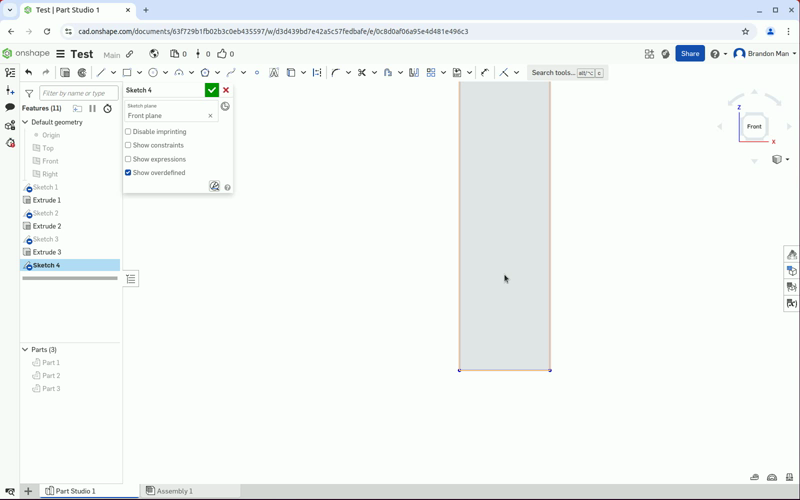
scroll(-6)
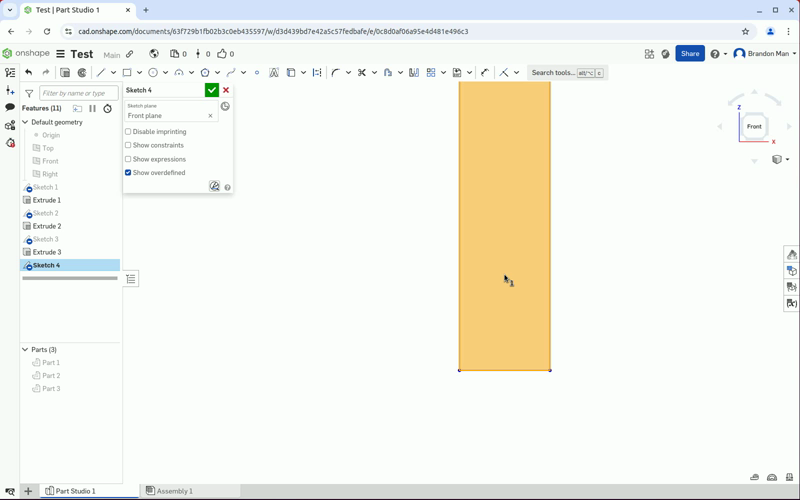
scroll(-6)
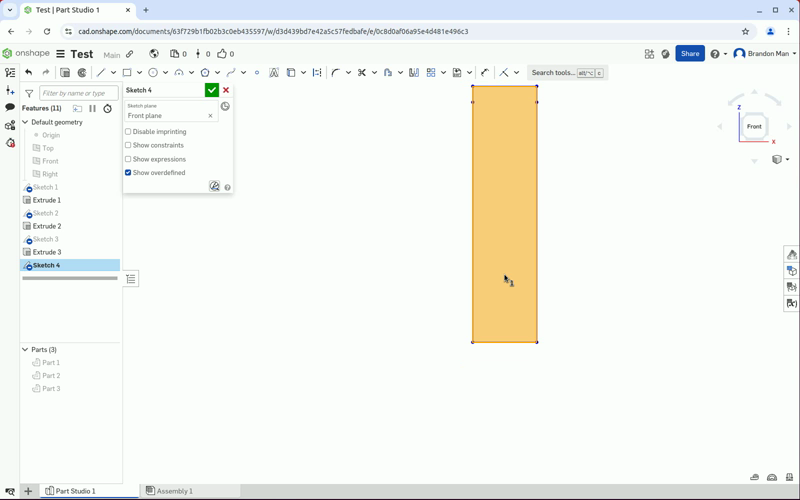
scroll(-6)
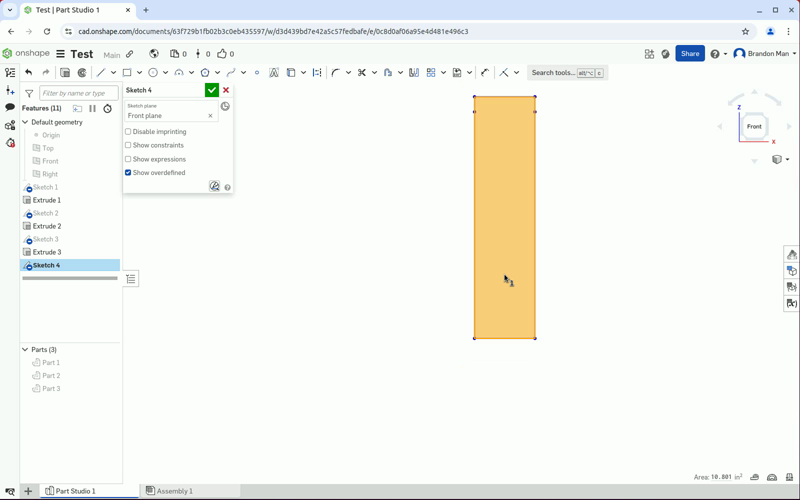
scroll(-6)
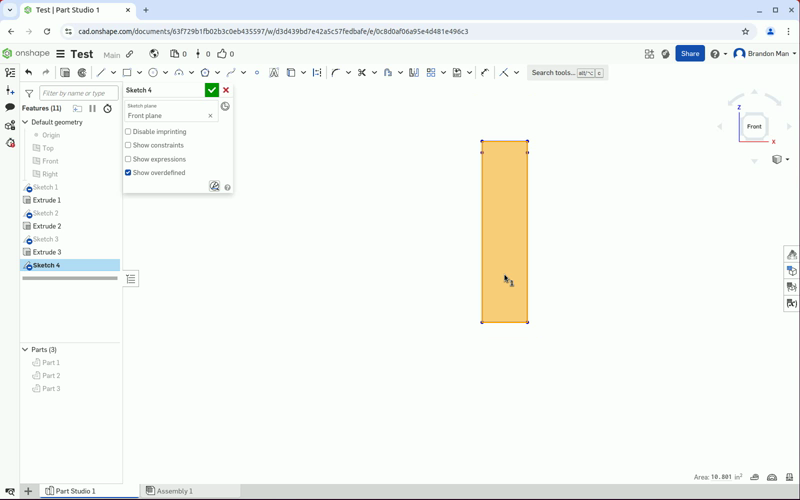
scroll(-6)
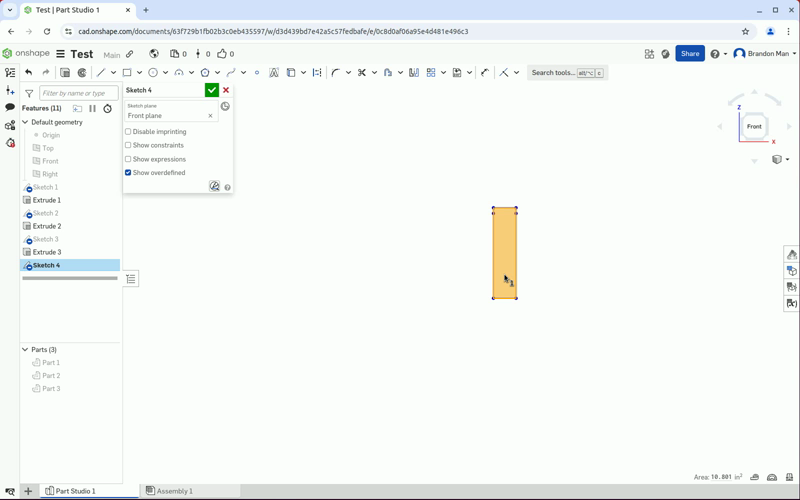
scroll(-6)
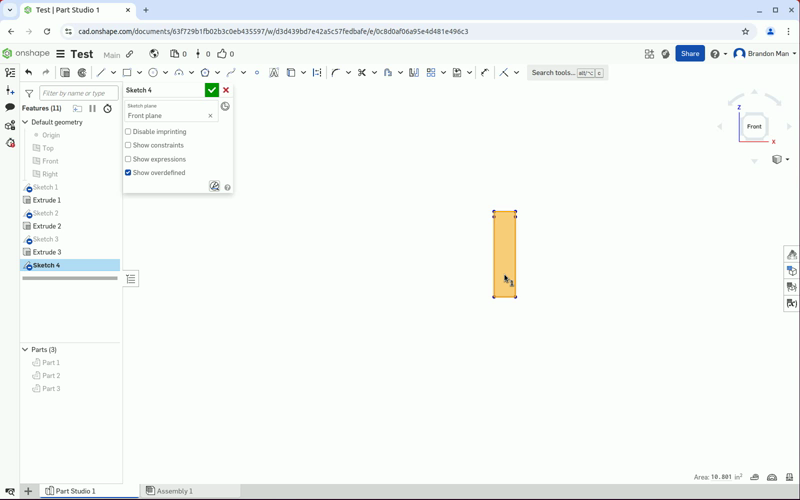
scroll(-6)
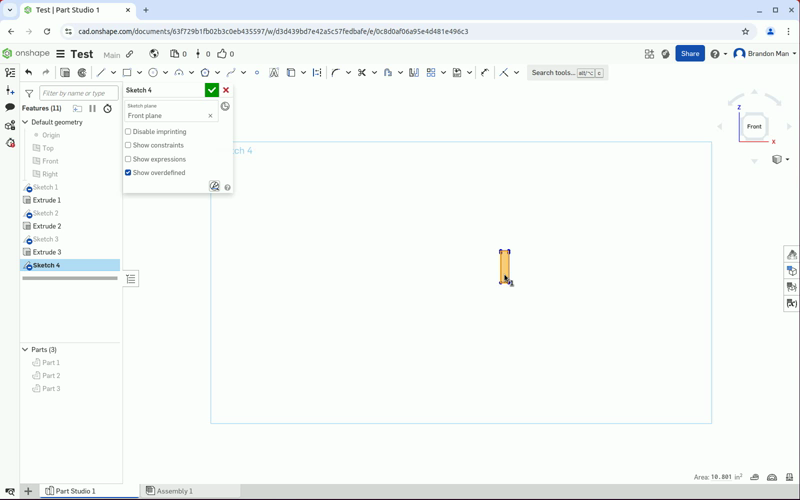
mouse_move(73, 352)
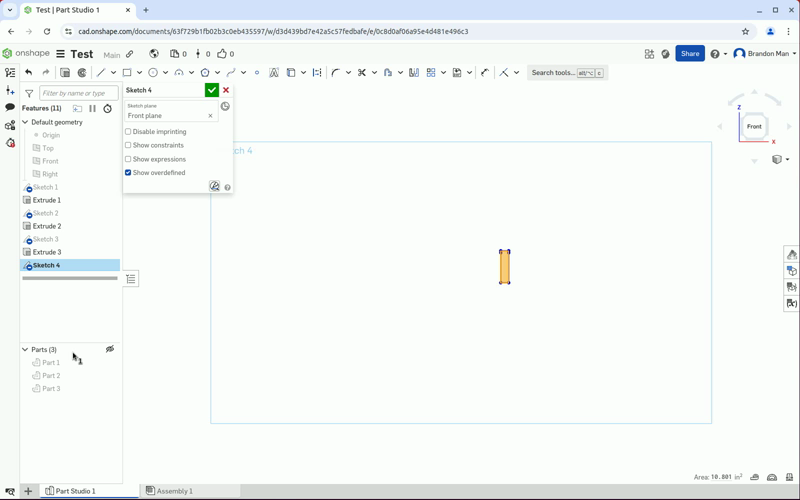
key(shift+y)
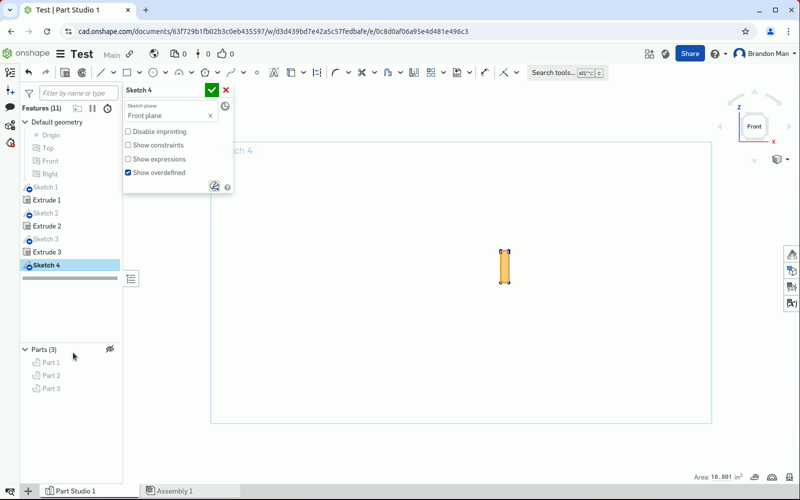
key(shift+e)
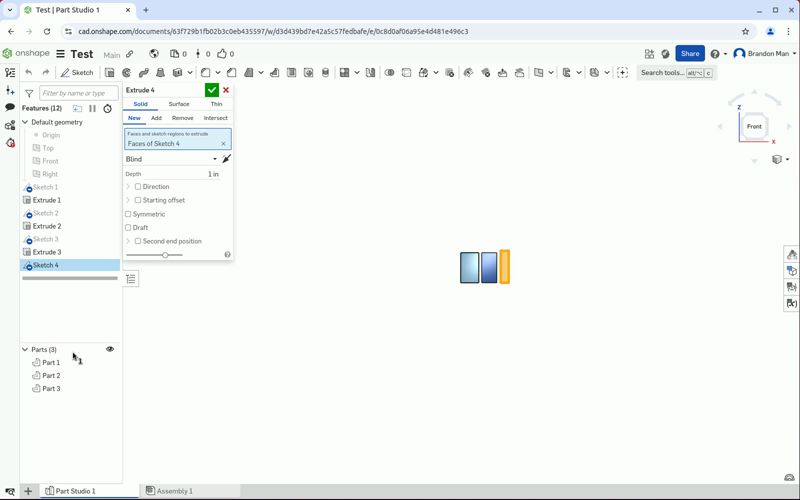
mouse_move(143, 106)
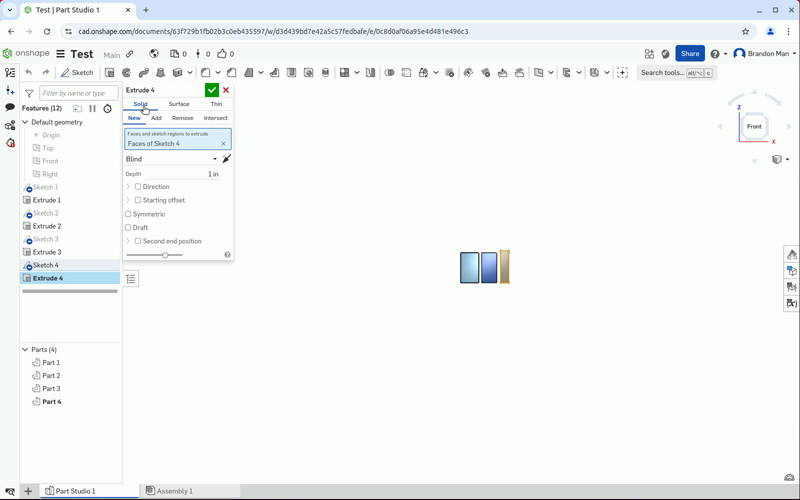
click(143, 106)
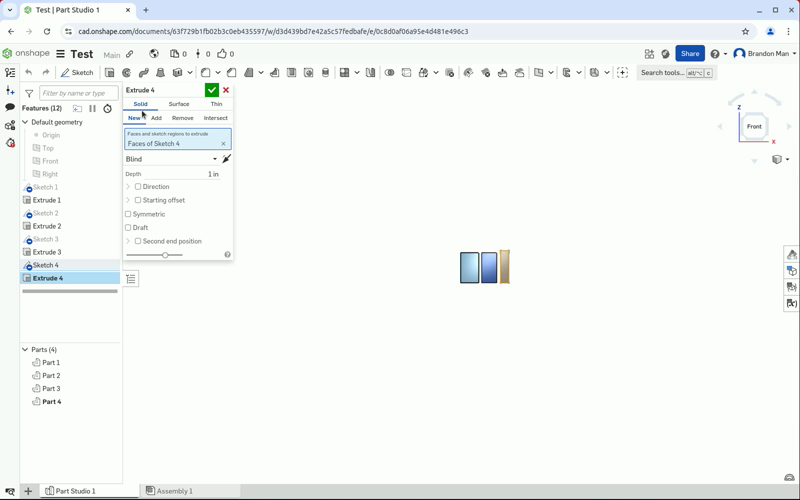
mouse_move(137, 120)
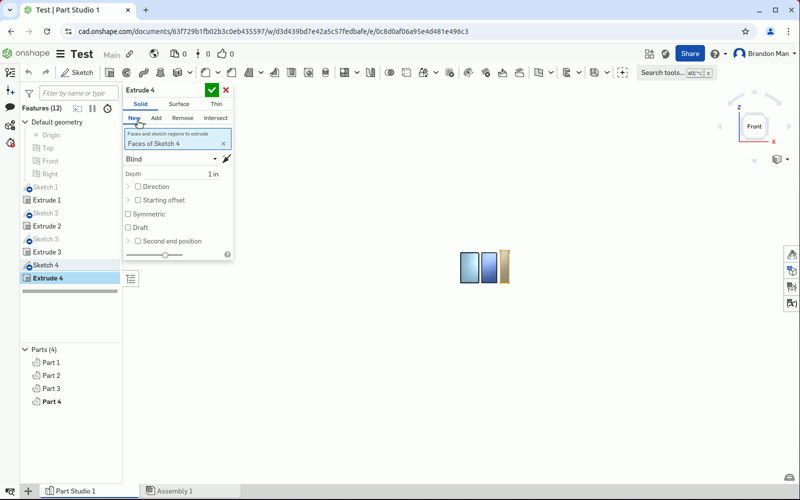
click(137, 120)
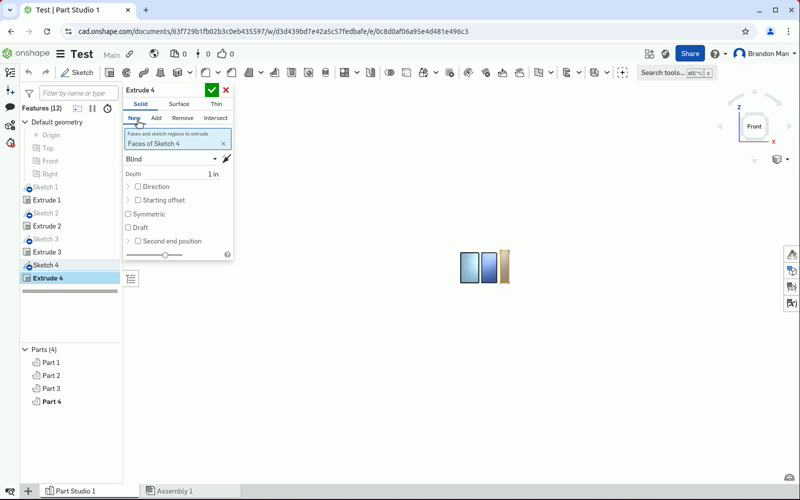
key(tab, 4)
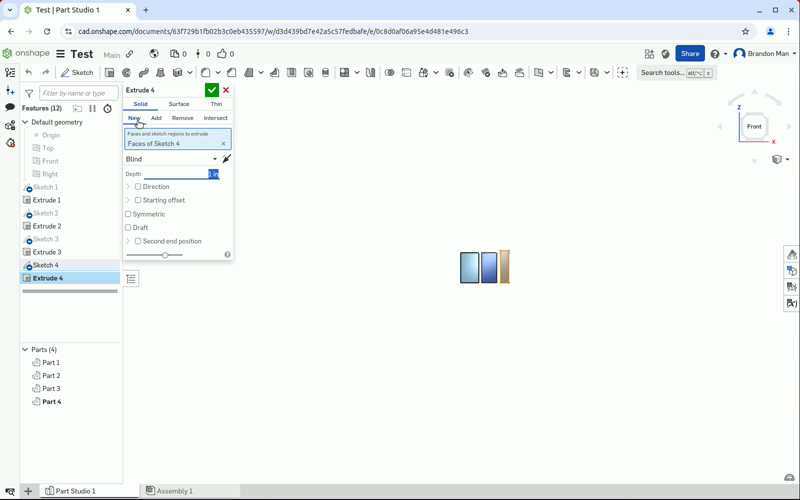
text(-0.241)
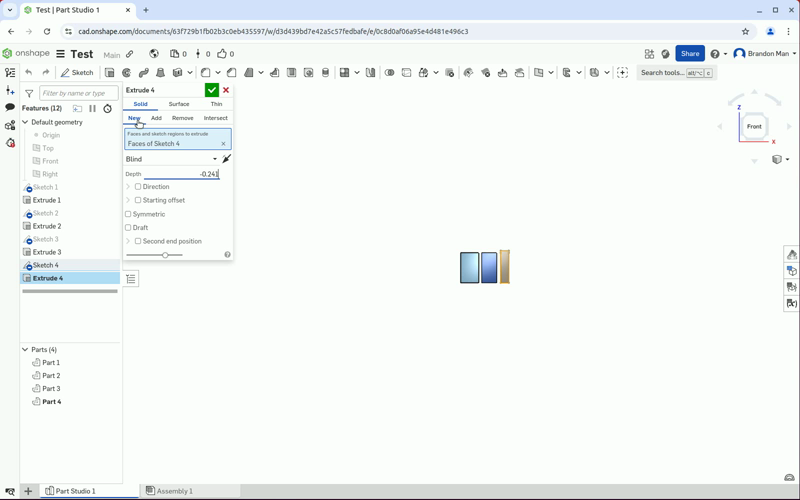
key(enter)
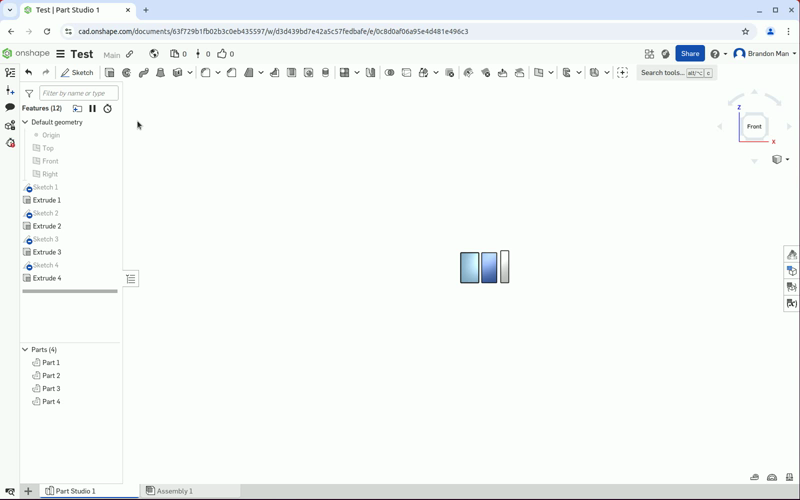
key(shift+h)
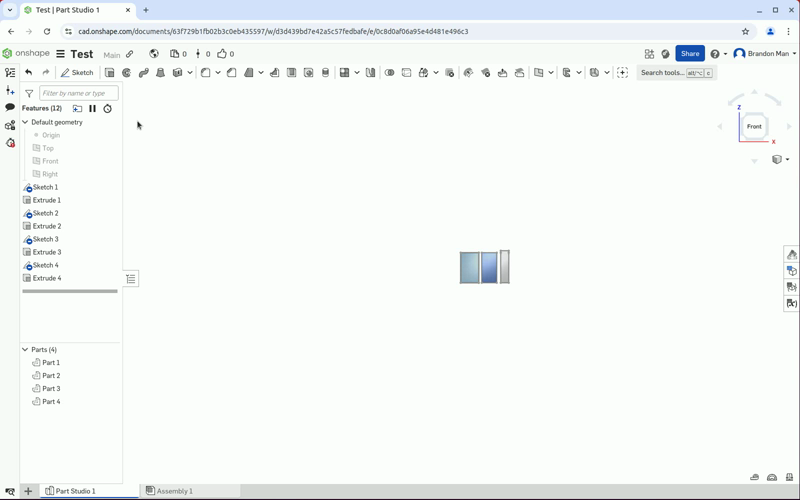
key(shift+h)
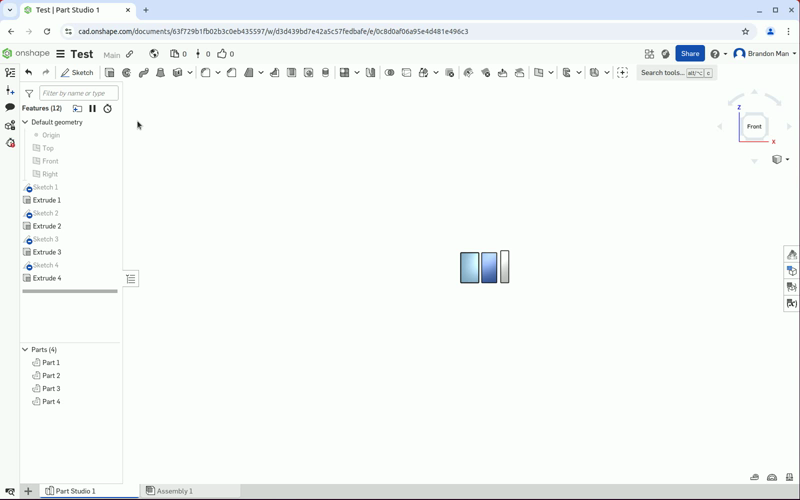
mouse_move(73, 189)
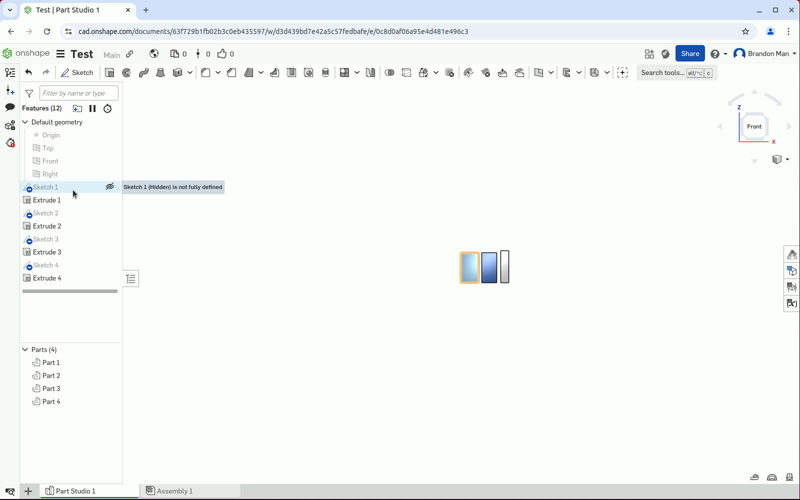
click(73, 189)
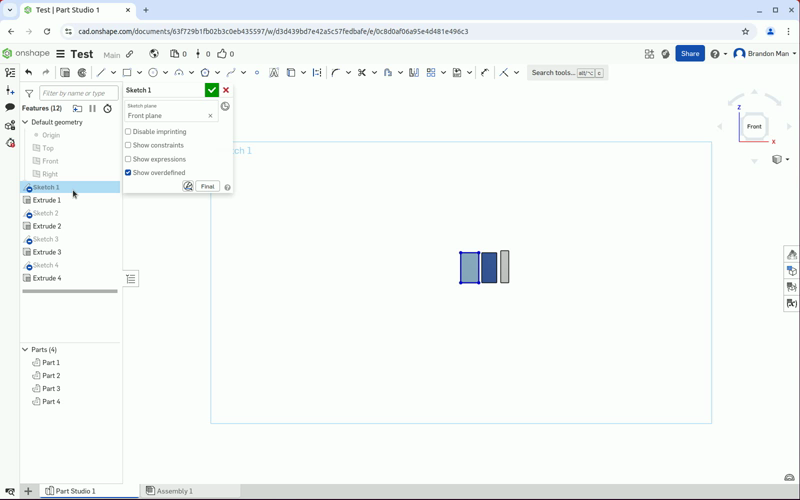
mouse_move(229, 92)
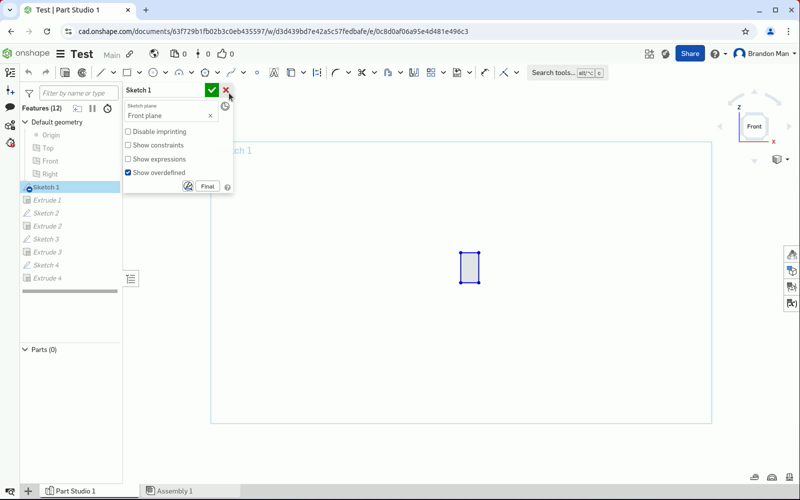
click(229, 92)
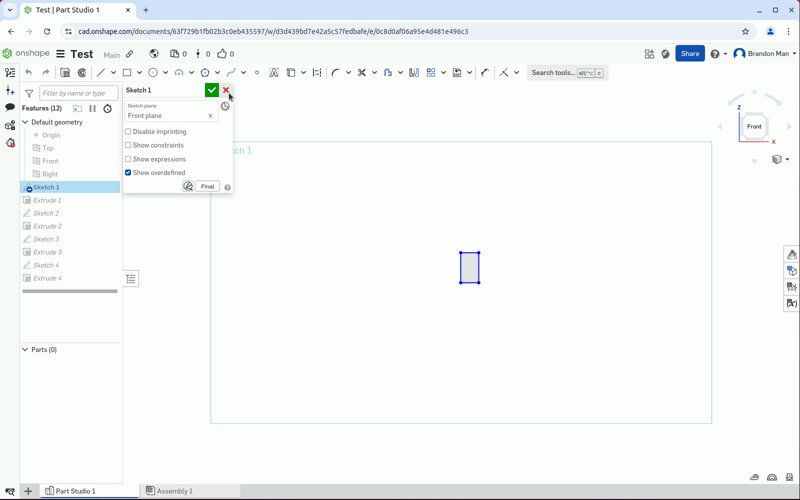
key(shift+s)
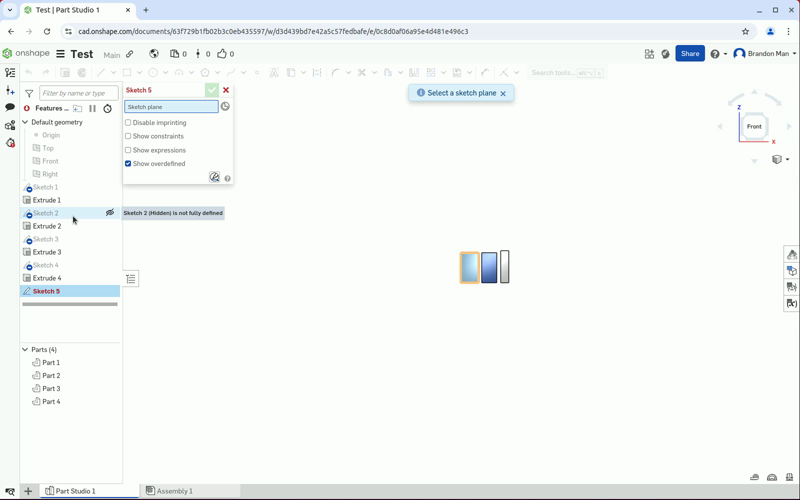
scroll(3)
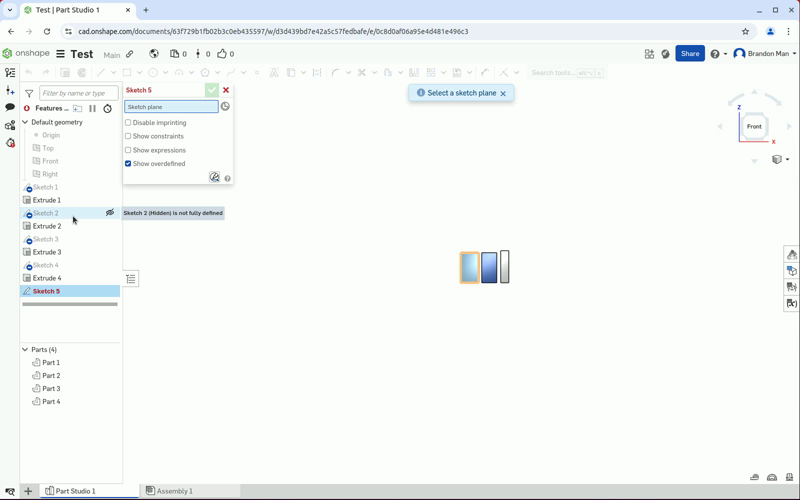
mouse_move(73, 163)
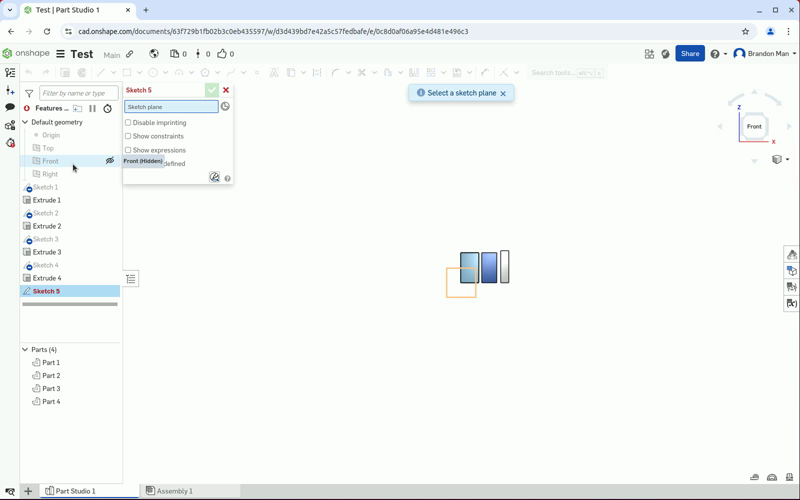
click(73, 163)
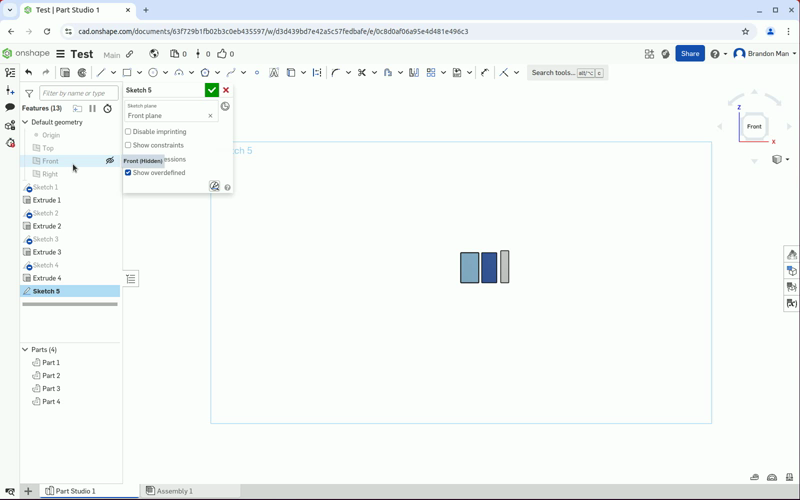
mouse_move(73, 352)
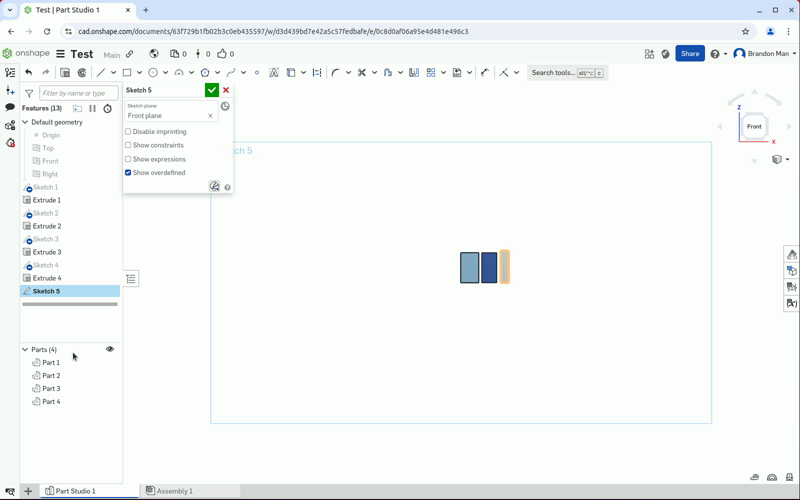
key(y)
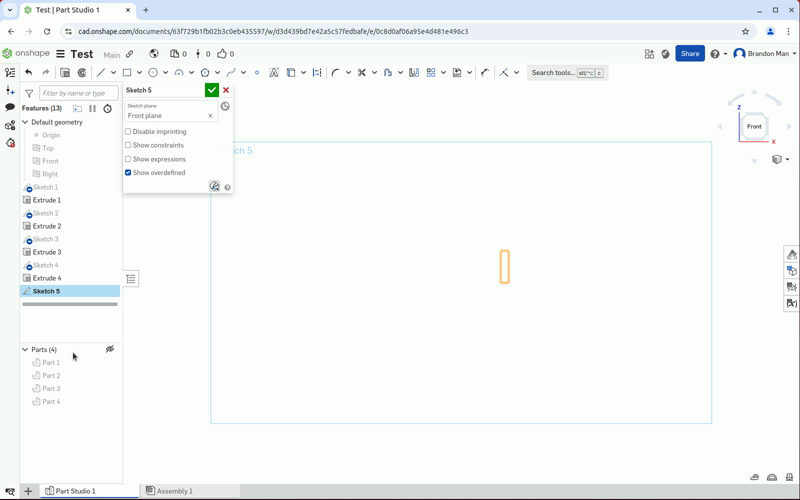
key(l)
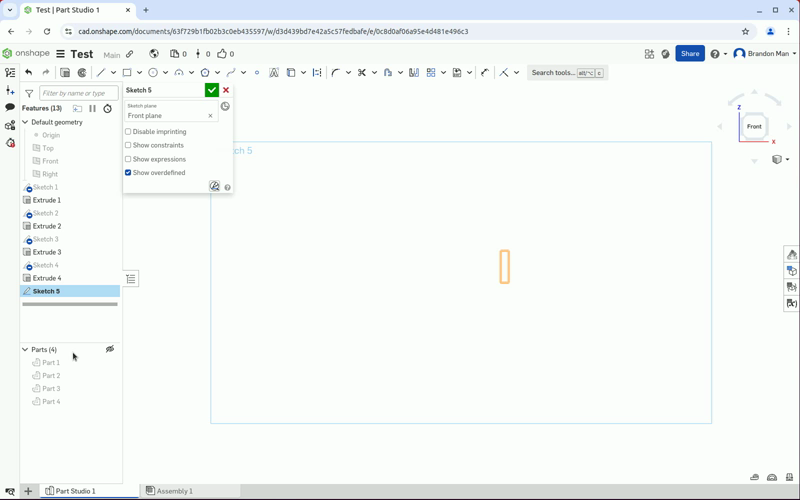
key_down(shift)
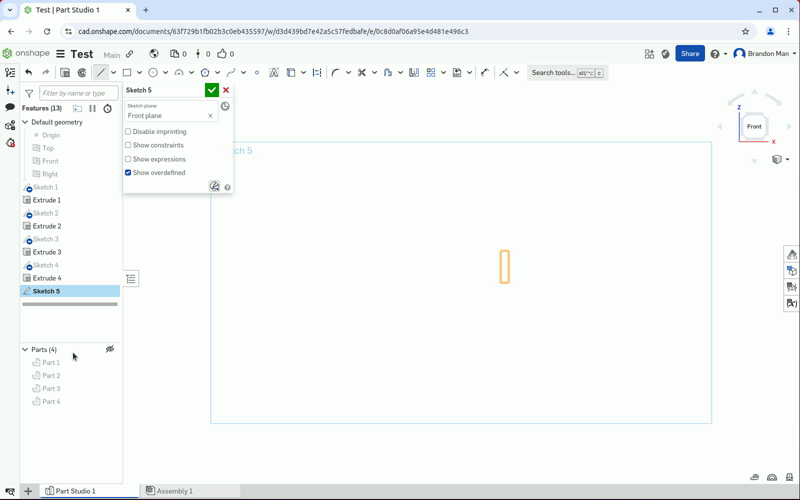
mouse_move(512, 282)
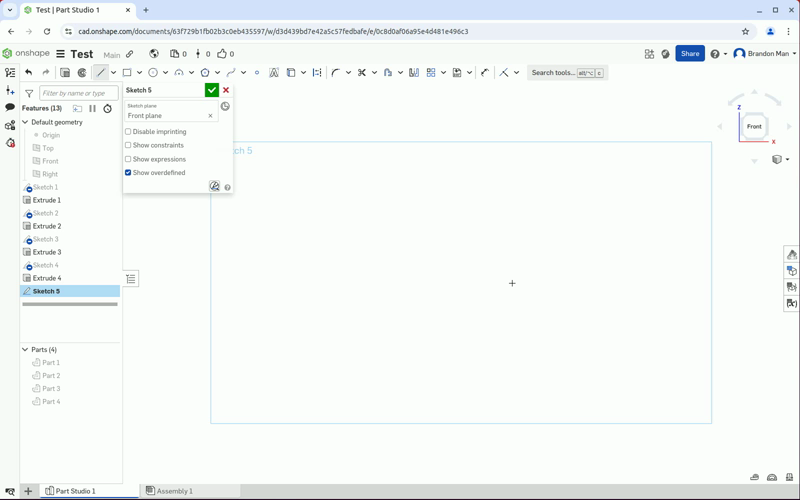
click(512, 282)
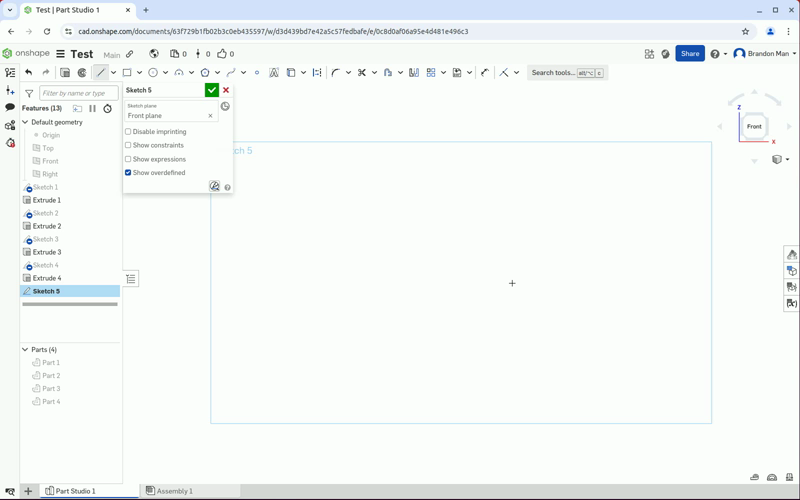
key_up(shift)
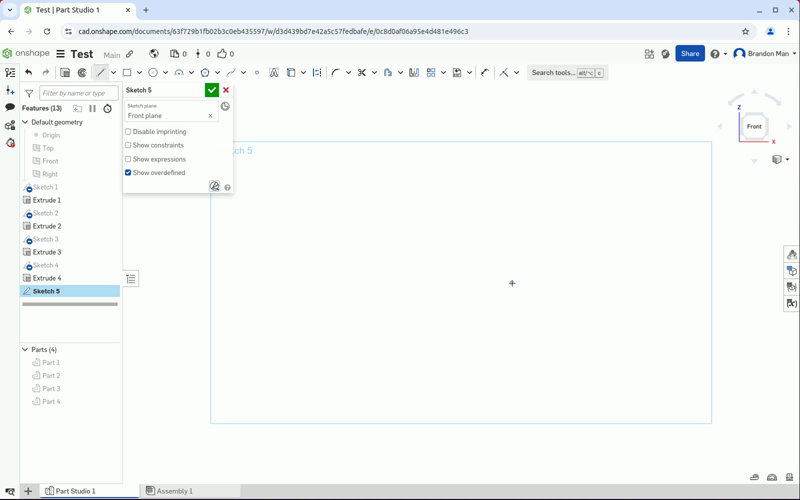
key_down(shift)
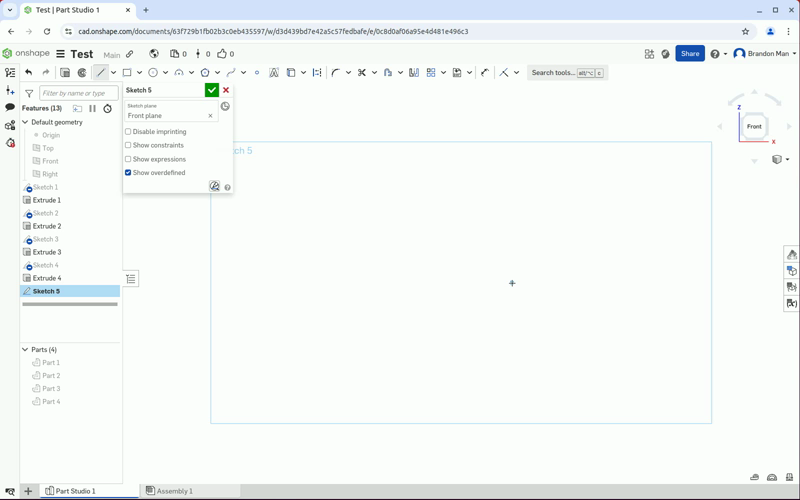
mouse_move(542, 282)
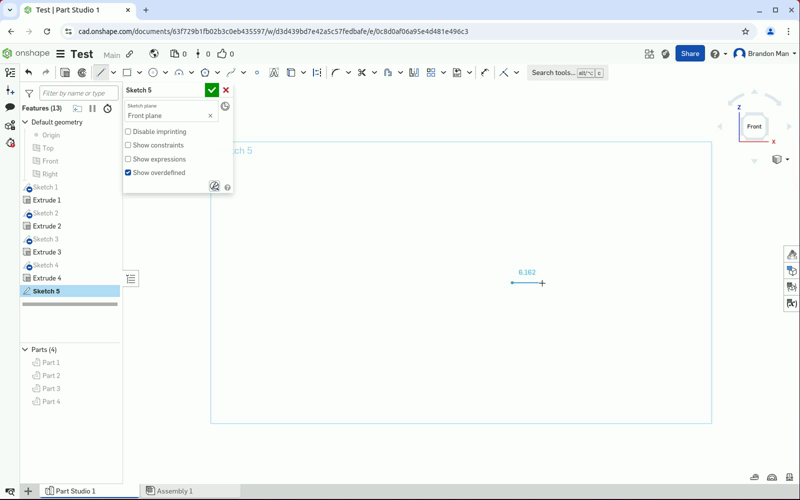
mouse_move(550, 282)
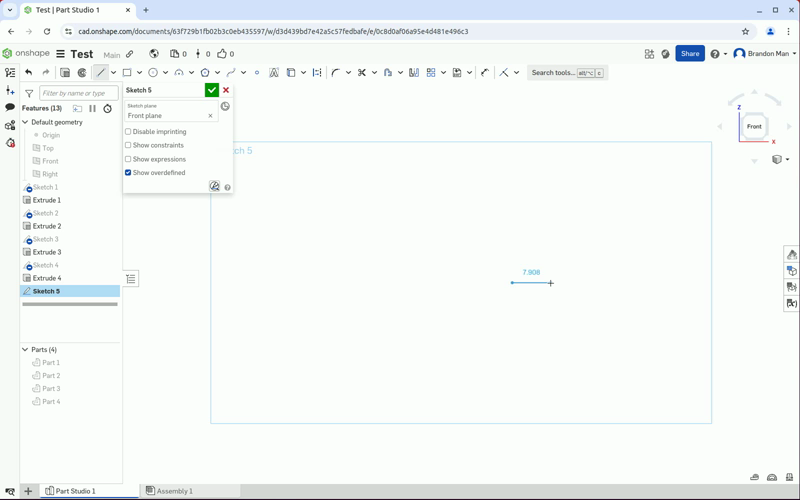
click(550, 282)
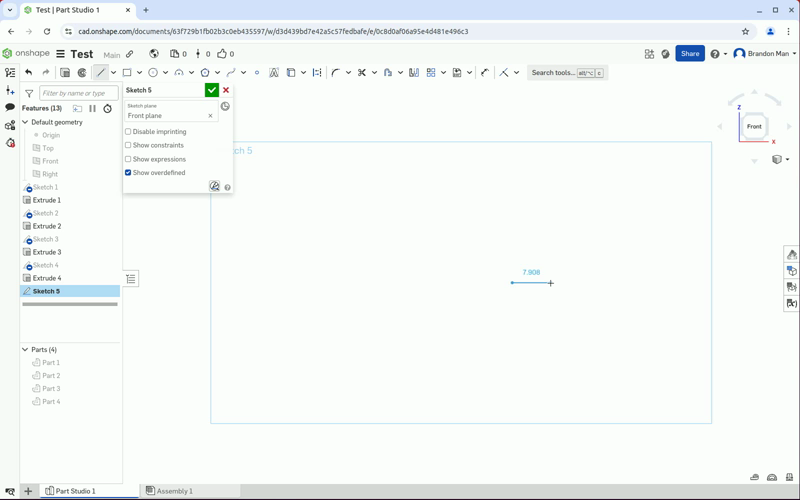
key_up(shift)
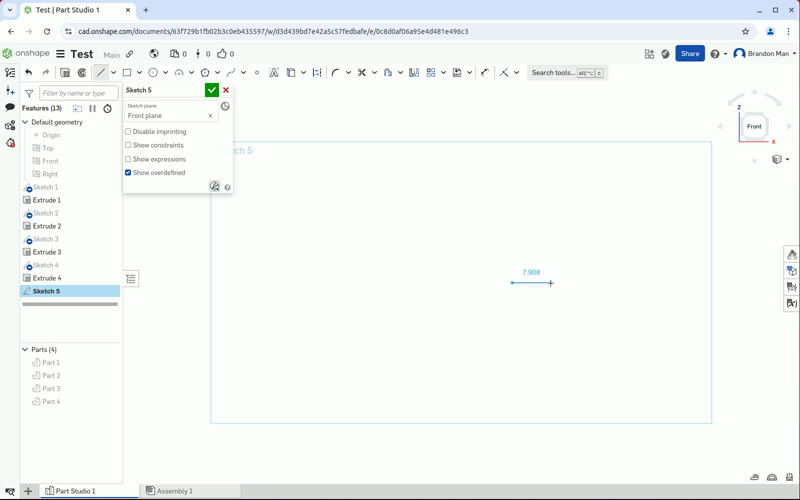
key_down(shift)
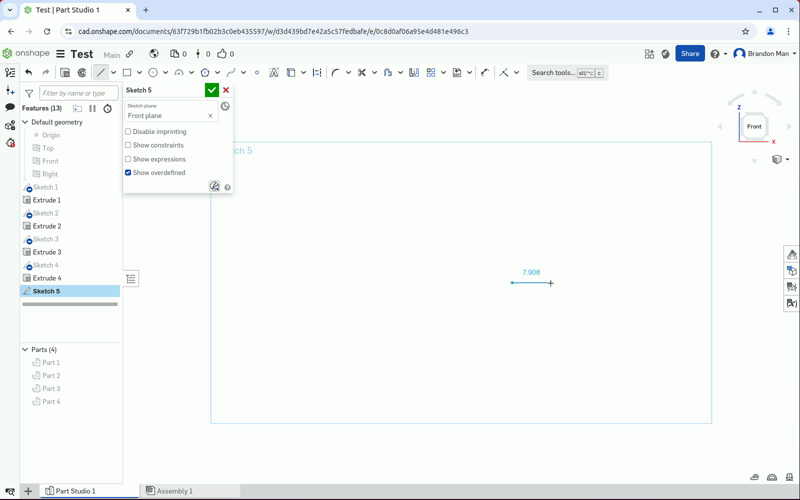
mouse_move(580, 282)
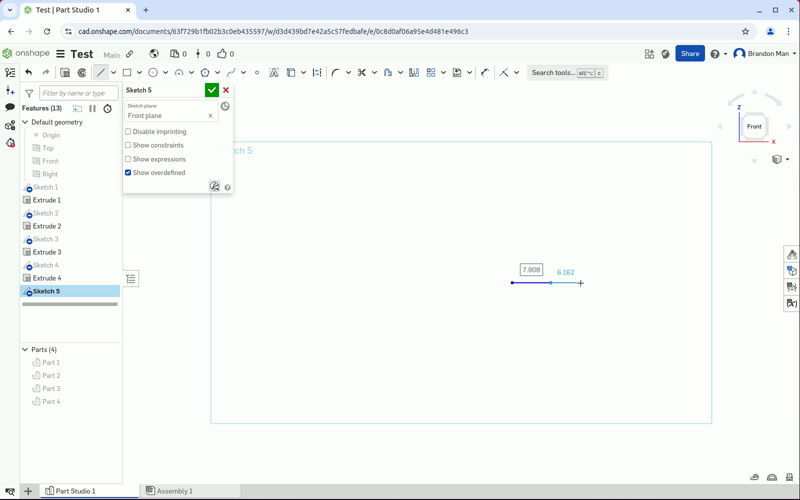
mouse_move(550, 253)
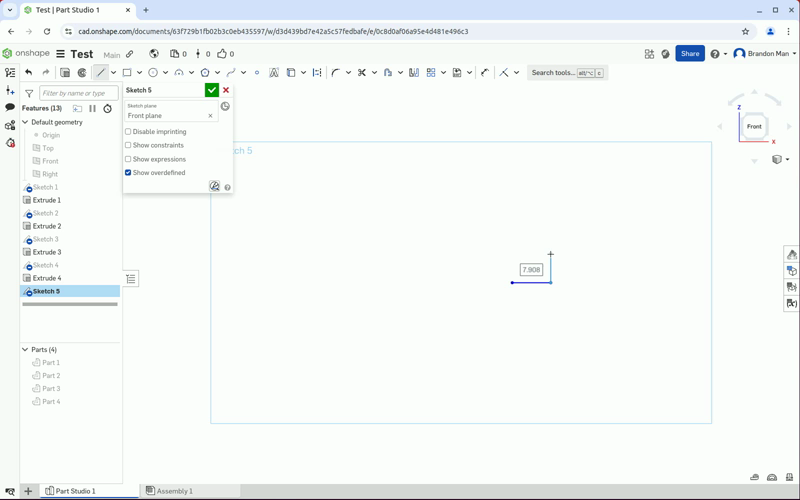
click(550, 253)
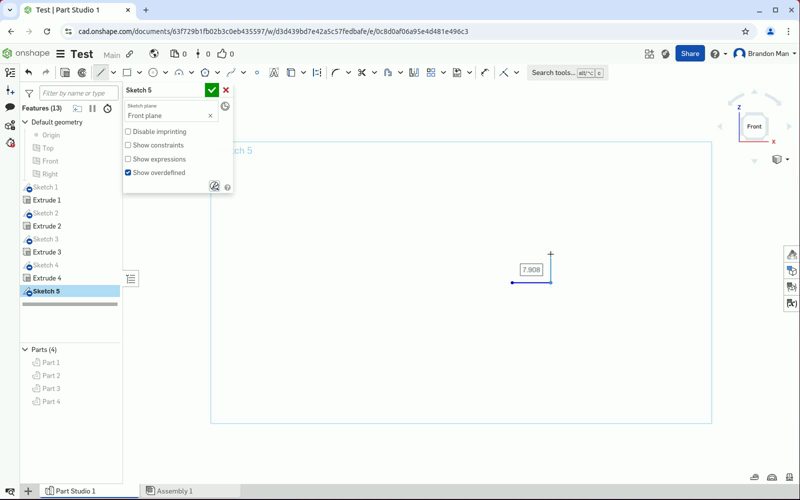
key_up(shift)
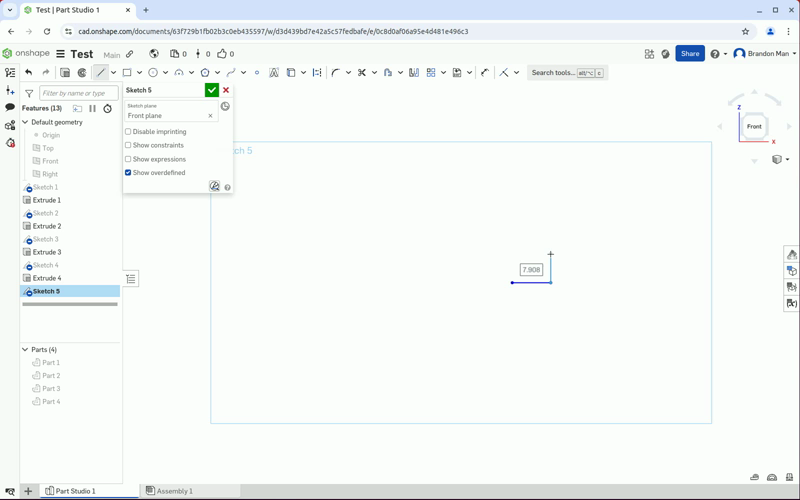
key_down(shift)
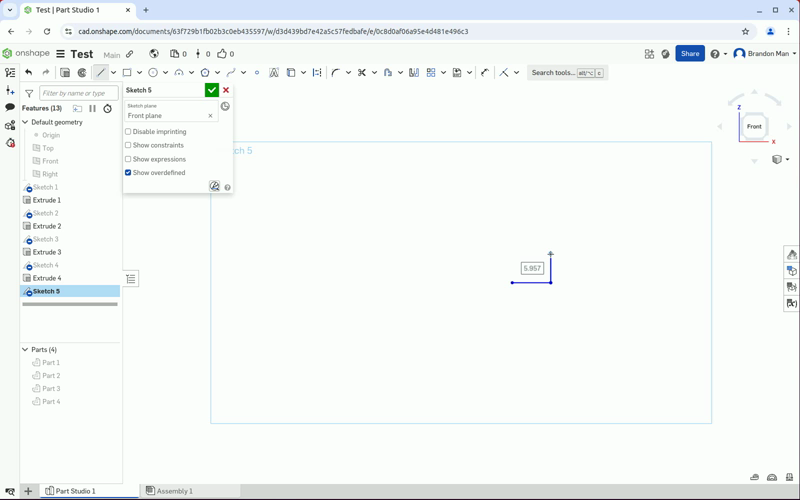
mouse_move(580, 253)
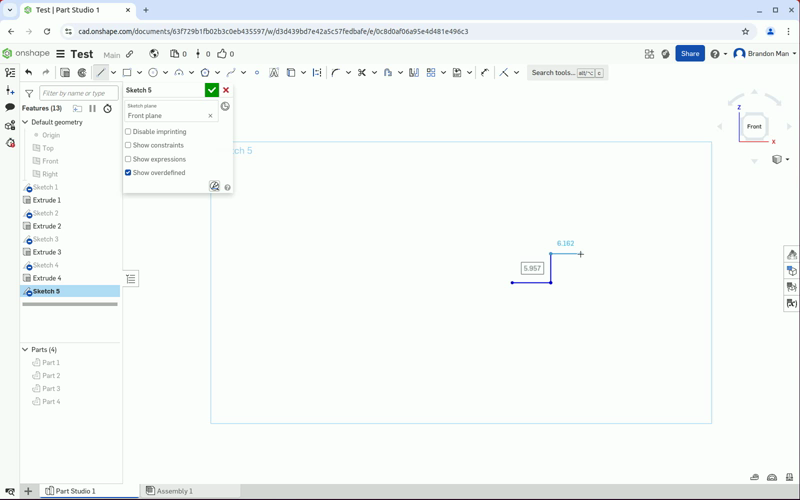
mouse_move(550, 251)
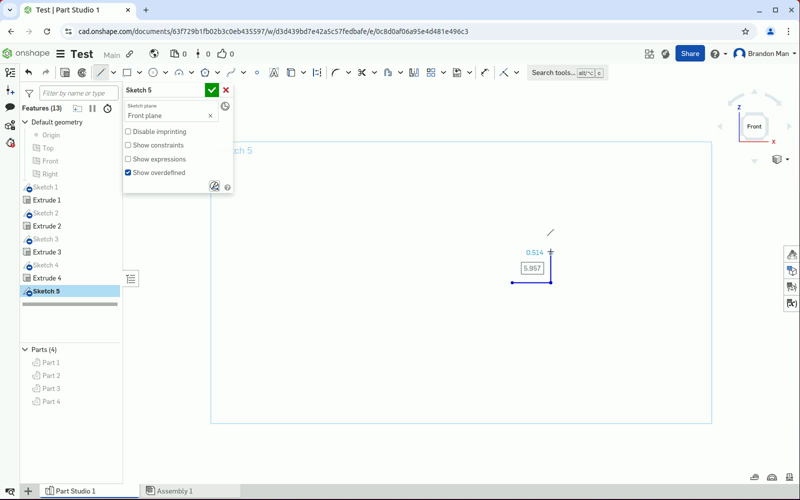
scroll(6)
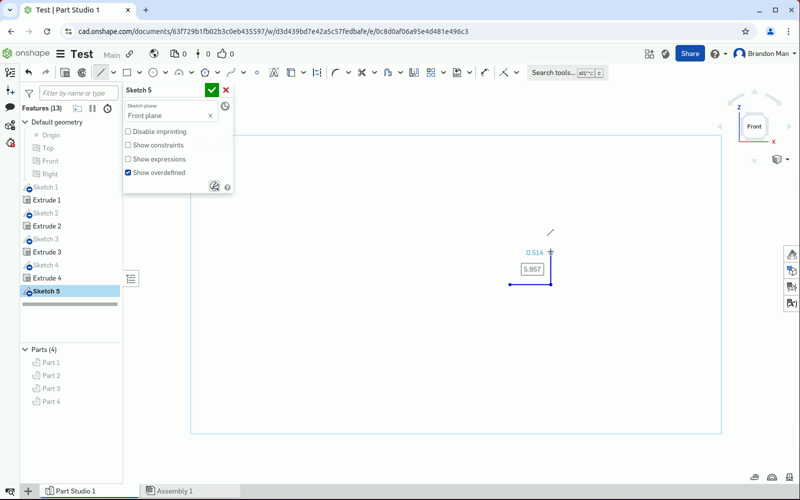
scroll(6)
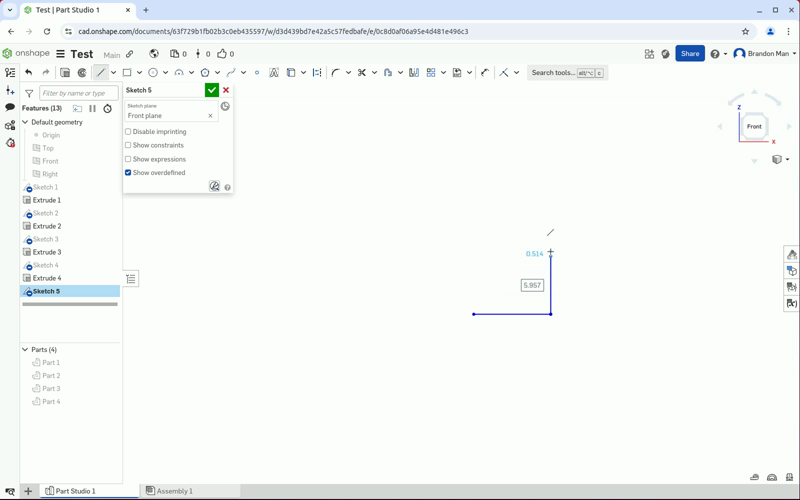
scroll(6)
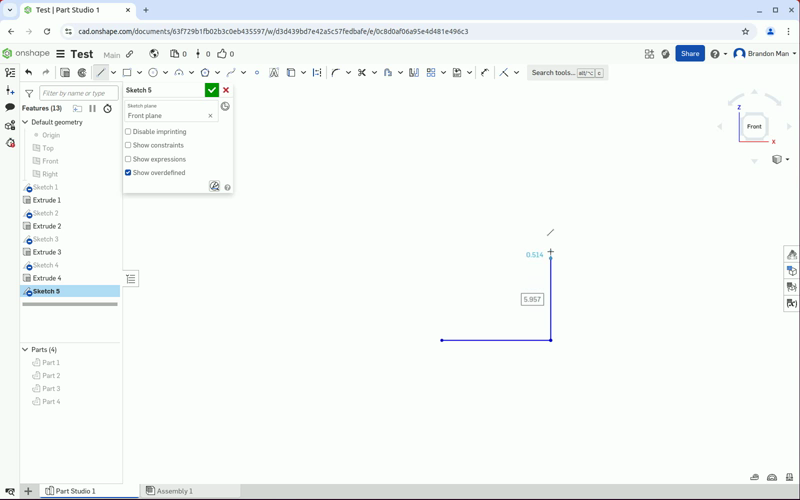
scroll(6)
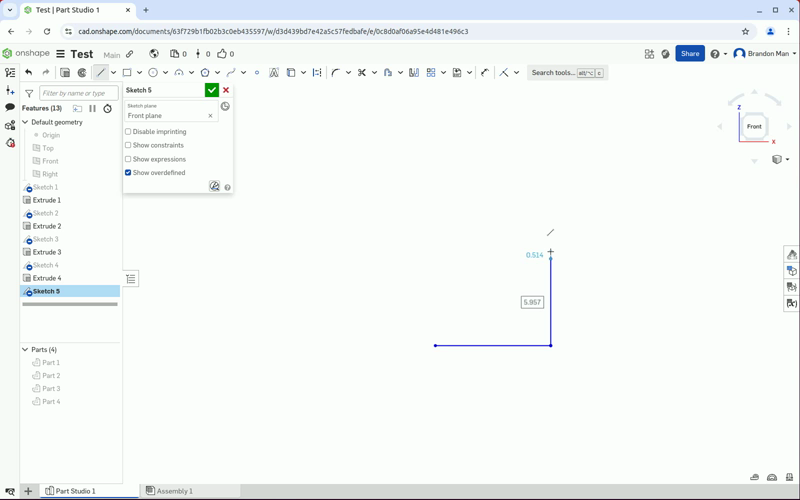
scroll(6)
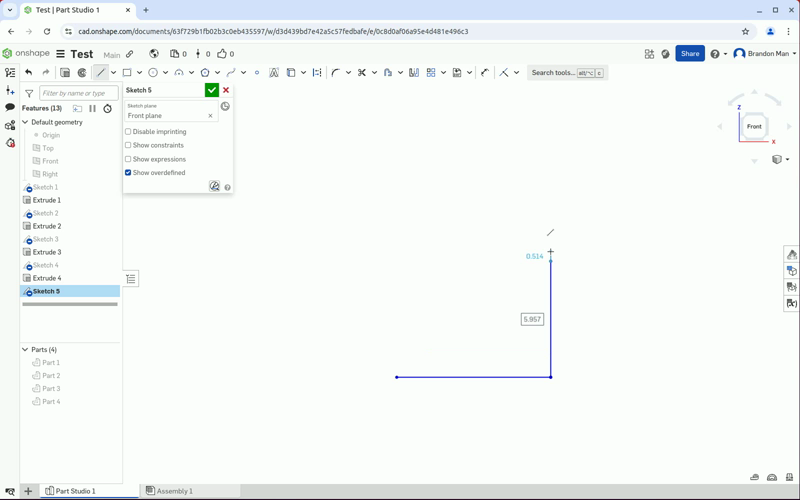
scroll(6)
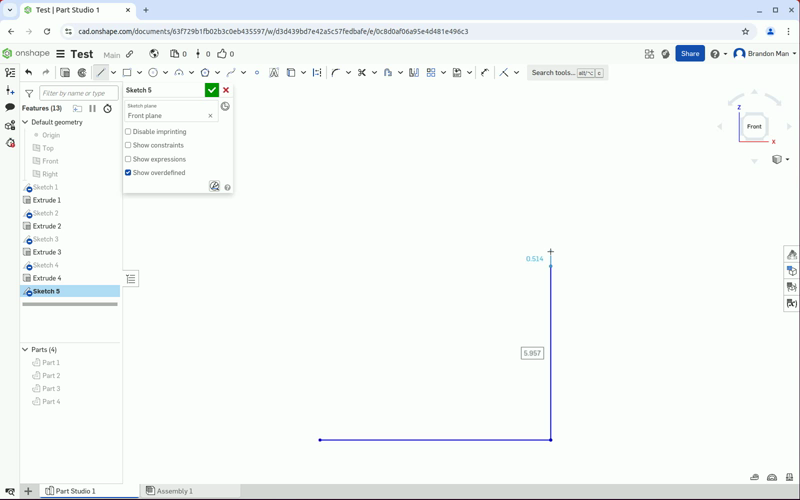
scroll(6)
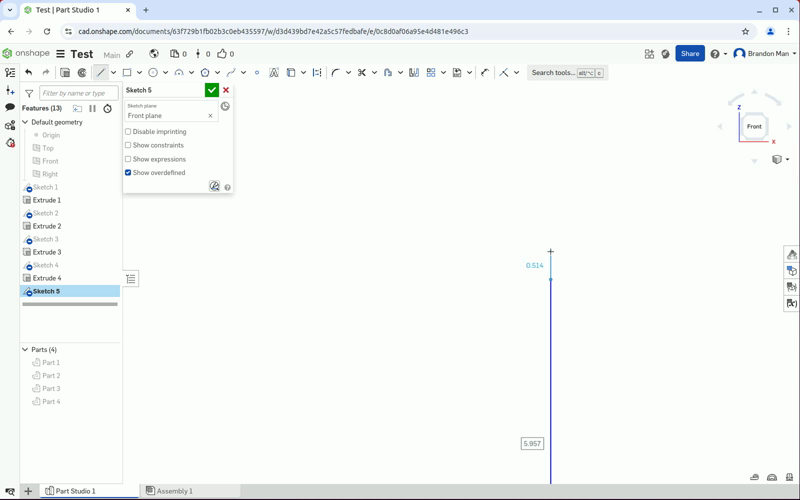
click(550, 251)
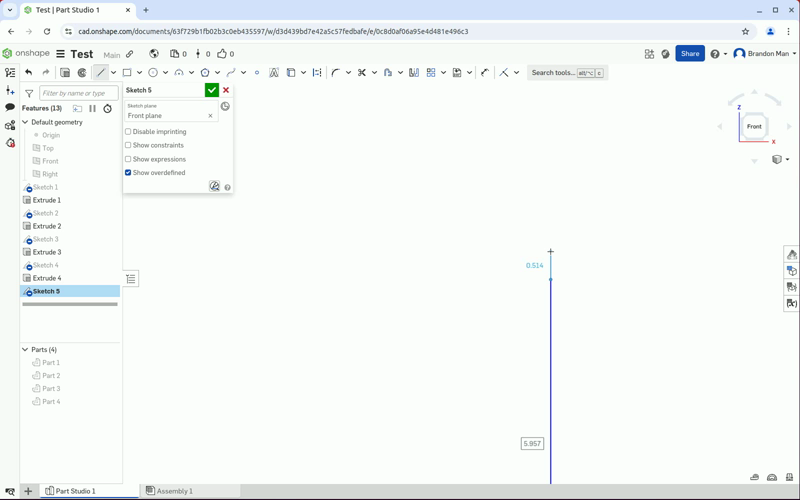
scroll(-6)
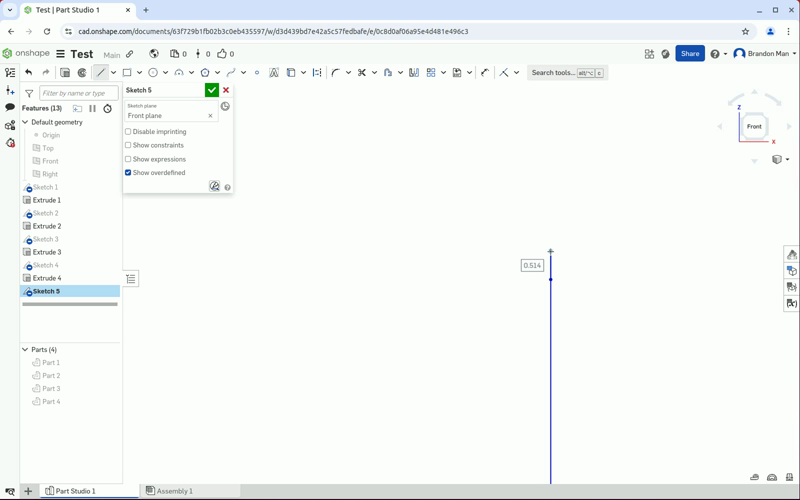
scroll(-6)
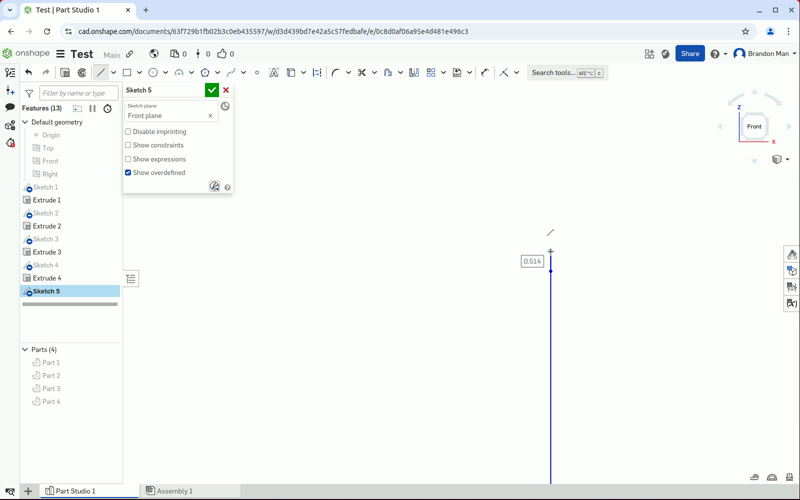
scroll(-6)
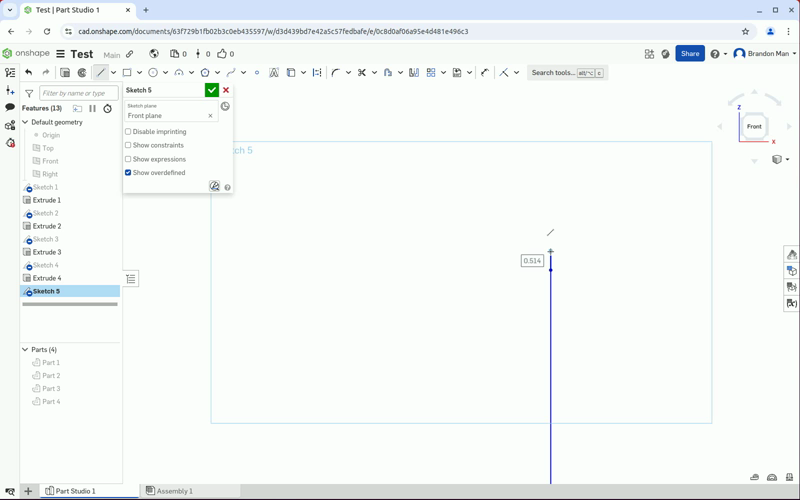
scroll(-6)
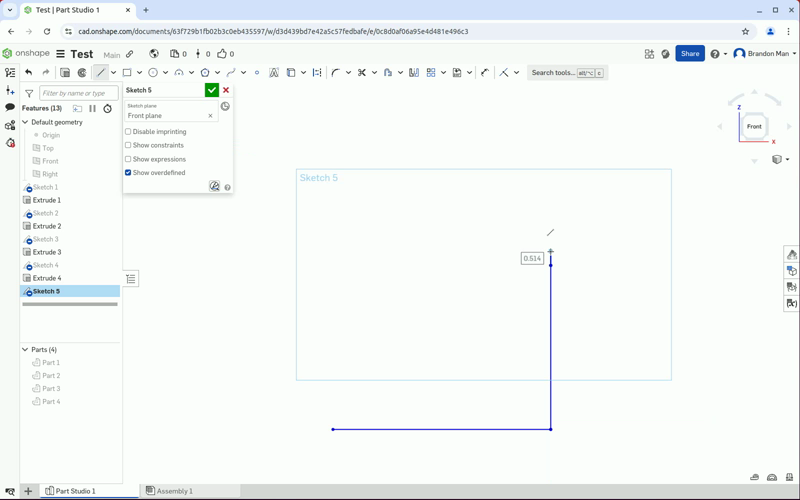
scroll(-6)
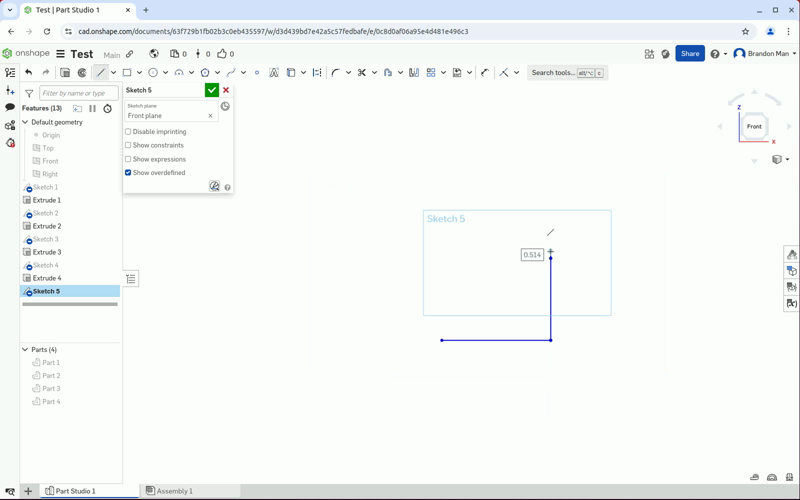
scroll(-6)
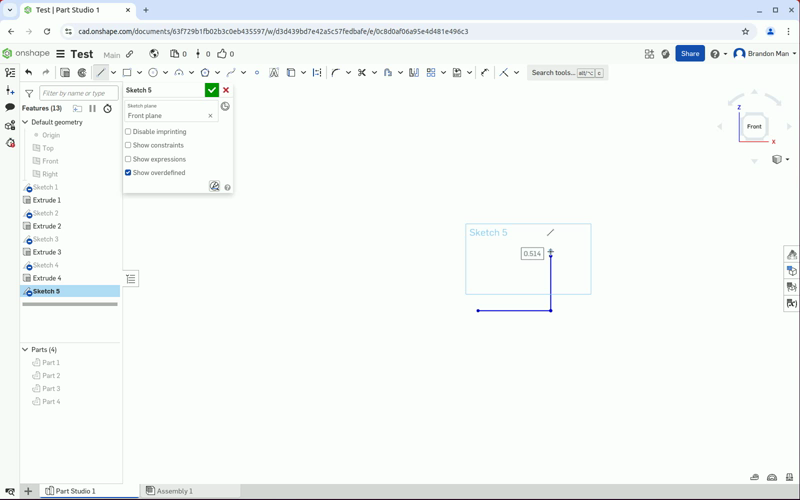
scroll(-6)
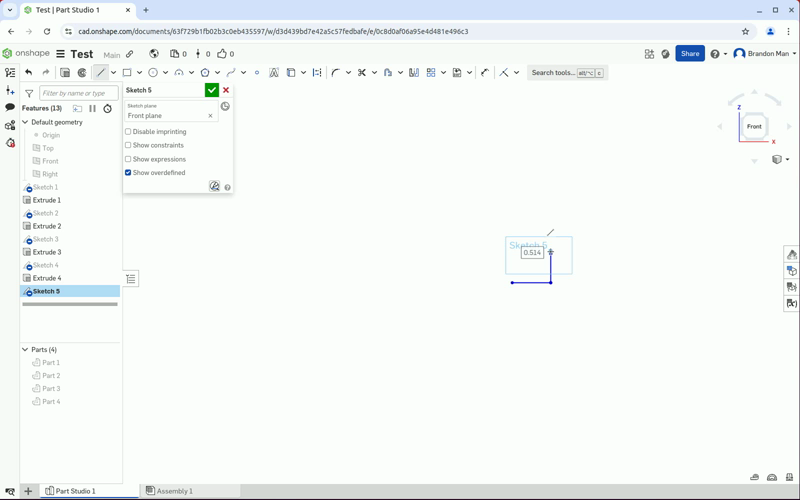
key_up(shift)
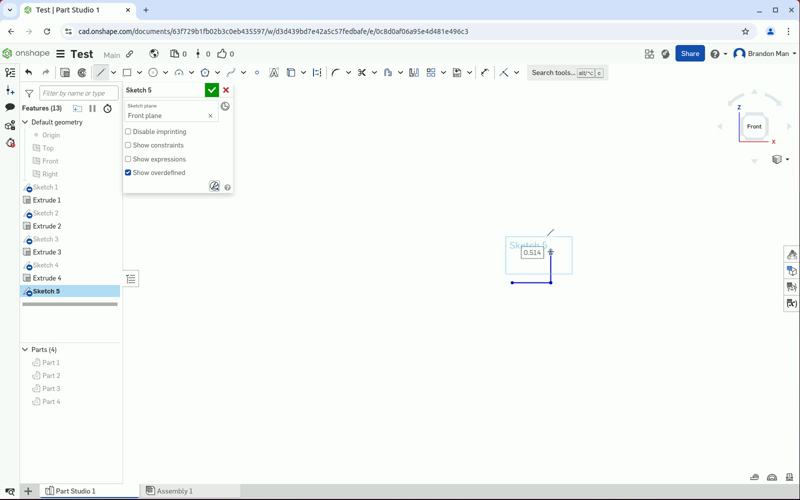
key_down(shift)
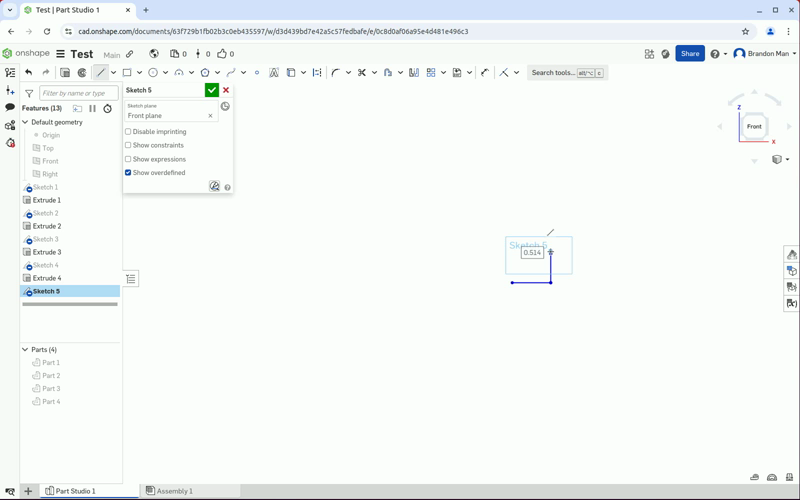
mouse_move(580, 251)
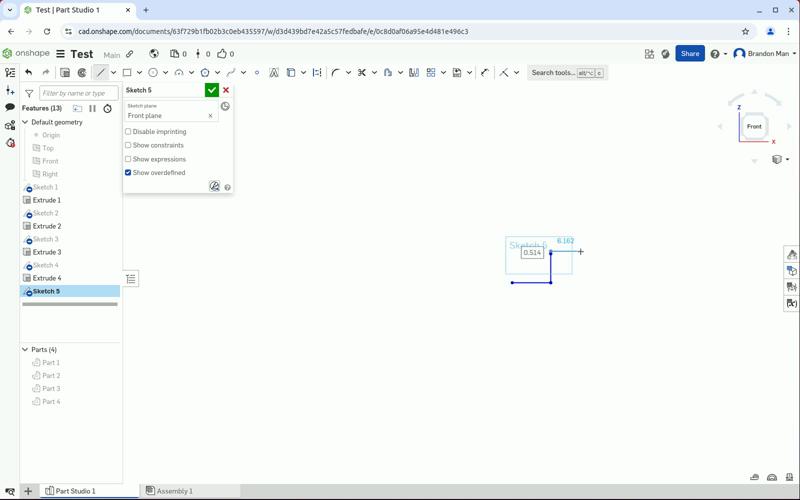
mouse_move(512, 251)
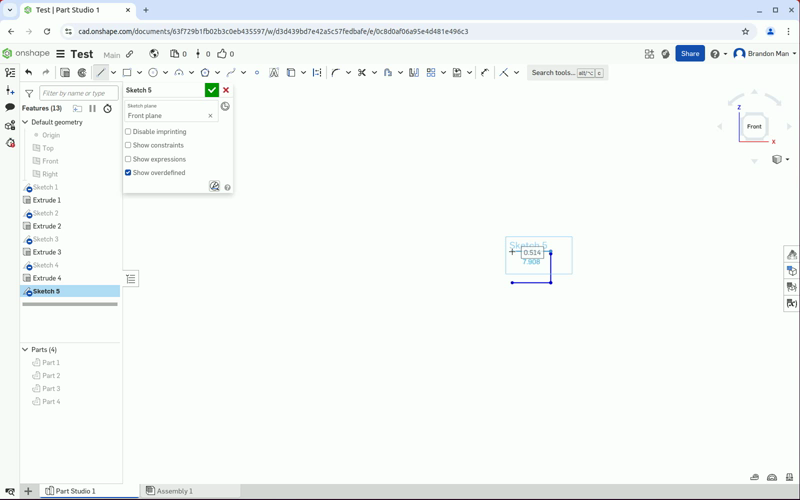
click(512, 251)
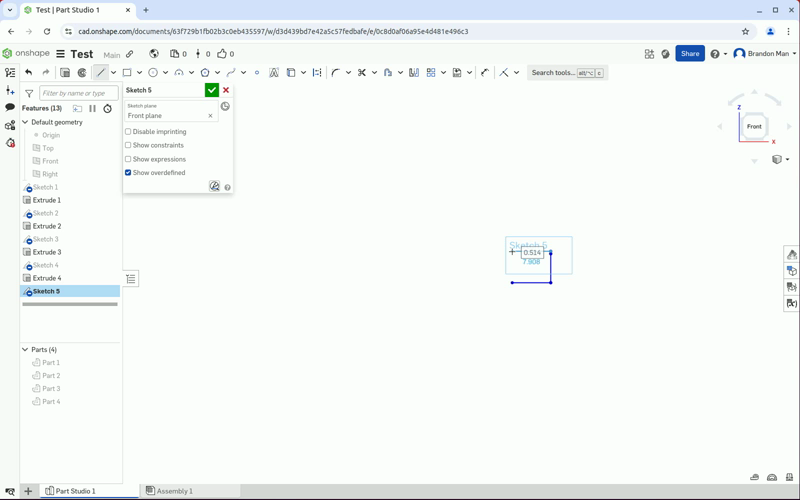
key_up(shift)
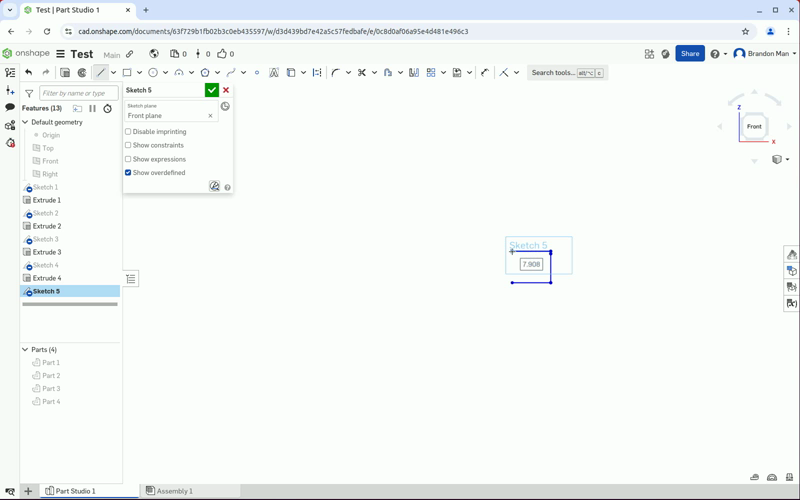
mouse_move(542, 251)
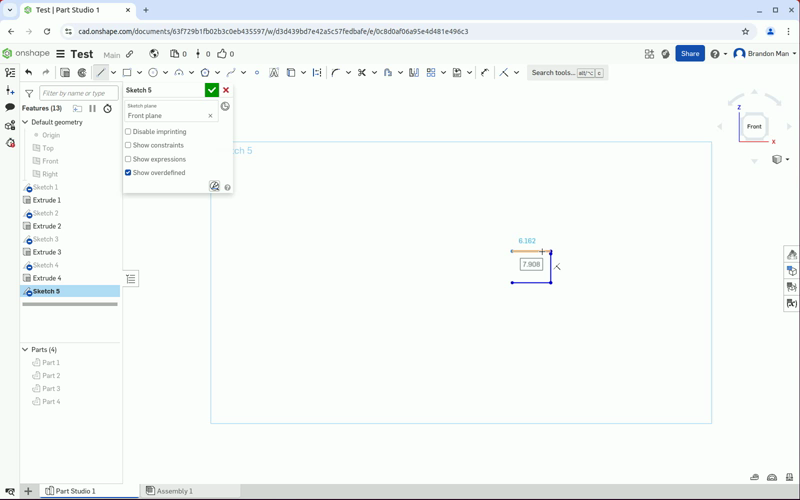
key_down(shift)
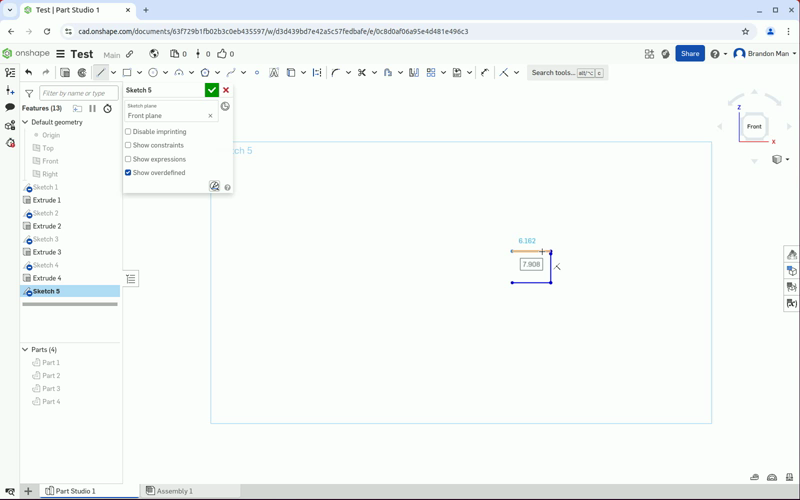
mouse_move(512, 282)
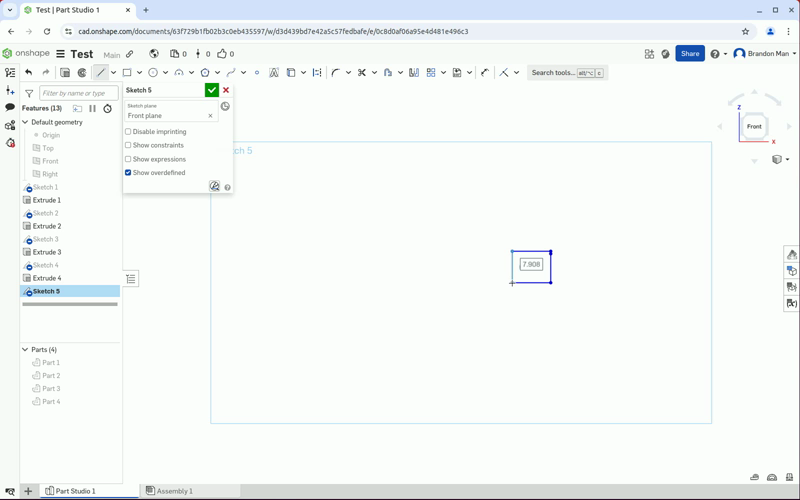
key_up(shift)
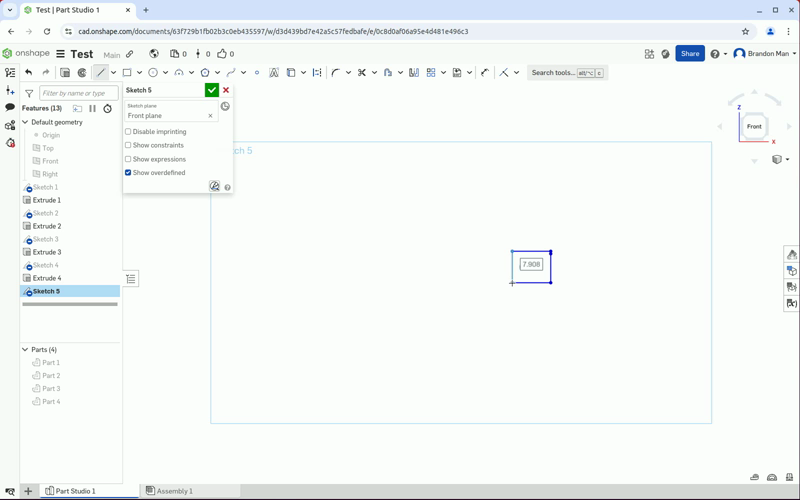
click(512, 282)
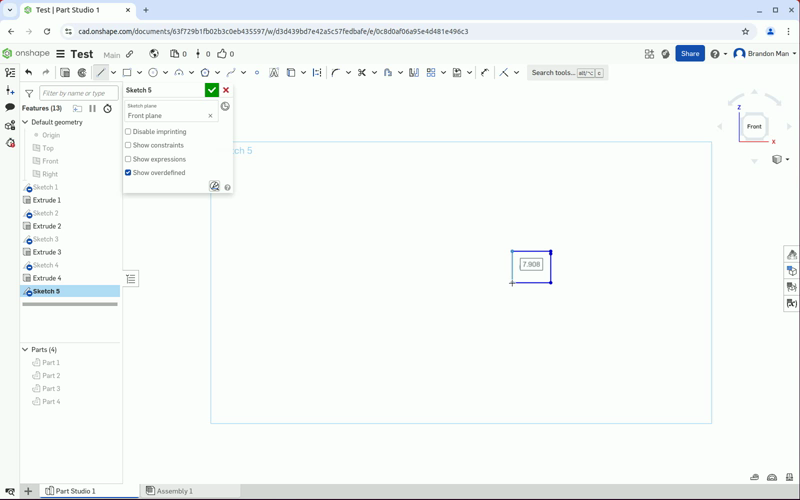
key(esc)
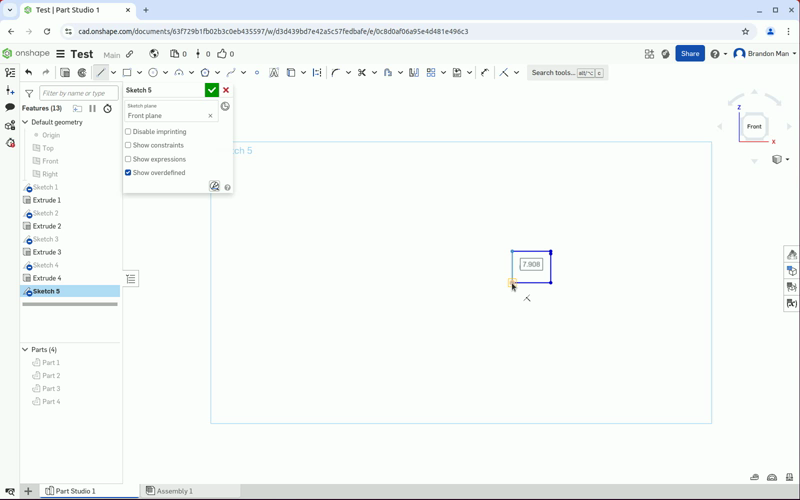
mouse_move(521, 253)
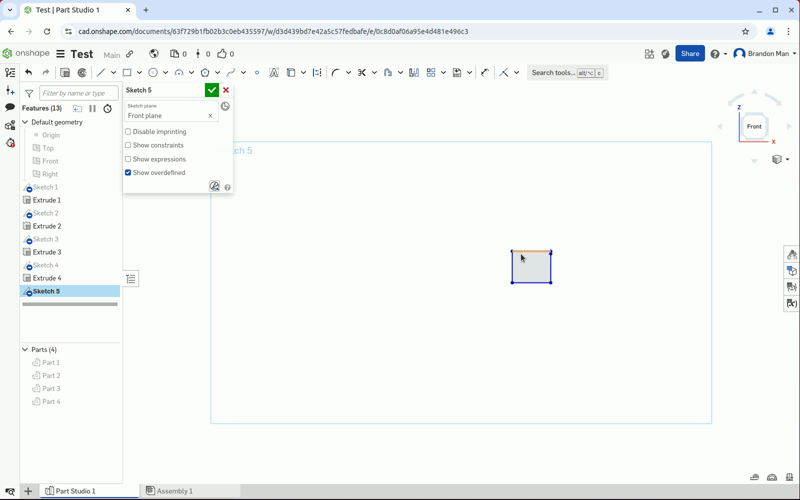
scroll(6)
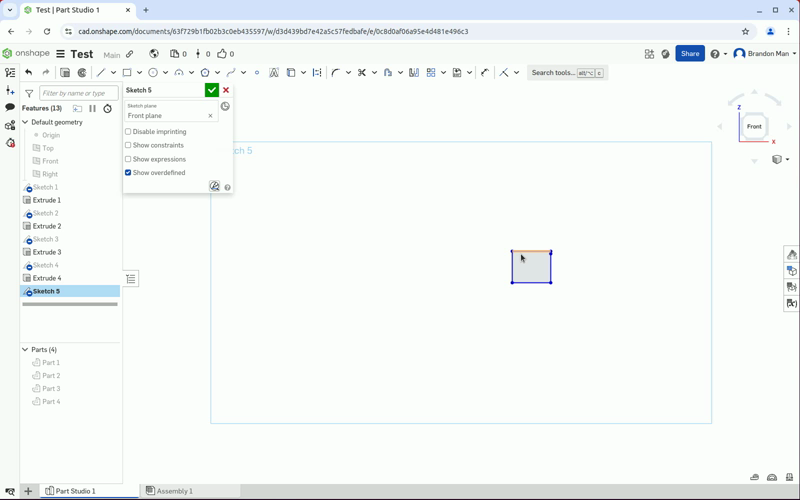
scroll(6)
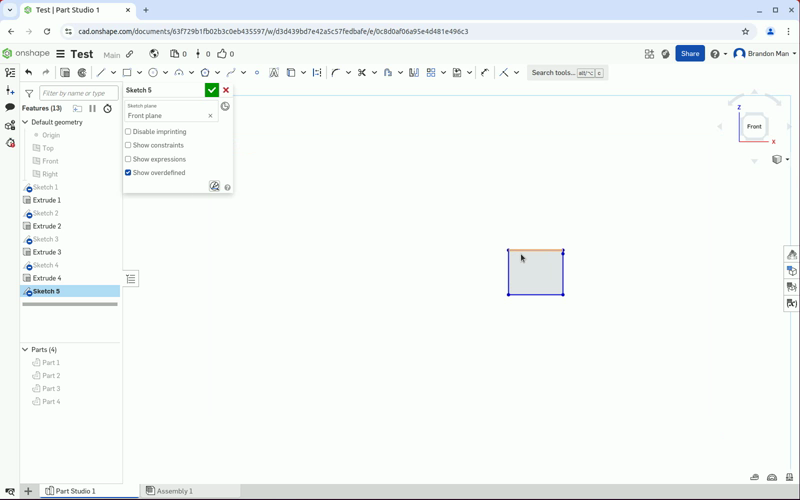
scroll(6)
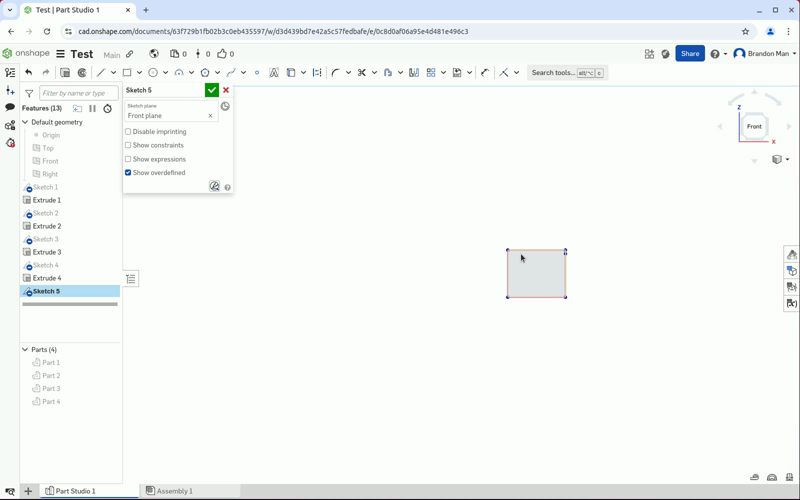
scroll(6)
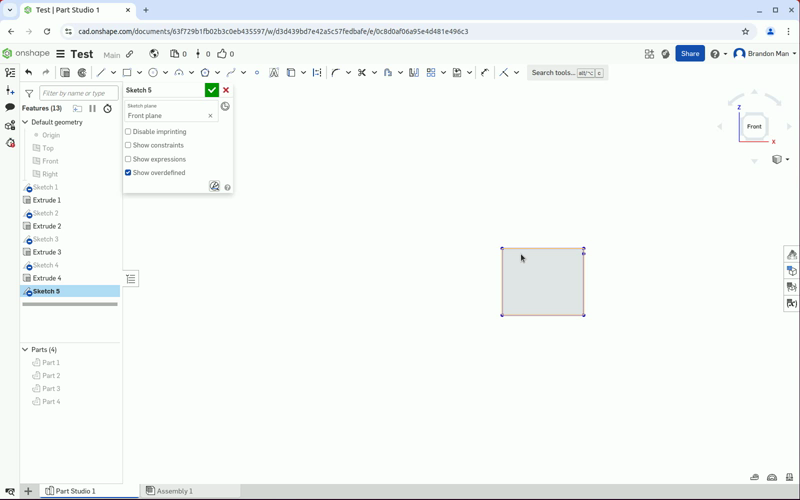
scroll(6)
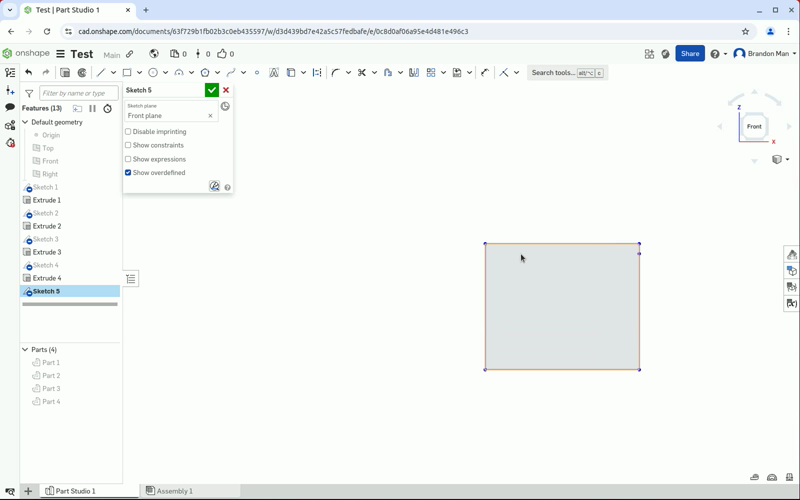
scroll(6)
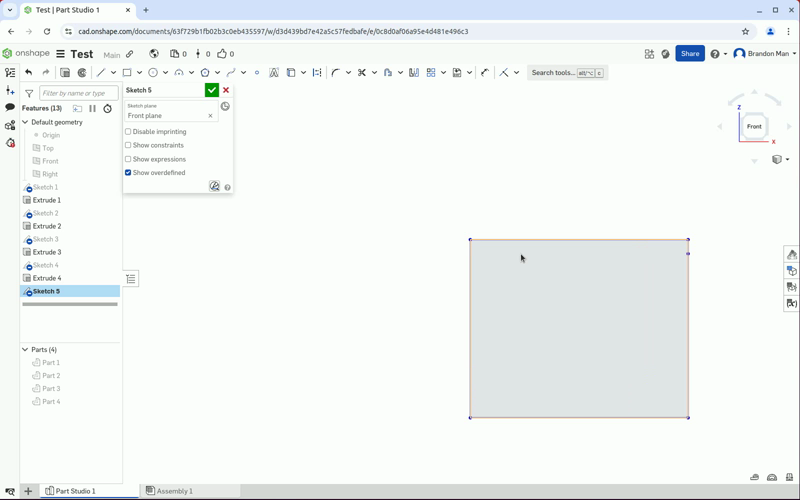
scroll(6)
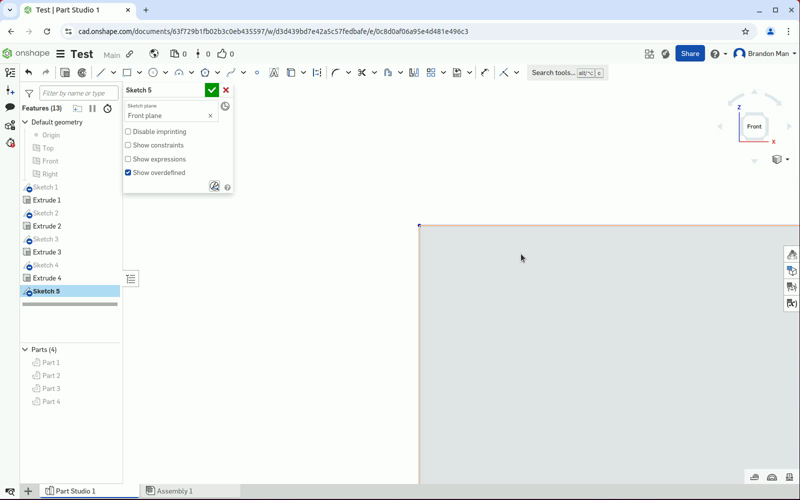
click(521, 253)
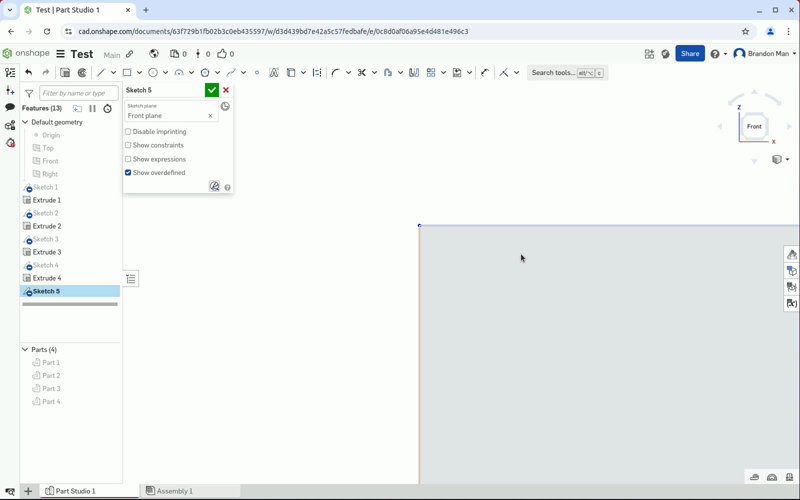
scroll(-6)
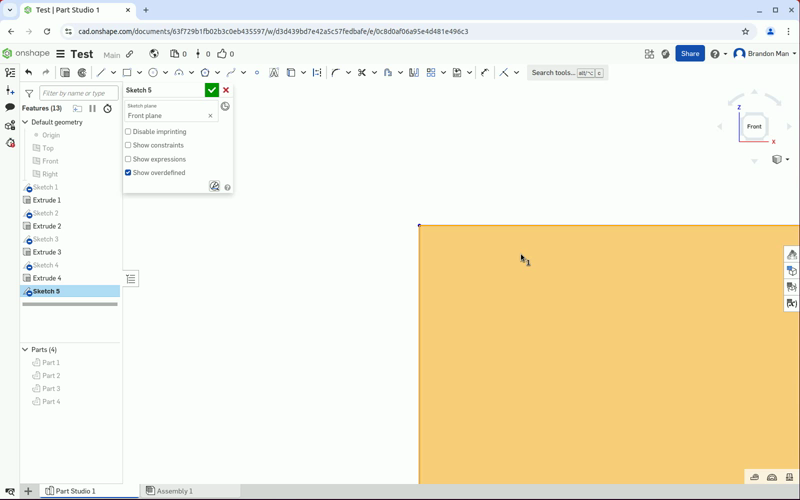
scroll(-6)
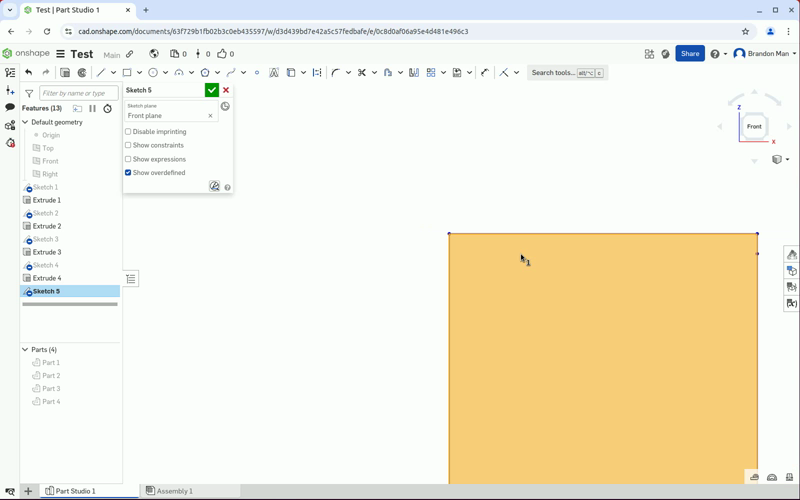
scroll(-6)
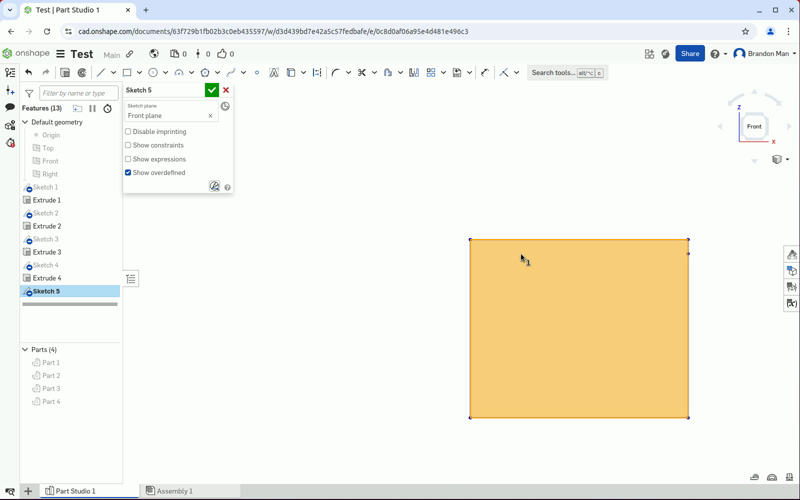
scroll(-6)
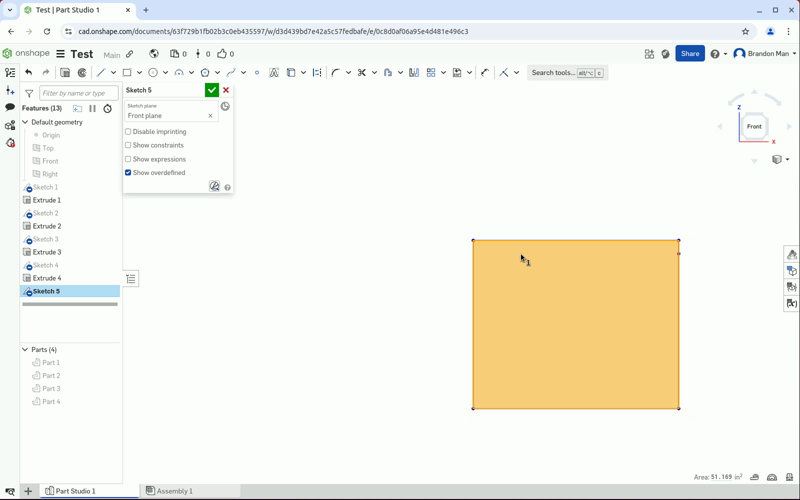
scroll(-6)
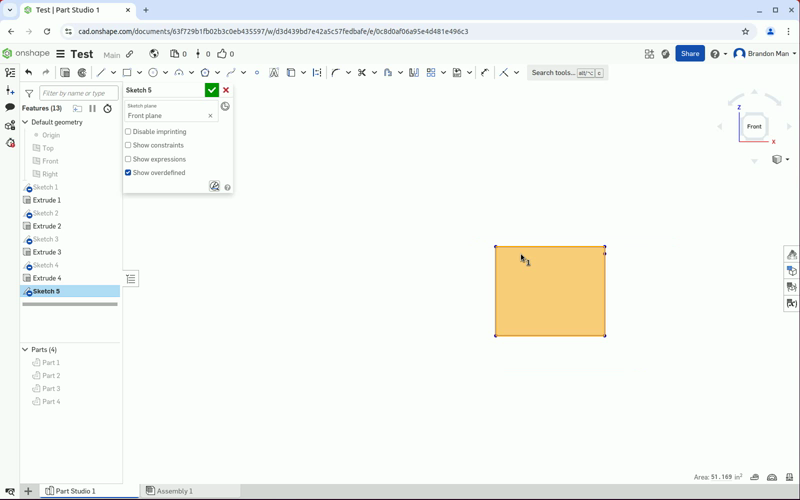
scroll(-6)
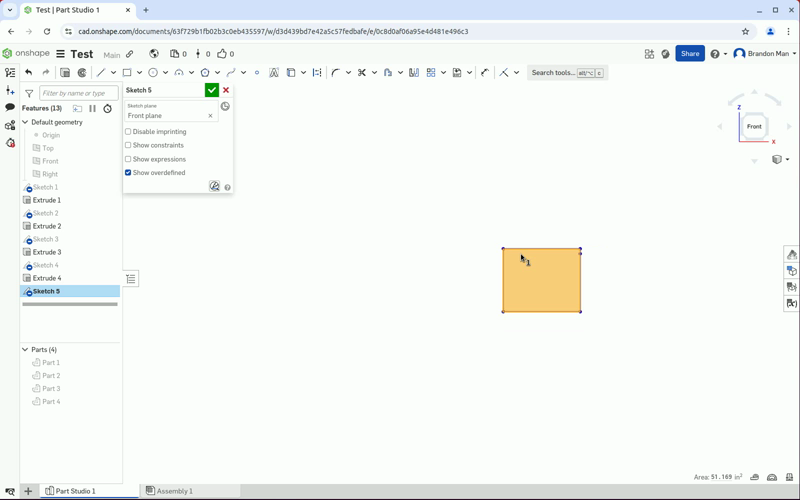
scroll(-6)
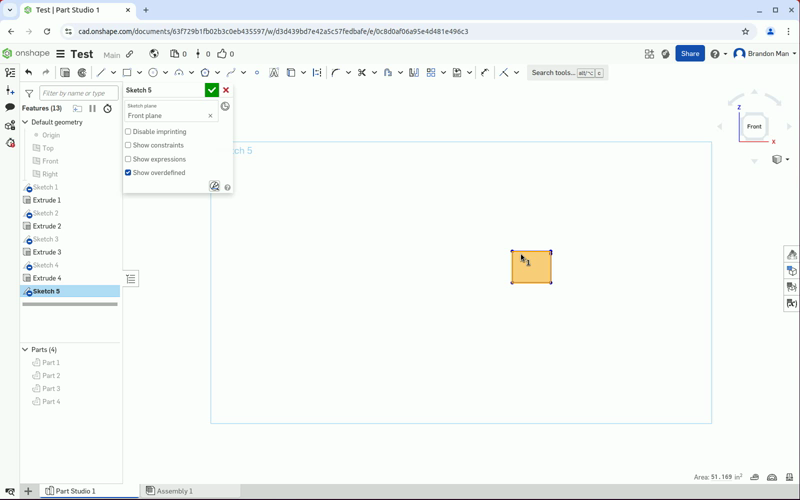
mouse_move(73, 352)
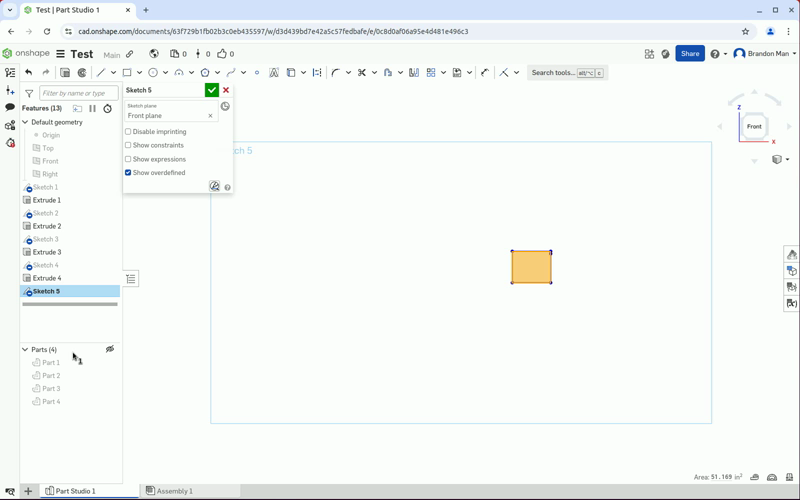
key(shift+y)
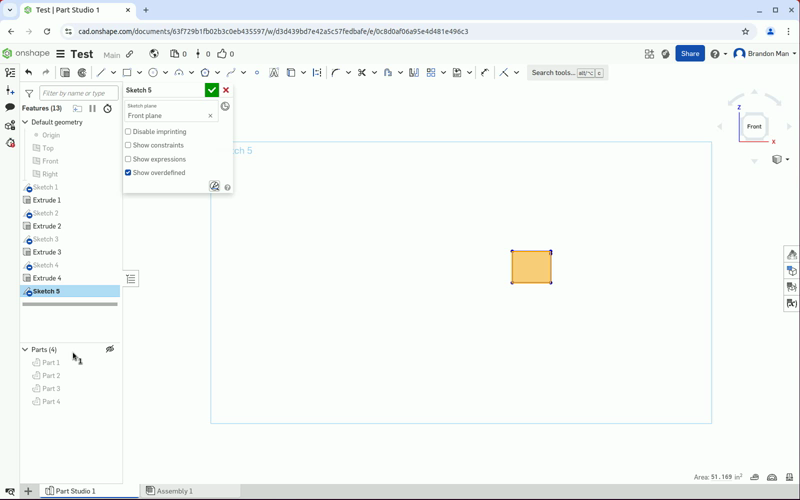
key(shift+e)
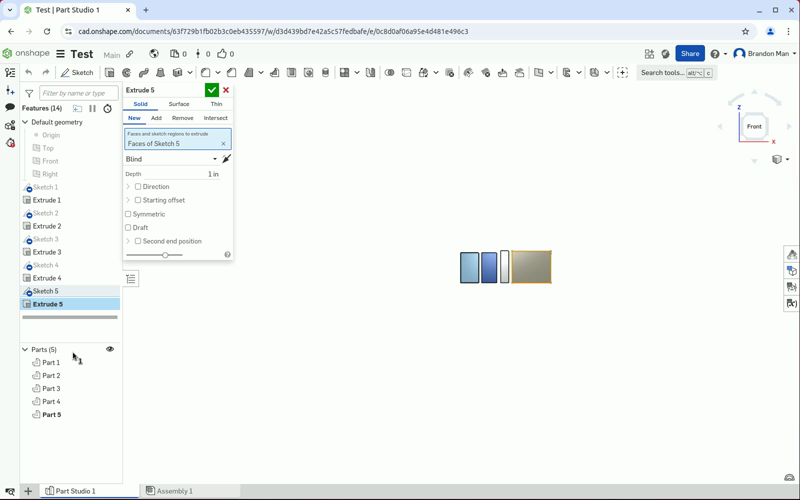
mouse_move(143, 106)
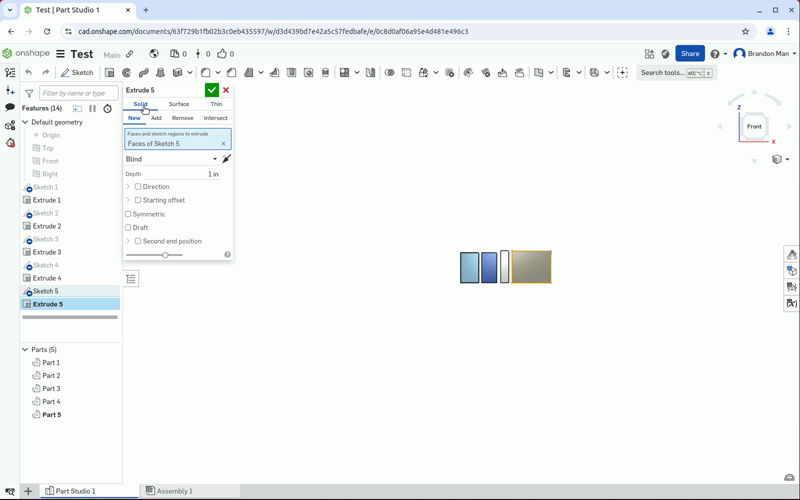
click(143, 106)
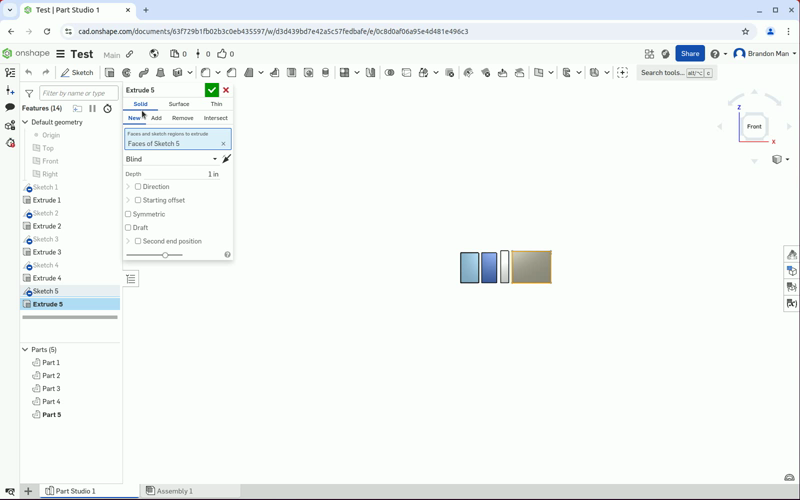
mouse_move(137, 120)
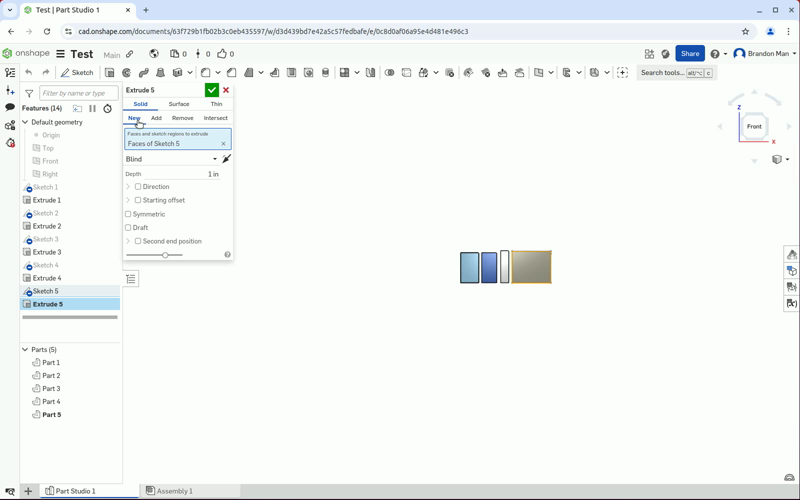
click(137, 120)
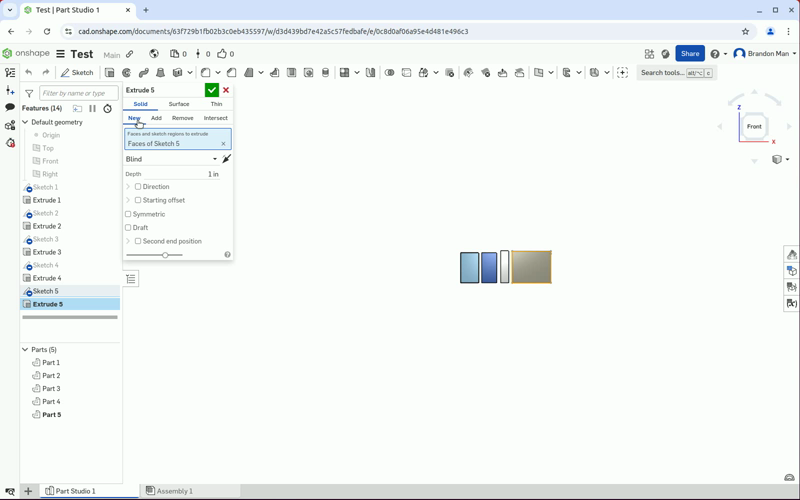
key(tab, 4)
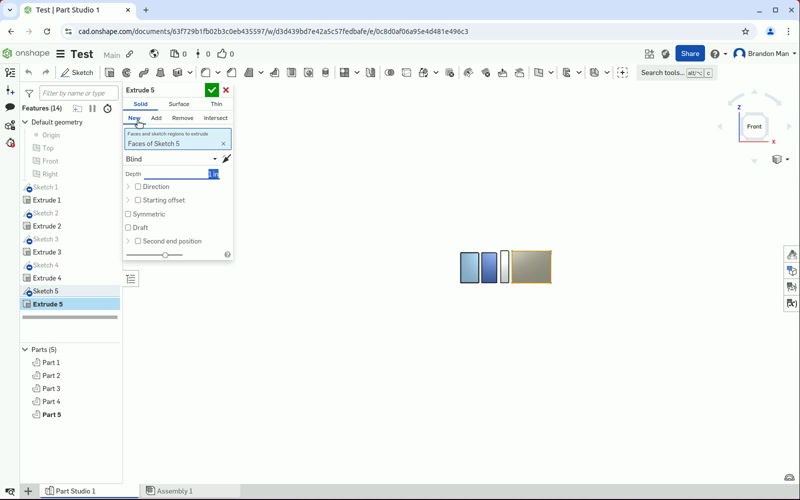
text(-0.241)
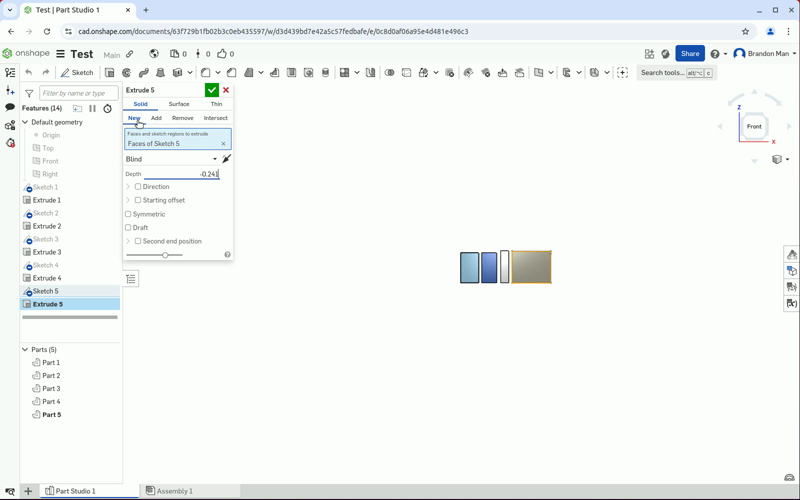
key(enter)
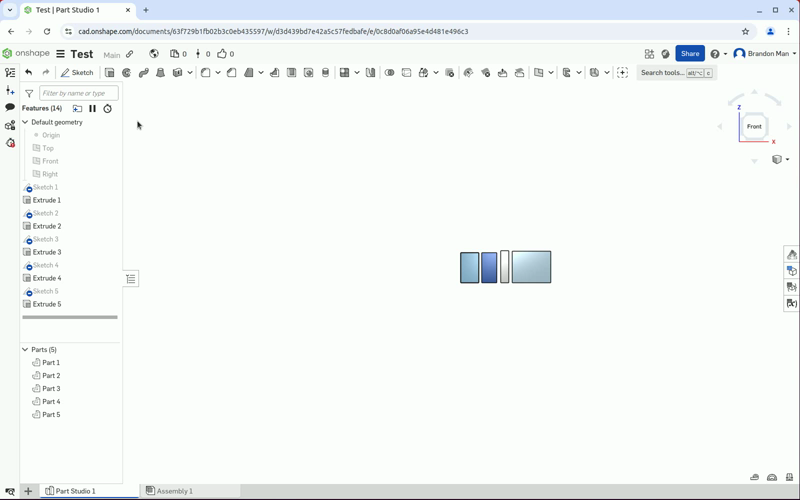
key(shift+h)
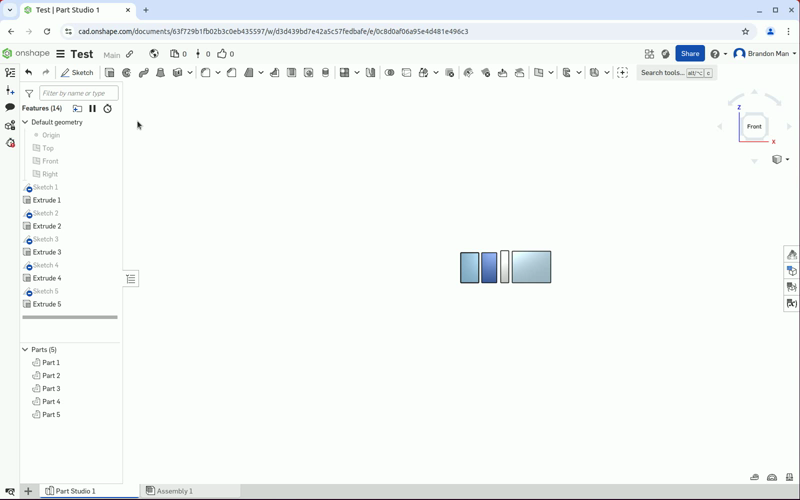
key(shift+h)
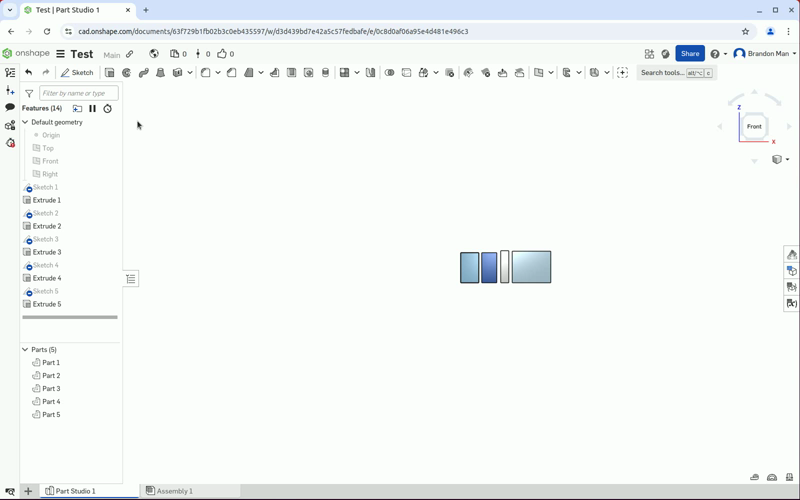
mouse_move(73, 189)
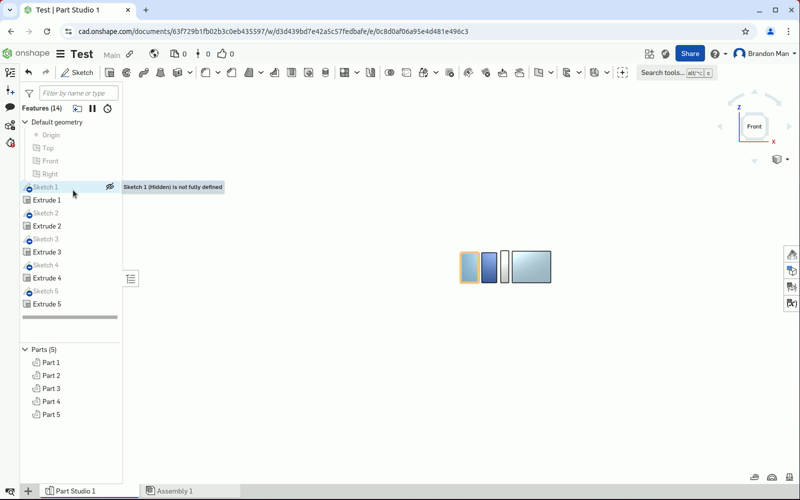
click(73, 189)
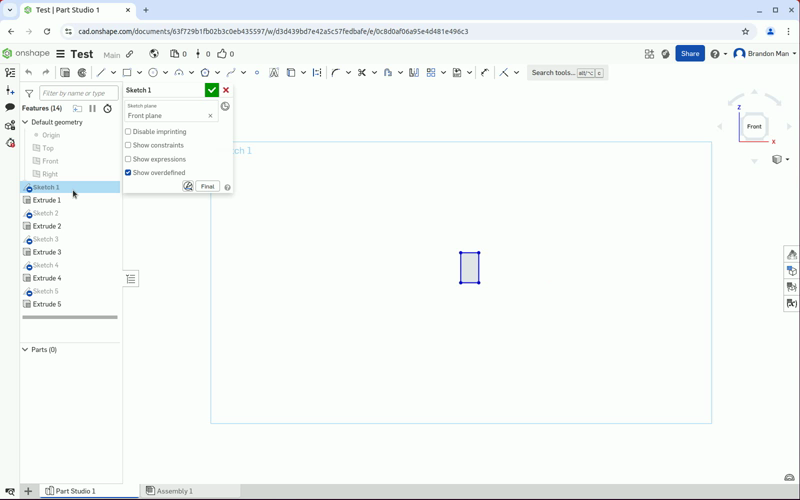
mouse_move(229, 92)
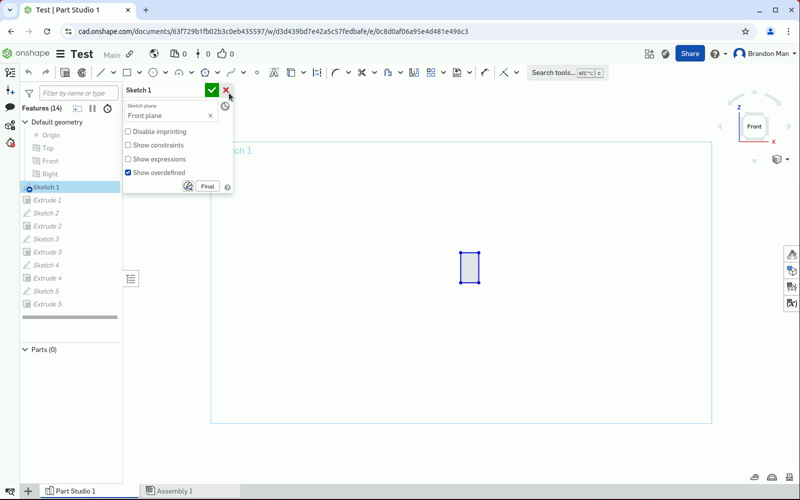
click(229, 92)
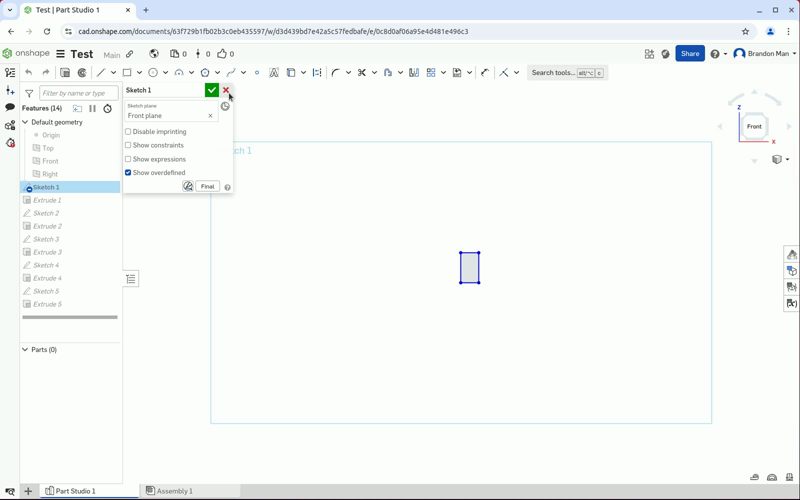
key(shift+s)
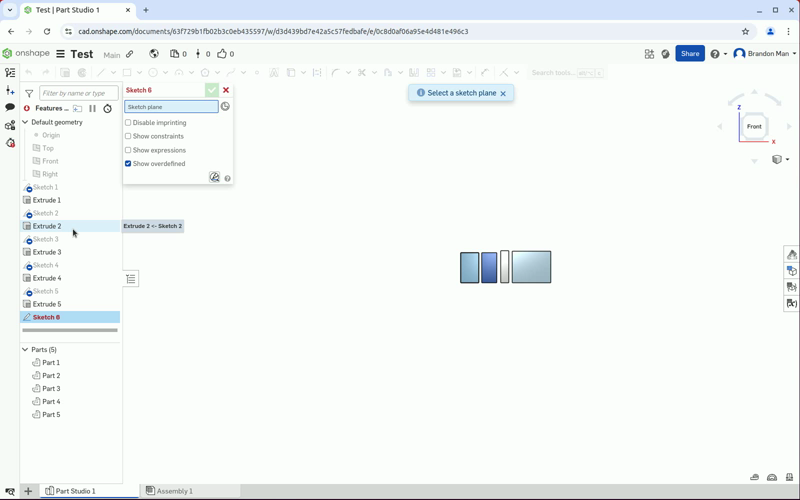
scroll(3)
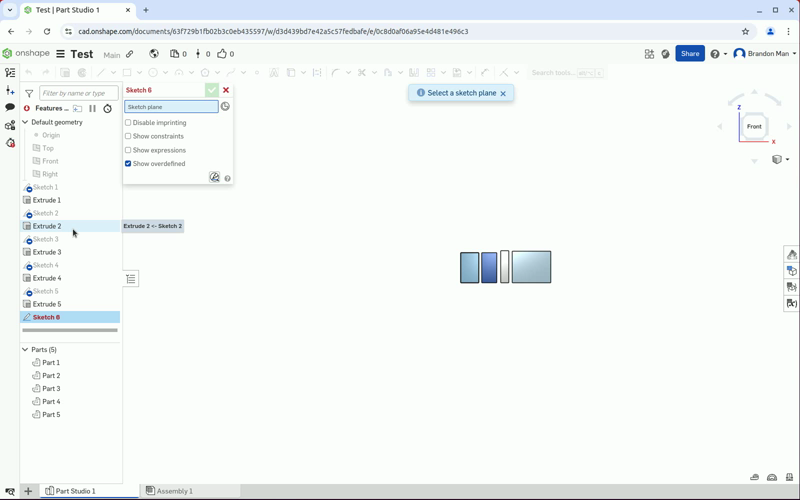
mouse_move(73, 163)
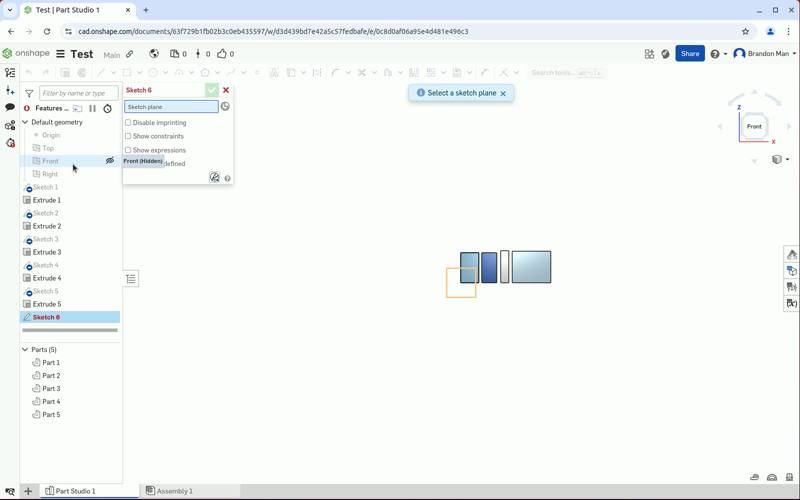
click(73, 163)
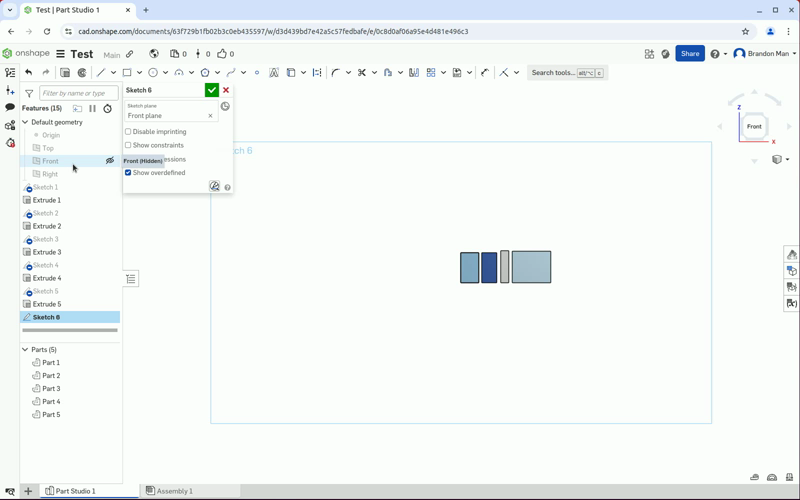
mouse_move(73, 352)
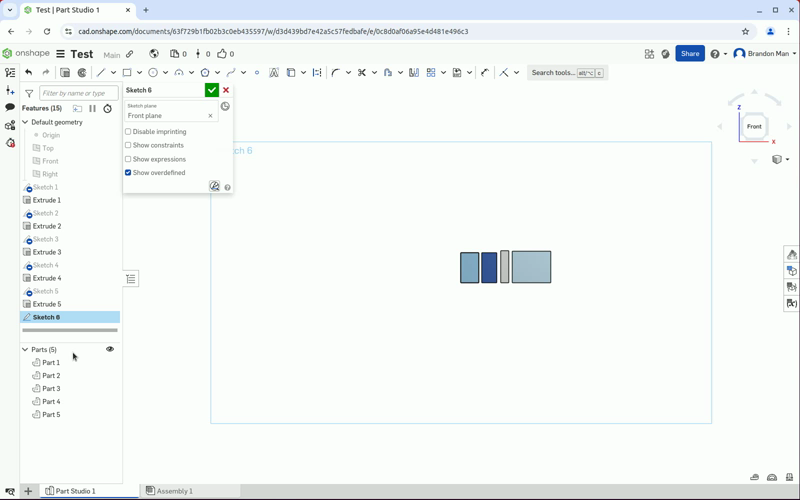
key(y)
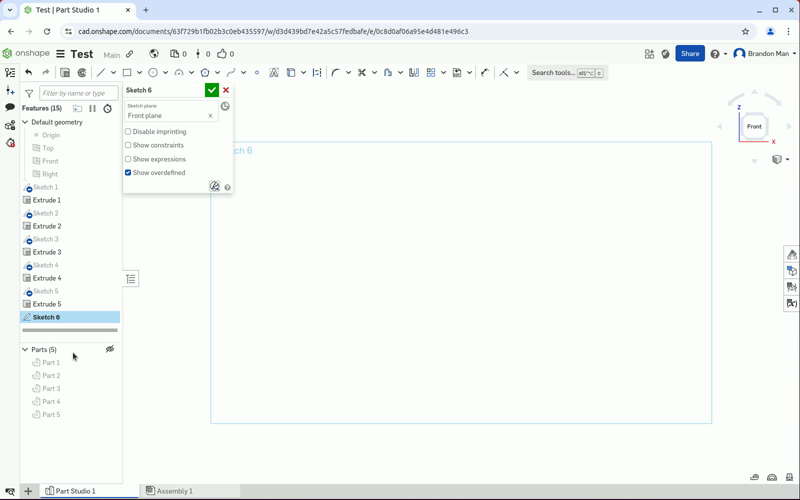
key(l)
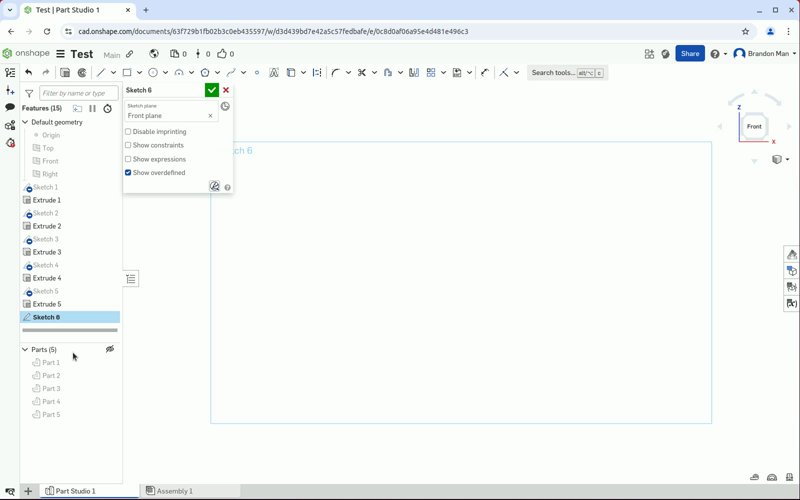
key_down(shift)
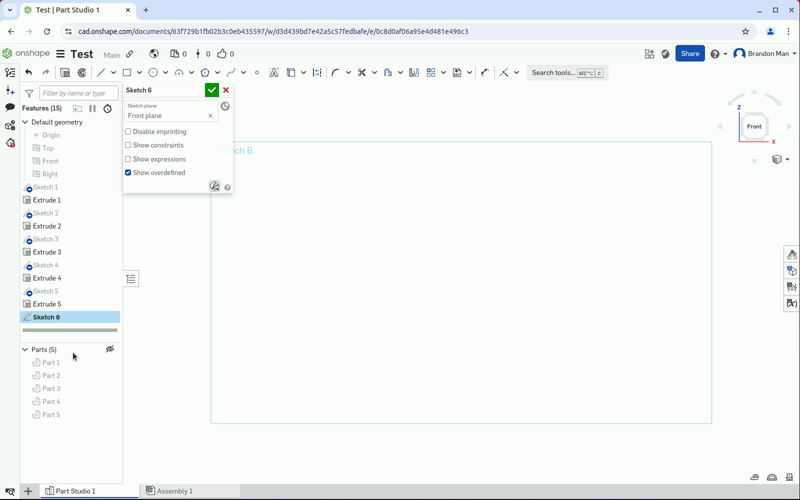
mouse_move(553, 282)
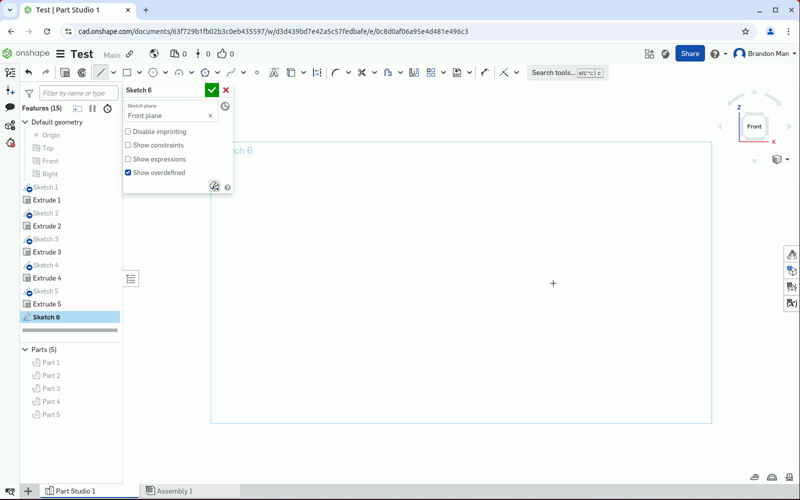
click(553, 282)
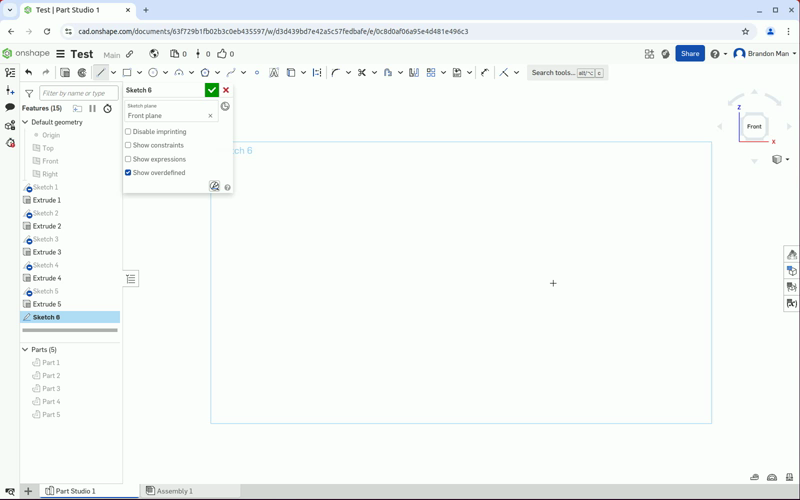
key_up(shift)
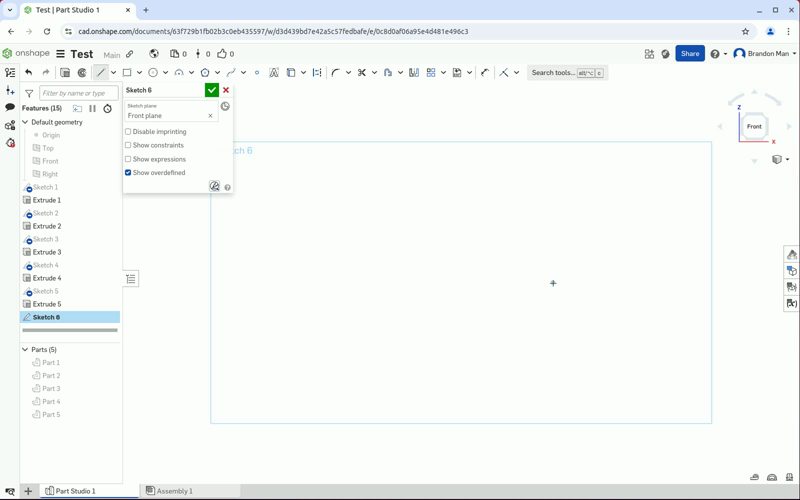
key_down(shift)
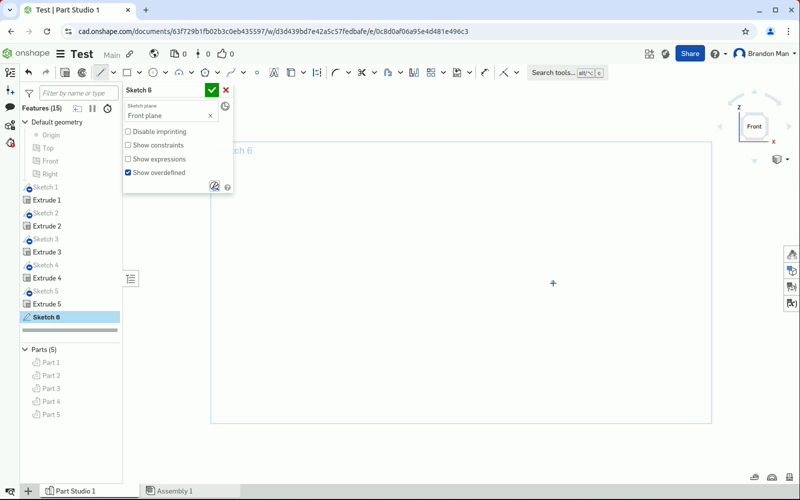
mouse_move(583, 282)
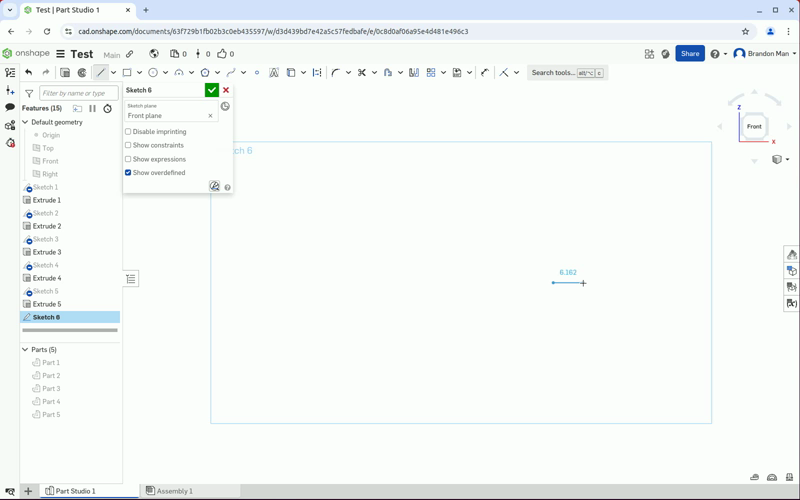
mouse_move(573, 282)
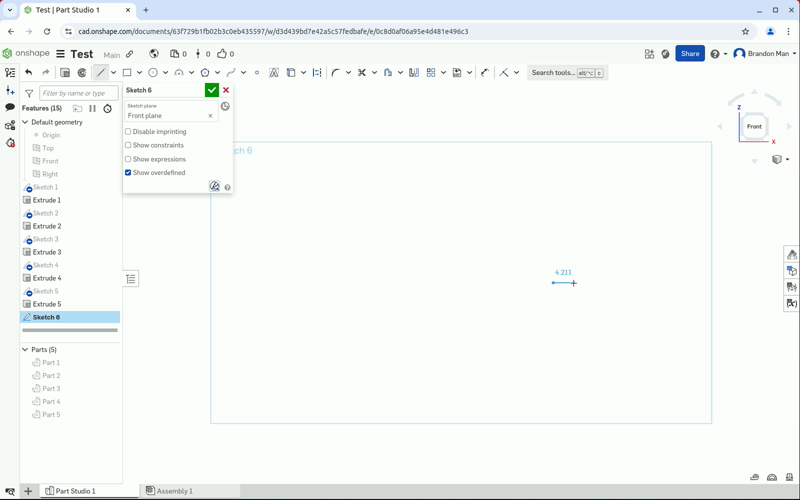
click(573, 282)
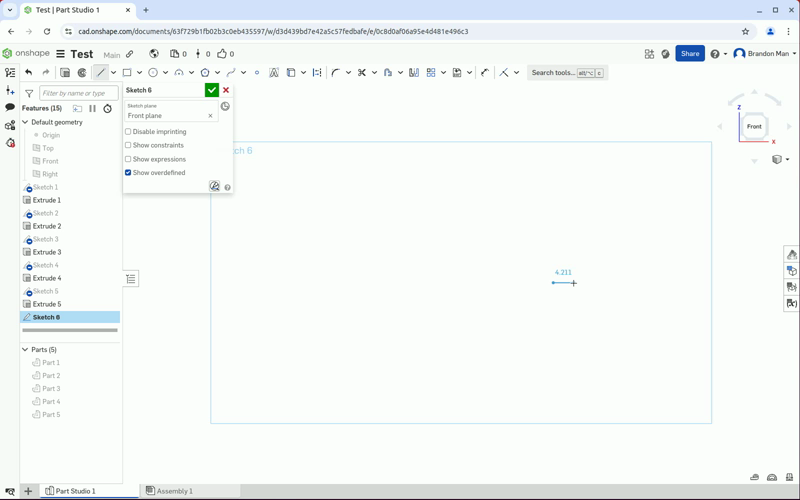
key_up(shift)
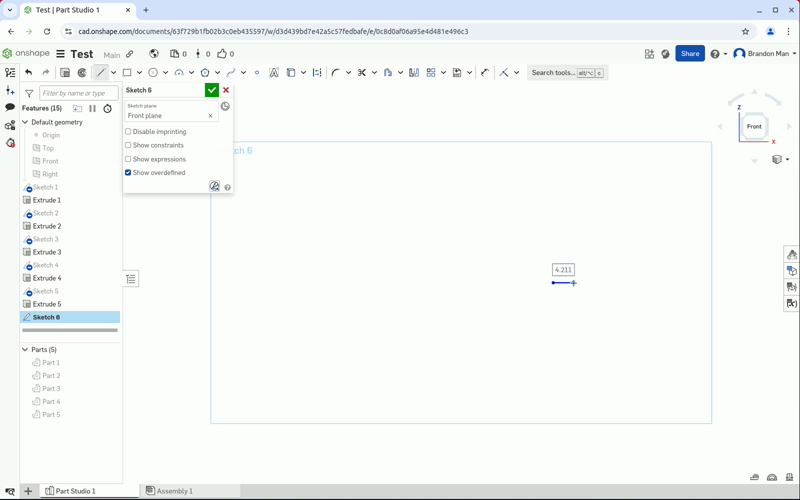
key_down(shift)
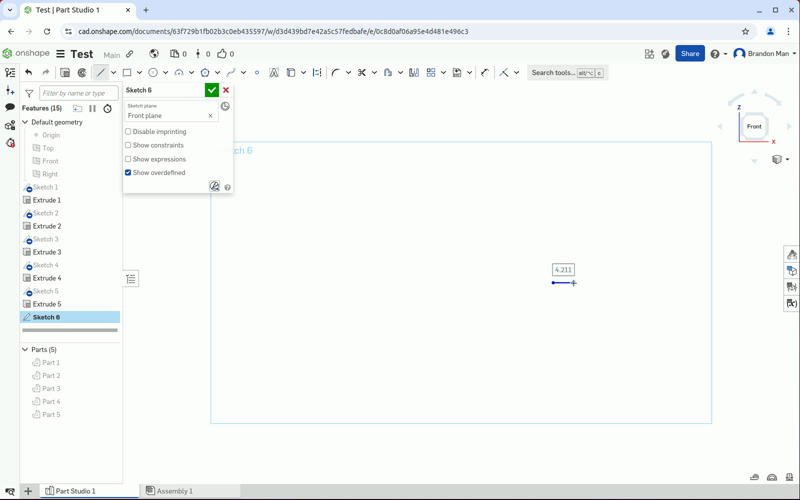
mouse_move(589, 282)
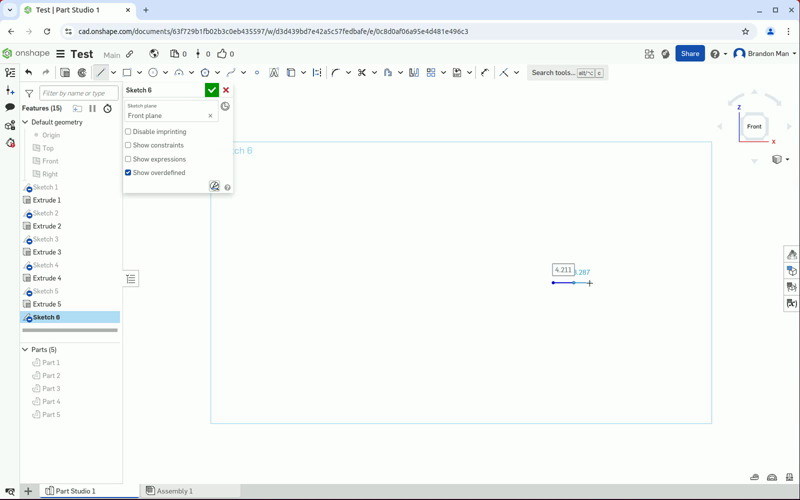
mouse_move(573, 252)
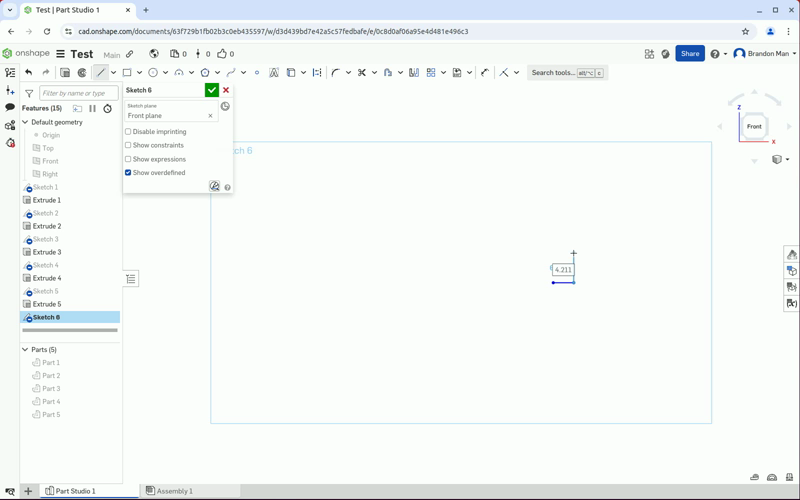
click(573, 252)
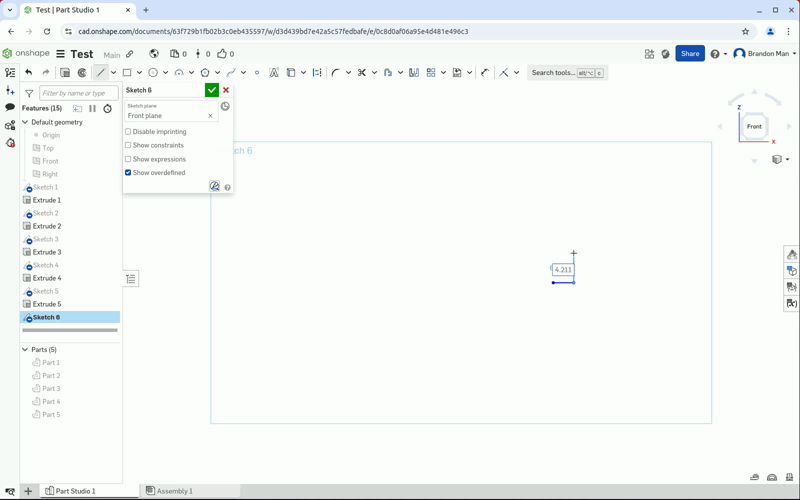
key_up(shift)
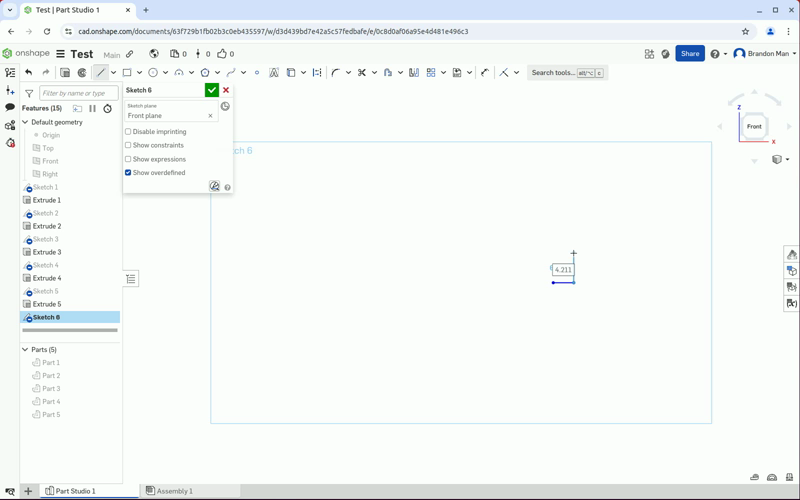
key_down(shift)
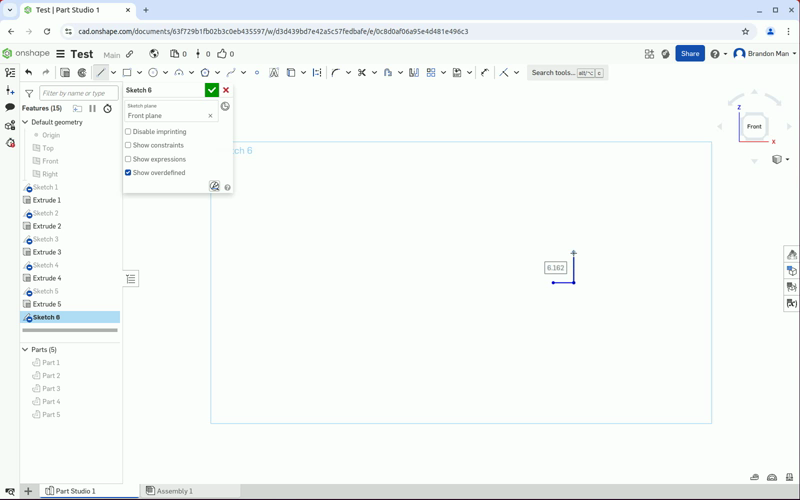
mouse_move(589, 252)
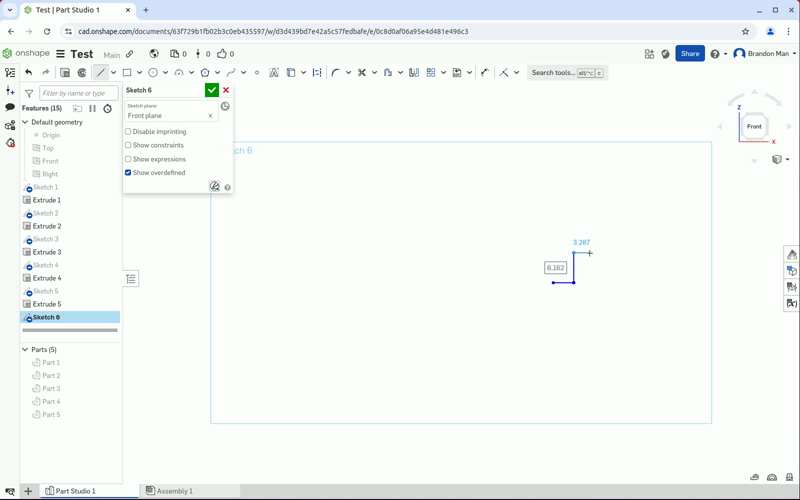
mouse_move(573, 250)
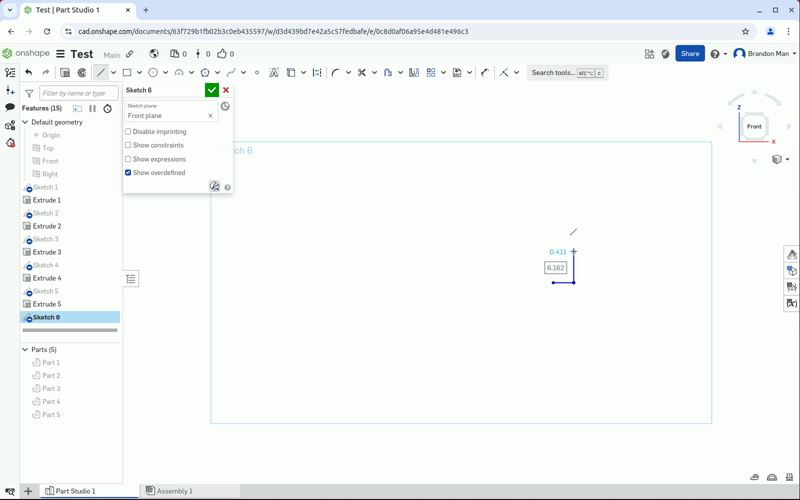
scroll(6)
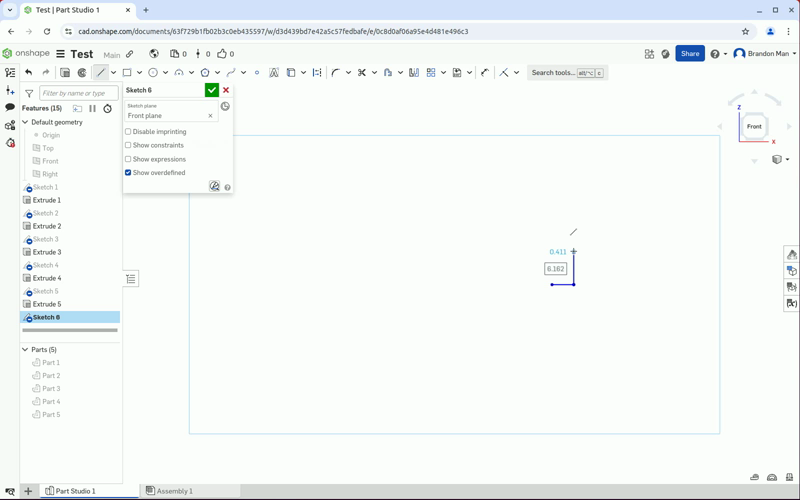
scroll(6)
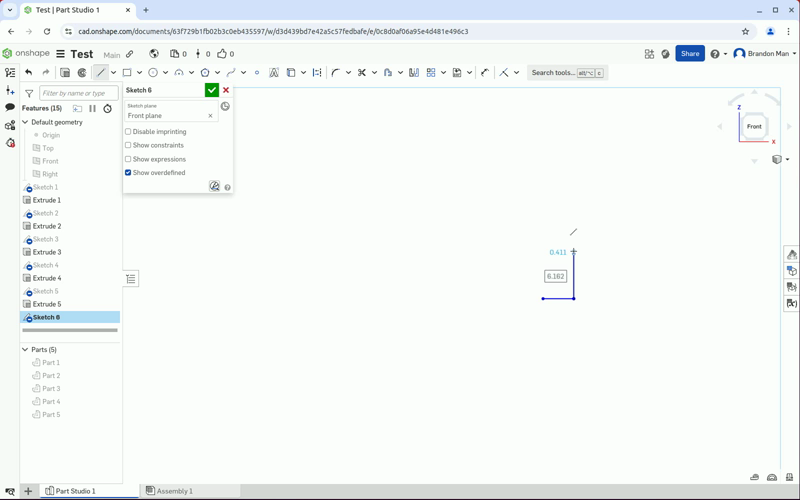
scroll(6)
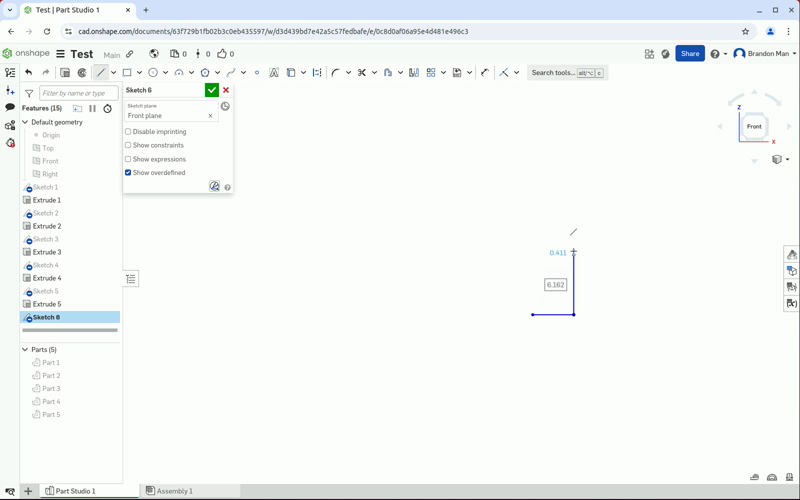
scroll(6)
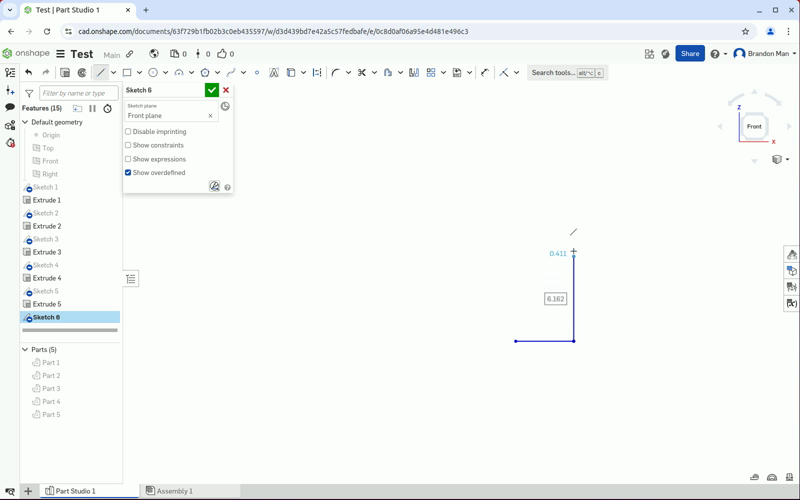
scroll(6)
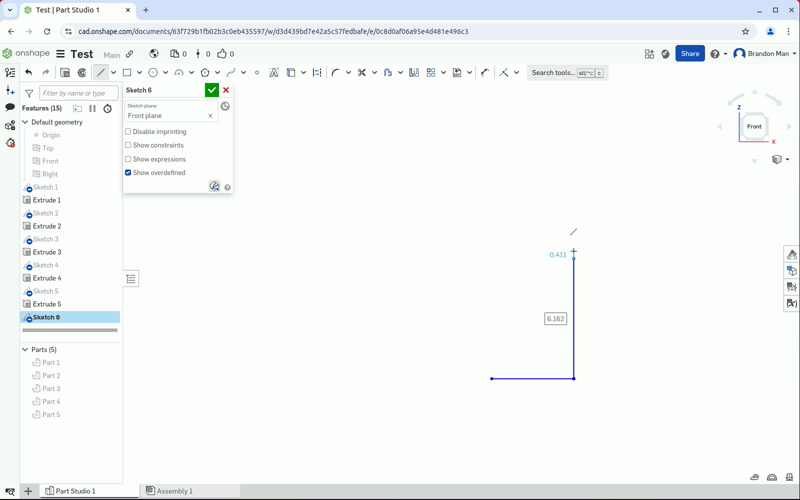
scroll(6)
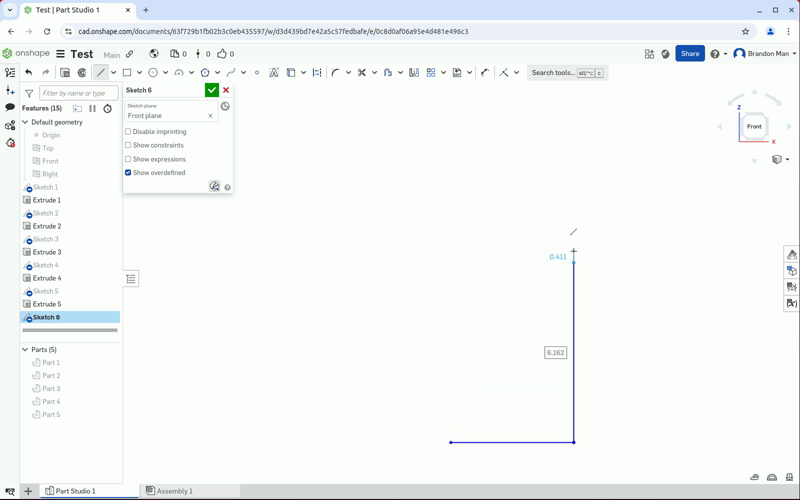
scroll(6)
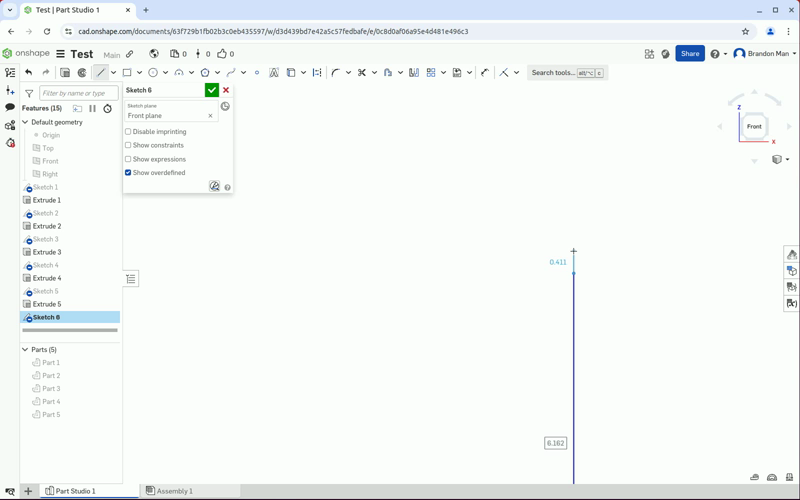
click(573, 250)
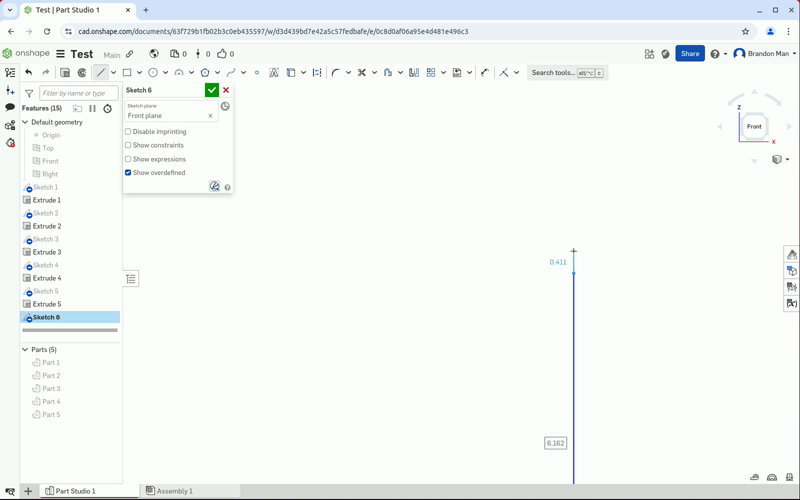
scroll(-6)
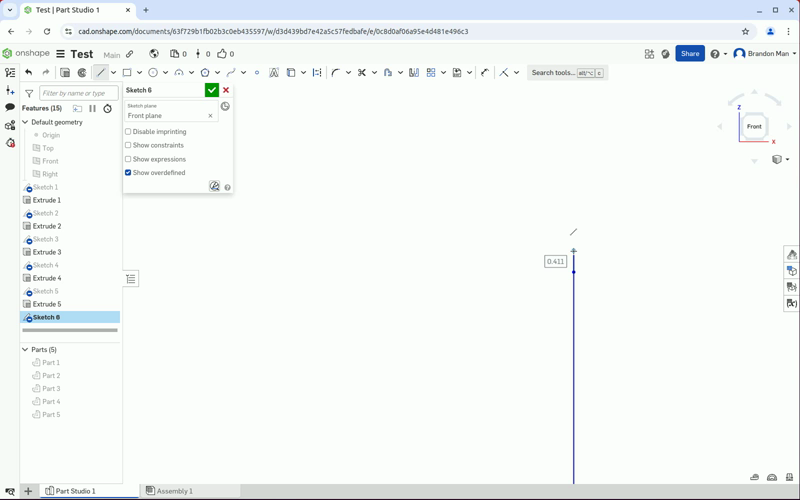
scroll(-6)
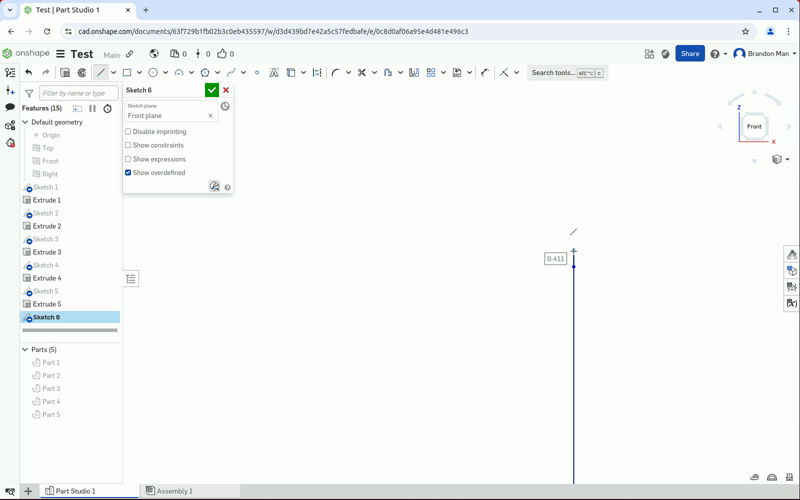
scroll(-6)
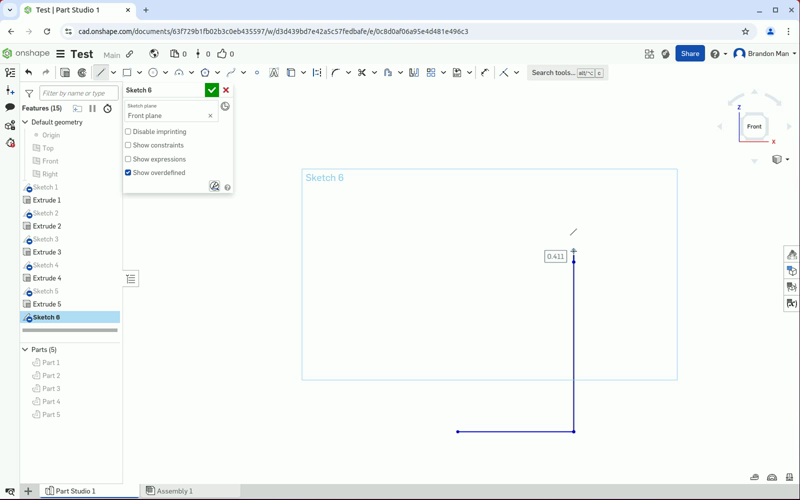
scroll(-6)
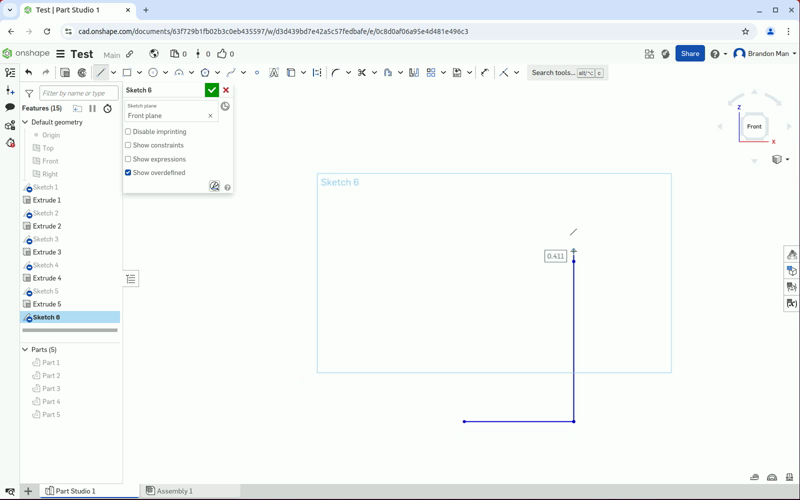
scroll(-6)
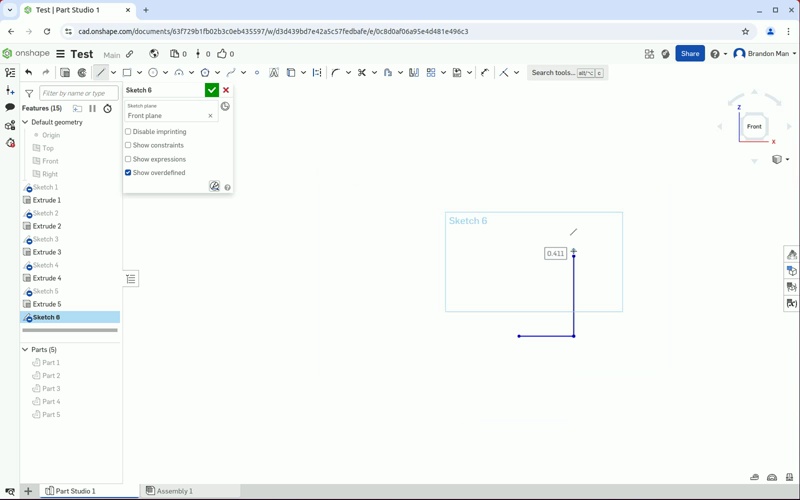
scroll(-6)
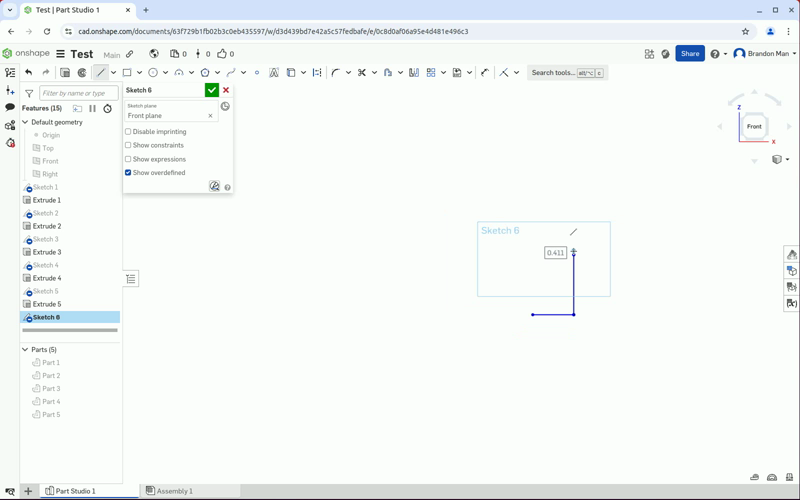
scroll(-6)
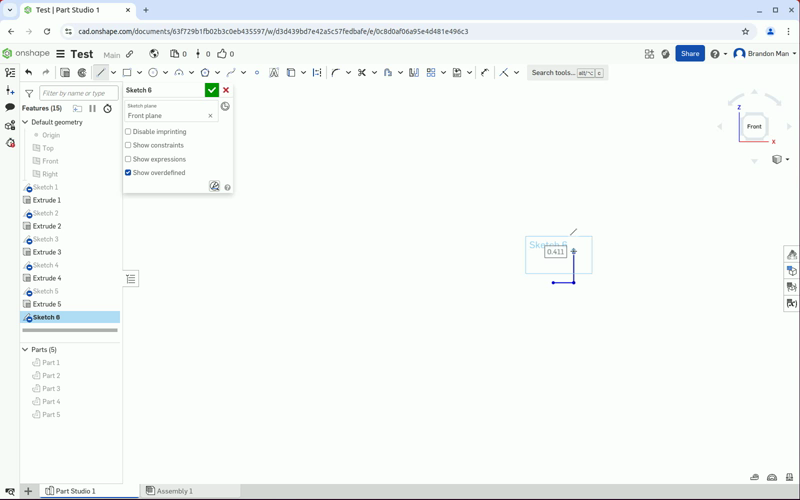
key_up(shift)
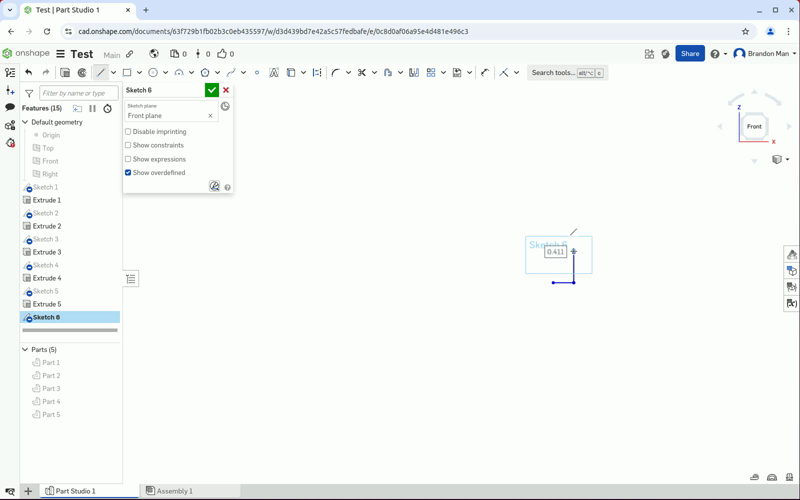
key_down(shift)
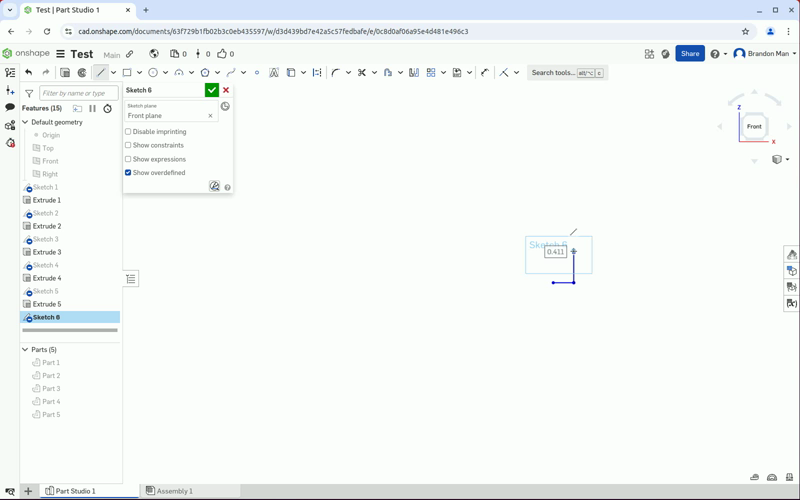
mouse_move(589, 250)
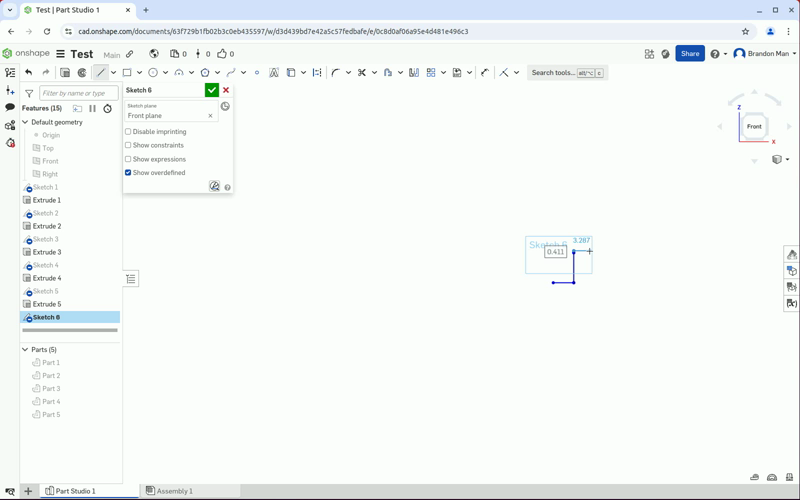
mouse_move(553, 250)
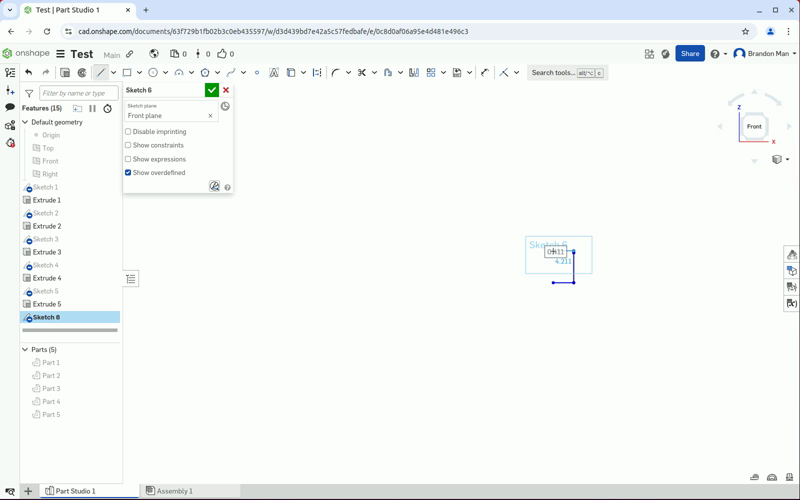
click(553, 250)
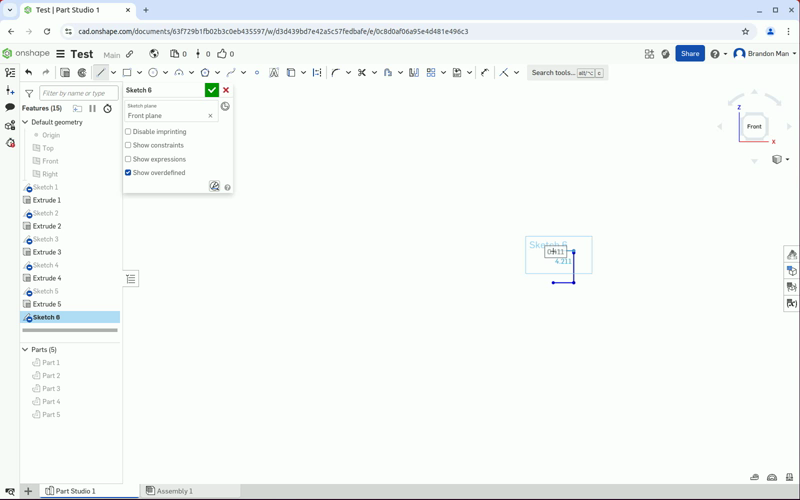
key_up(shift)
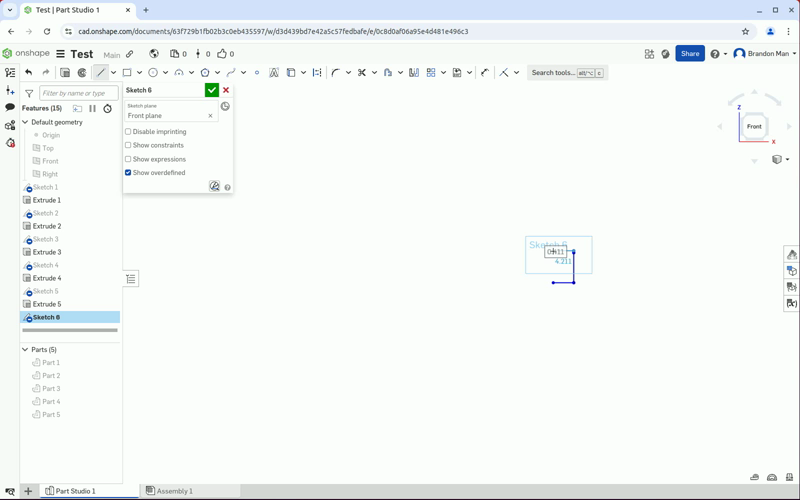
key_down(shift)
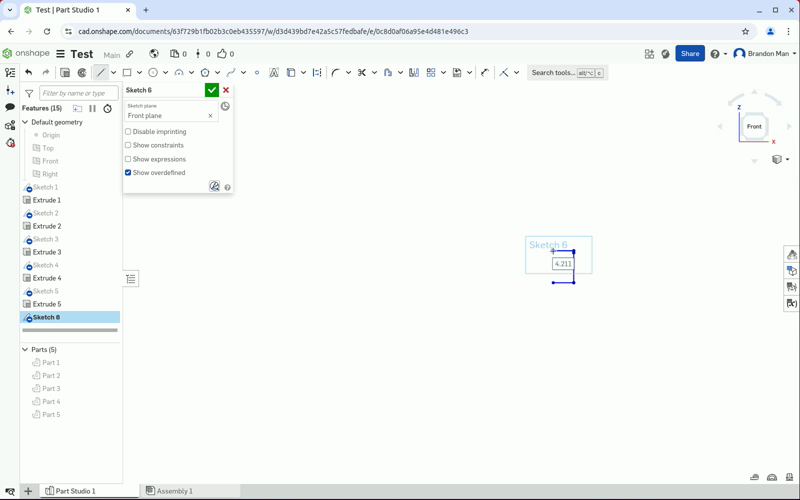
mouse_move(583, 250)
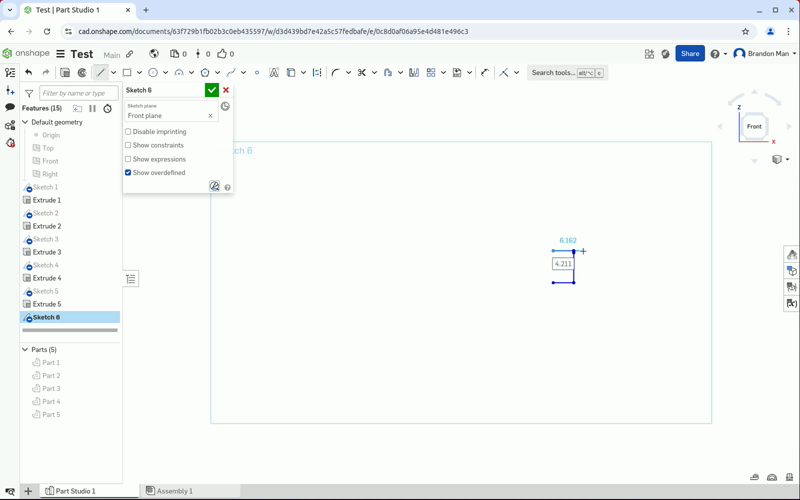
mouse_move(553, 252)
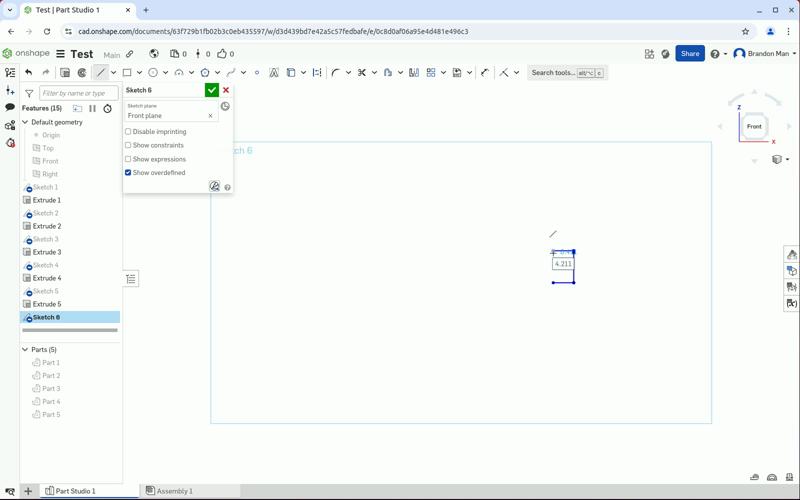
scroll(6)
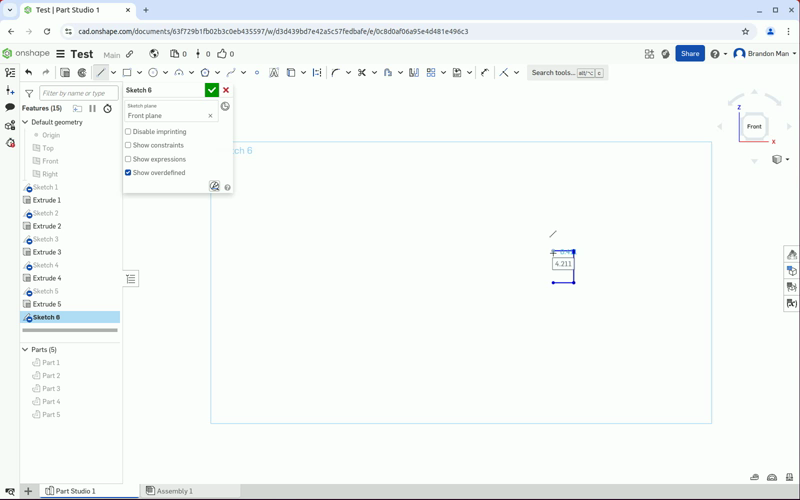
scroll(6)
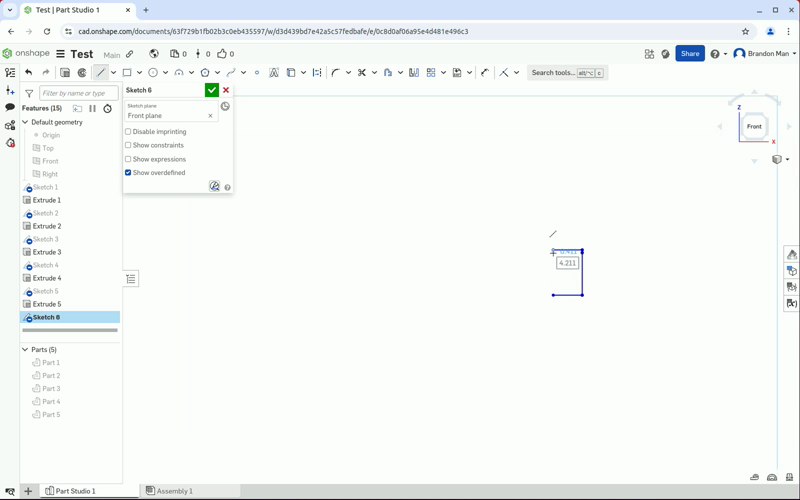
scroll(6)
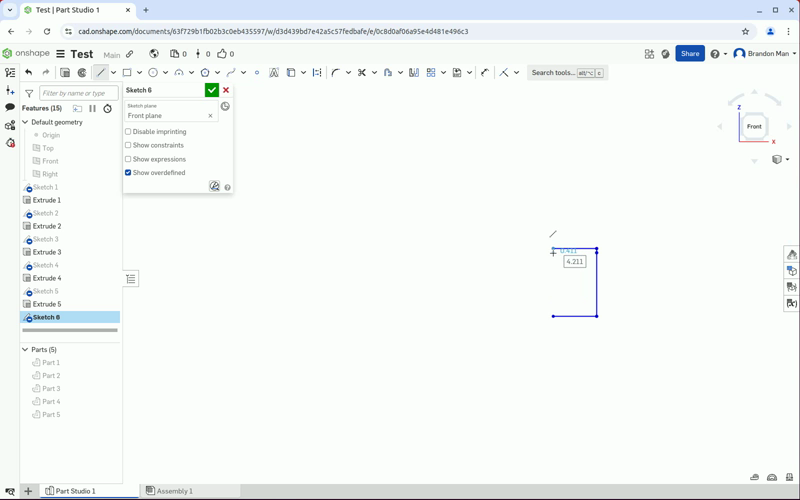
scroll(6)
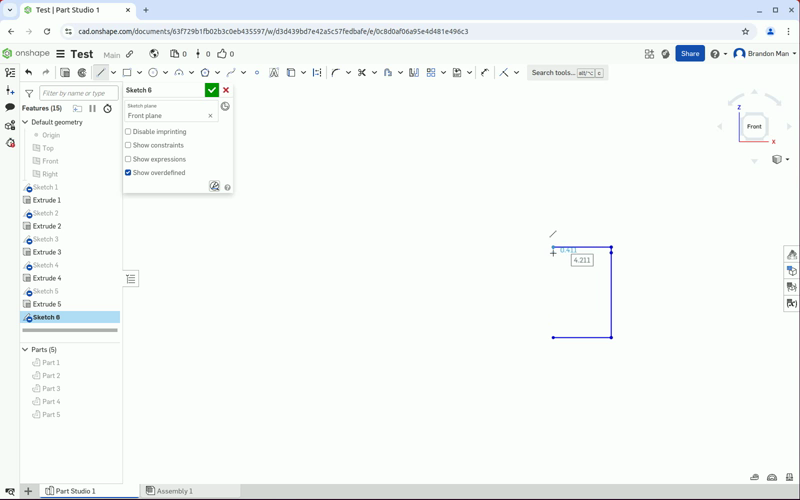
scroll(6)
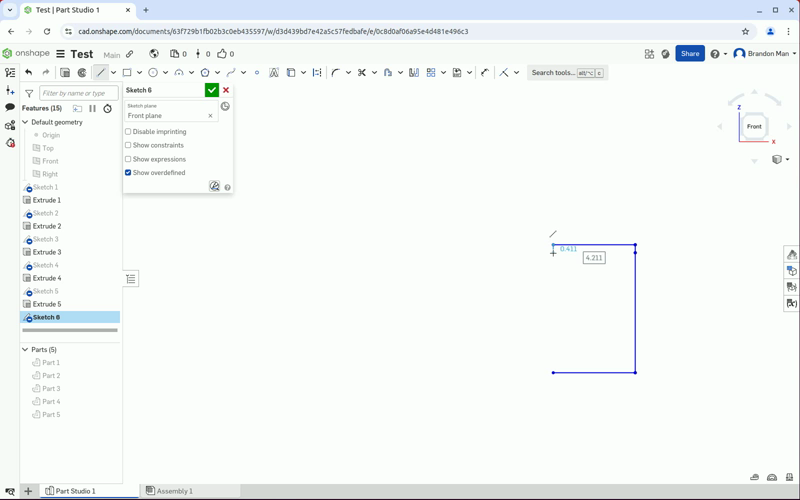
scroll(6)
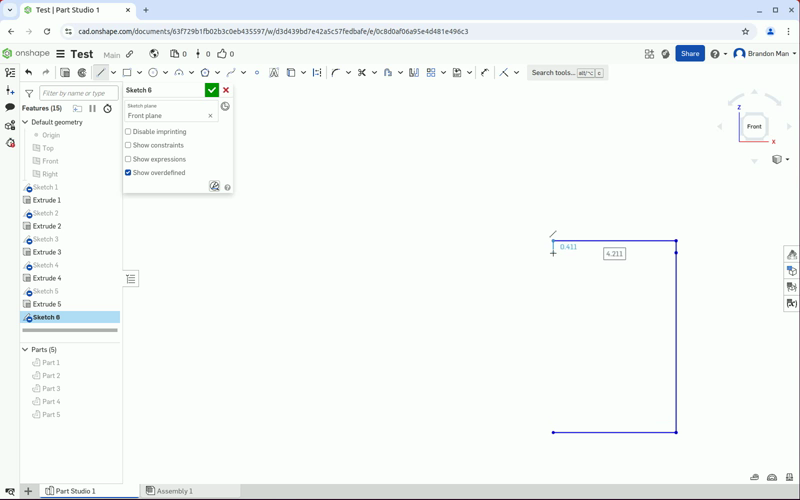
scroll(6)
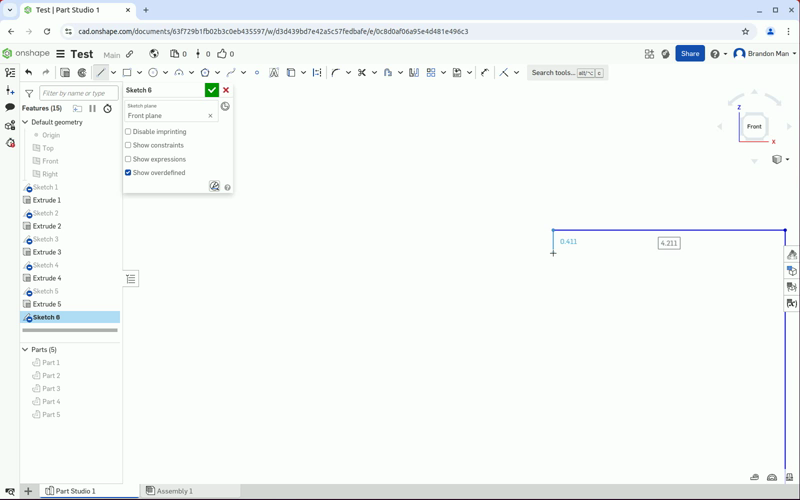
click(553, 252)
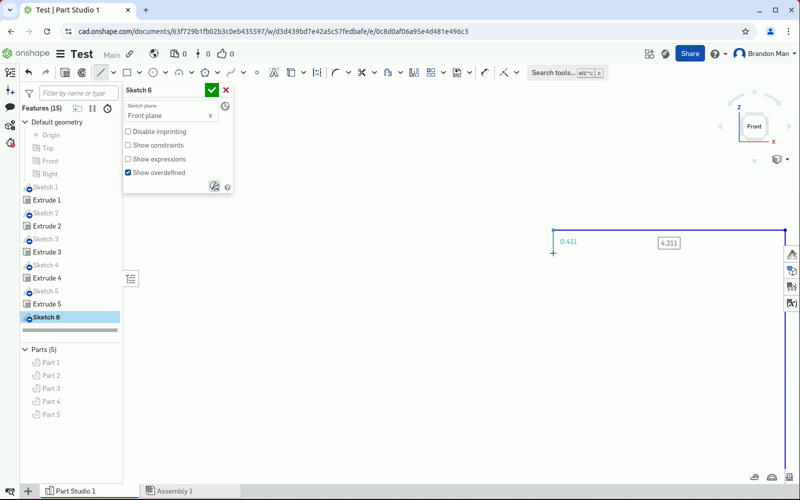
scroll(-6)
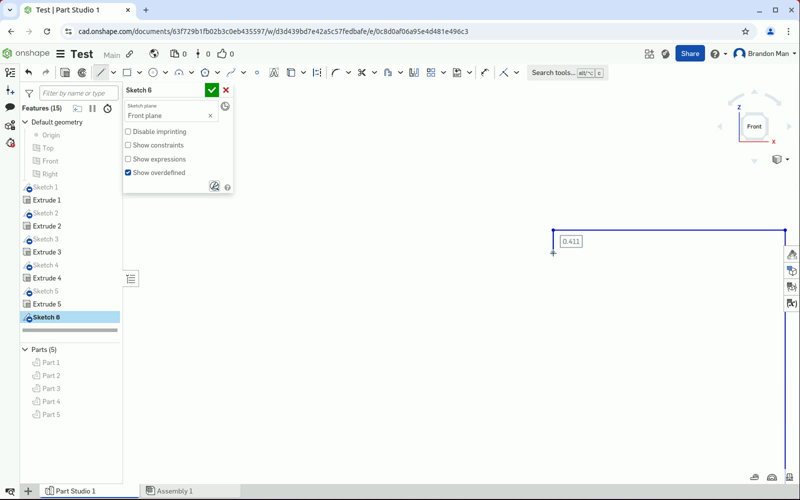
scroll(-6)
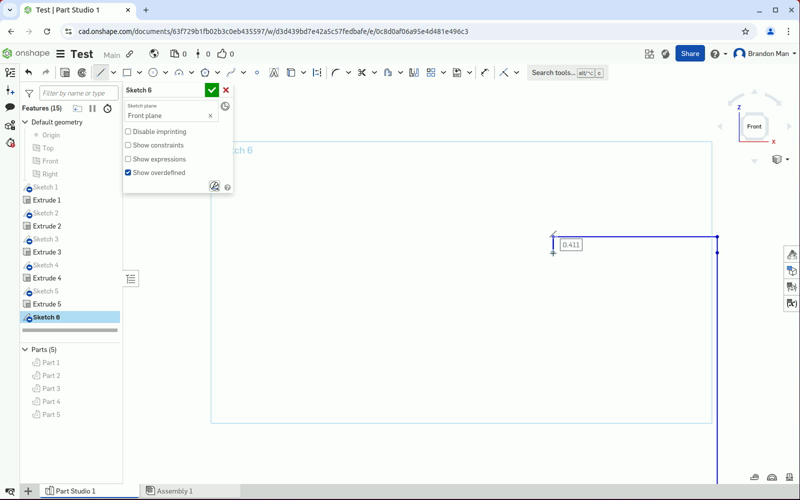
scroll(-6)
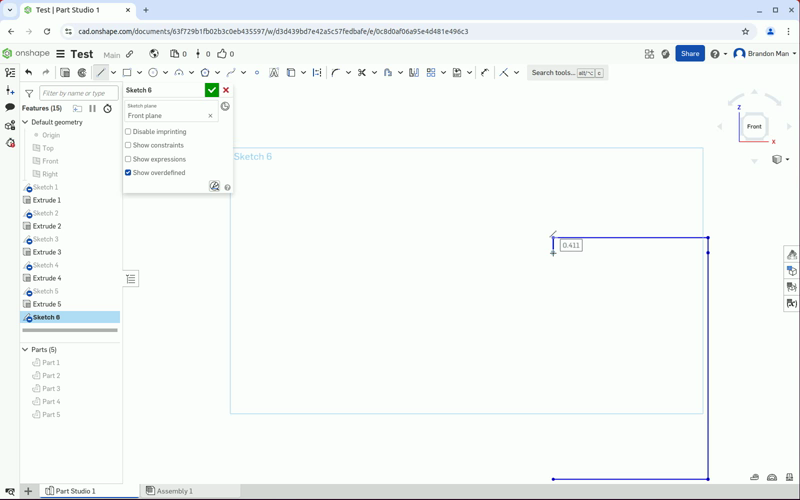
scroll(-6)
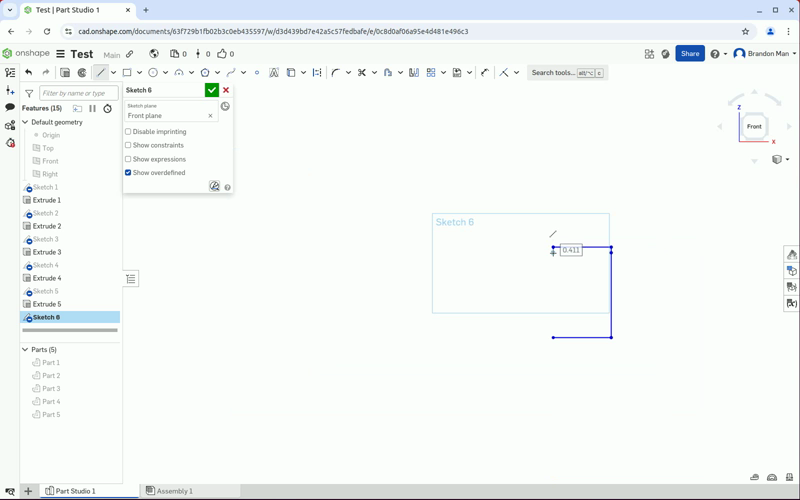
scroll(-6)
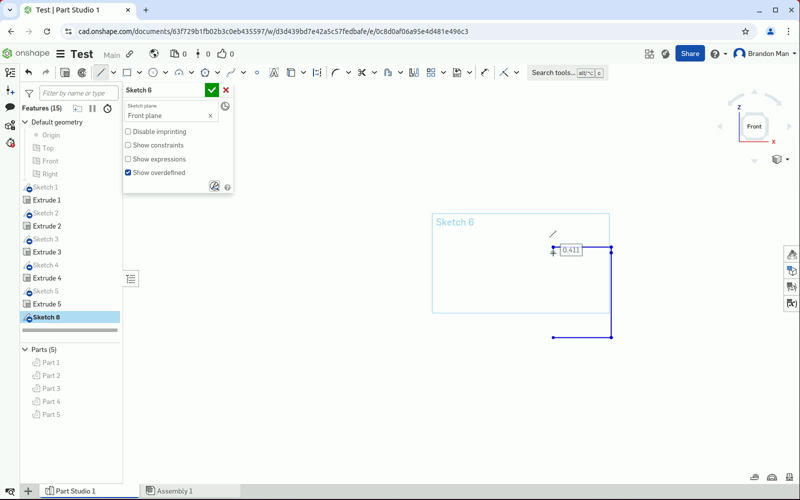
scroll(-6)
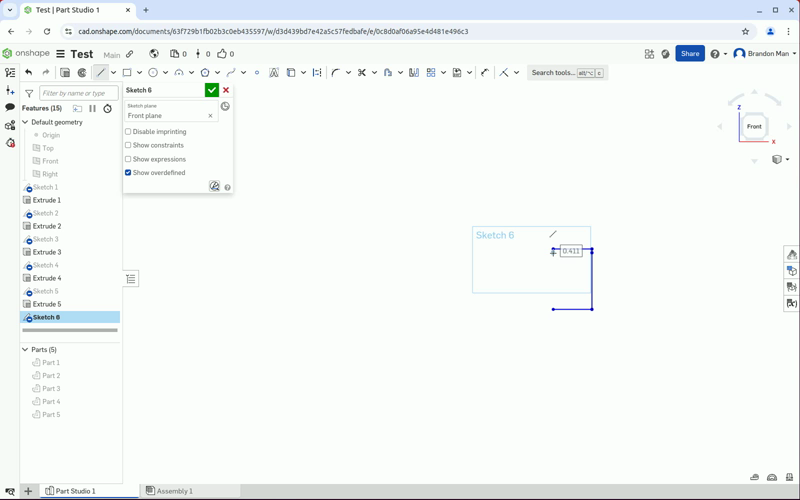
scroll(-6)
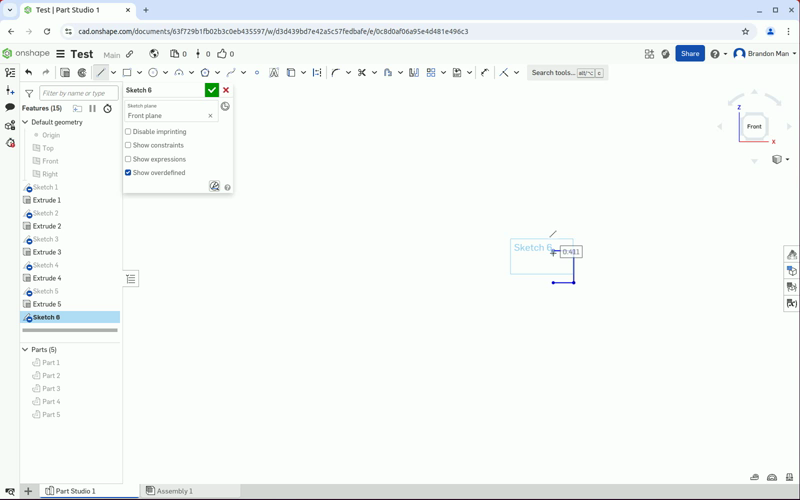
key_up(shift)
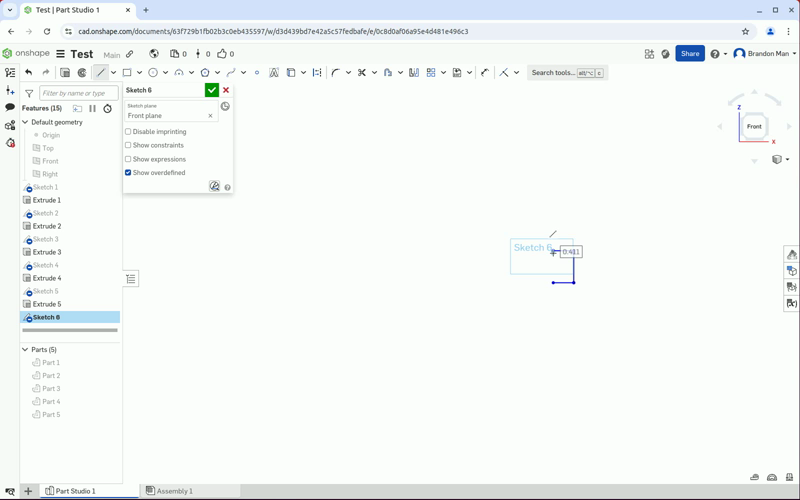
mouse_move(583, 252)
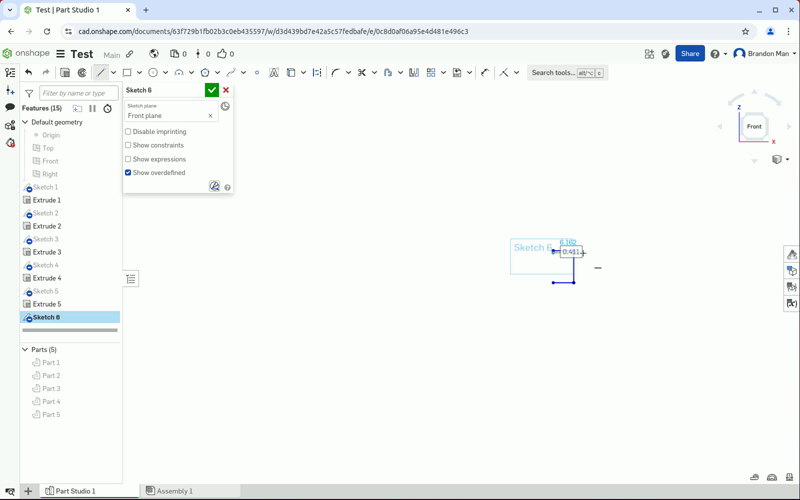
key_down(shift)
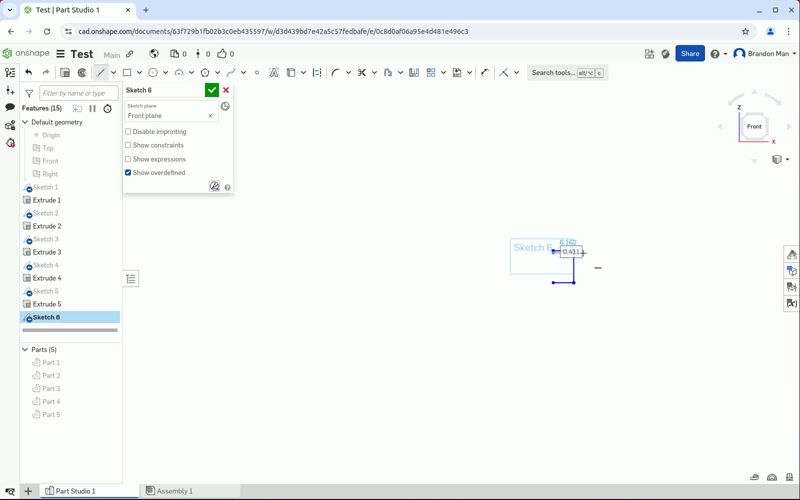
mouse_move(553, 282)
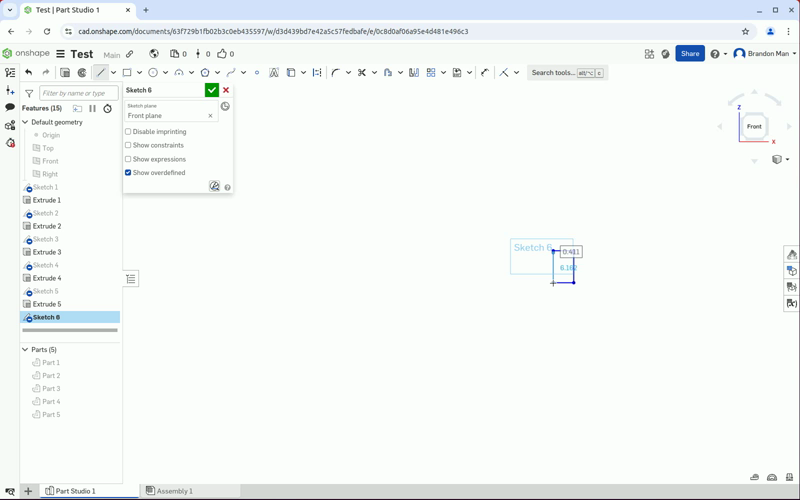
key_up(shift)
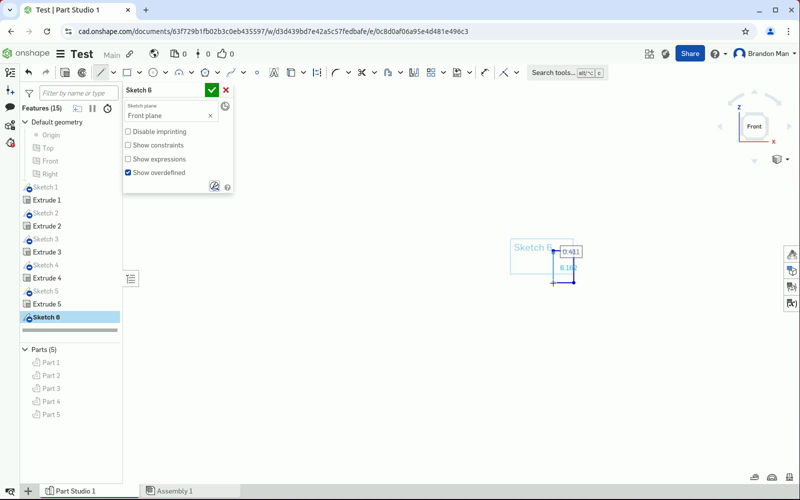
click(553, 282)
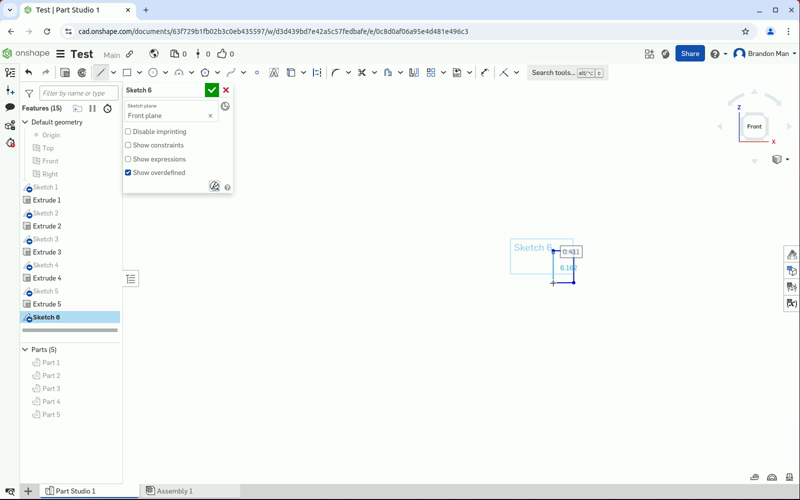
key(esc)
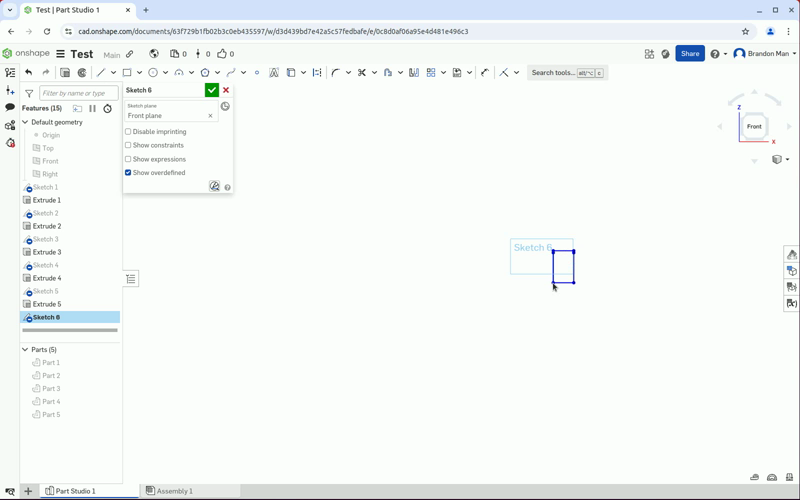
mouse_move(572, 254)
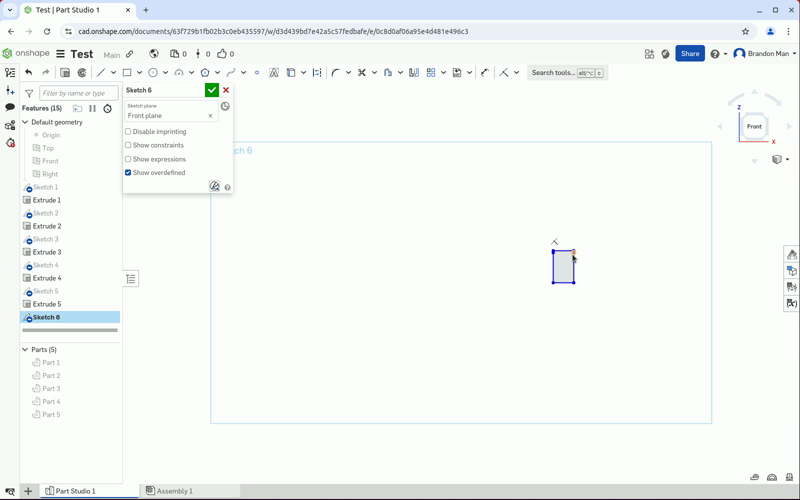
scroll(6)
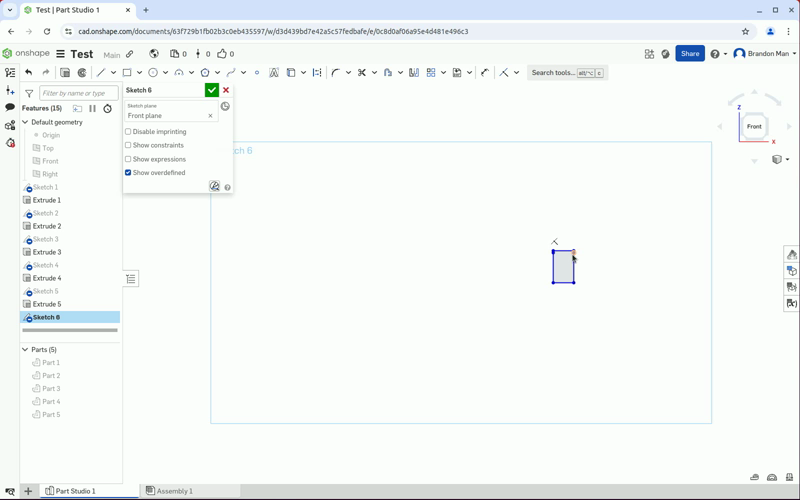
scroll(6)
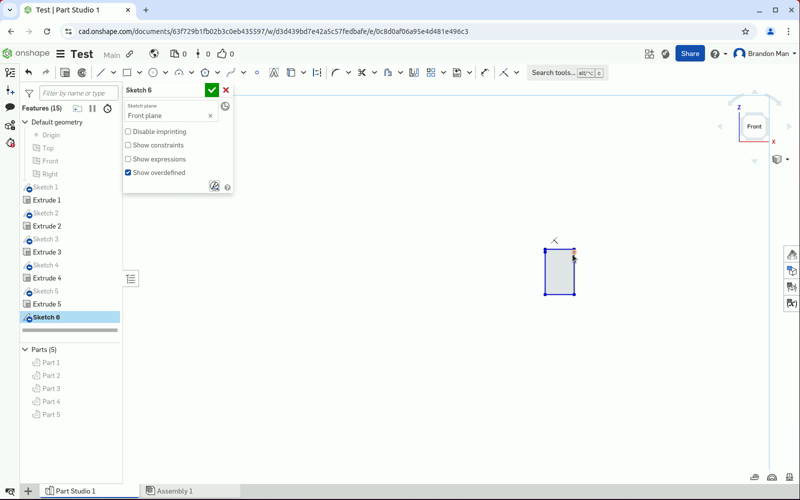
scroll(6)
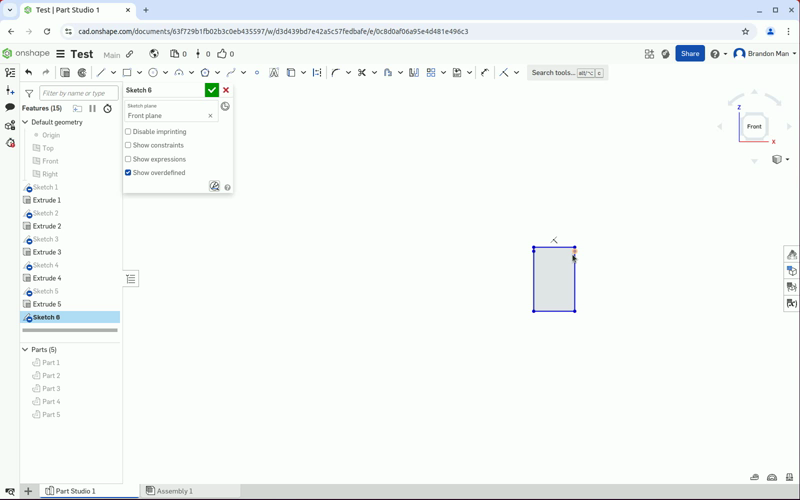
scroll(6)
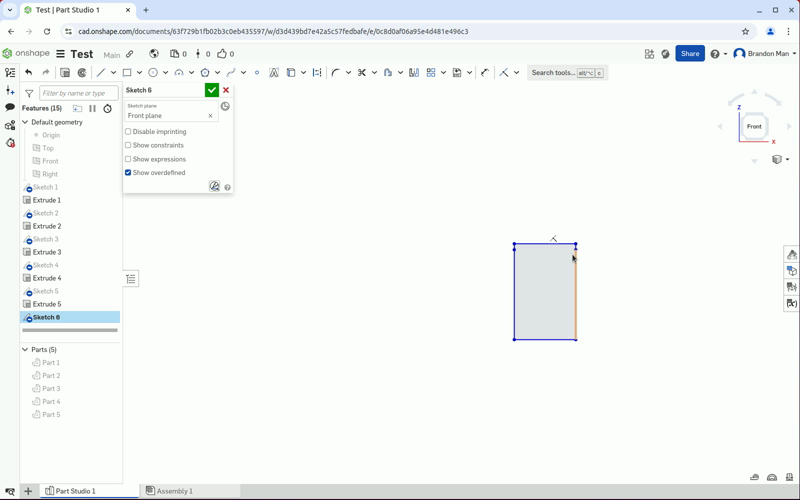
scroll(6)
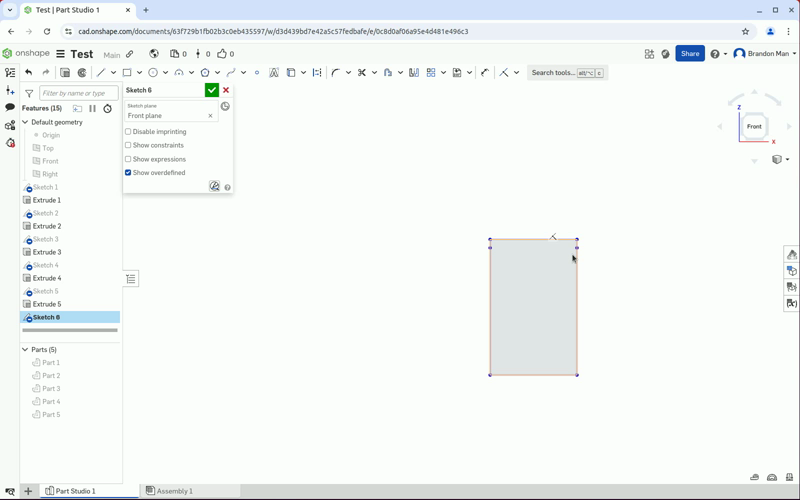
scroll(6)
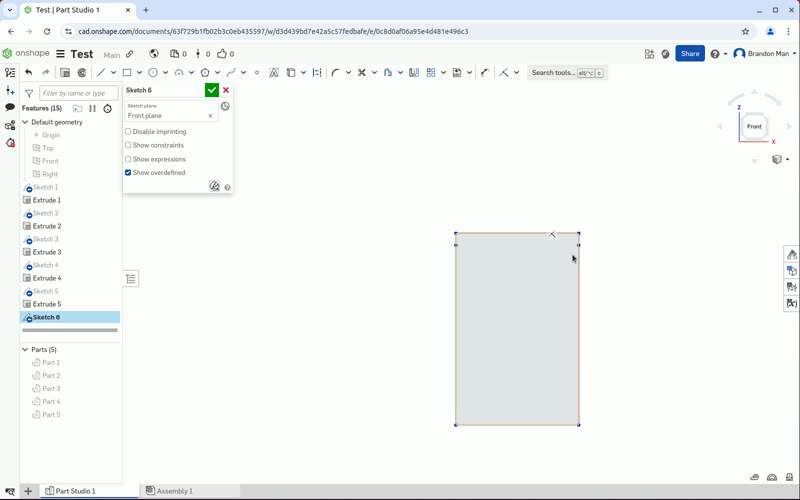
scroll(6)
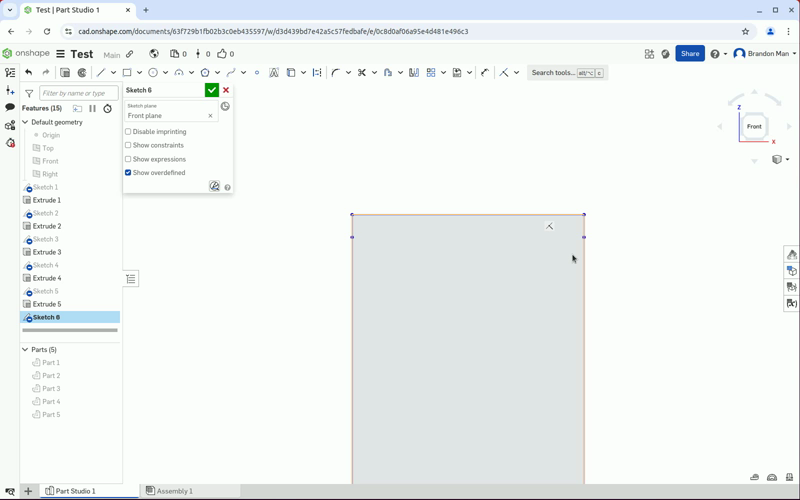
click(572, 254)
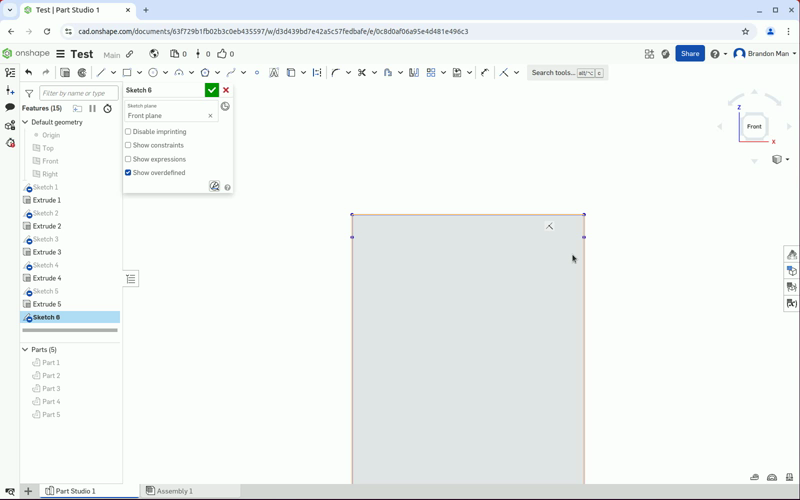
scroll(-6)
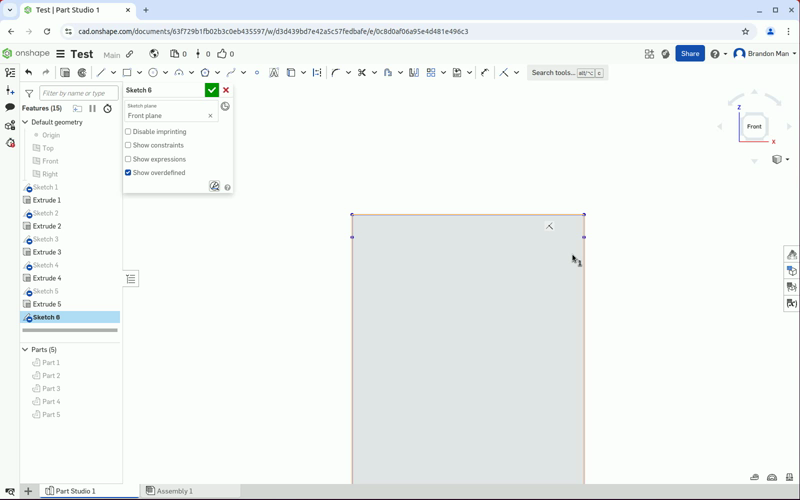
scroll(-6)
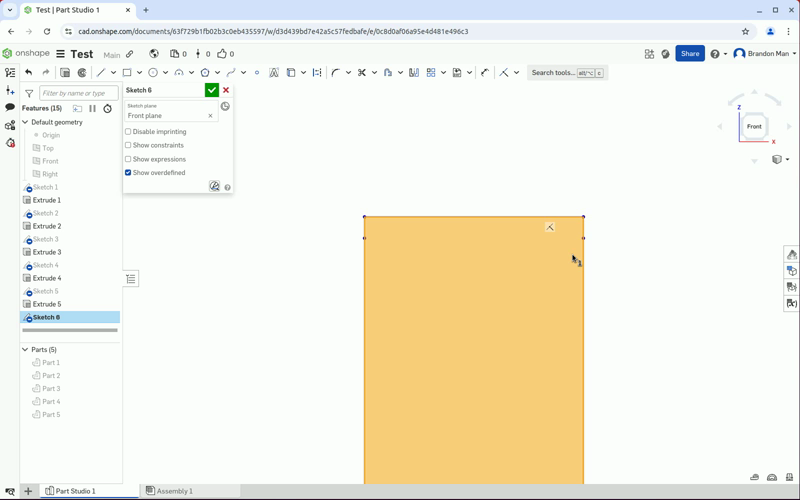
scroll(-6)
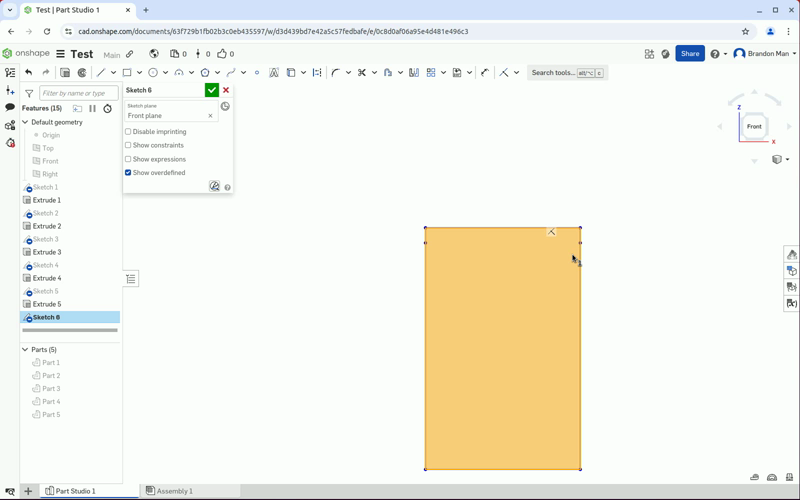
scroll(-6)
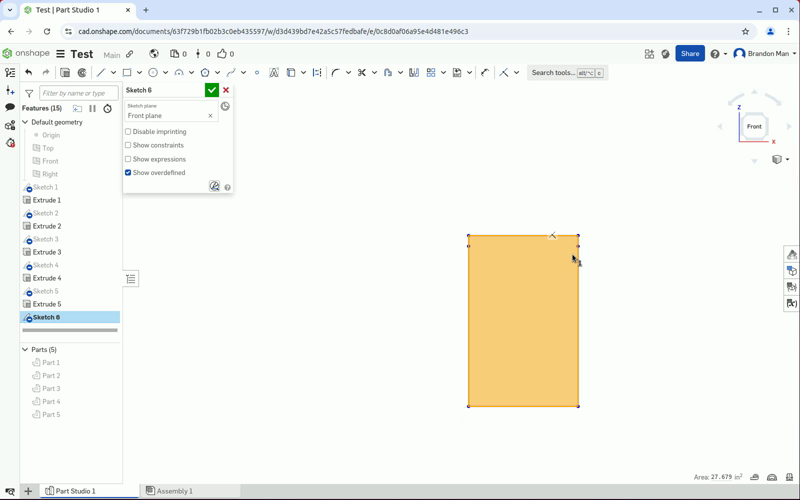
scroll(-6)
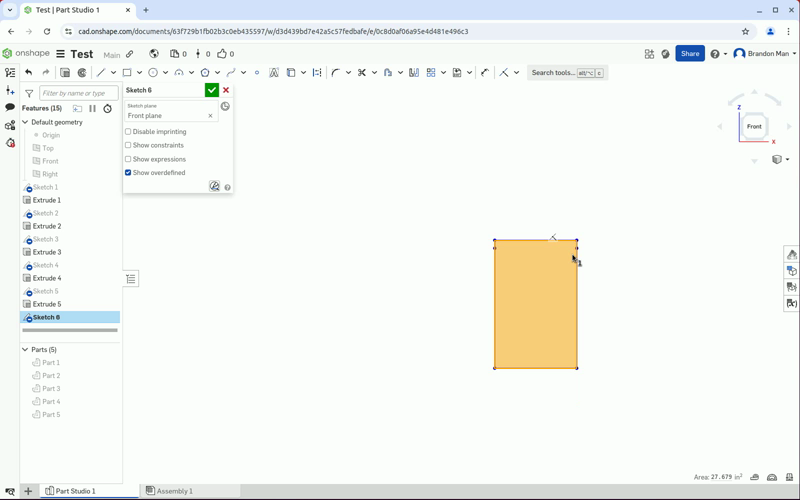
scroll(-6)
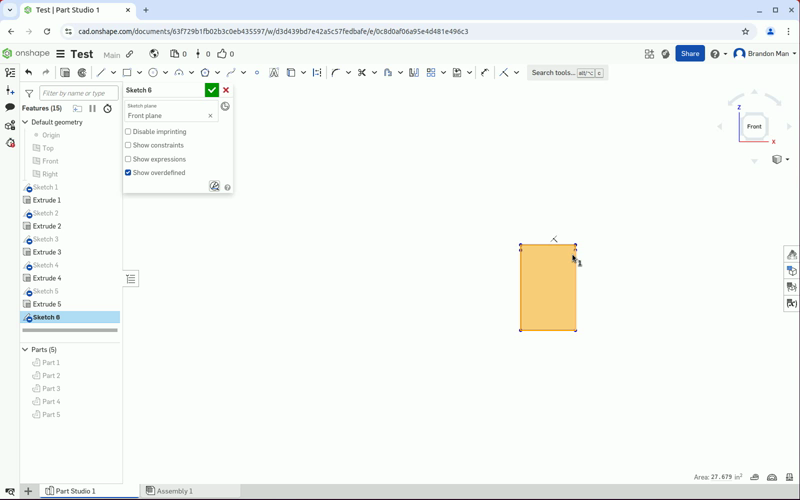
scroll(-6)
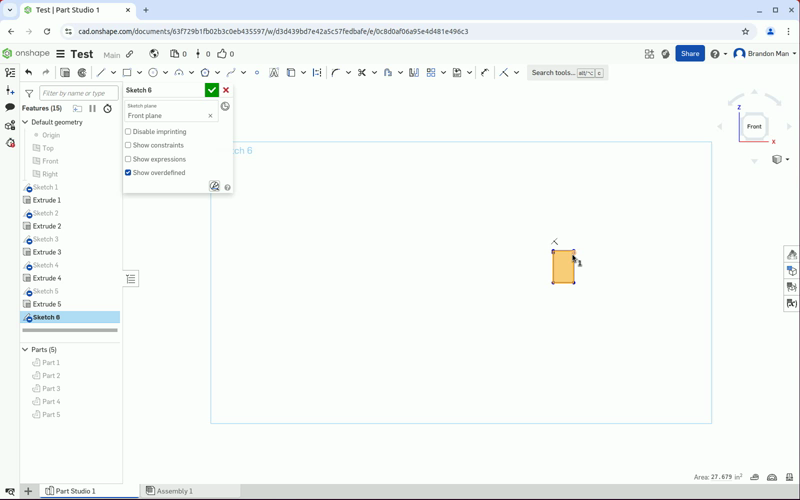
mouse_move(73, 352)
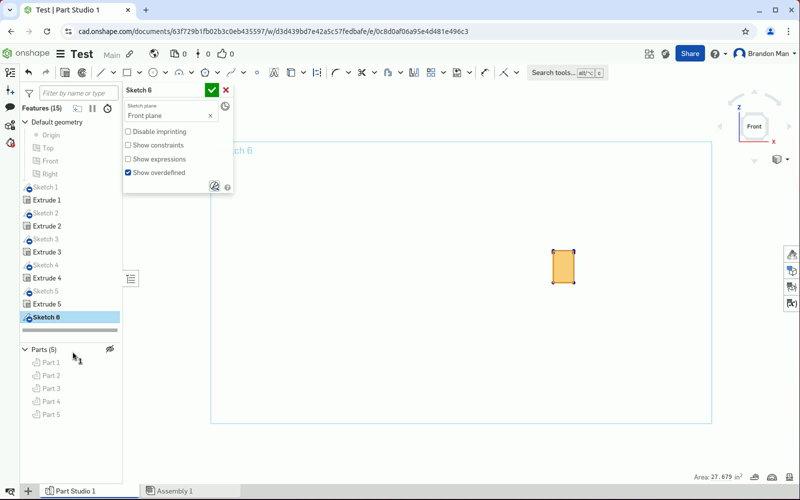
key(shift+y)
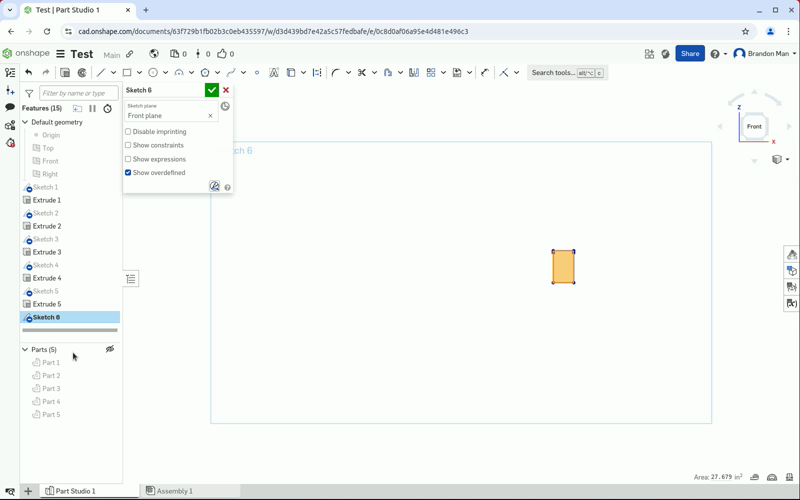
key(shift+e)
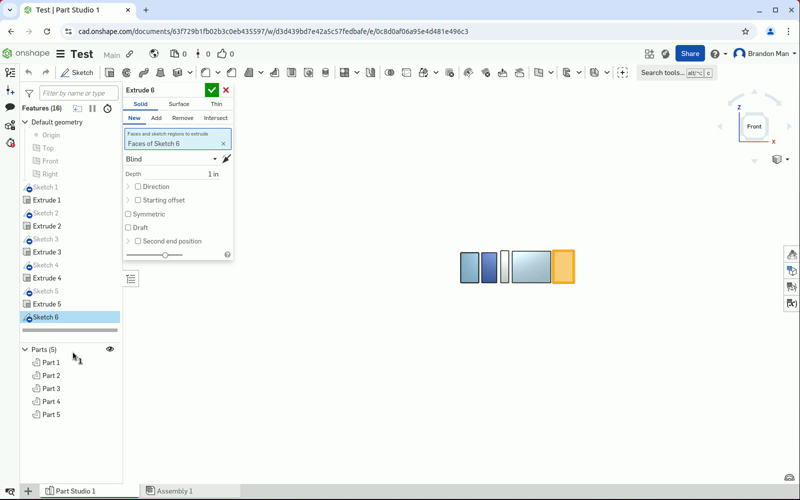
mouse_move(143, 106)
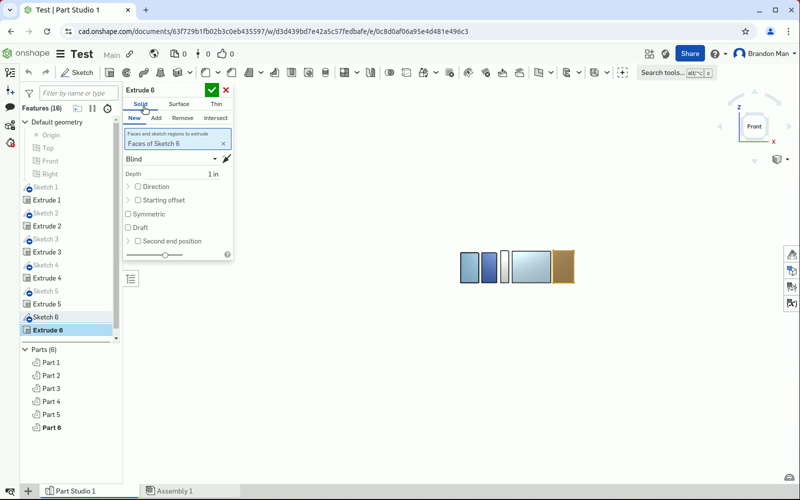
click(143, 106)
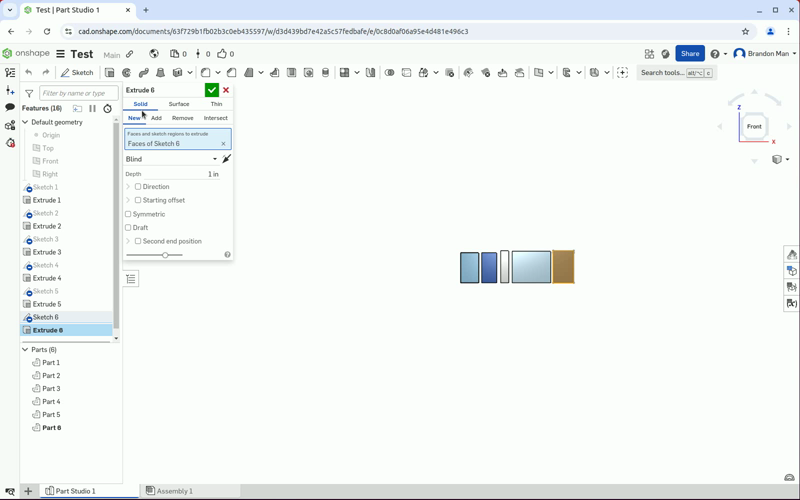
mouse_move(137, 120)
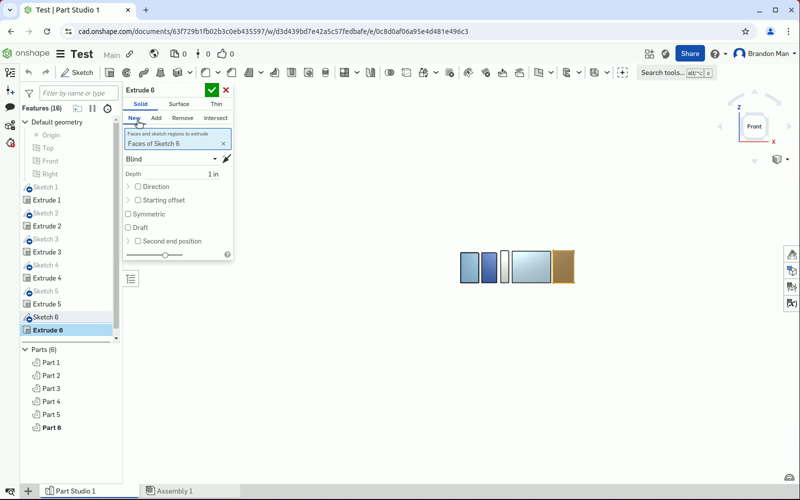
click(137, 120)
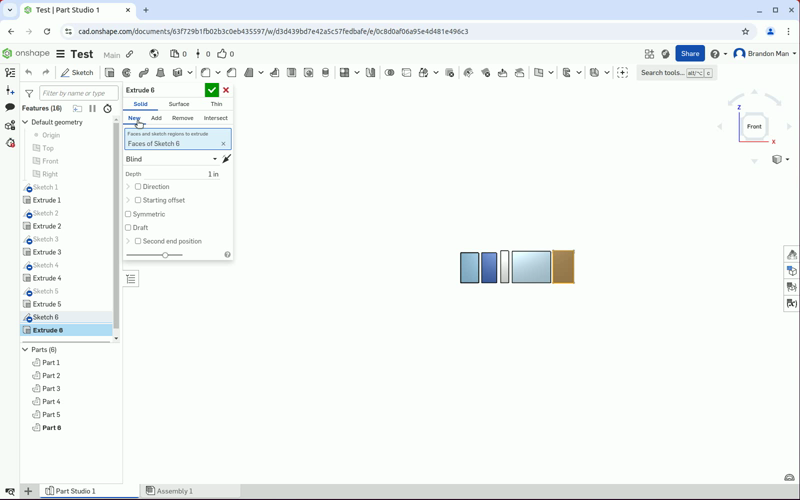
key(tab, 4)
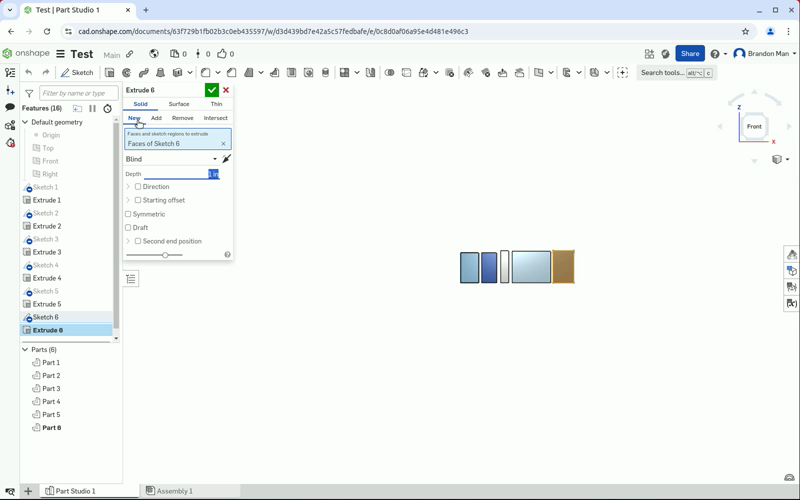
text(-0.241)
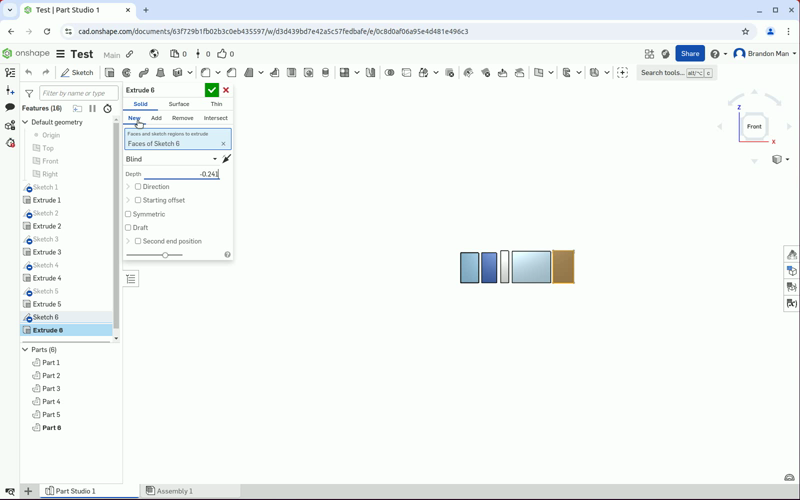
key(enter)
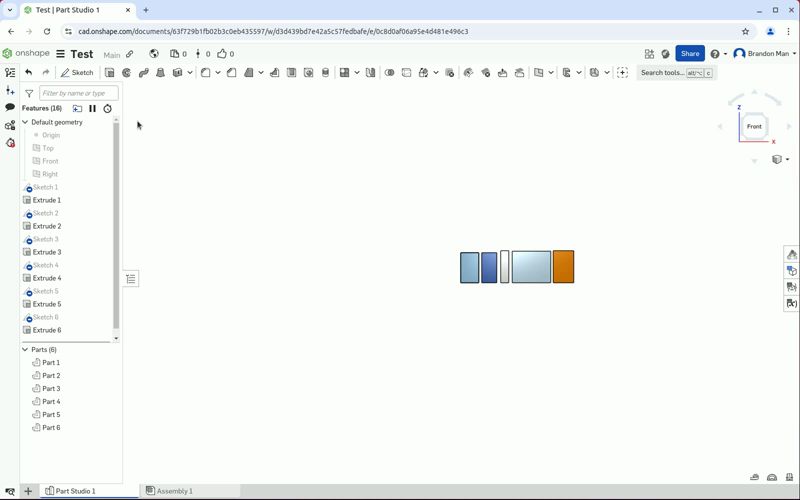
key(shift+h)
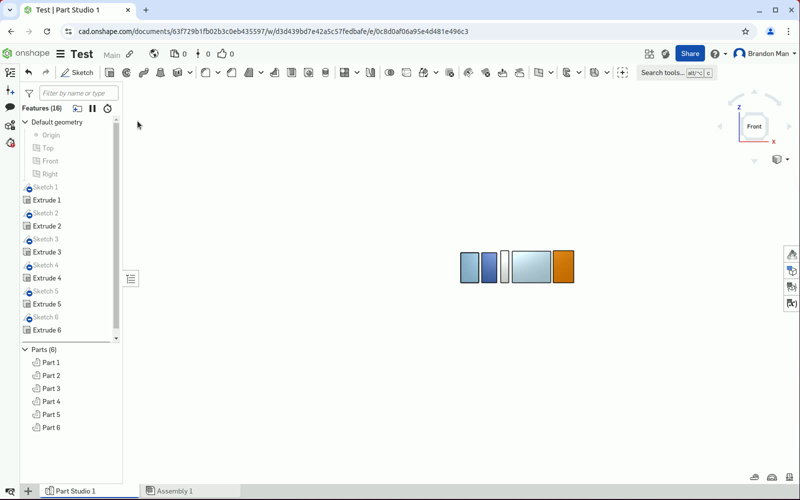
key(shift+h)
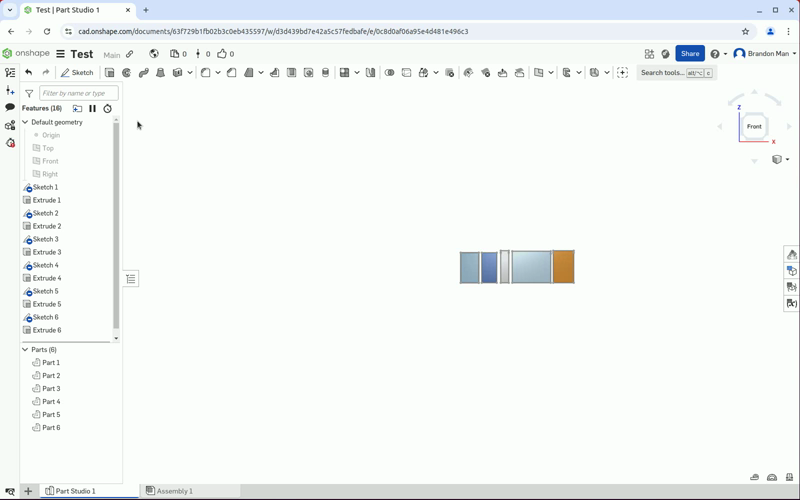
key(shift+7)
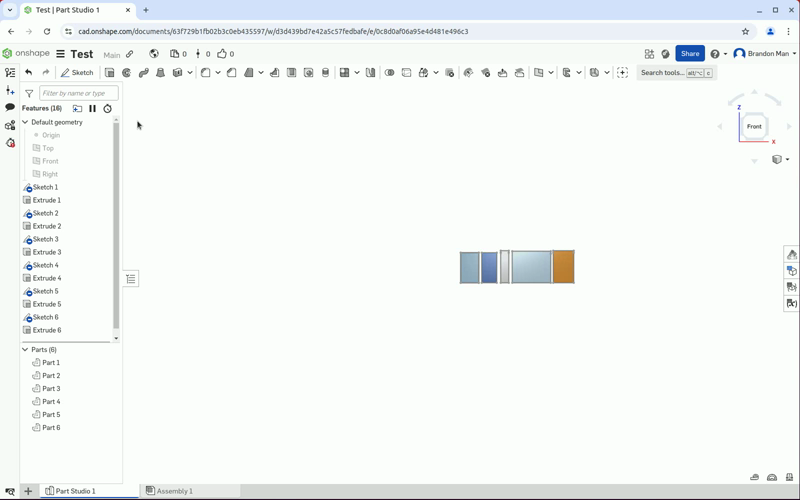
key(left, 2)
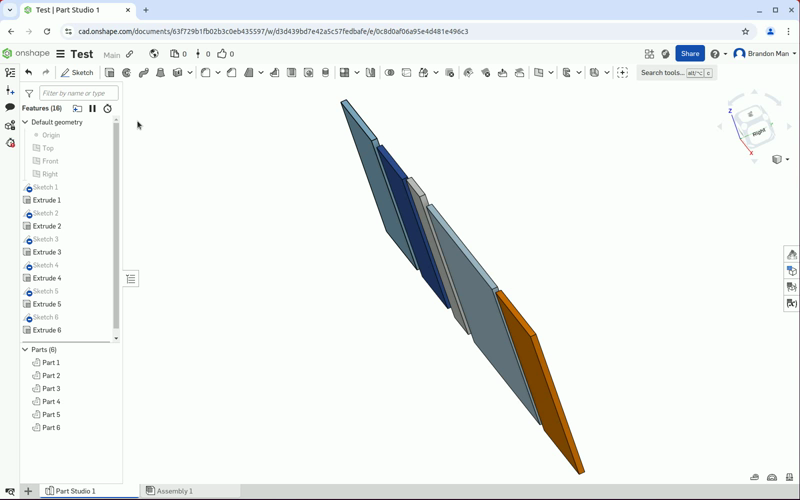
key(down, 2)
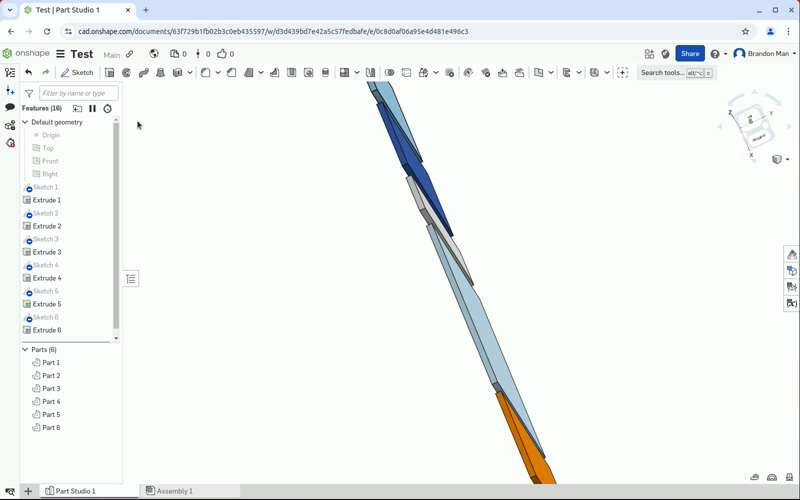
key(up, 2)
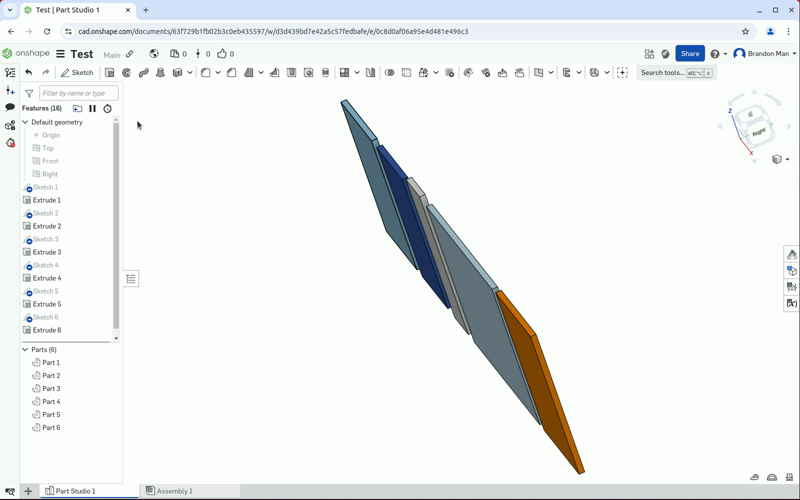
key(right, 2)
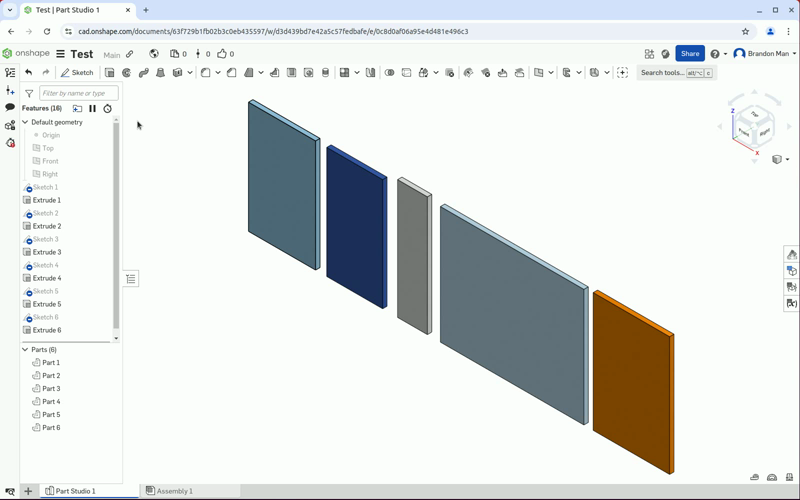
mouse_move(69, 189)
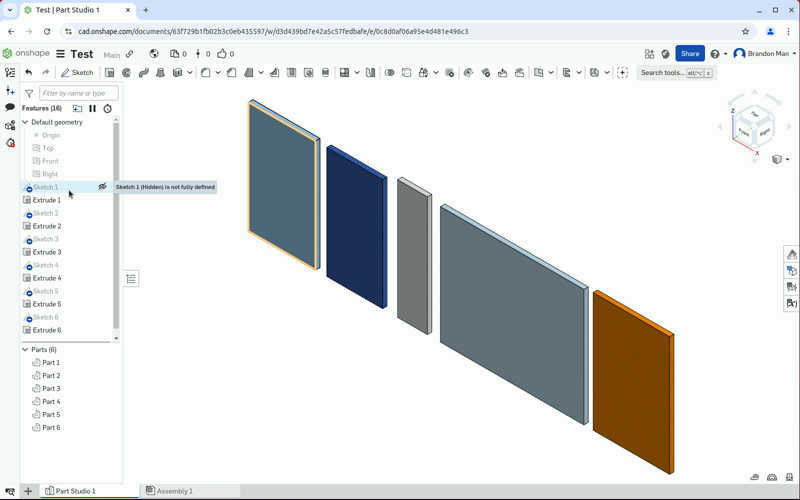
click(69, 189)